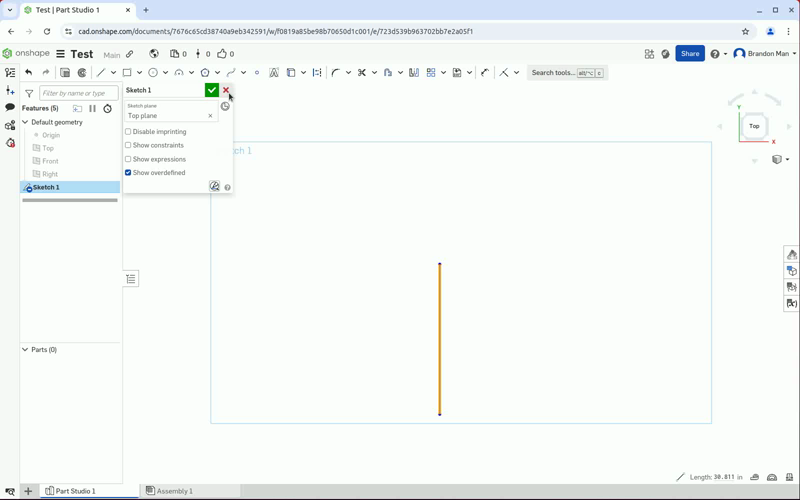
key(shift+h)
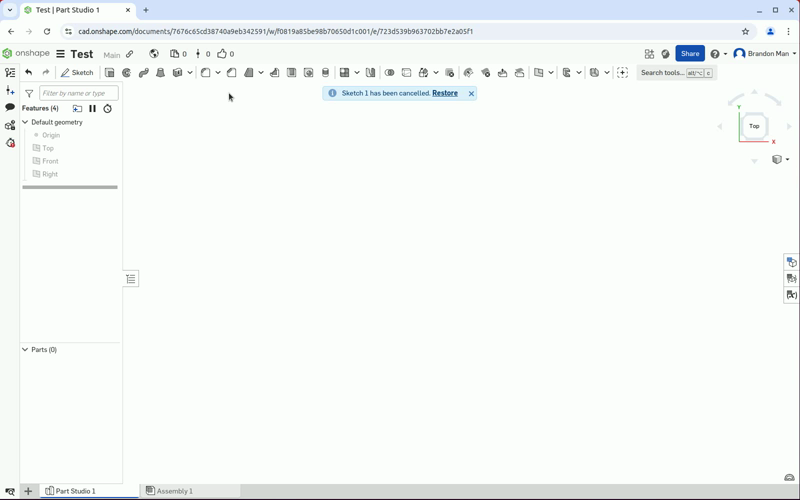
mouse_move(73, 352)
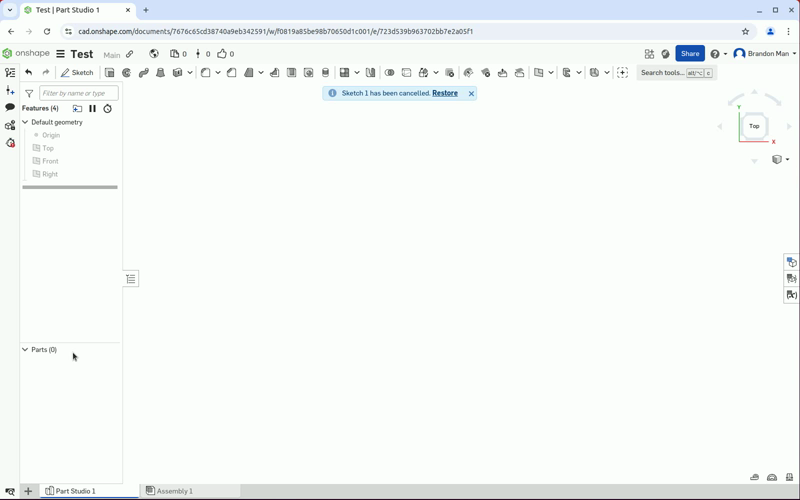
key(y)
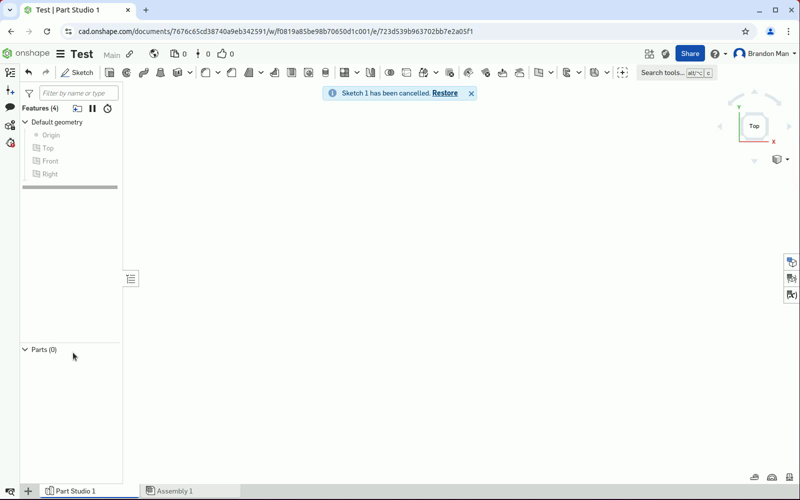
key(shift+p)
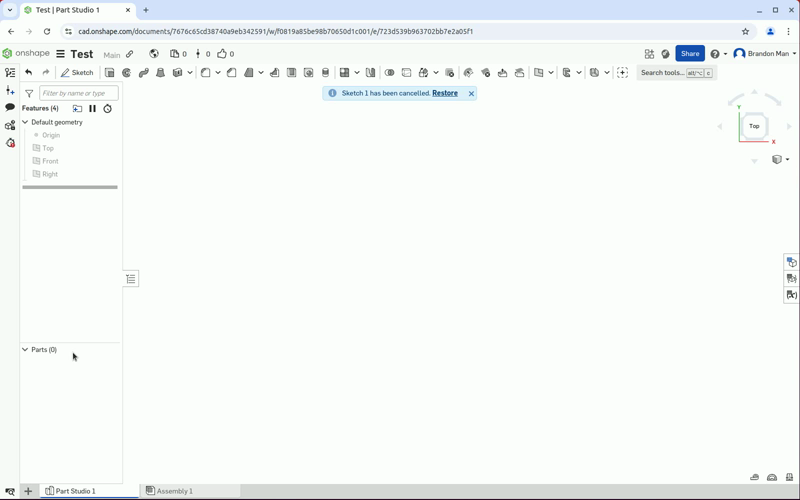
key(space)
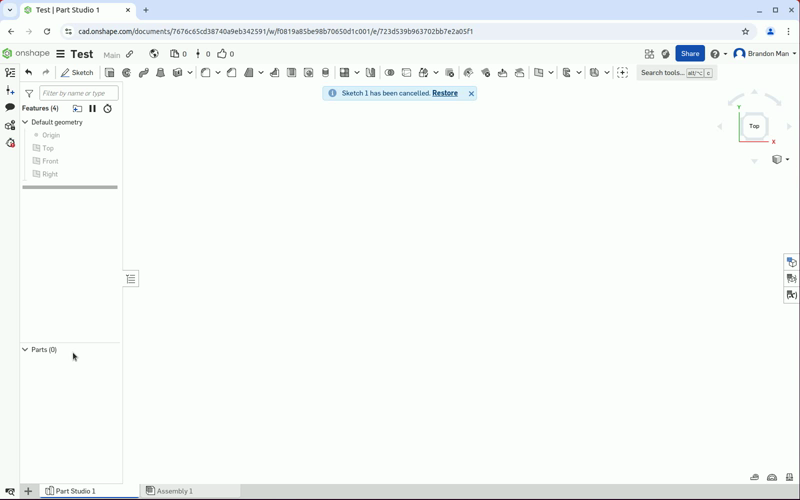
key_down(shift)
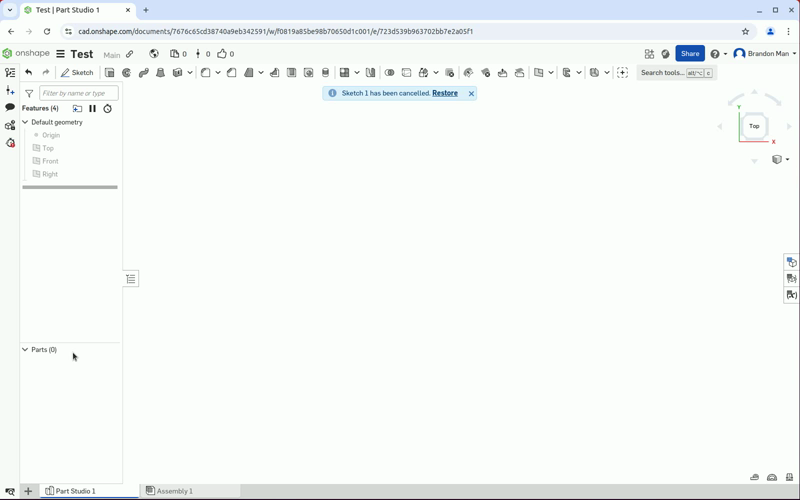
key(up)
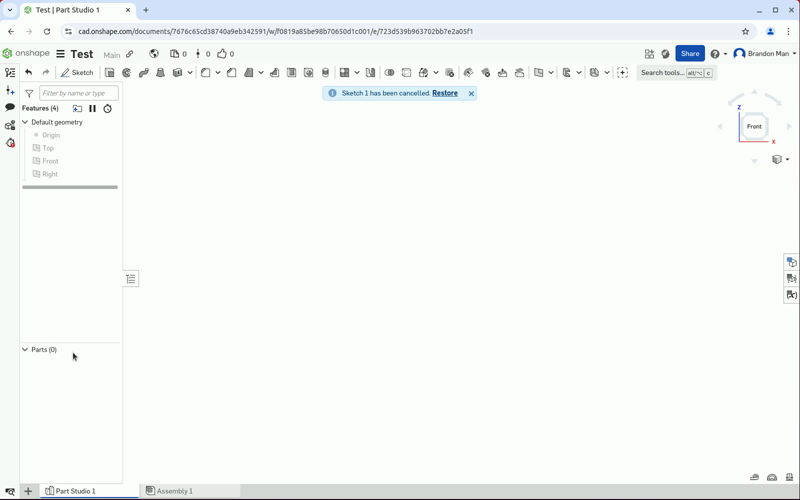
key_up(shift)
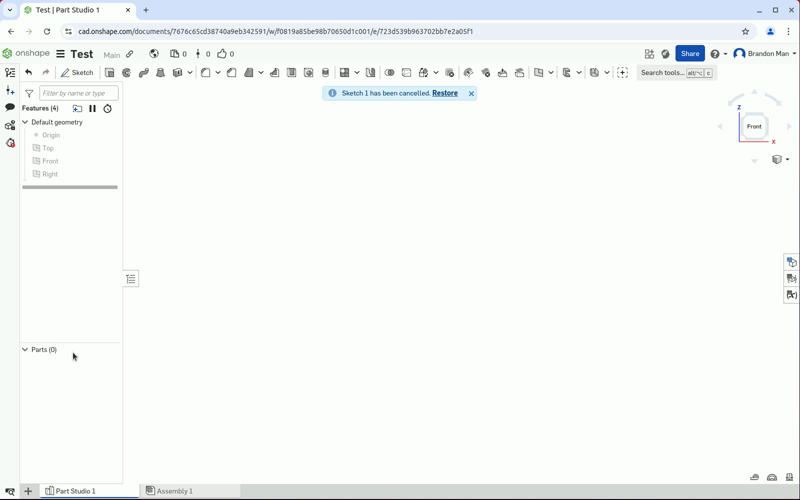
mouse_move(73, 352)
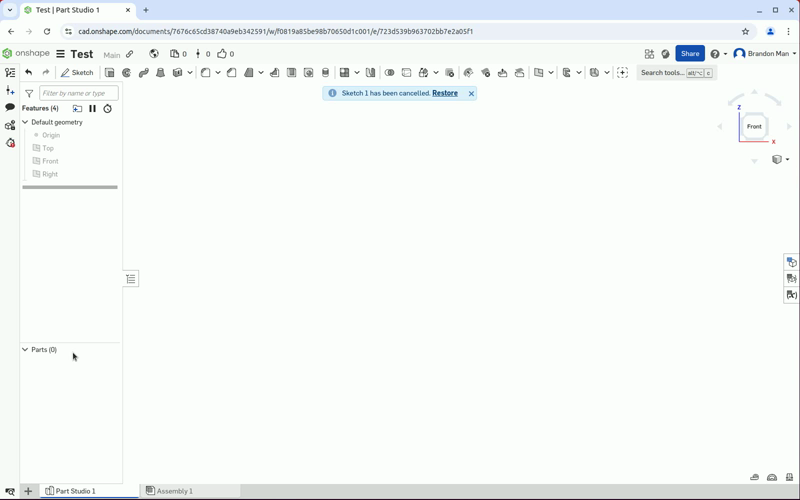
key(shift+y)
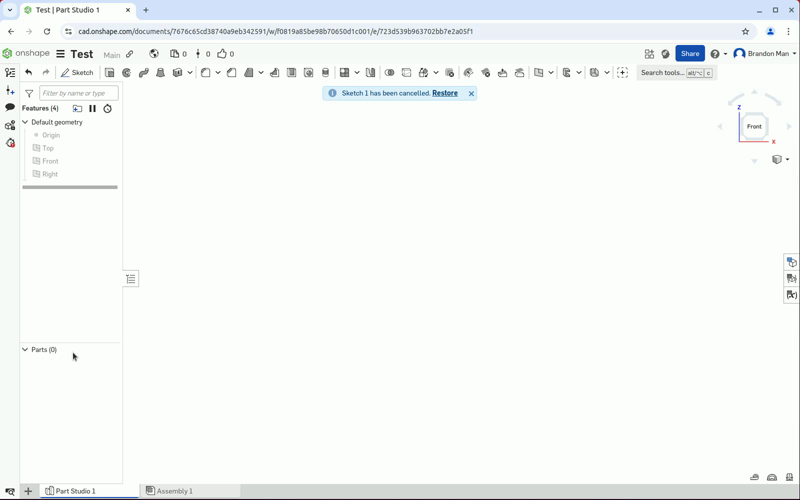
key(shift+s)
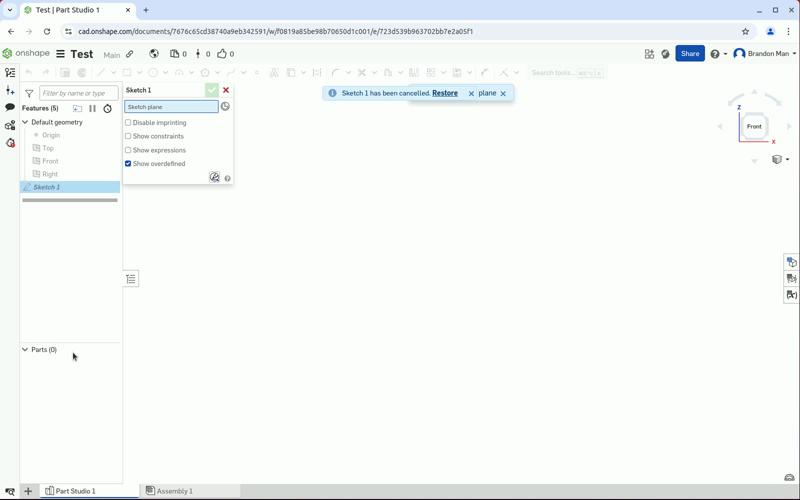
mouse_move(73, 163)
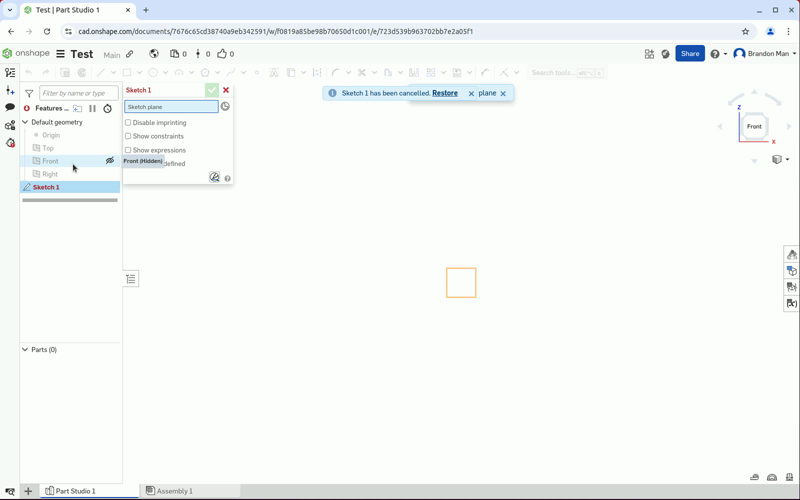
click(73, 163)
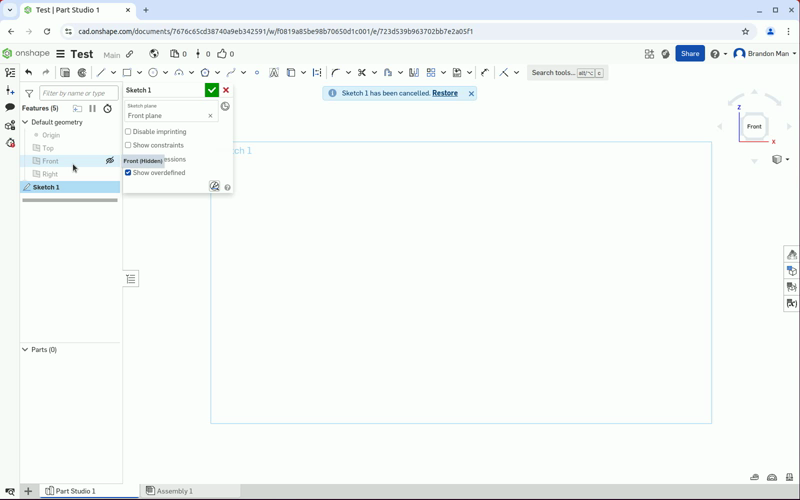
mouse_move(73, 352)
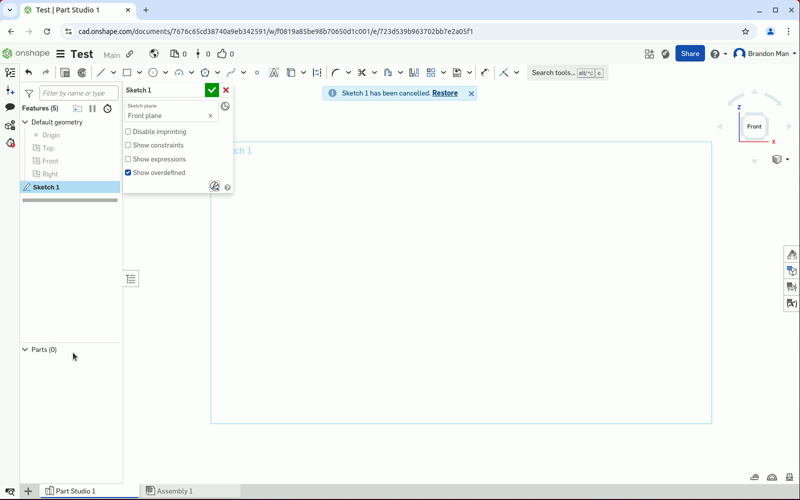
key(y)
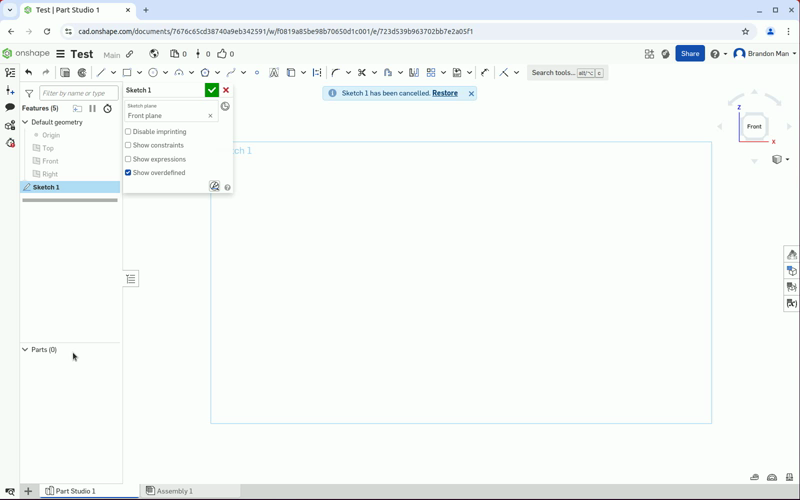
key(l)
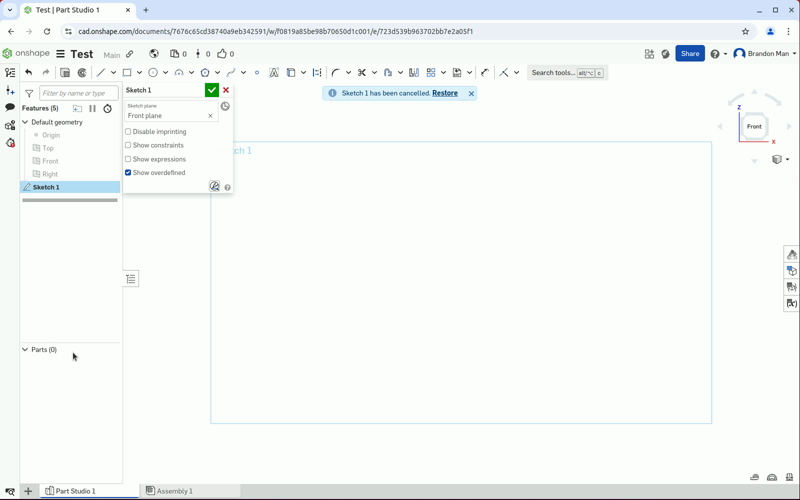
key_down(shift)
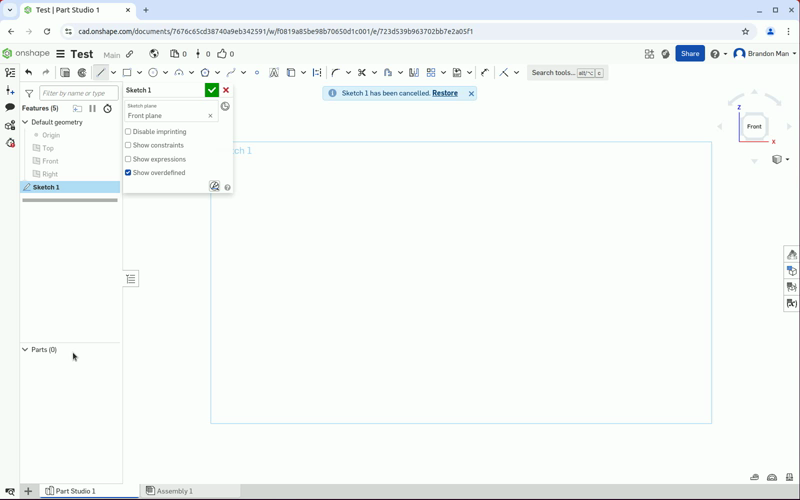
mouse_move(485, 280)
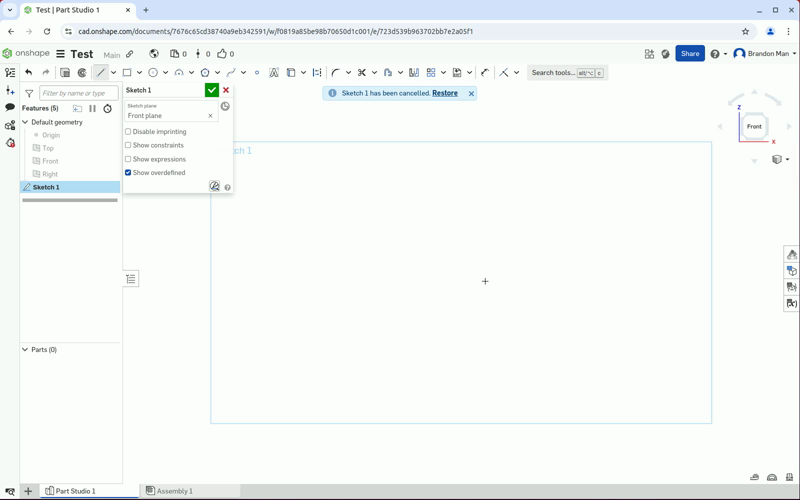
click(485, 280)
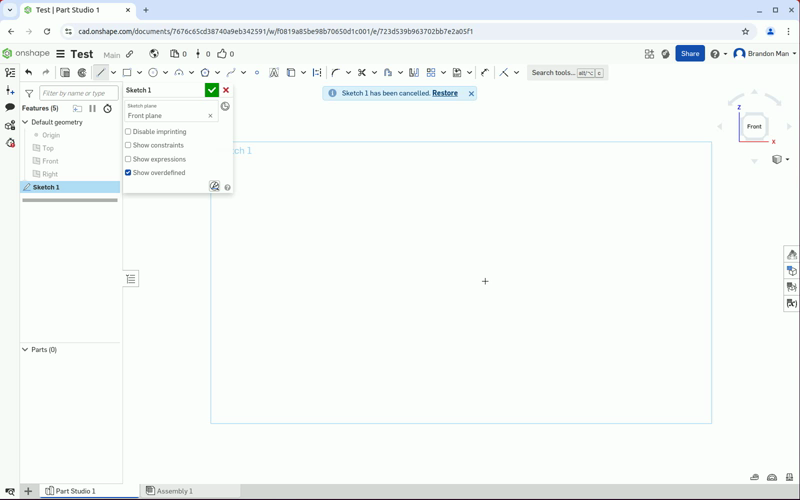
key_up(shift)
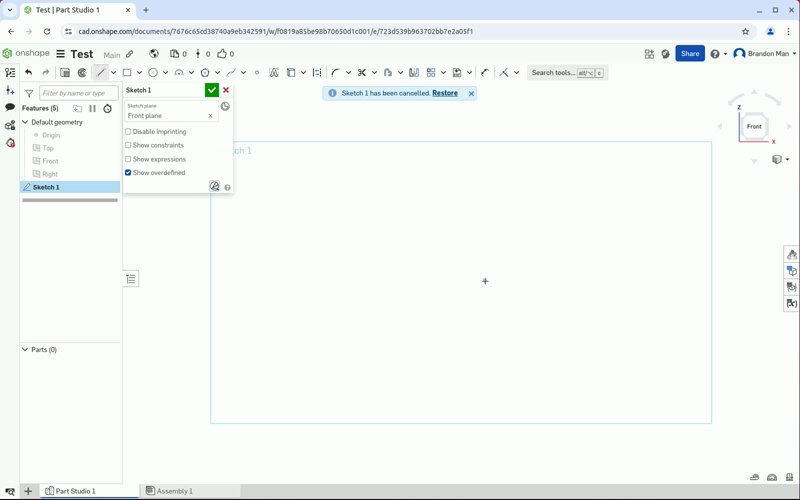
key_down(shift)
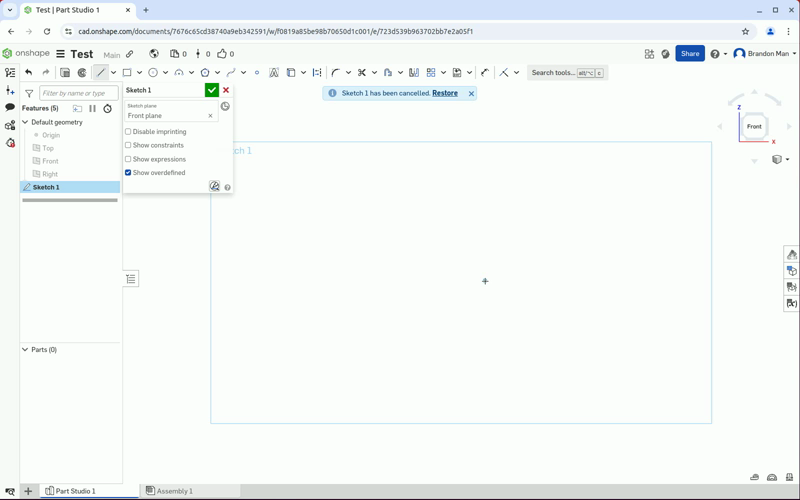
mouse_move(515, 280)
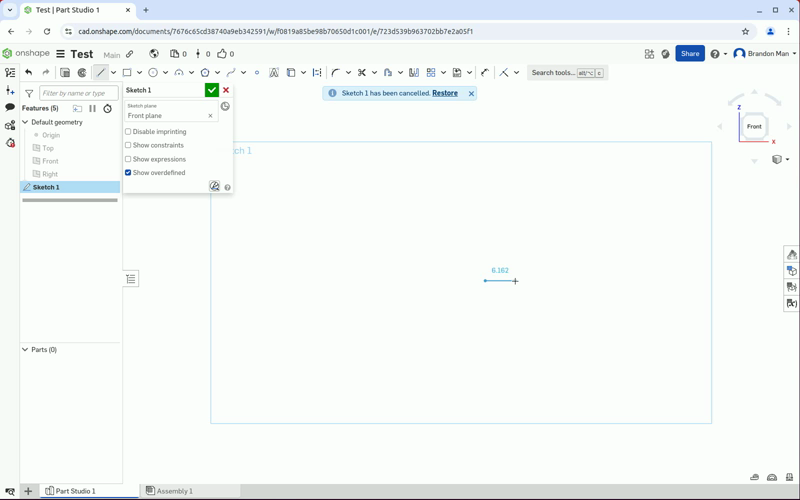
mouse_move(485, 279)
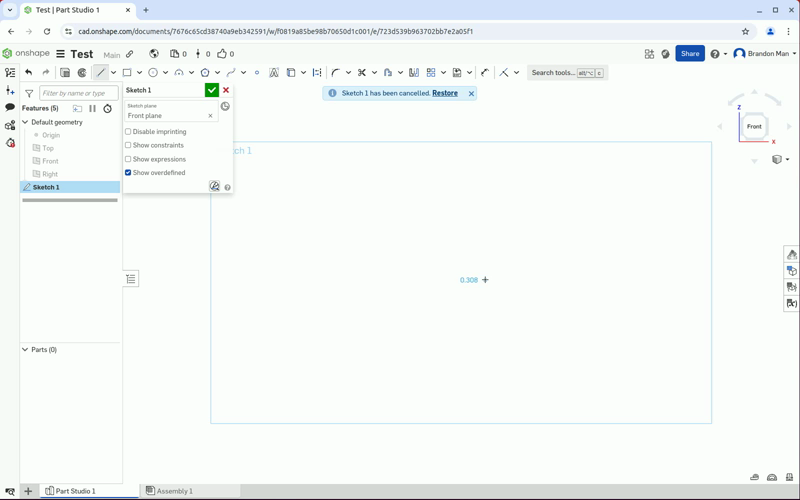
scroll(6)
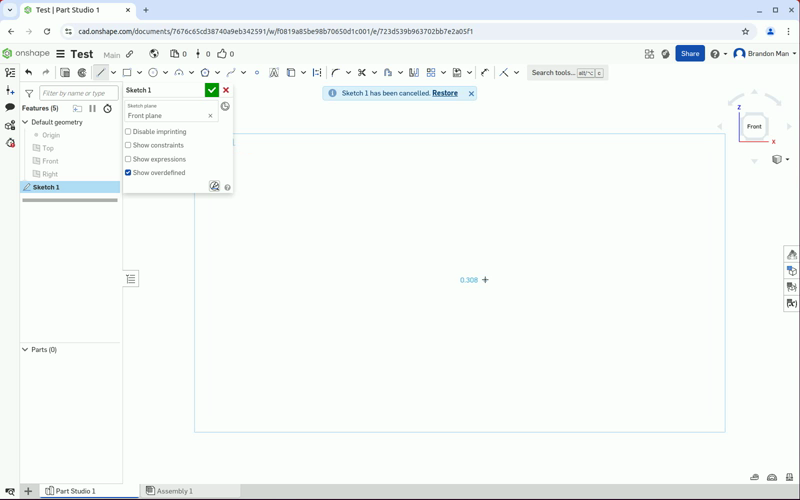
scroll(6)
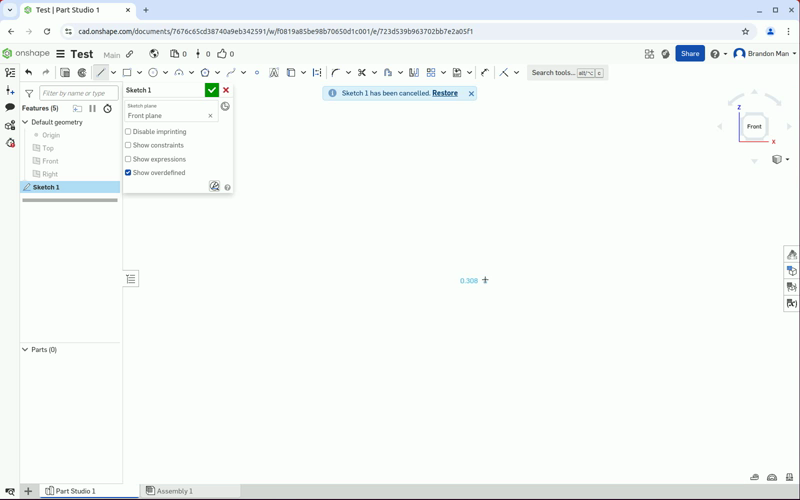
scroll(6)
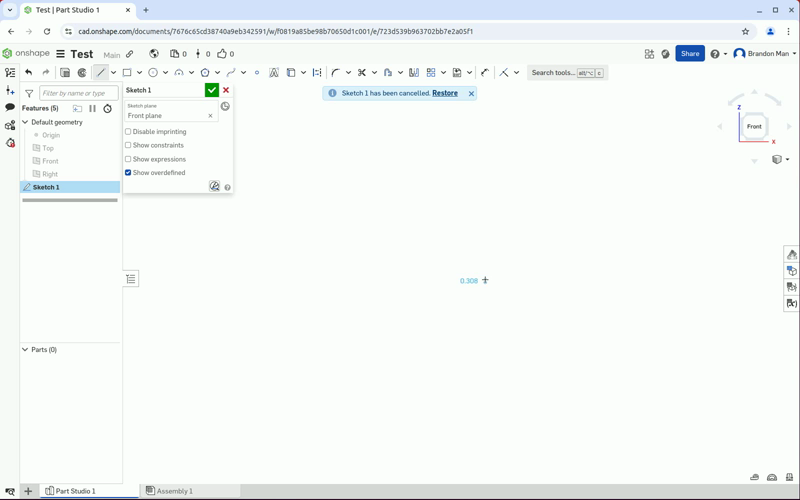
scroll(6)
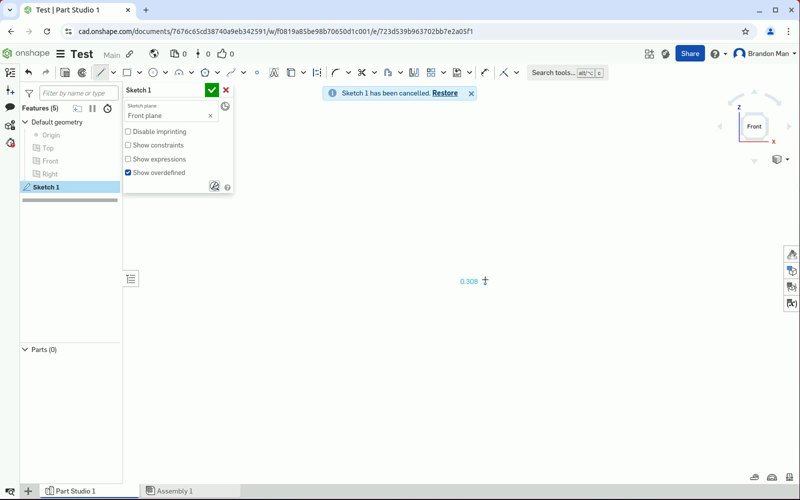
scroll(6)
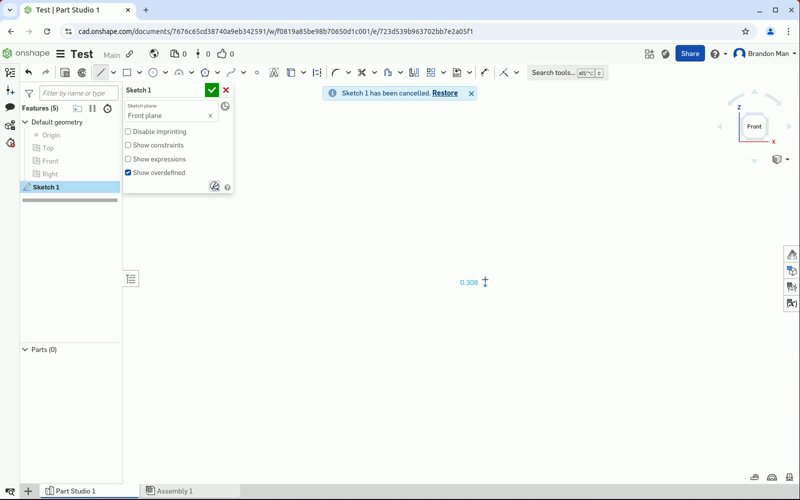
scroll(6)
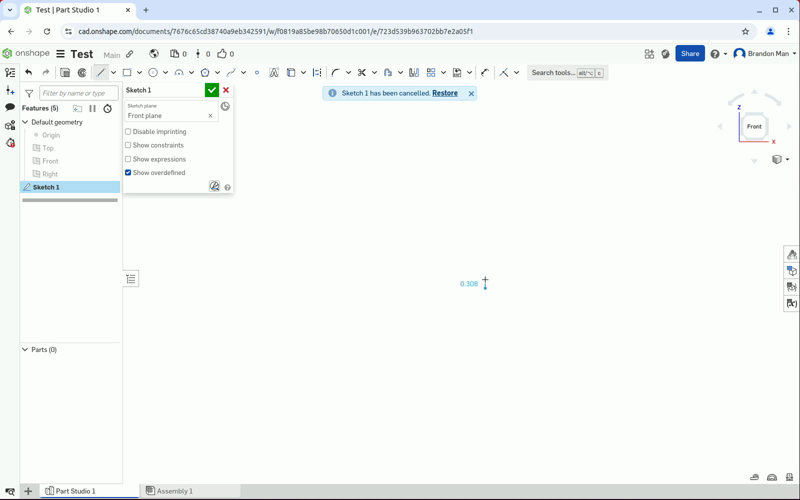
scroll(6)
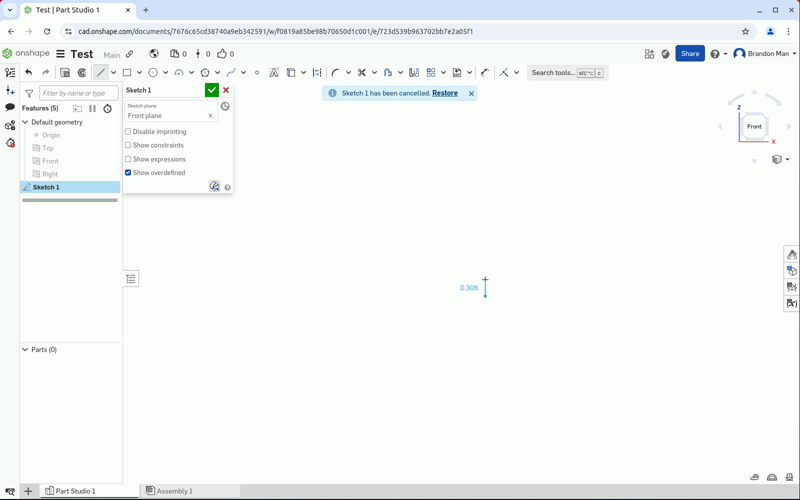
click(485, 279)
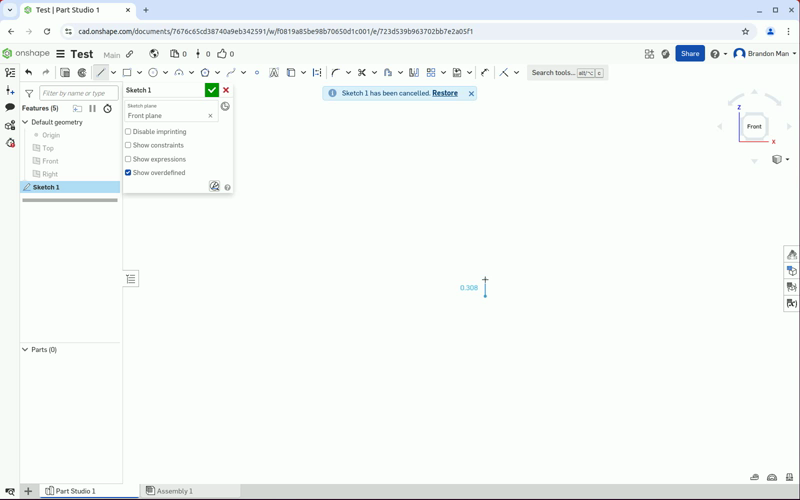
scroll(-6)
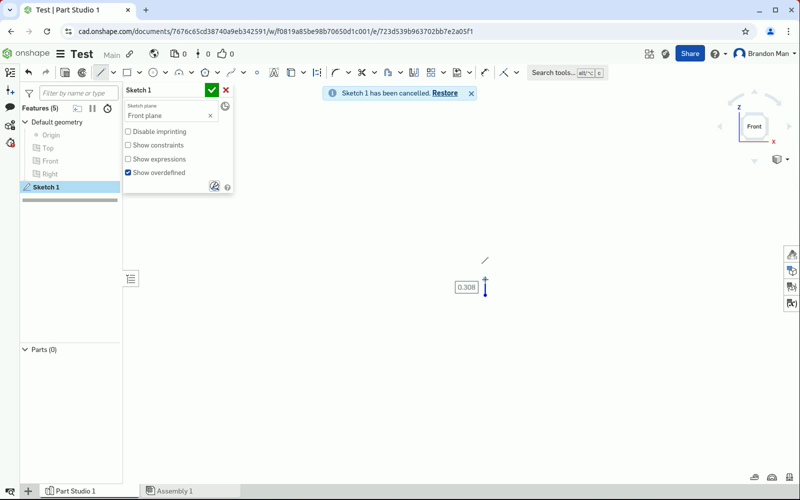
scroll(-6)
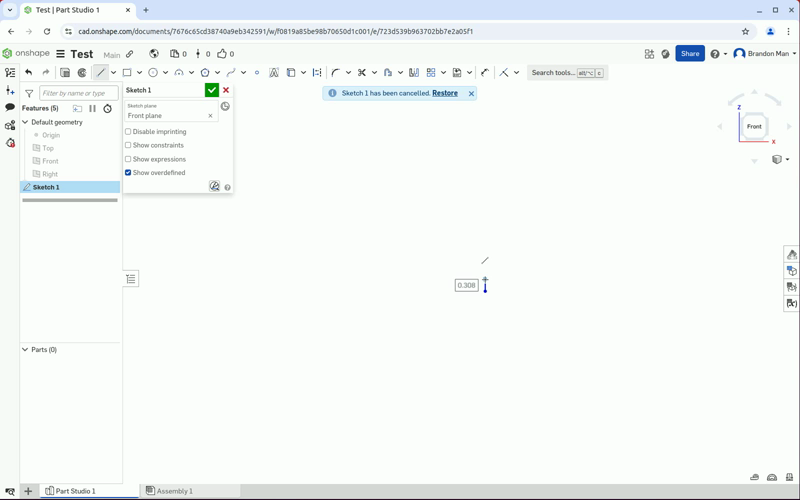
scroll(-6)
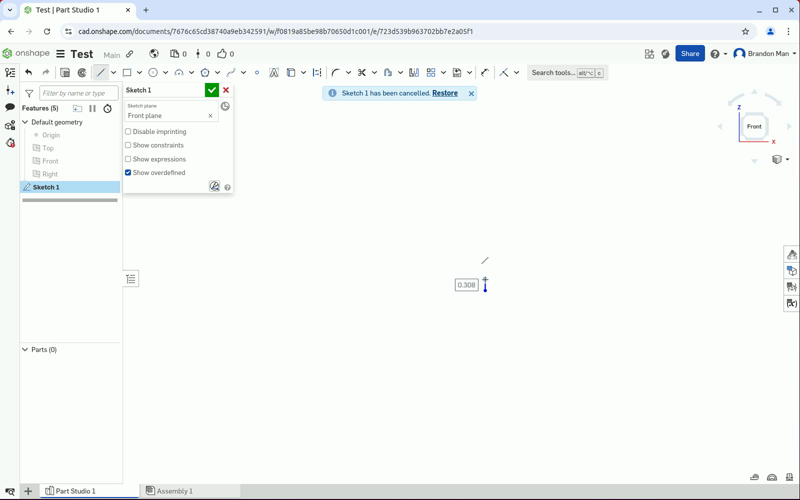
scroll(-6)
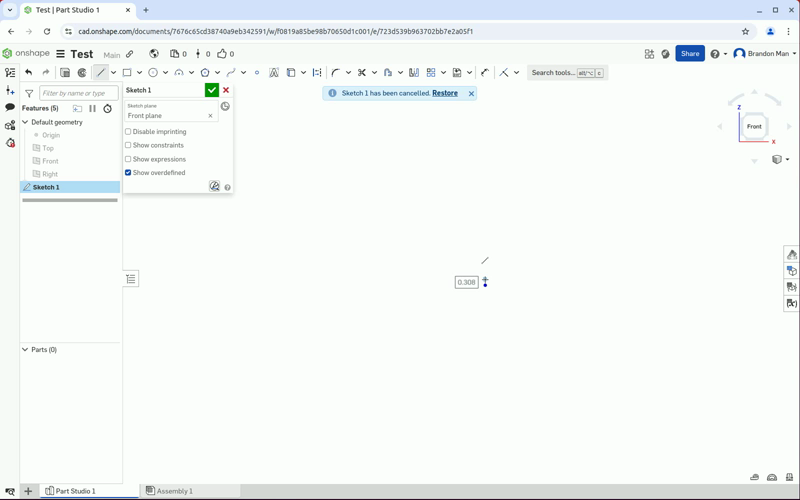
scroll(-6)
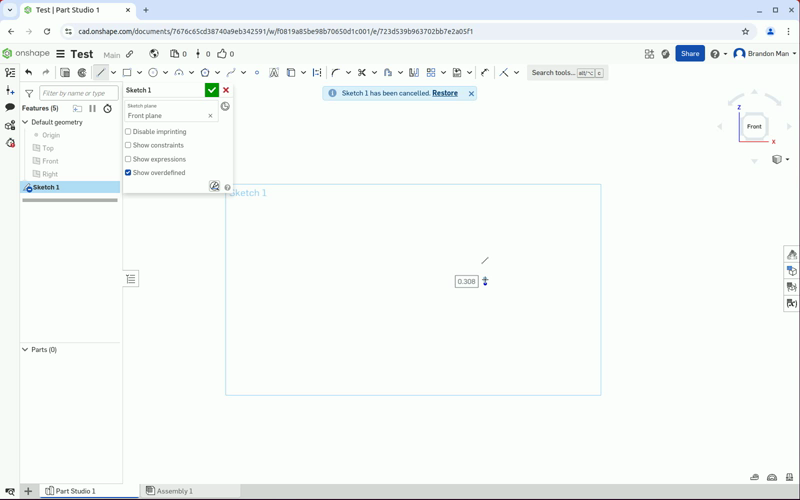
scroll(-6)
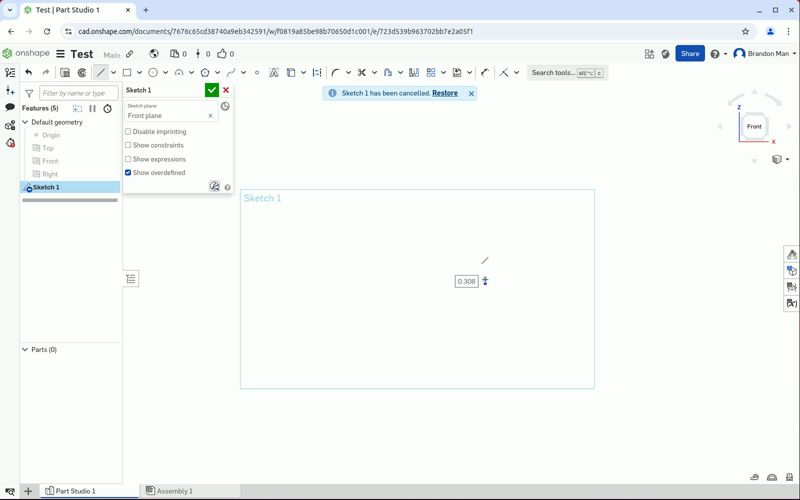
scroll(-6)
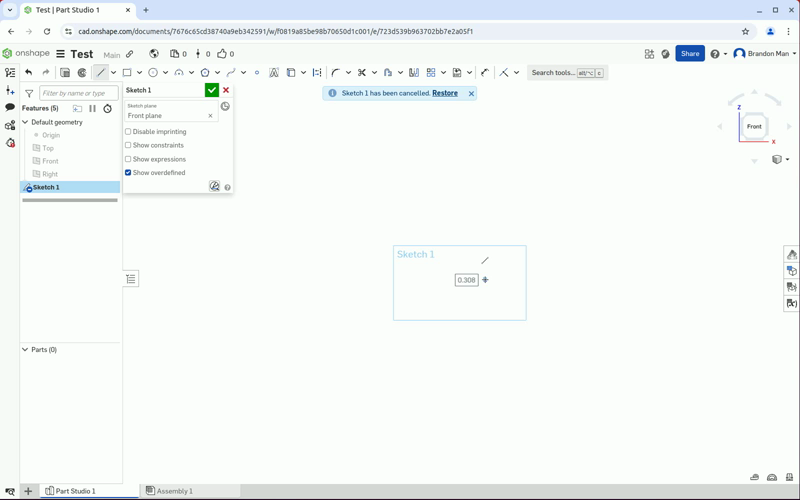
key_up(shift)
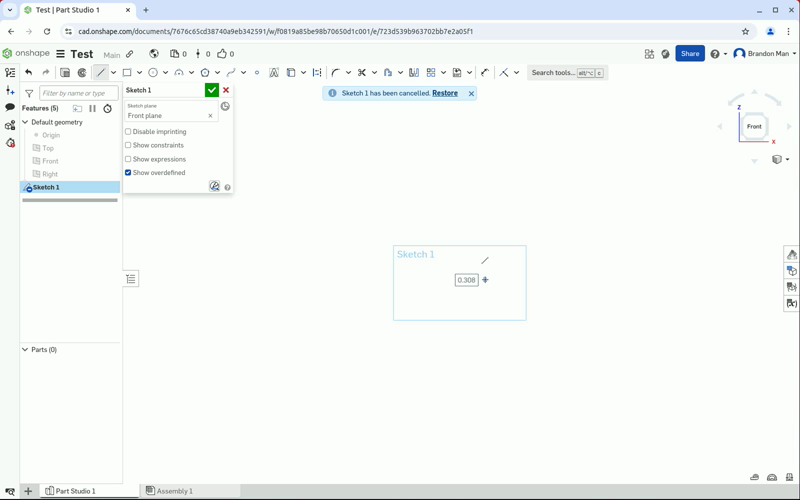
key(esc)
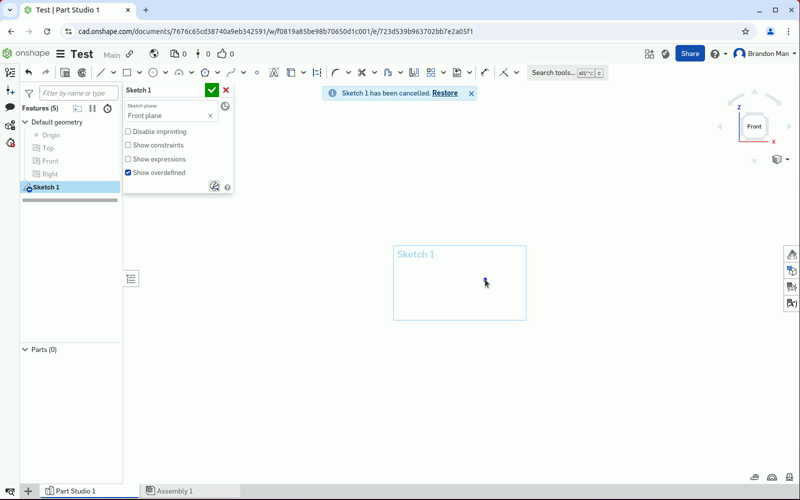
key(a)
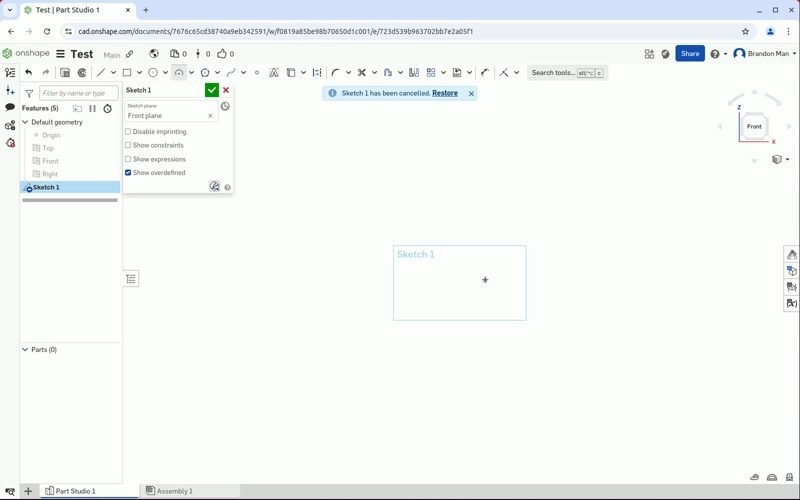
mouse_move(485, 279)
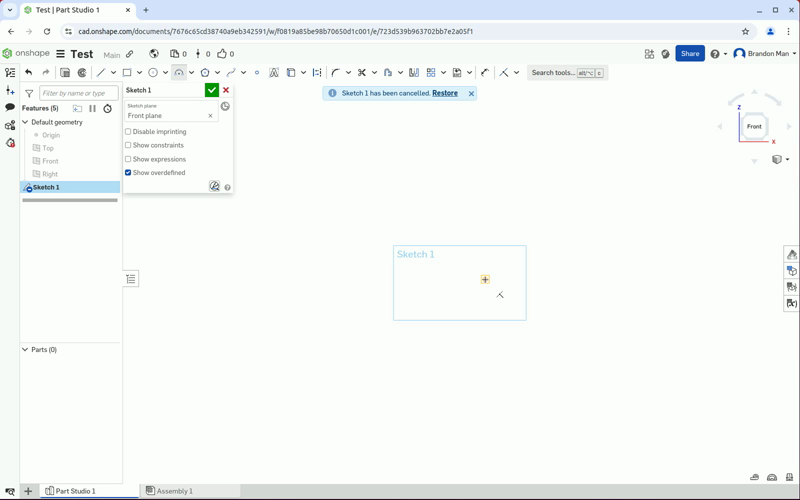
scroll(6)
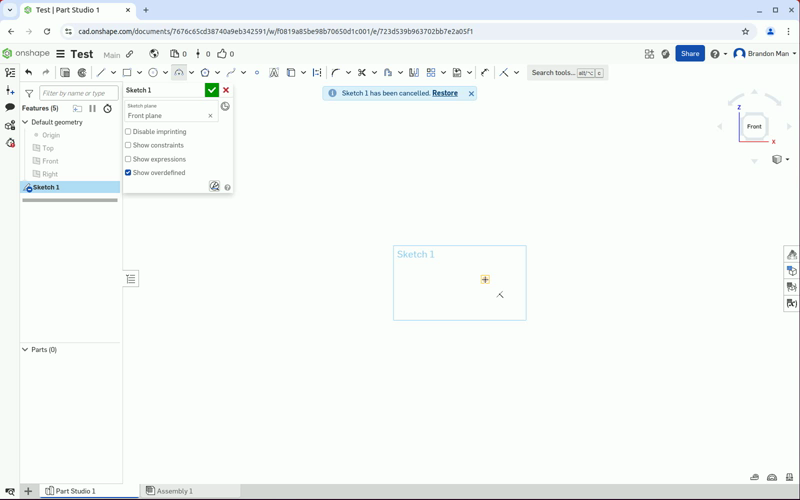
scroll(6)
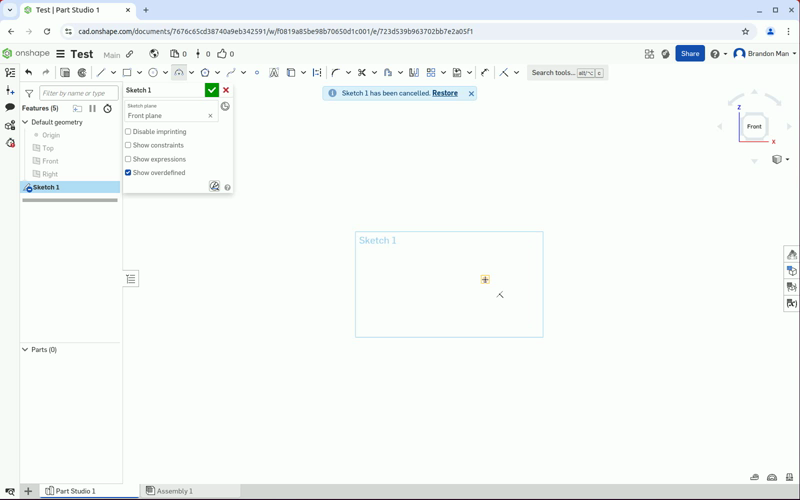
scroll(6)
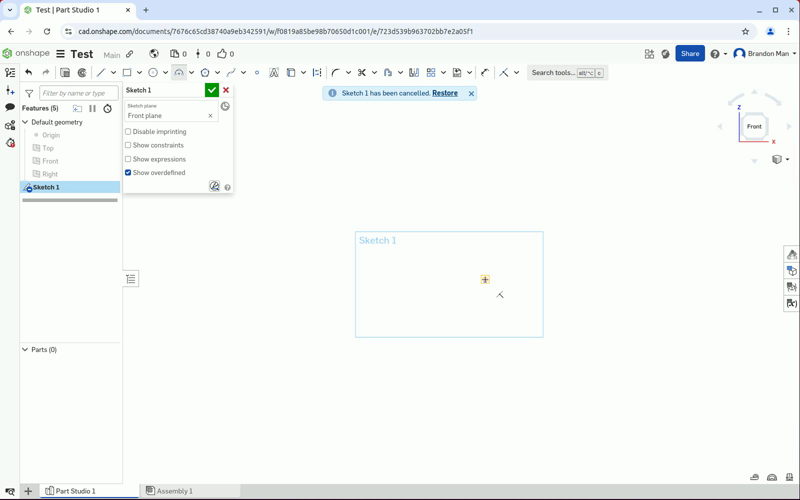
scroll(6)
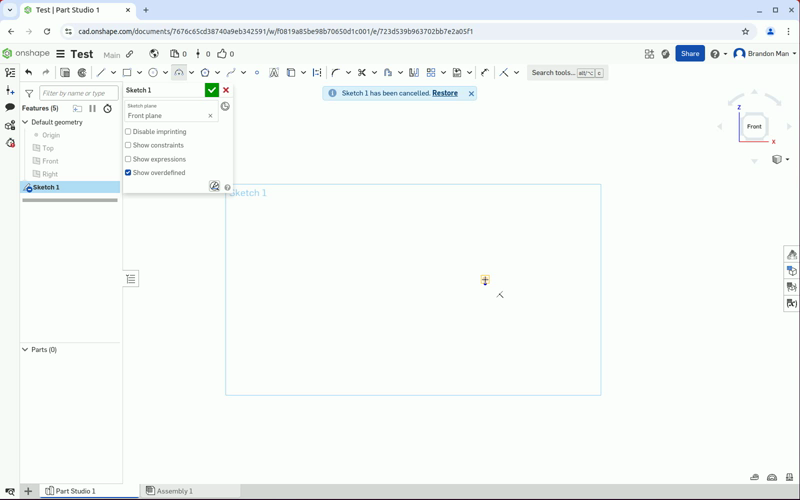
scroll(6)
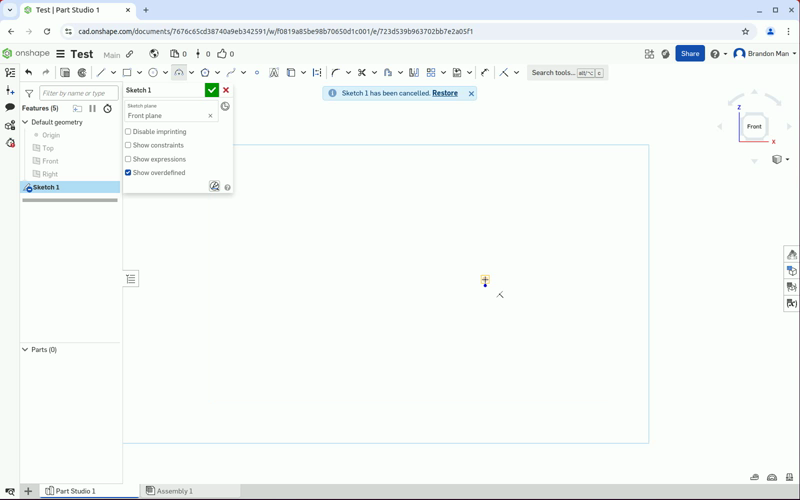
scroll(6)
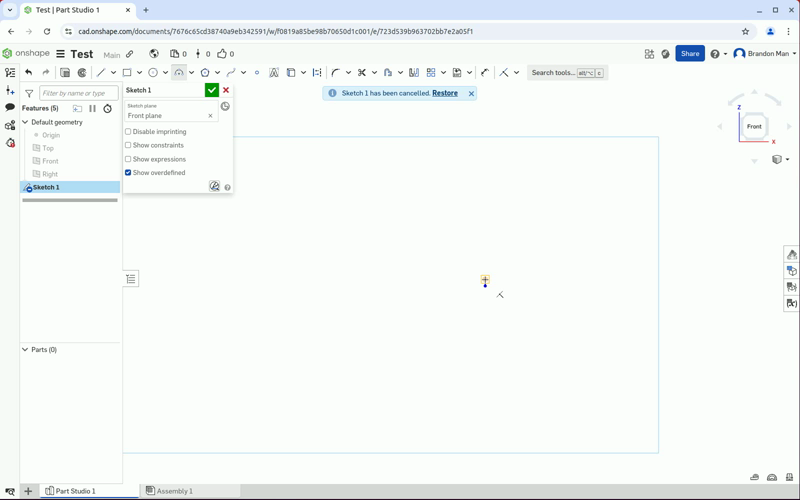
scroll(6)
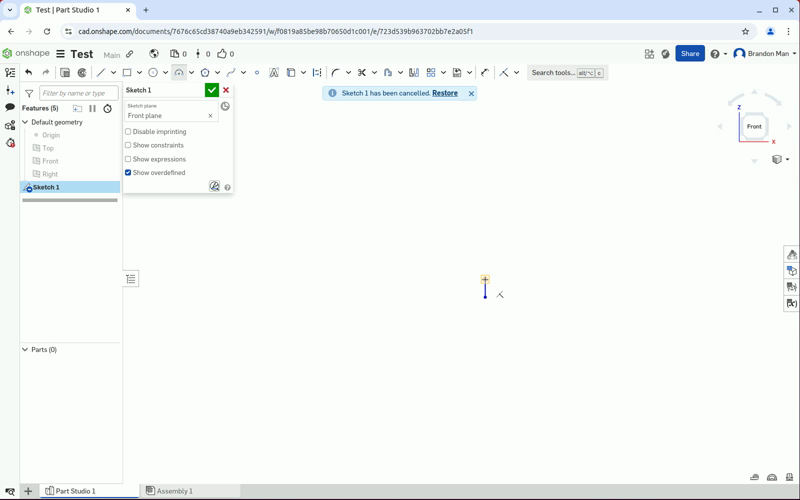
click(485, 279)
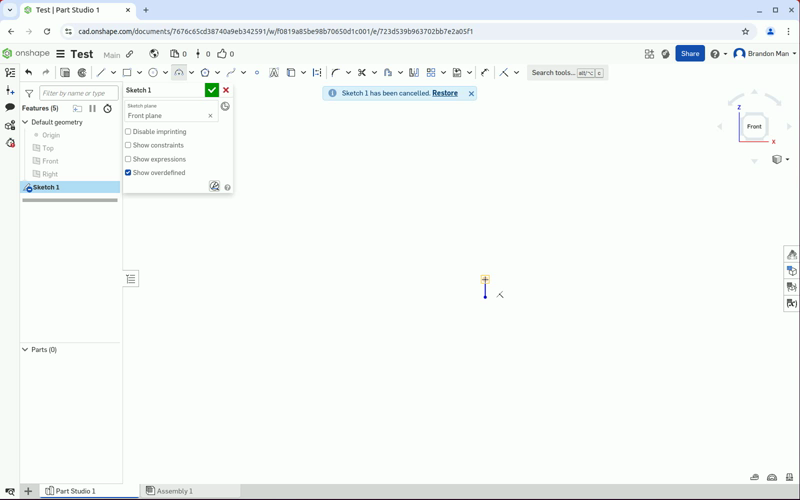
scroll(-6)
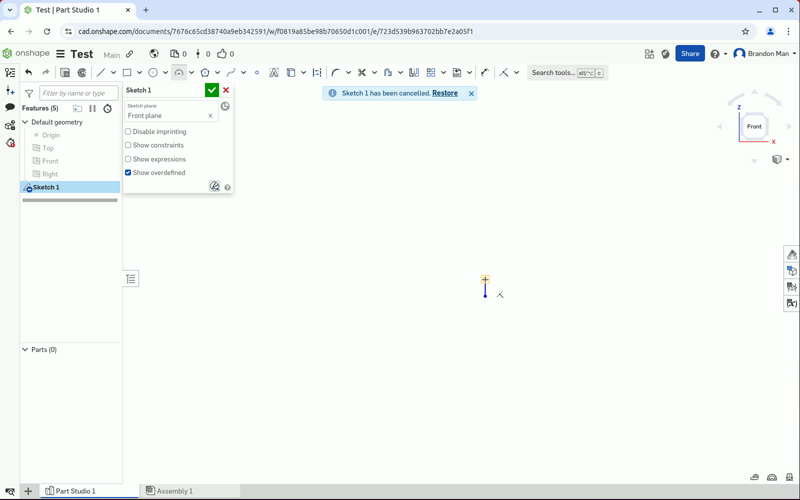
scroll(-6)
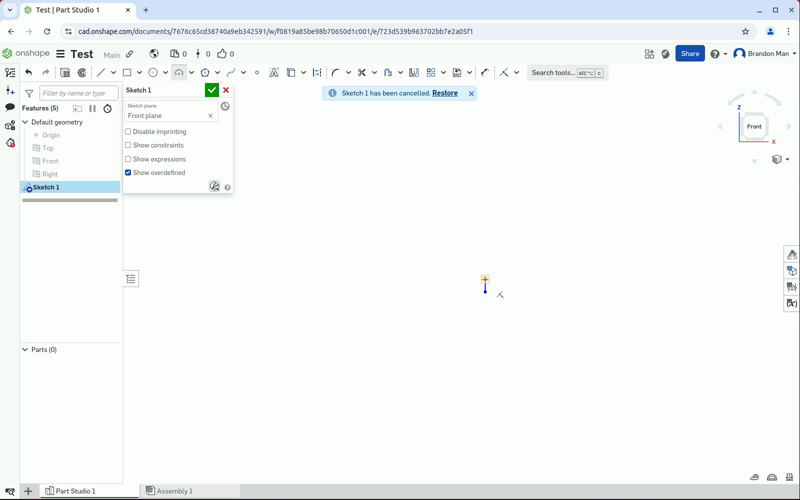
scroll(-6)
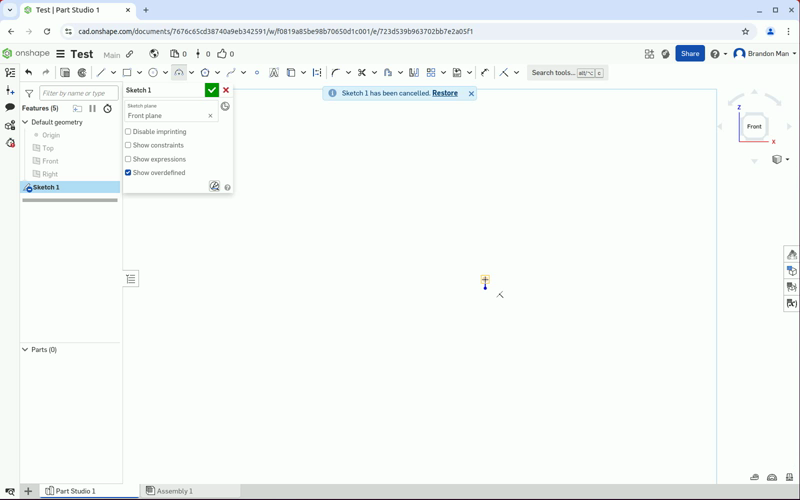
scroll(-6)
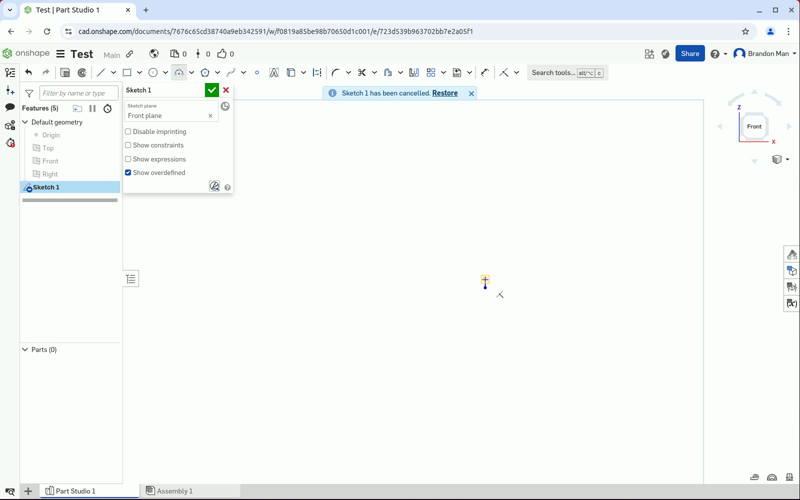
scroll(-6)
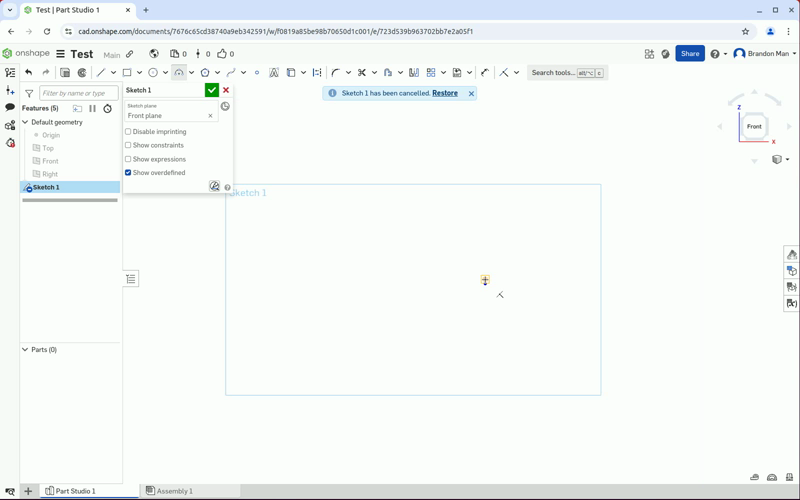
scroll(-6)
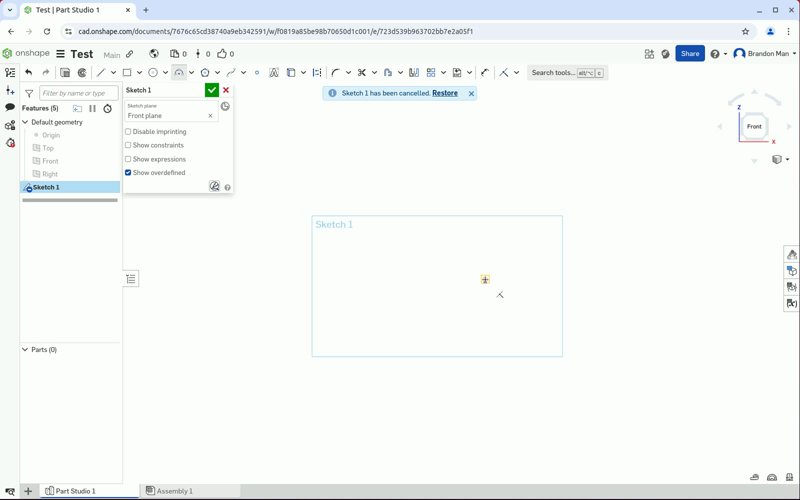
scroll(-6)
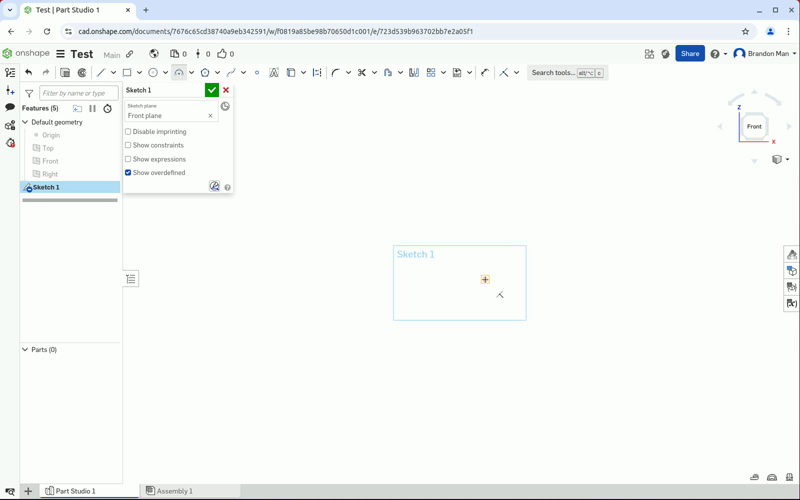
mouse_move(485, 280)
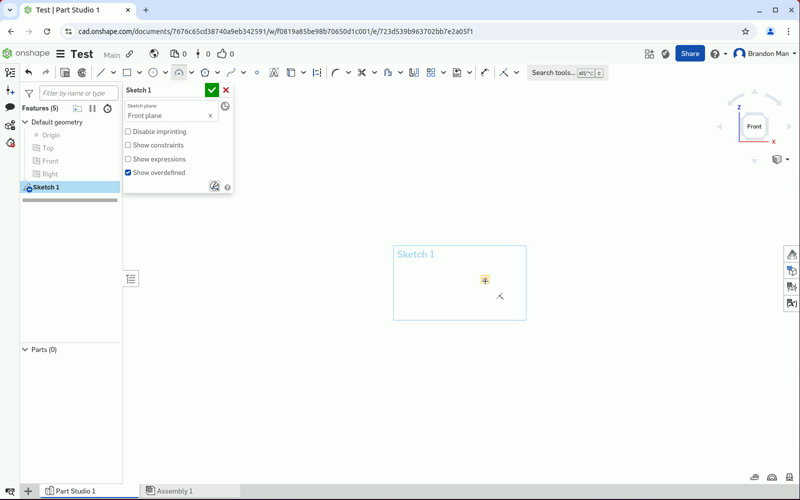
scroll(6)
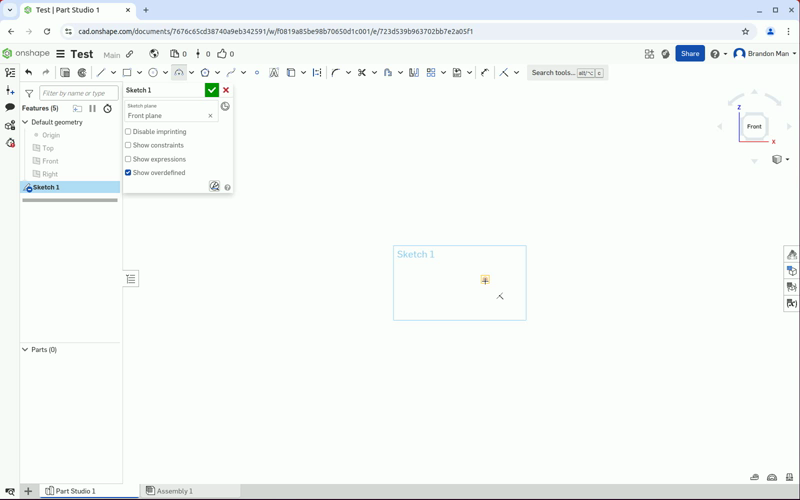
scroll(6)
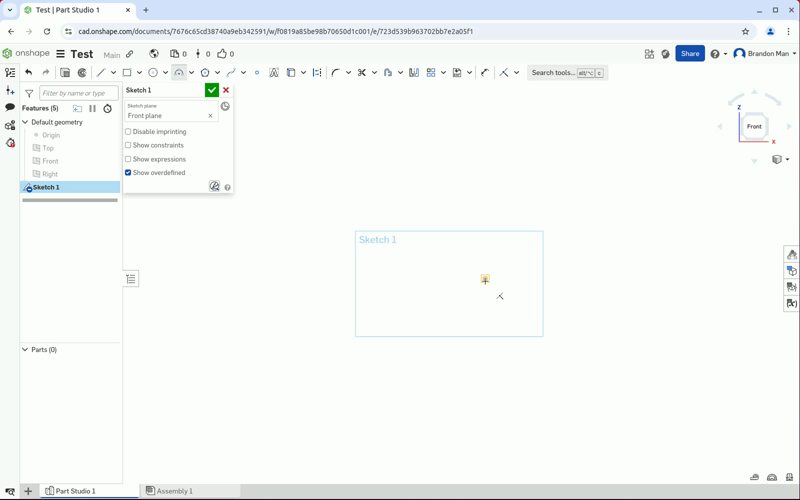
scroll(6)
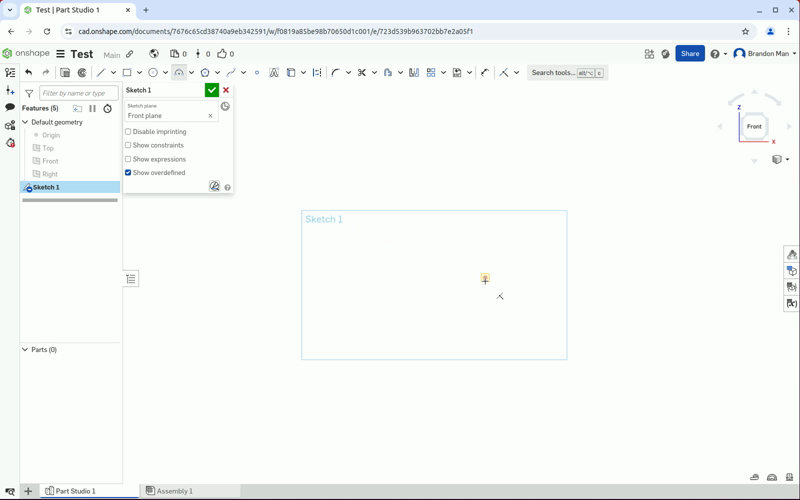
scroll(6)
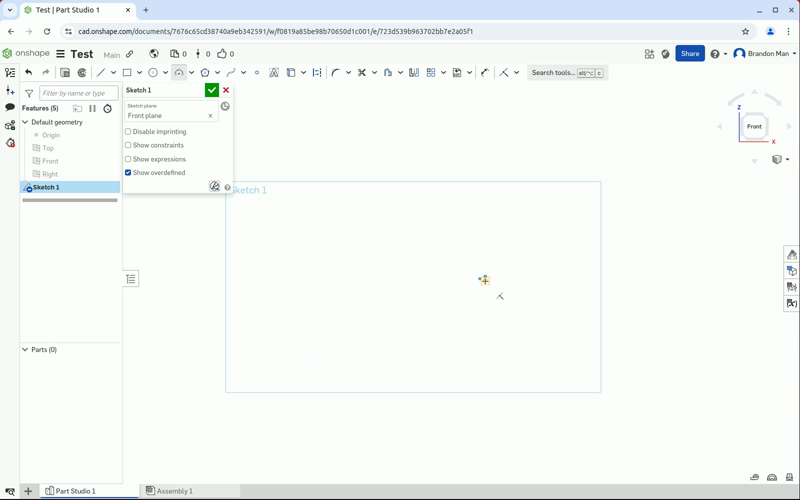
scroll(6)
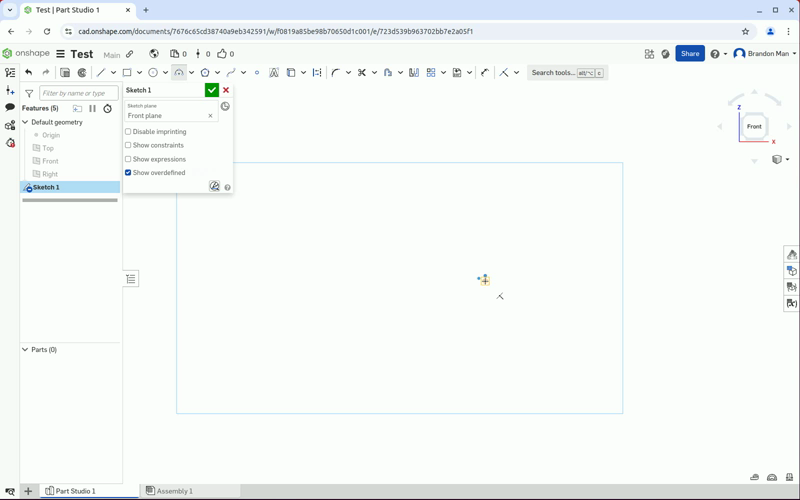
scroll(6)
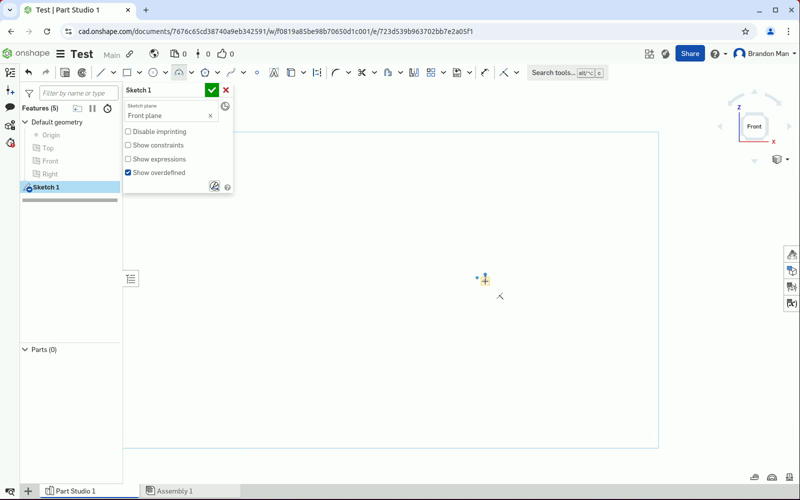
scroll(6)
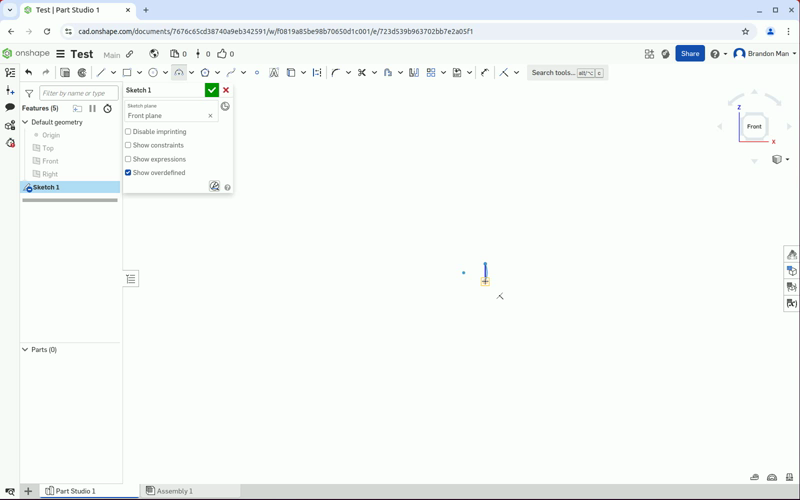
click(485, 280)
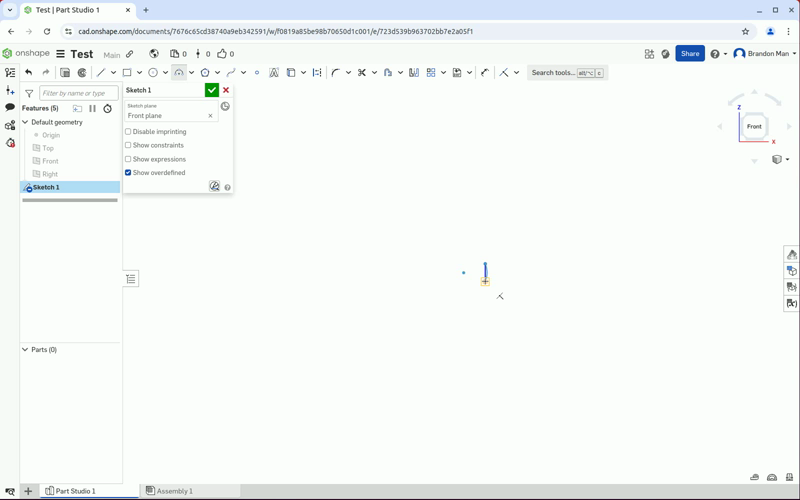
scroll(-6)
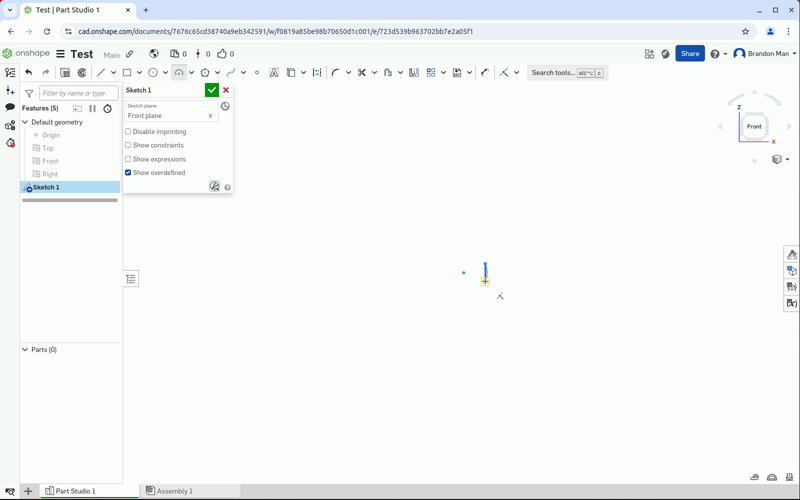
scroll(-6)
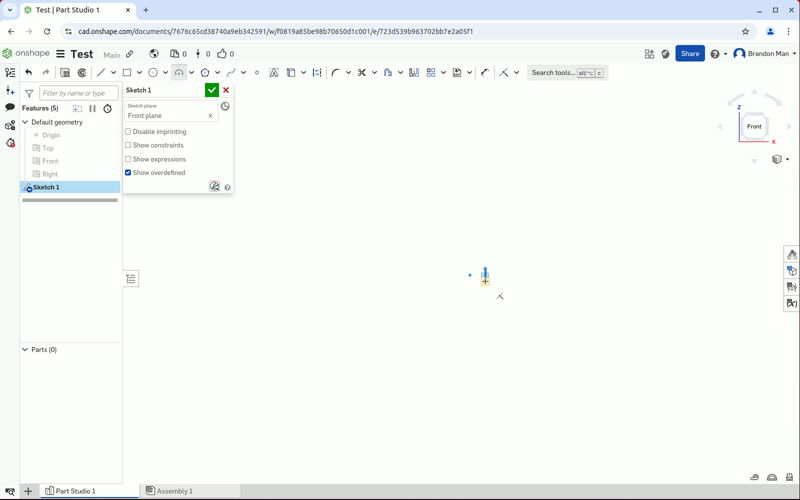
scroll(-6)
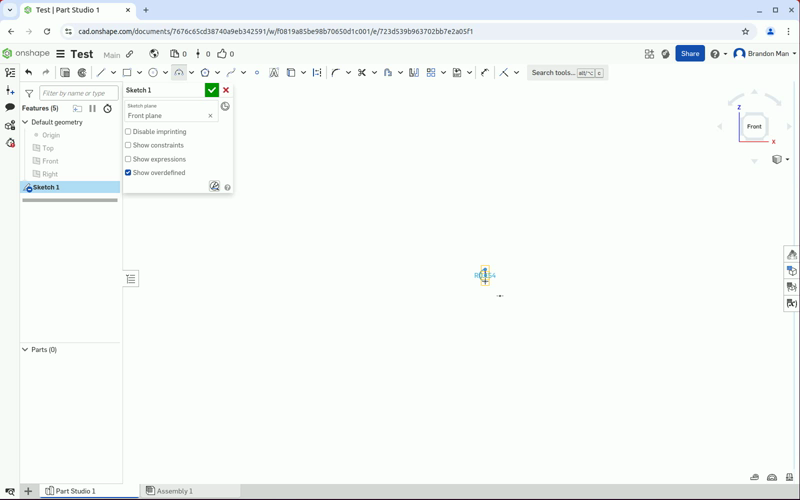
scroll(-6)
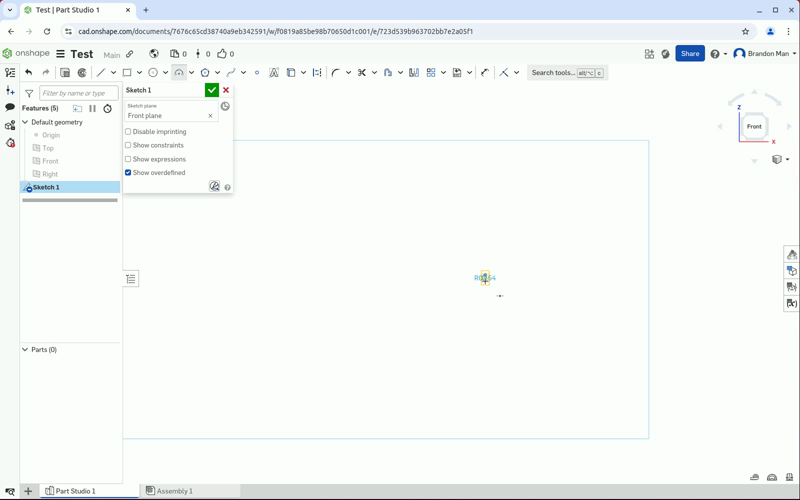
scroll(-6)
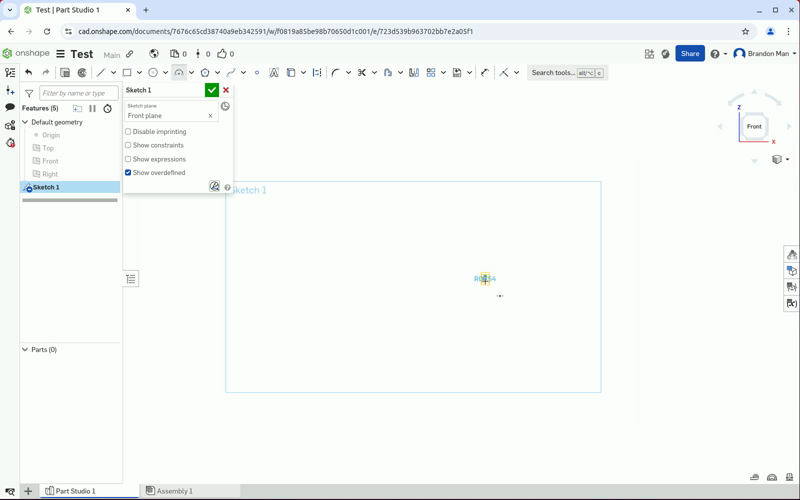
scroll(-6)
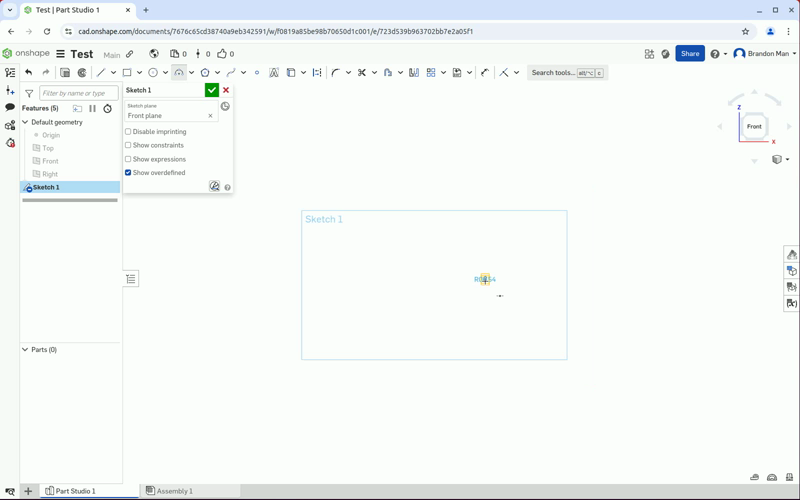
scroll(-6)
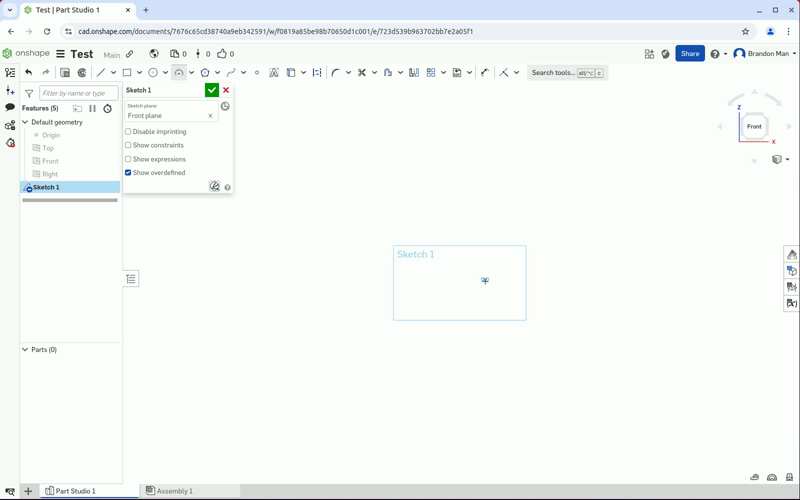
key_down(shift)
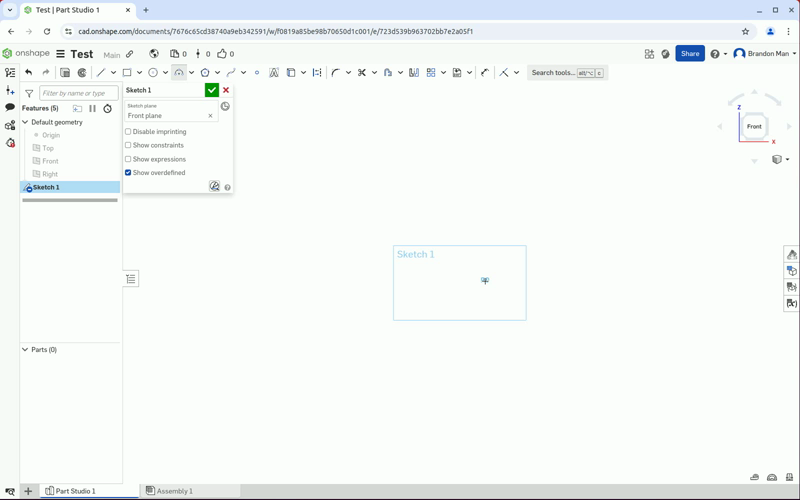
mouse_move(399, 279)
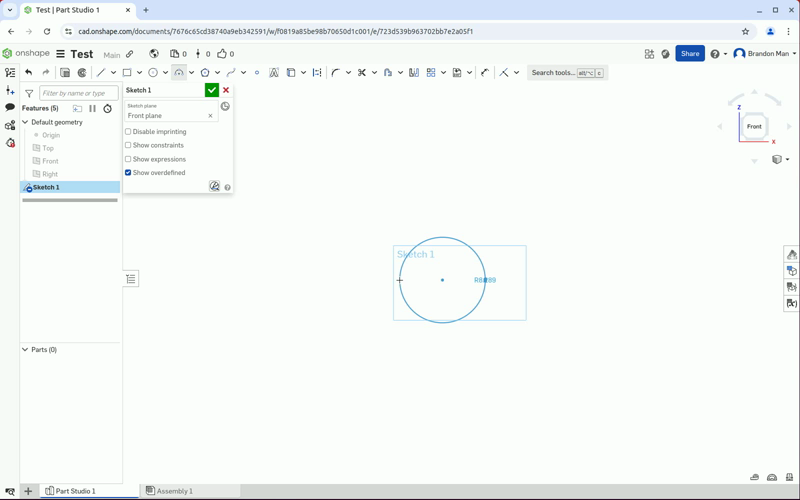
scroll(6)
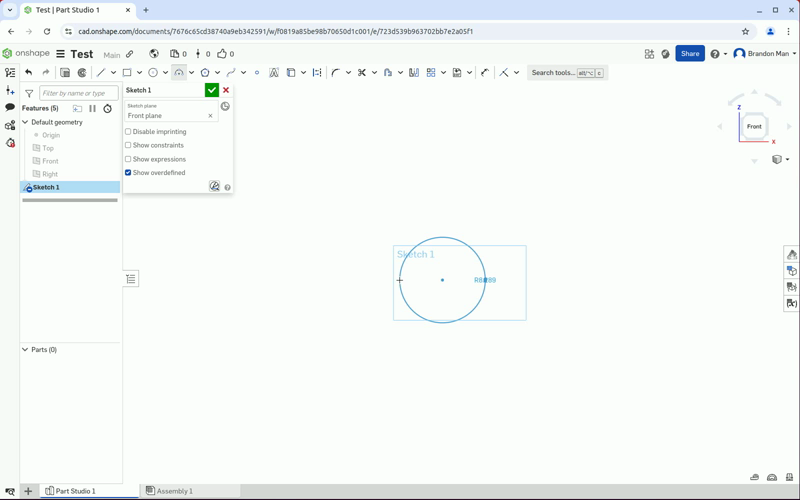
scroll(6)
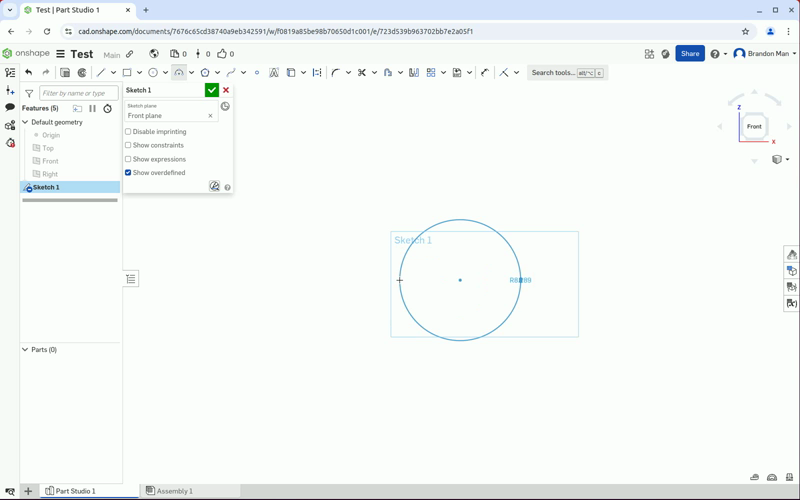
scroll(6)
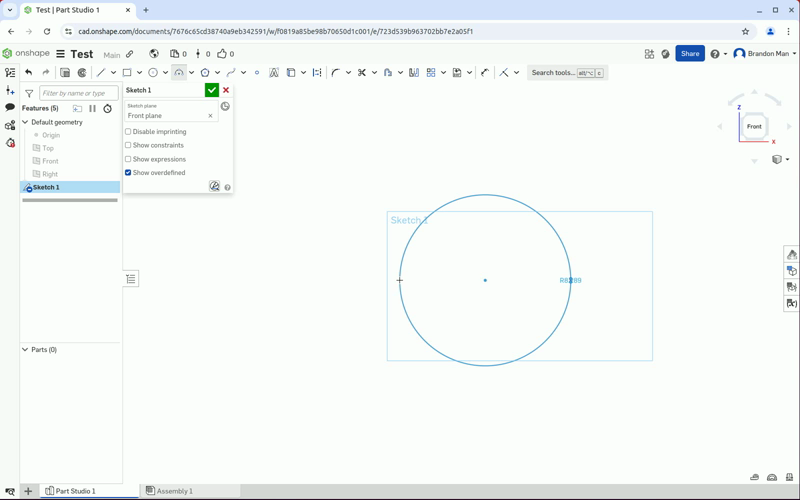
scroll(6)
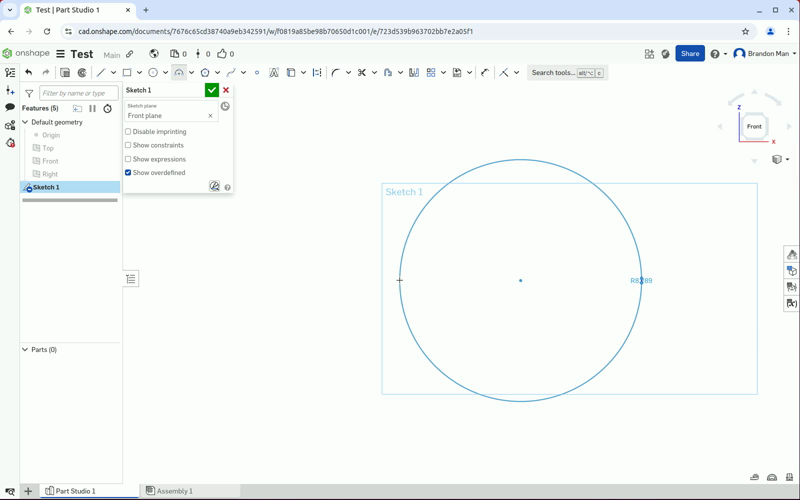
scroll(6)
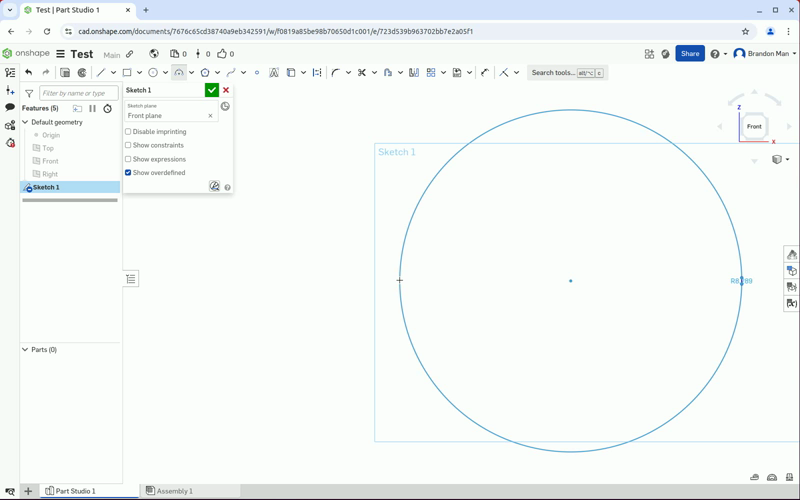
scroll(6)
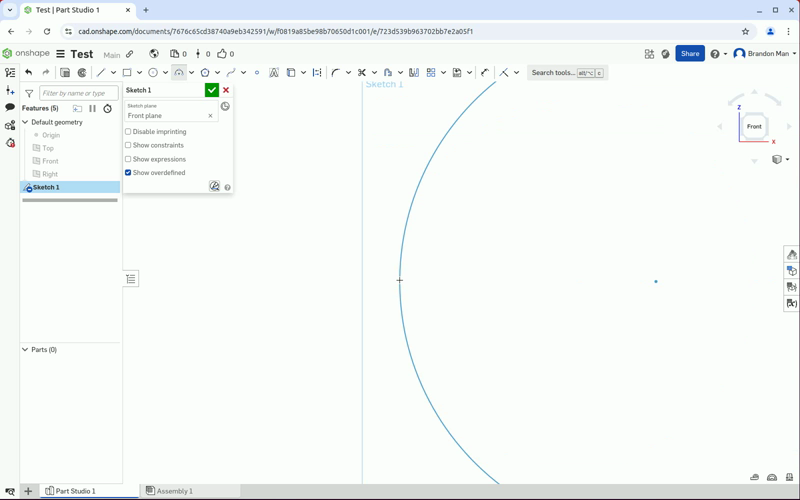
scroll(6)
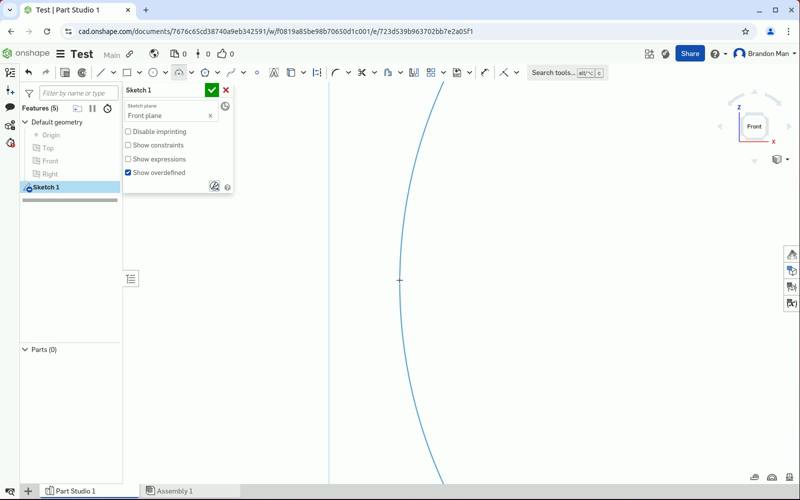
click(399, 279)
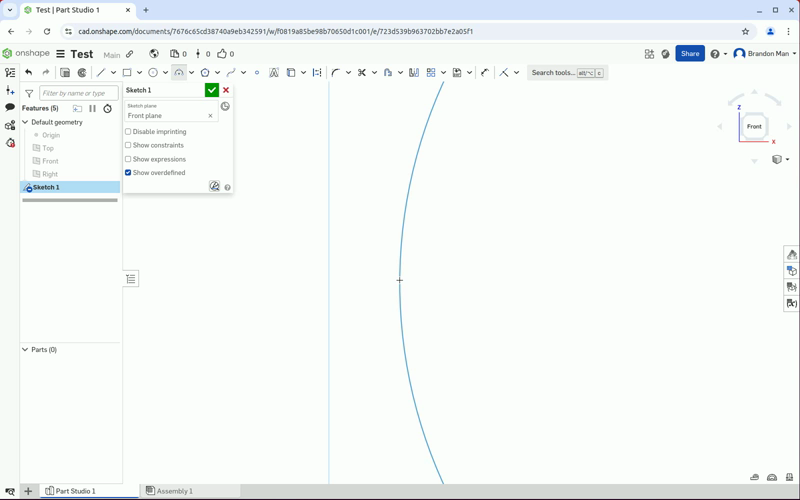
scroll(-6)
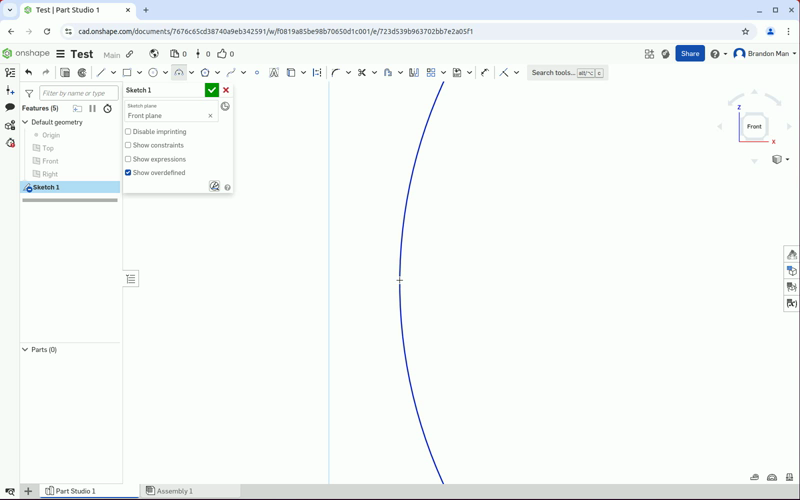
scroll(-6)
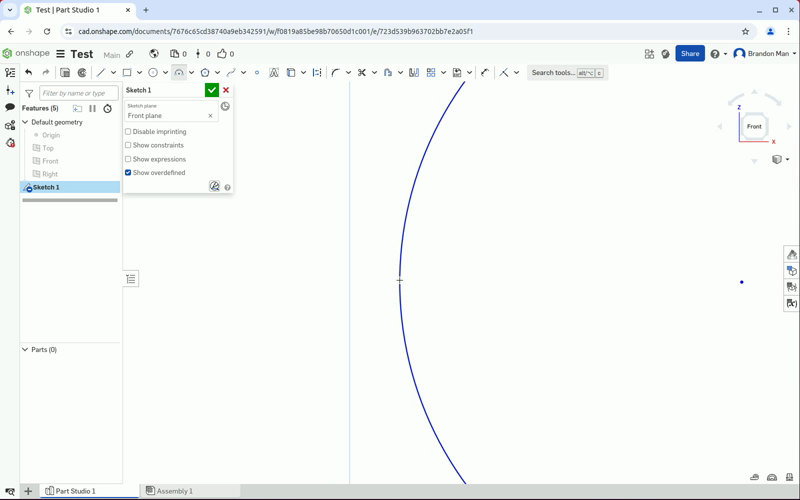
scroll(-6)
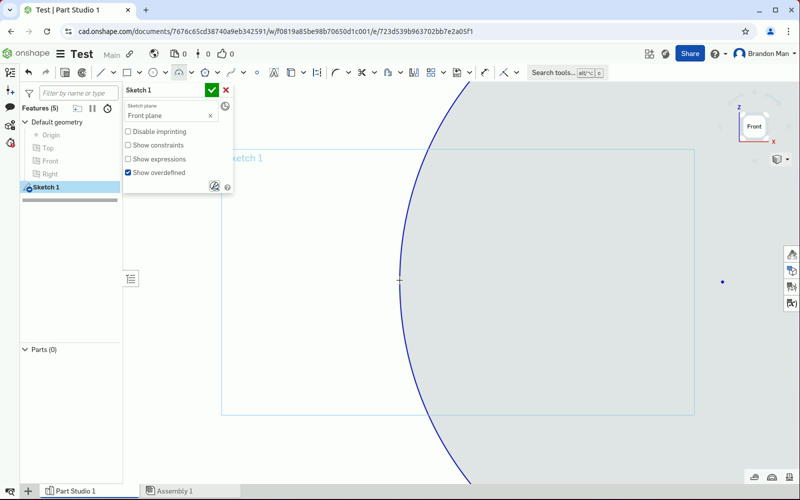
scroll(-6)
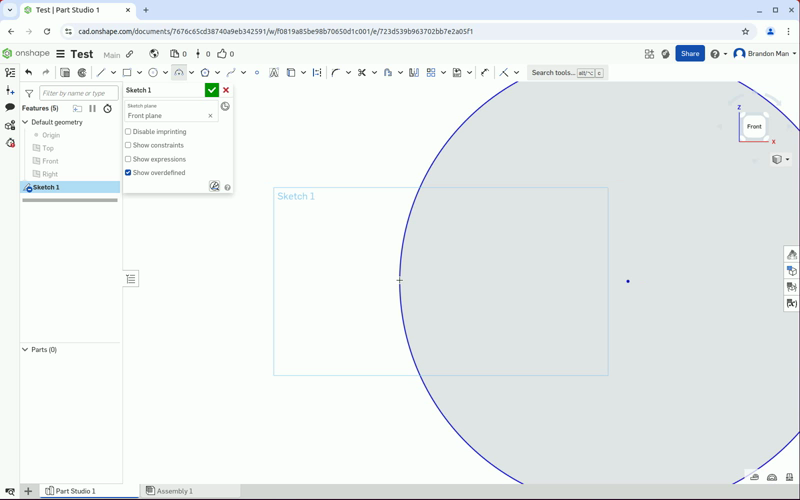
scroll(-6)
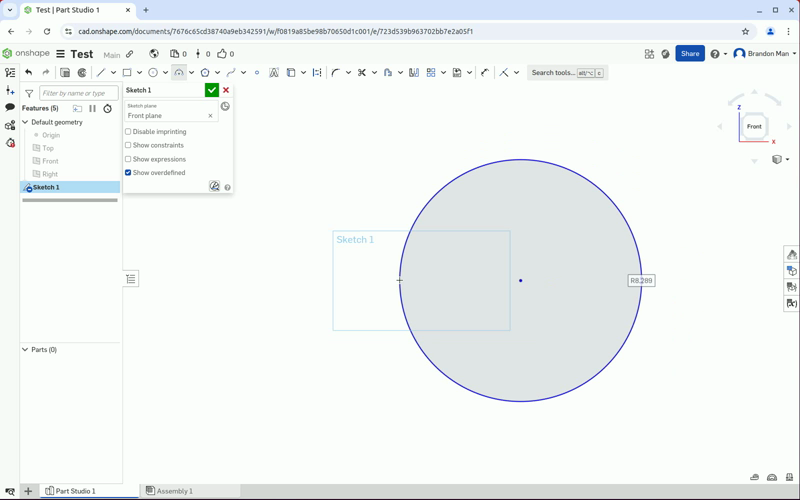
scroll(-6)
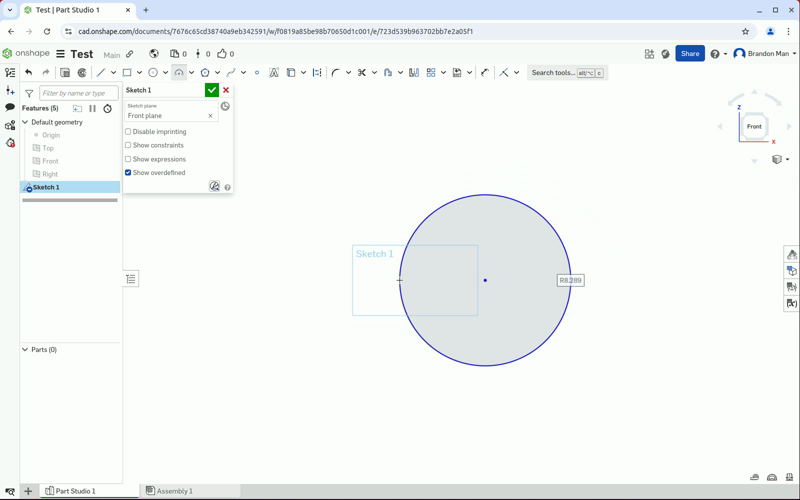
scroll(-6)
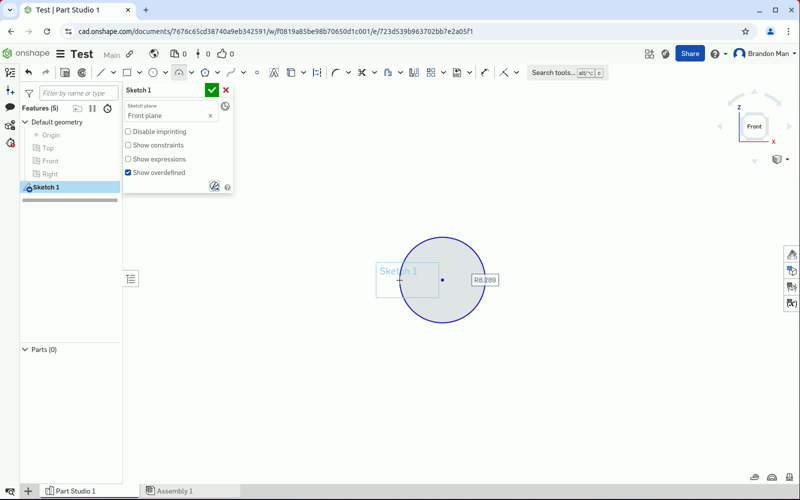
key_up(shift)
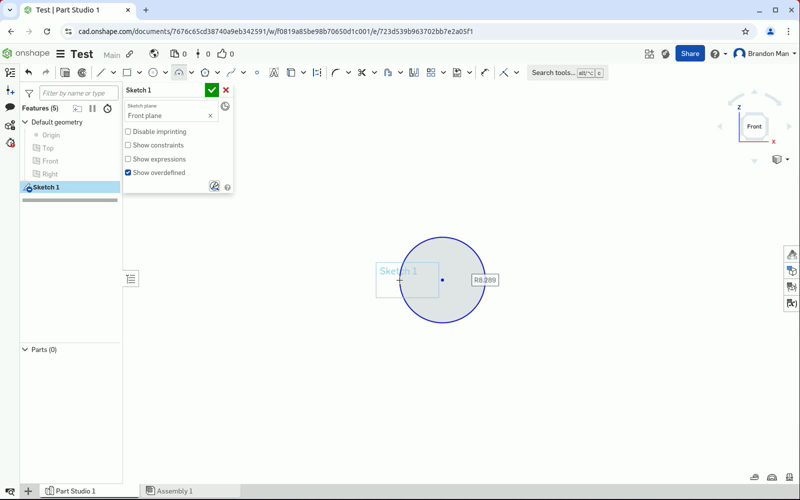
key(esc)
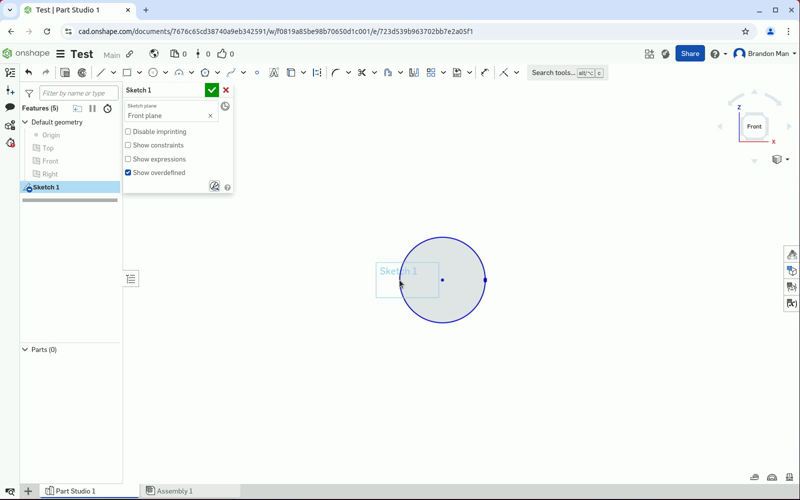
key(c)
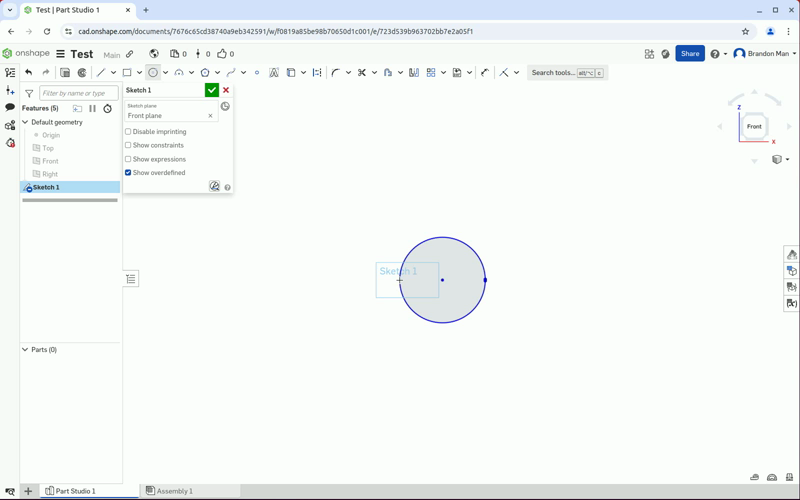
key_down(shift)
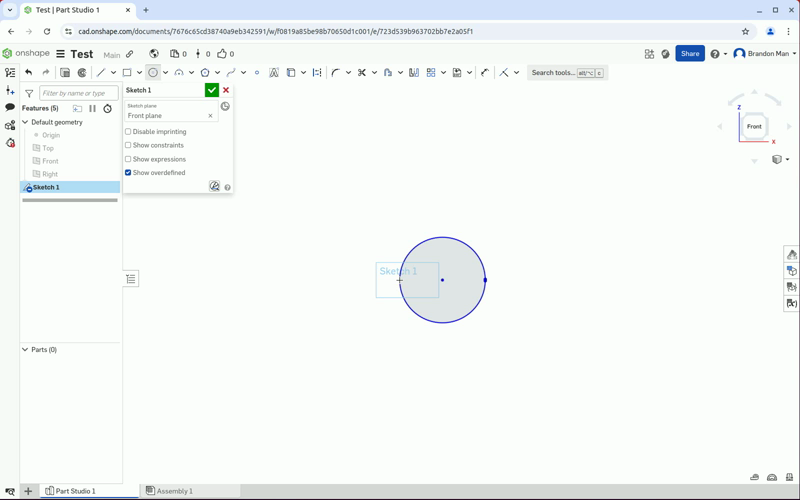
mouse_move(460, 283)
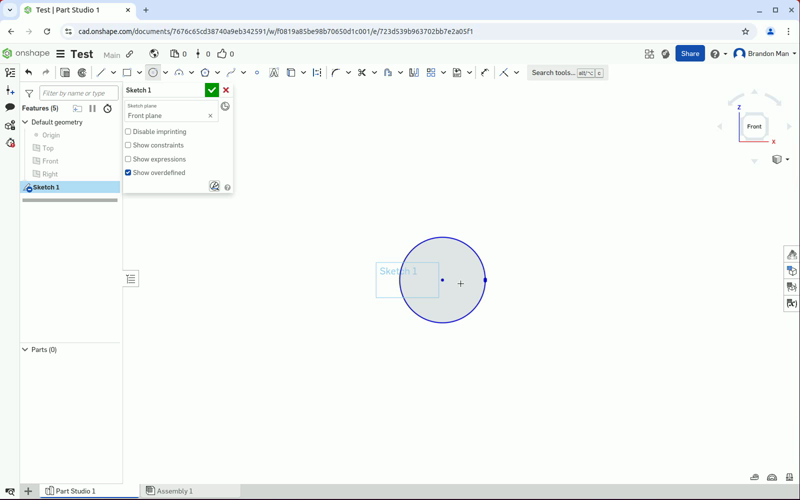
click(460, 283)
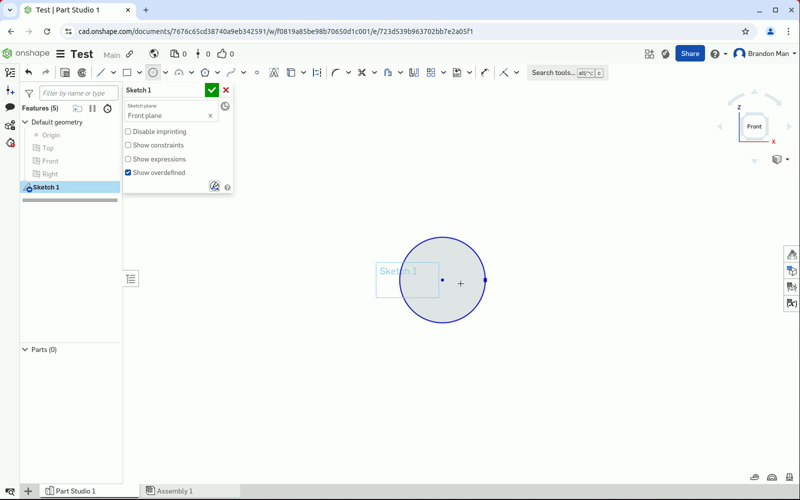
key_up(shift)
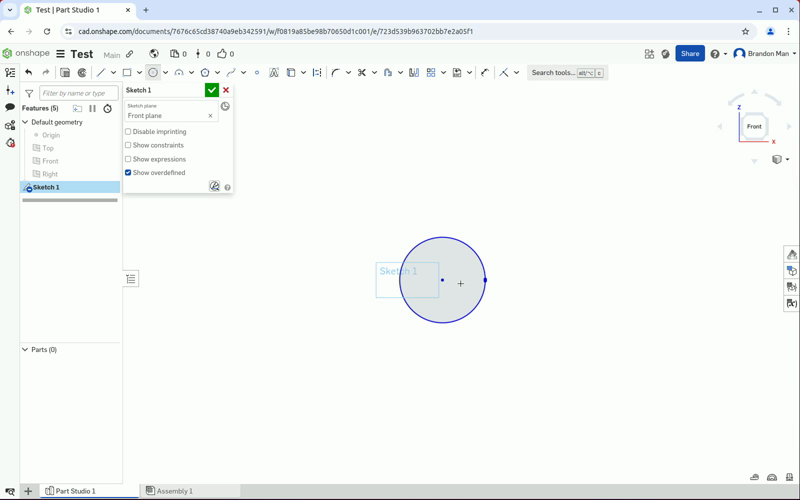
mouse_move(463, 283)
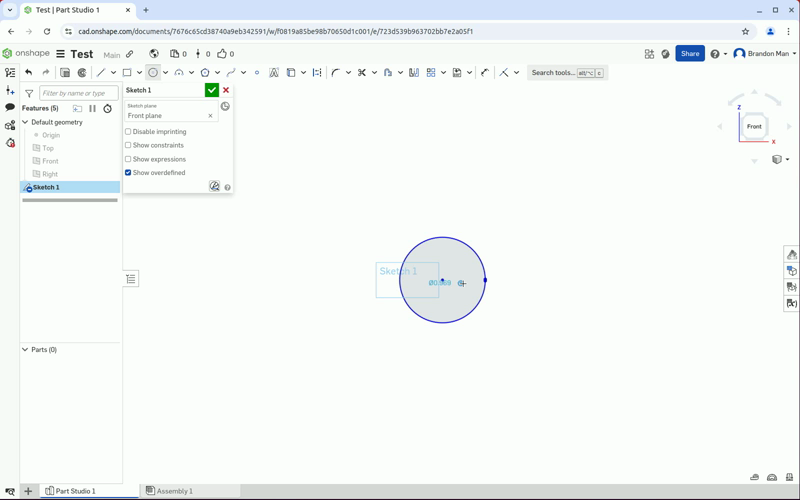
scroll(6)
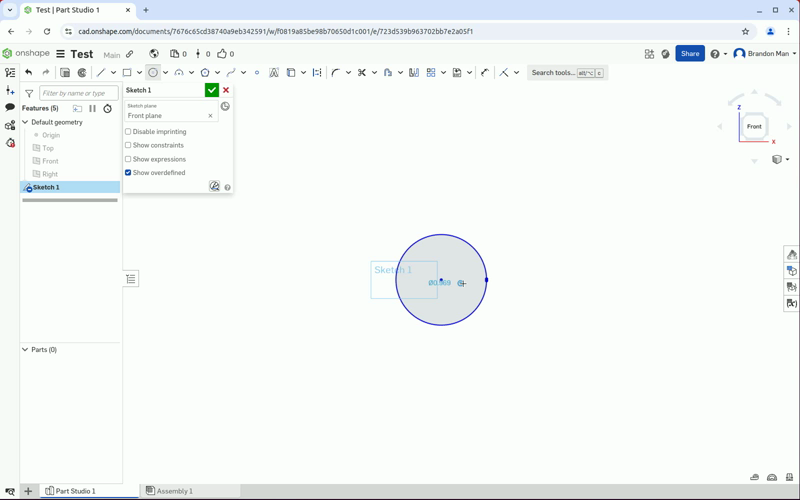
scroll(6)
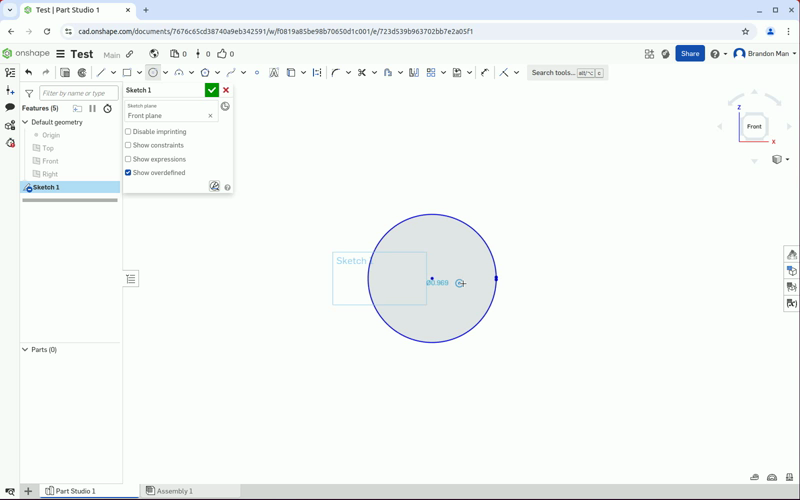
scroll(6)
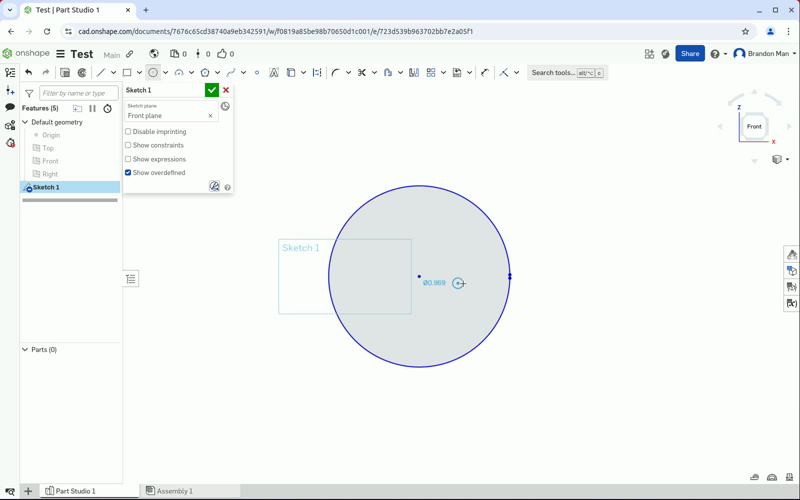
scroll(6)
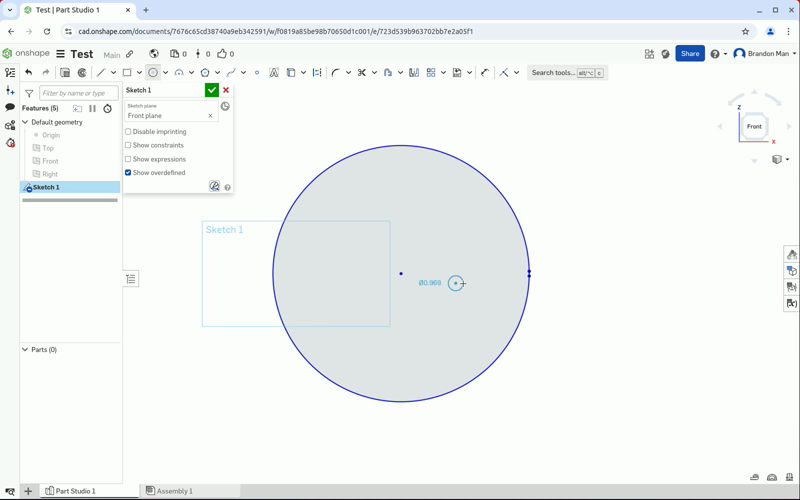
scroll(6)
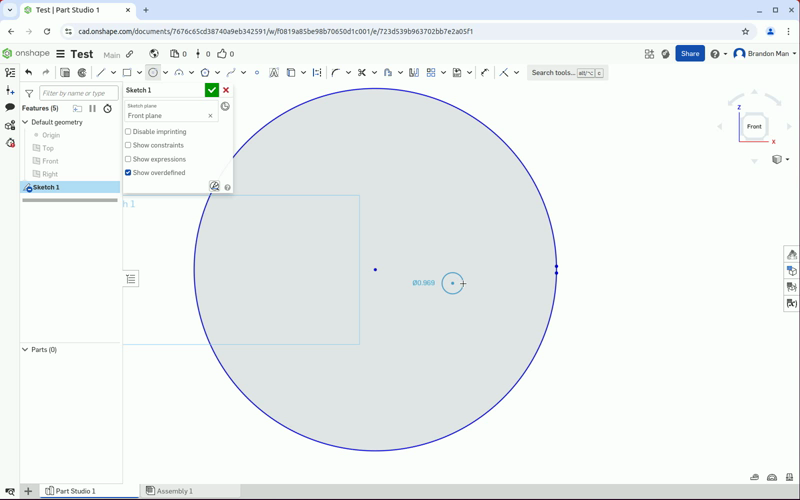
scroll(6)
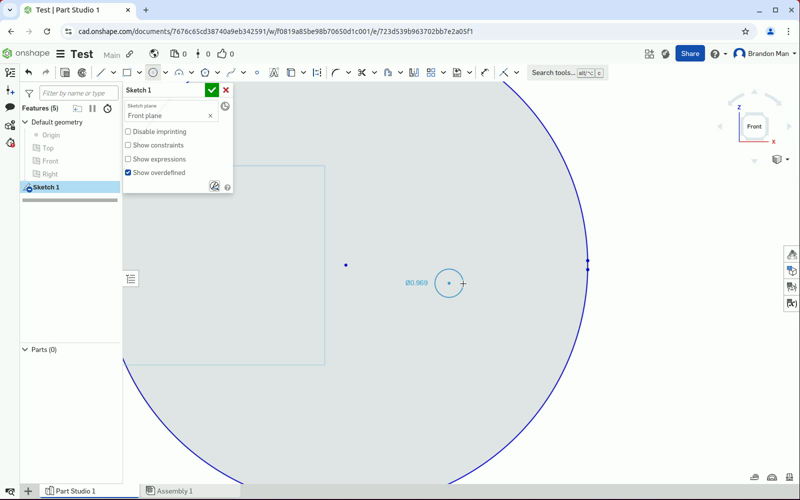
scroll(6)
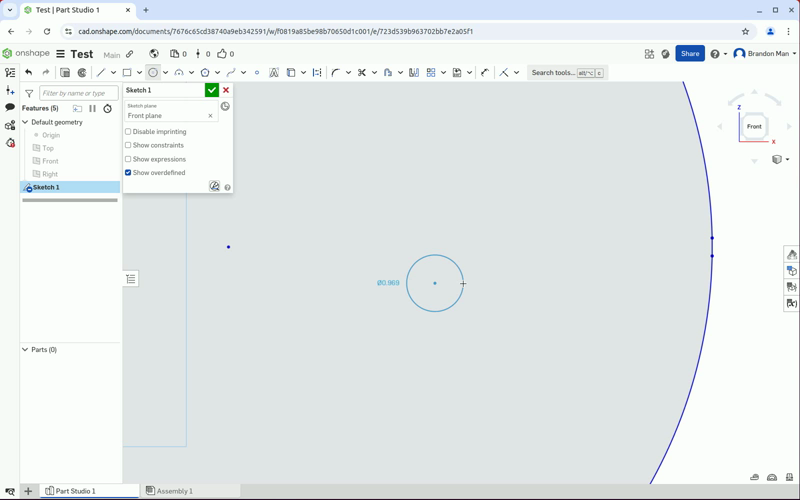
click(463, 283)
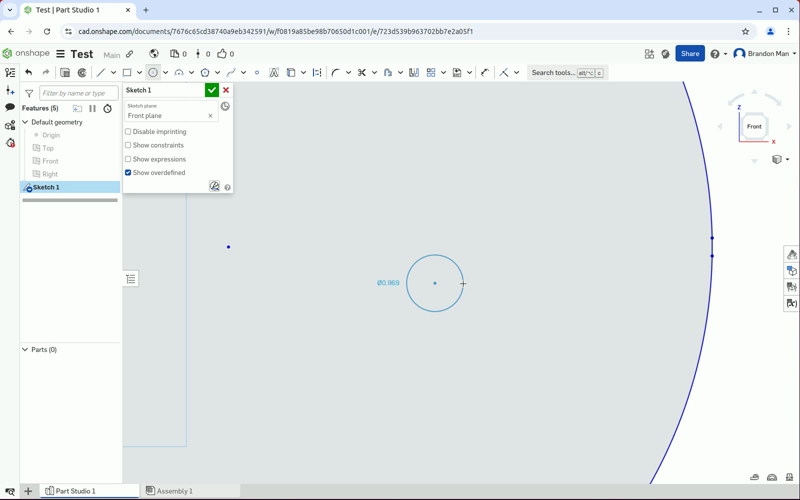
scroll(-6)
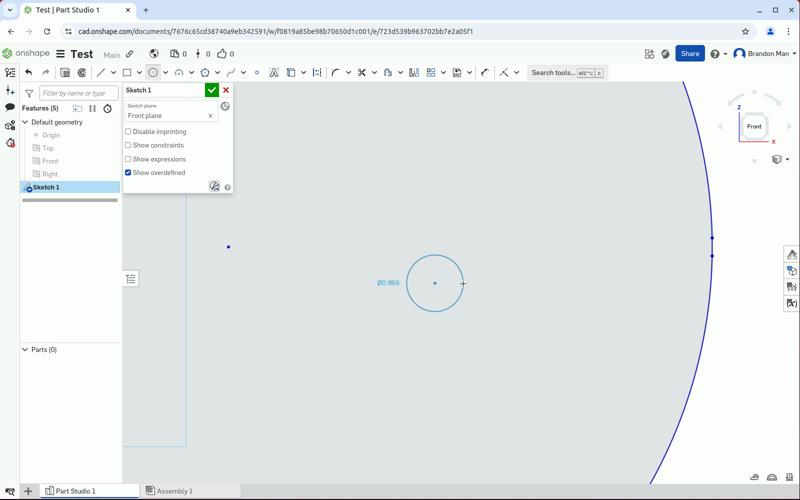
scroll(-6)
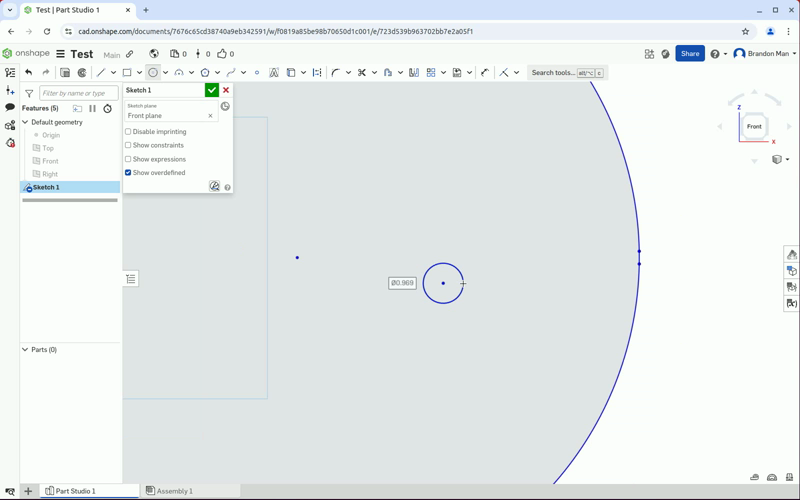
scroll(-6)
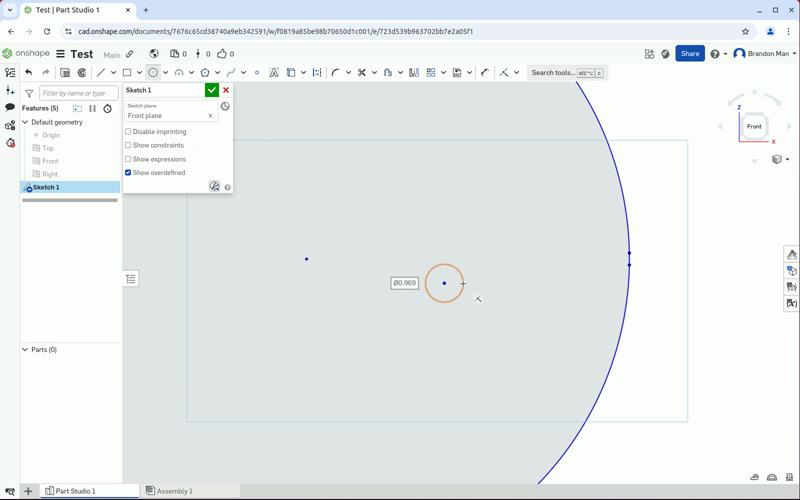
scroll(-6)
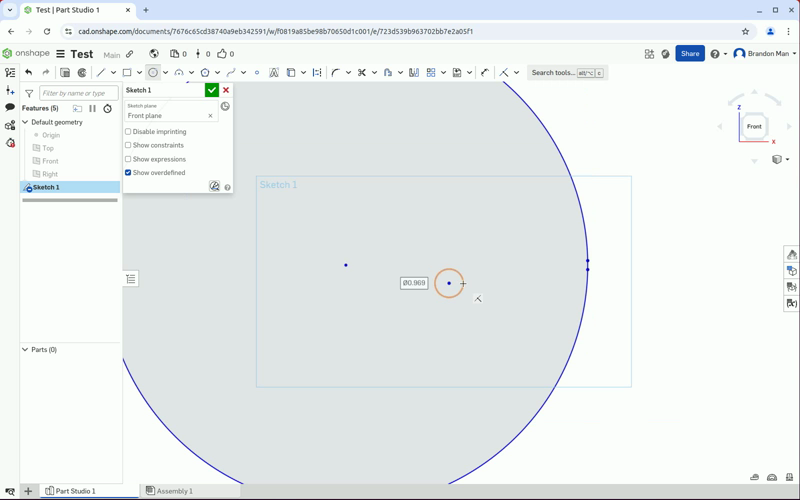
scroll(-6)
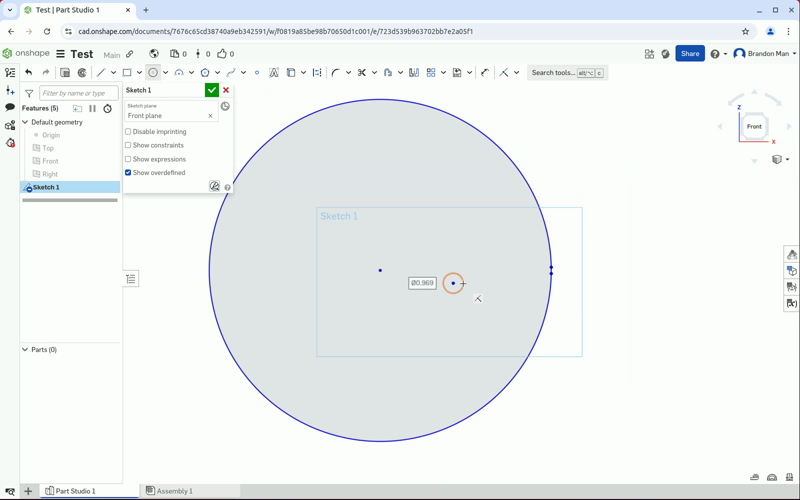
scroll(-6)
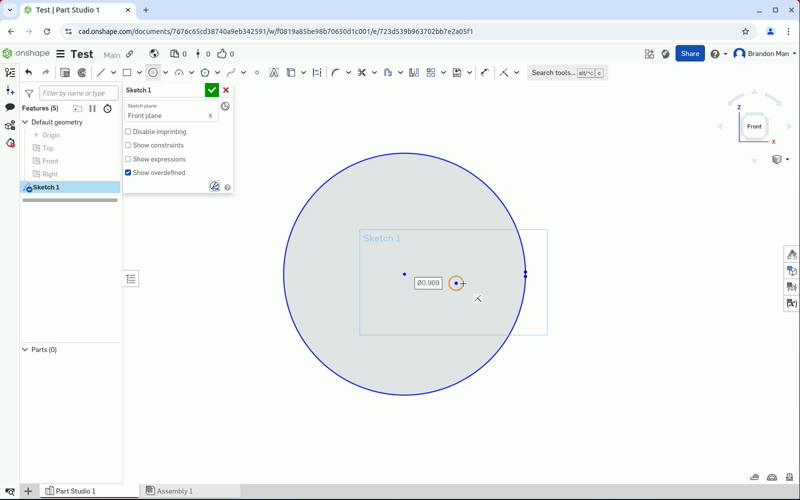
scroll(-6)
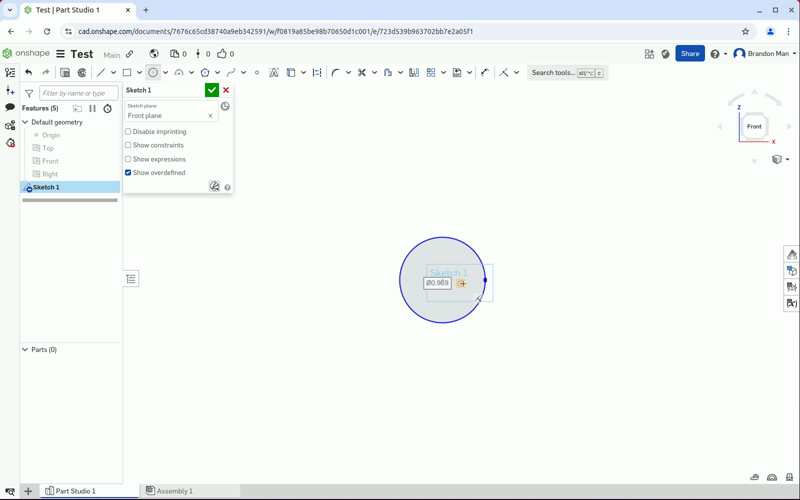
key(esc)
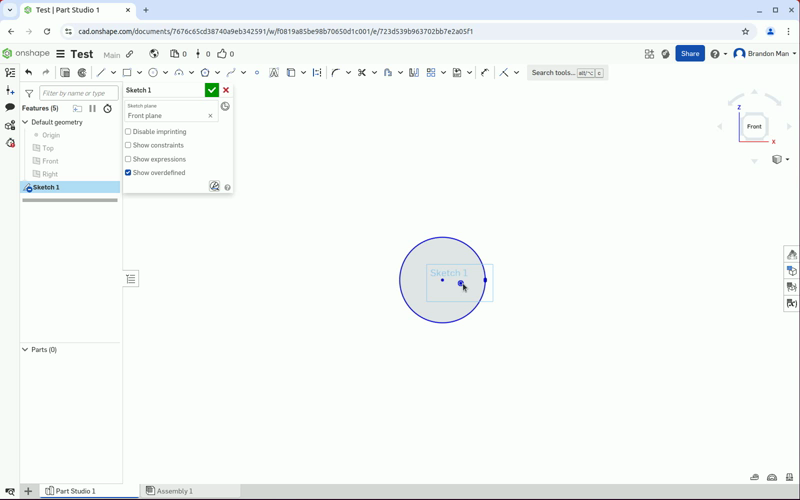
mouse_move(446, 280)
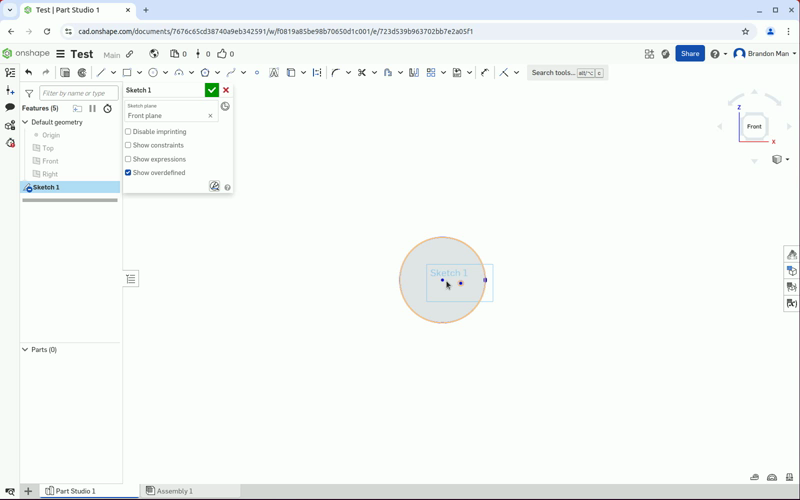
click(446, 280)
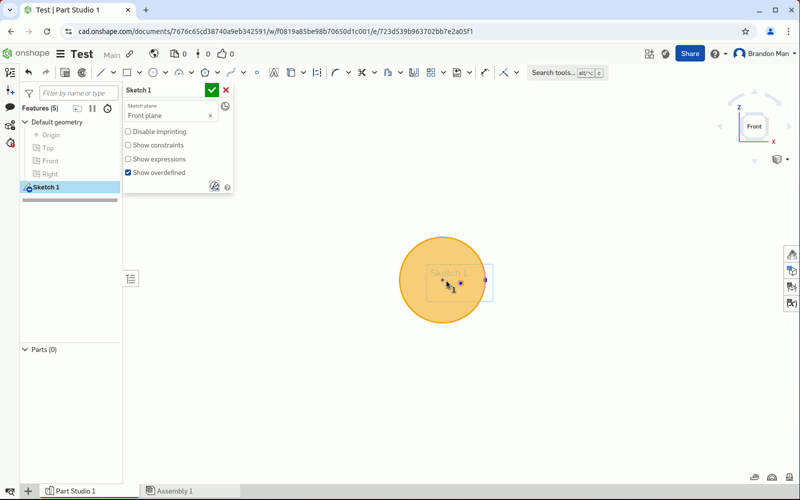
mouse_move(73, 352)
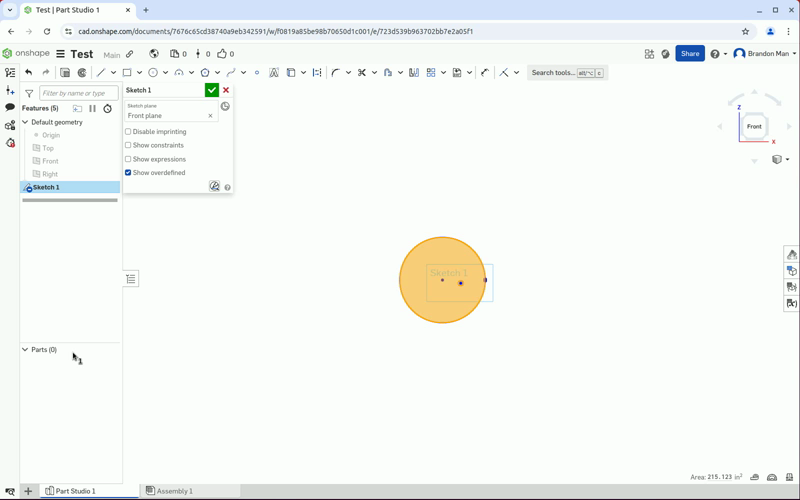
key(shift+y)
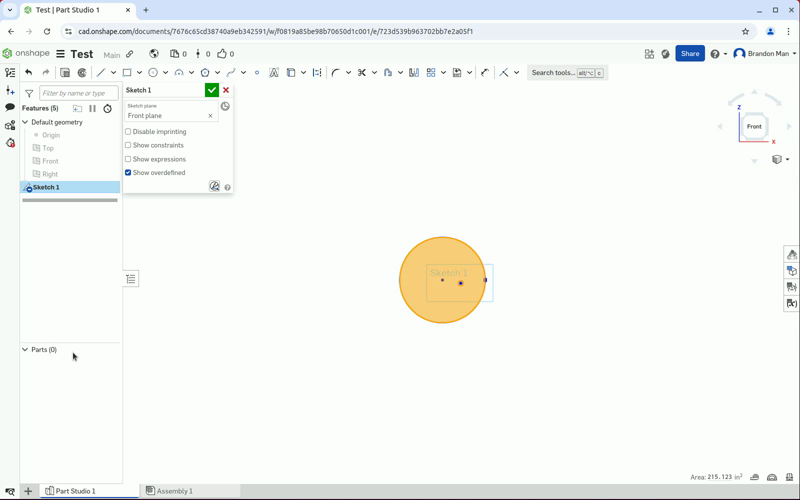
key(shift+e)
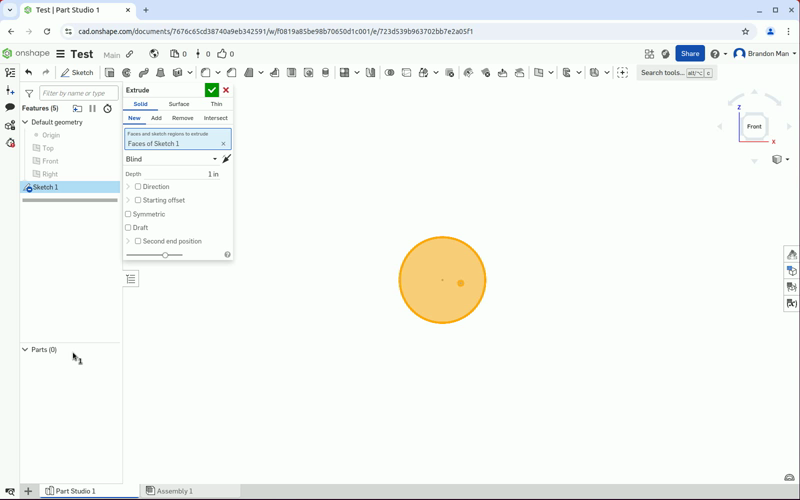
mouse_move(143, 106)
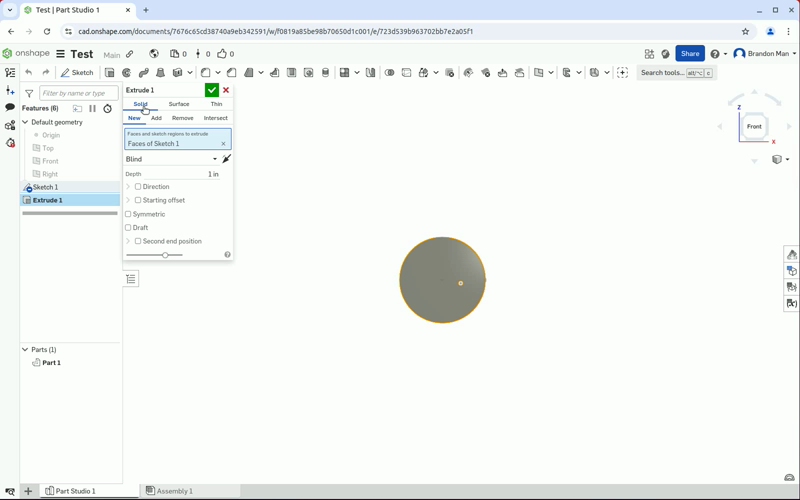
click(143, 106)
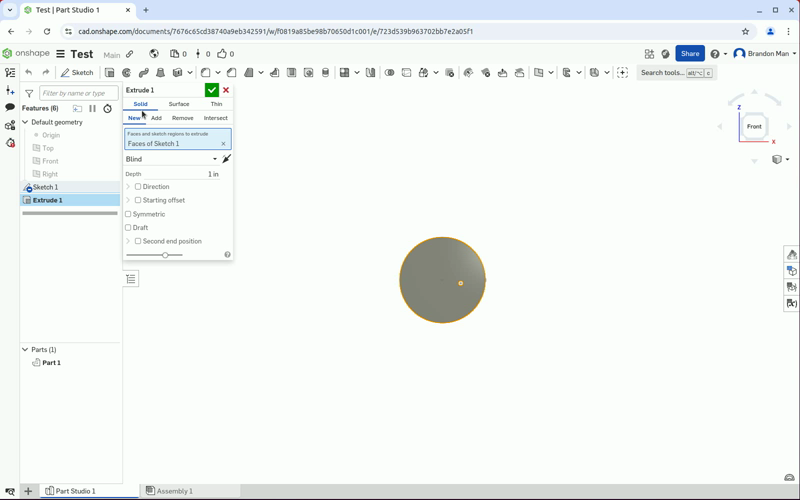
mouse_move(137, 120)
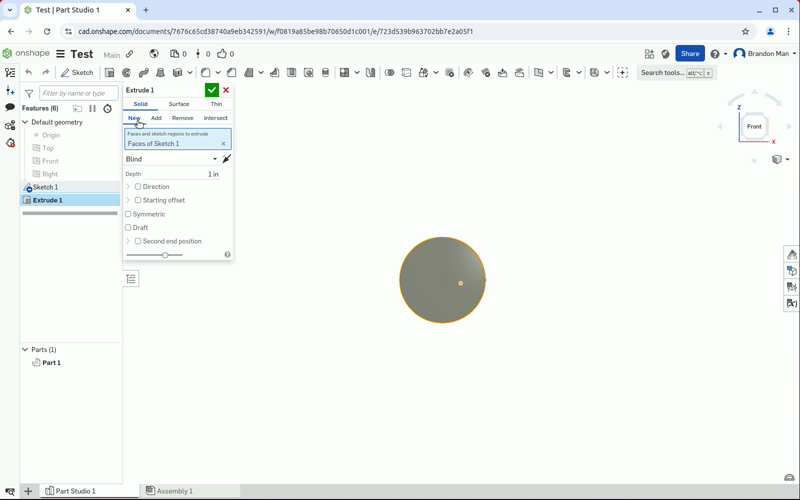
click(137, 120)
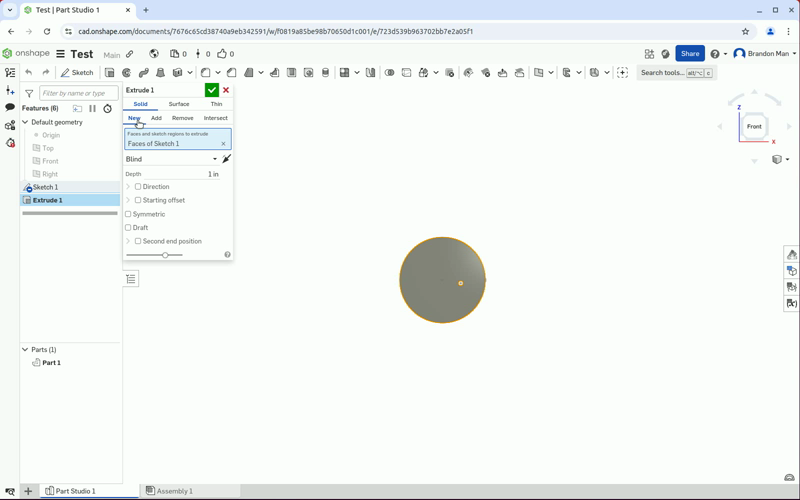
key(tab, 4)
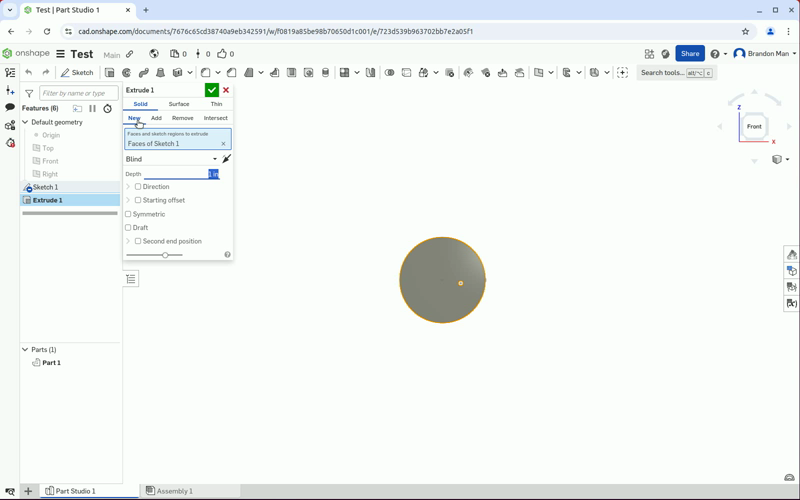
text(0.963)
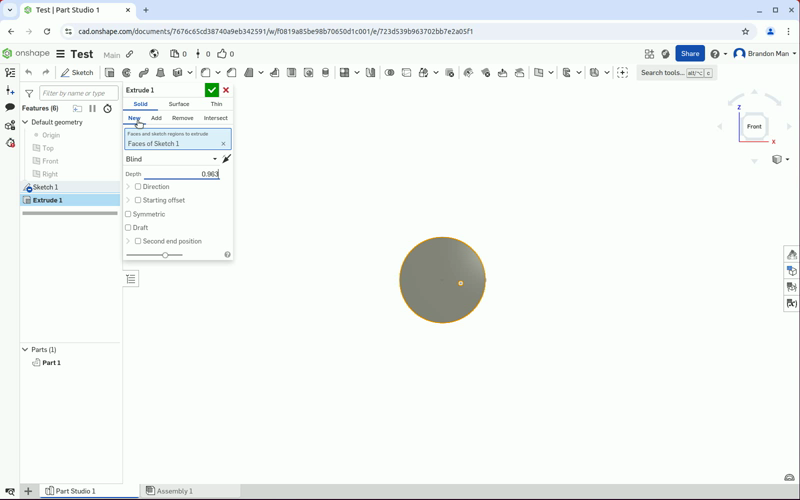
key(enter)
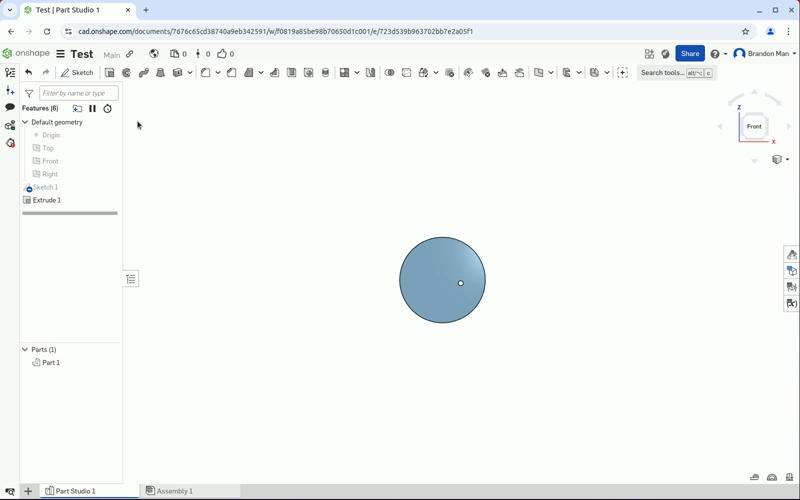
key(shift+h)
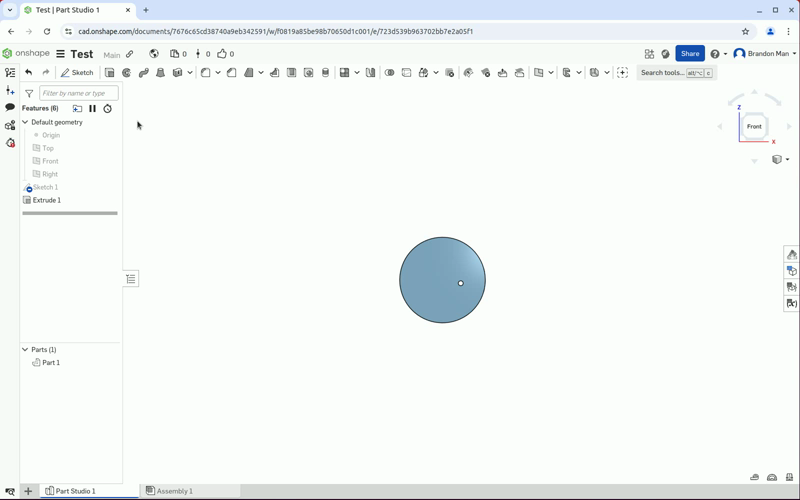
key(shift+h)
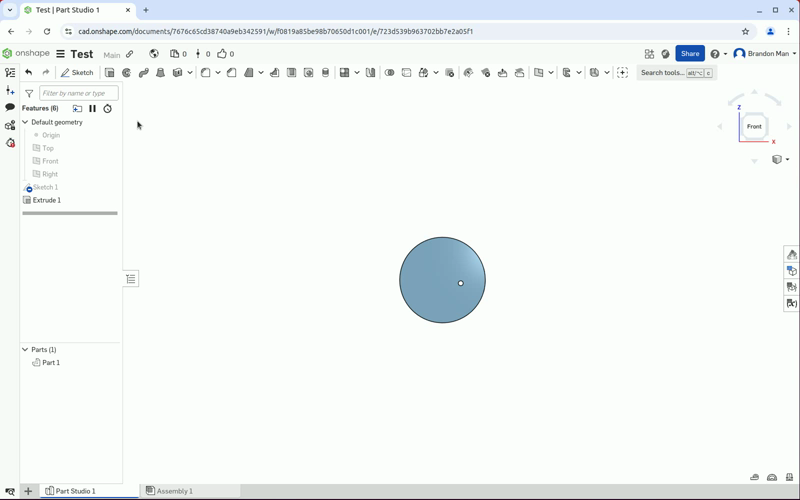
mouse_move(73, 189)
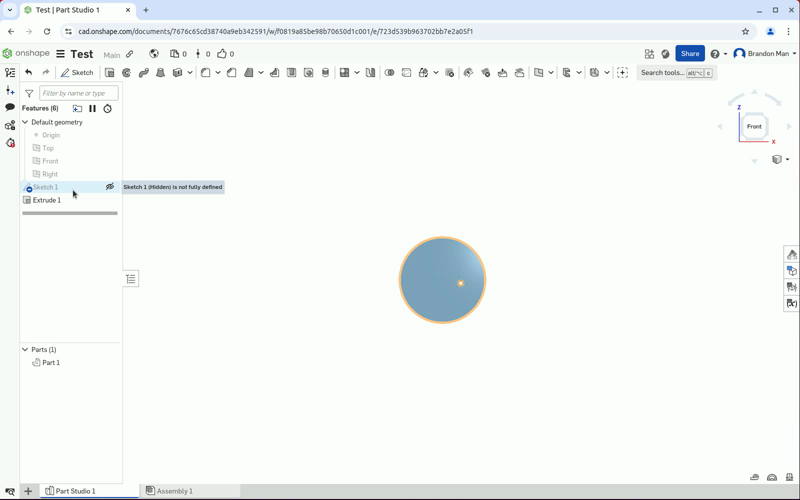
click(73, 189)
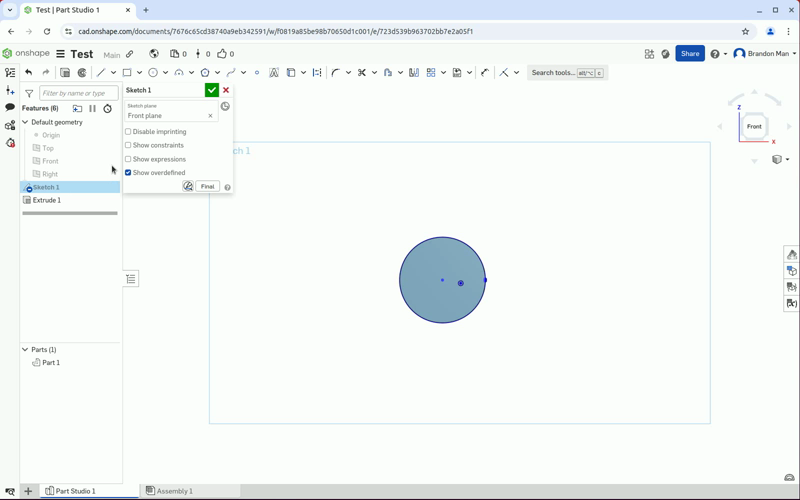
mouse_move(229, 92)
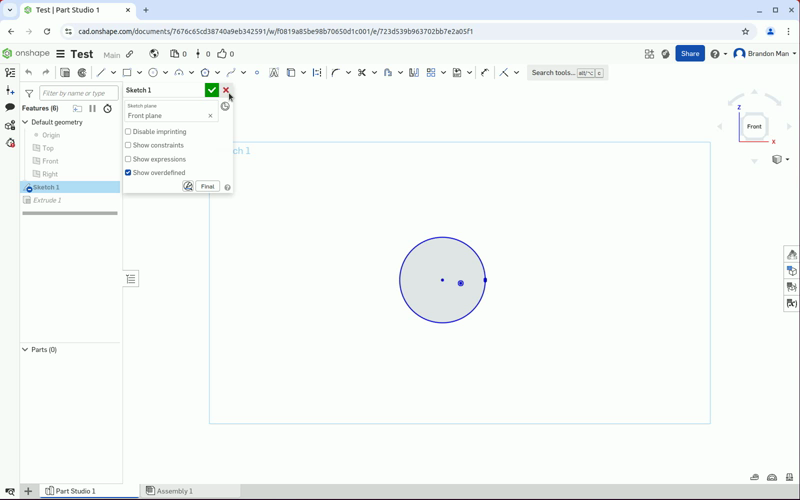
click(229, 92)
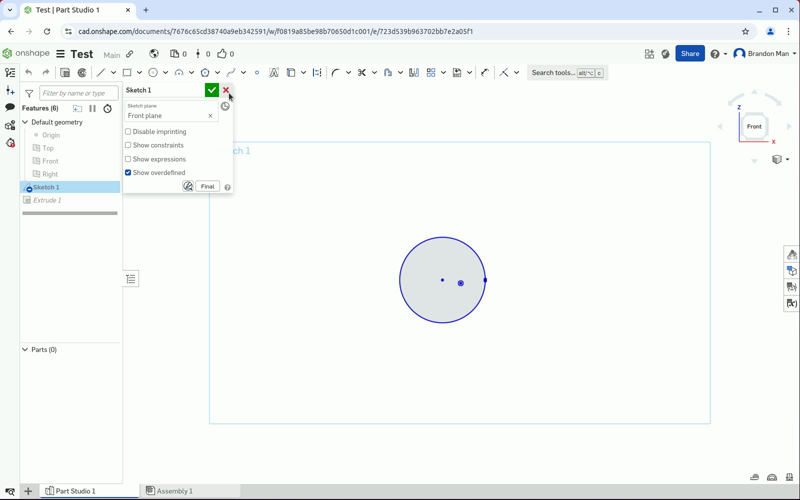
key(shift+s)
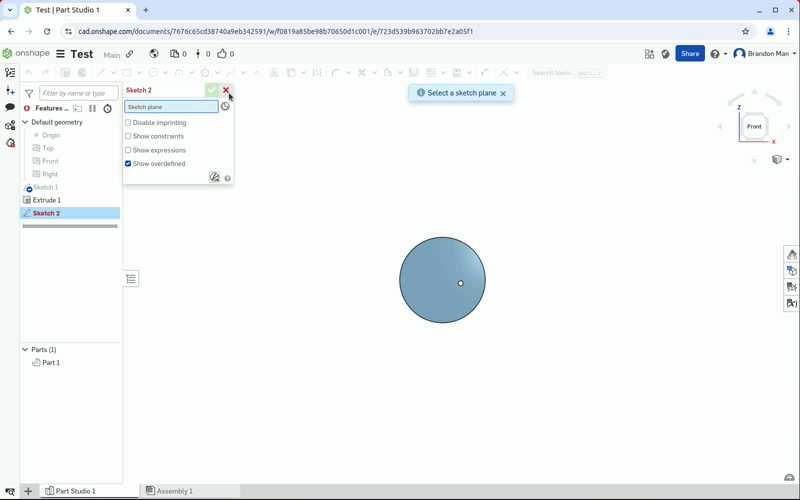
mouse_move(73, 163)
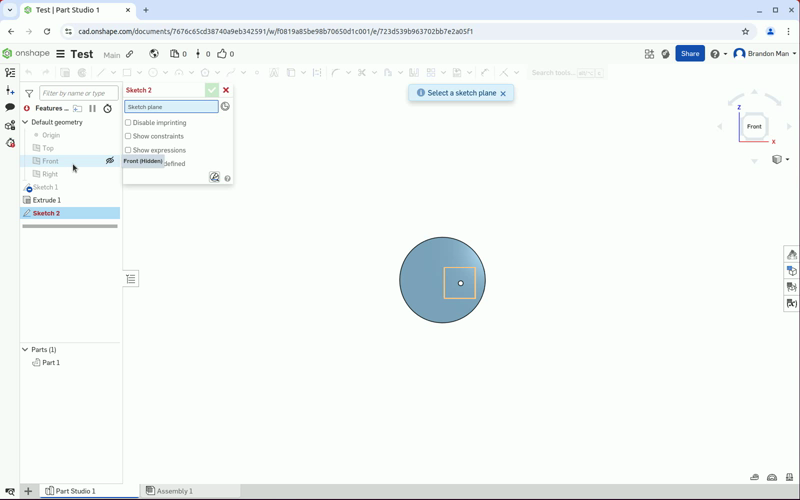
click(73, 163)
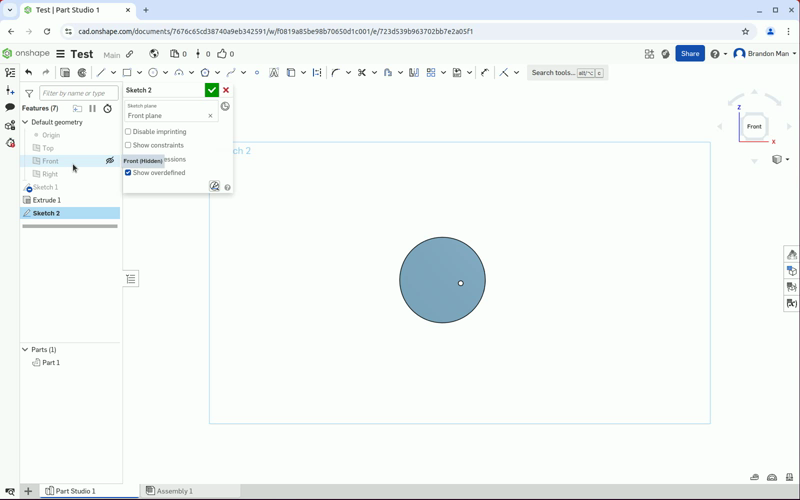
mouse_move(73, 352)
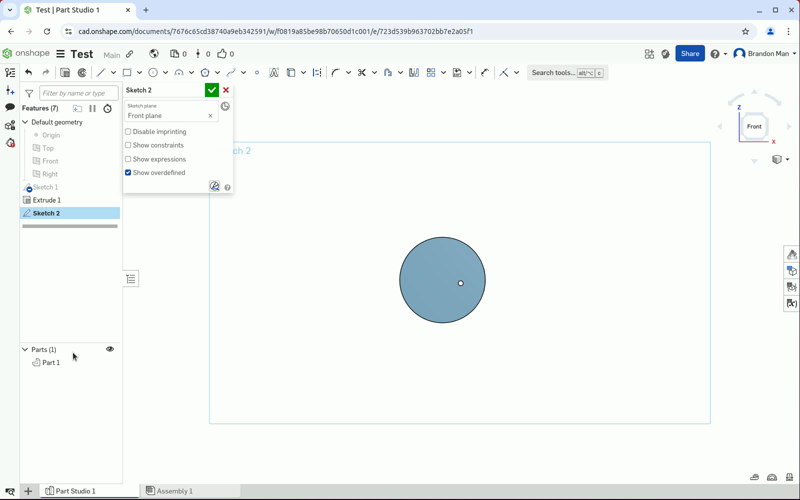
key(y)
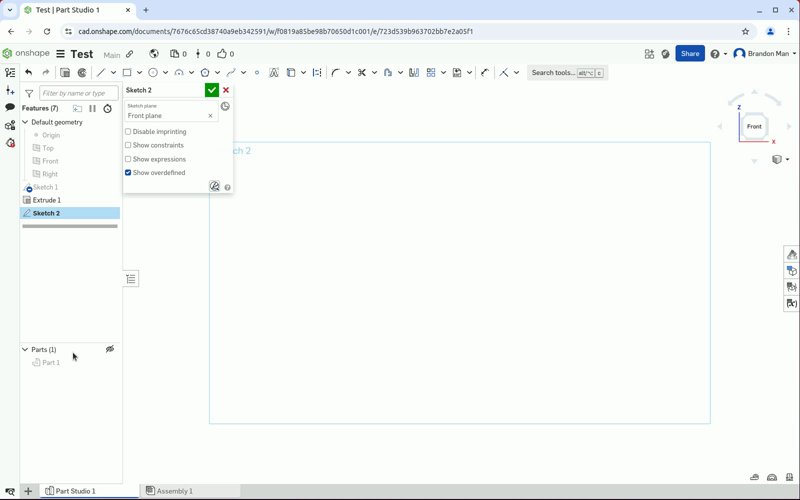
key(c)
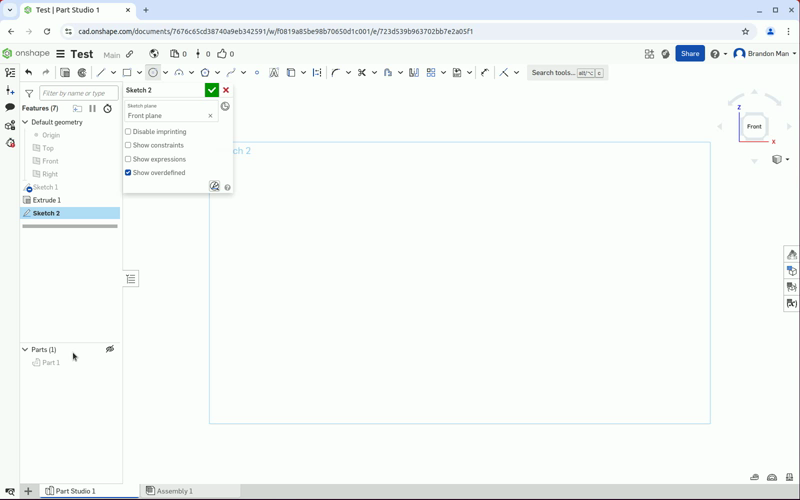
key_down(shift)
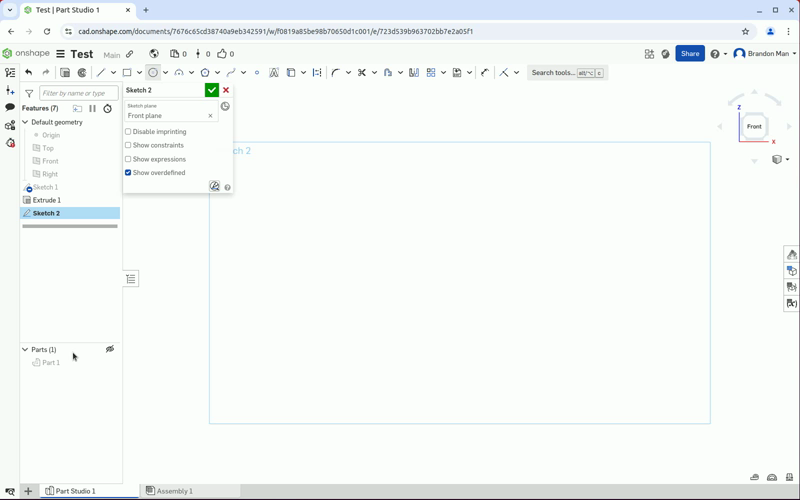
mouse_move(529, 380)
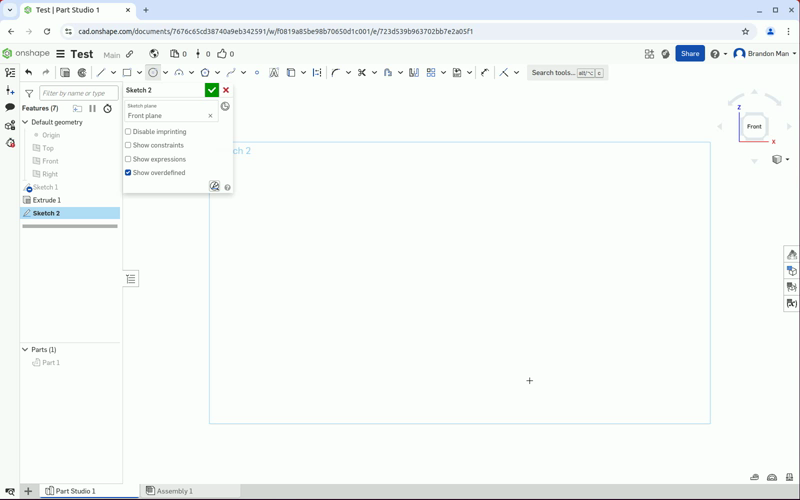
click(529, 380)
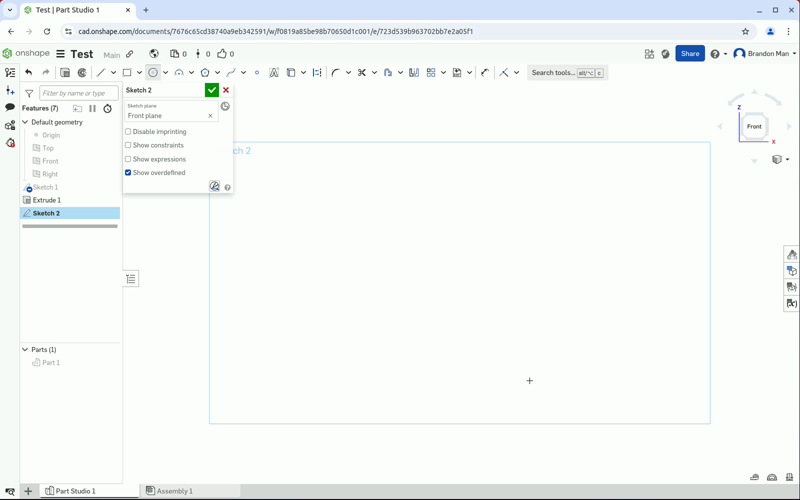
key_up(shift)
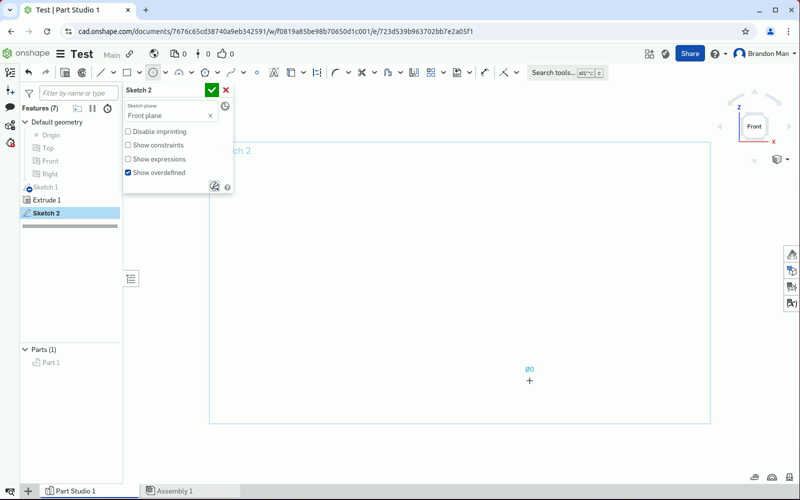
mouse_move(542, 380)
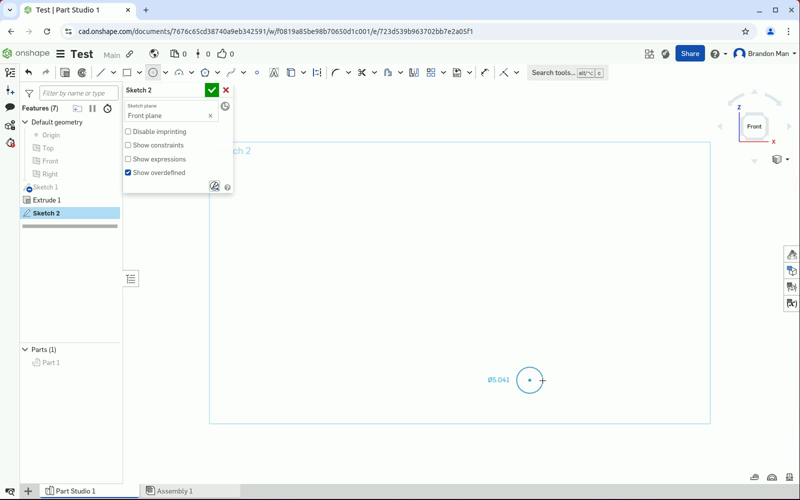
click(542, 380)
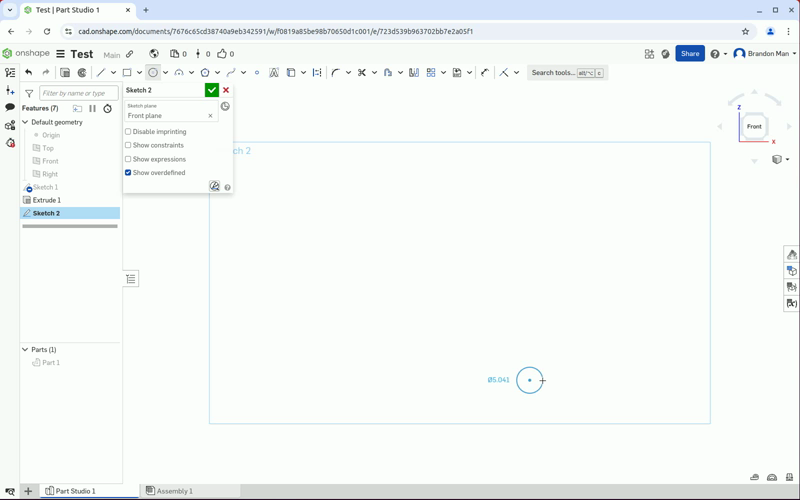
key(esc)
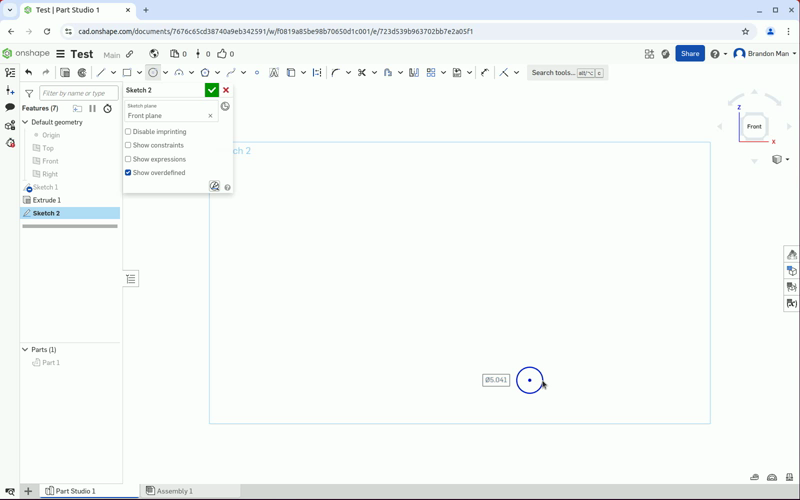
key(c)
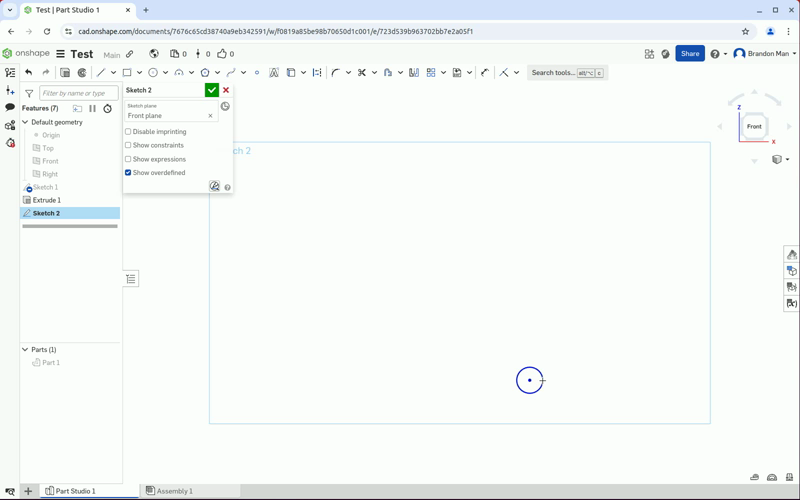
key_down(shift)
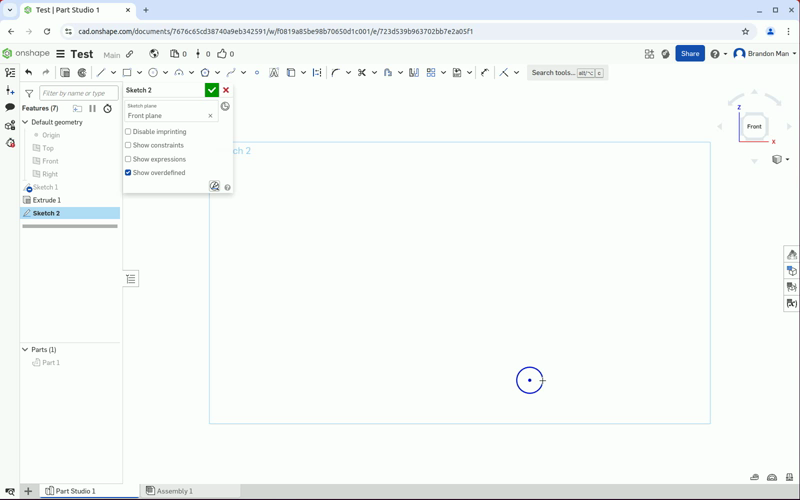
mouse_move(529, 380)
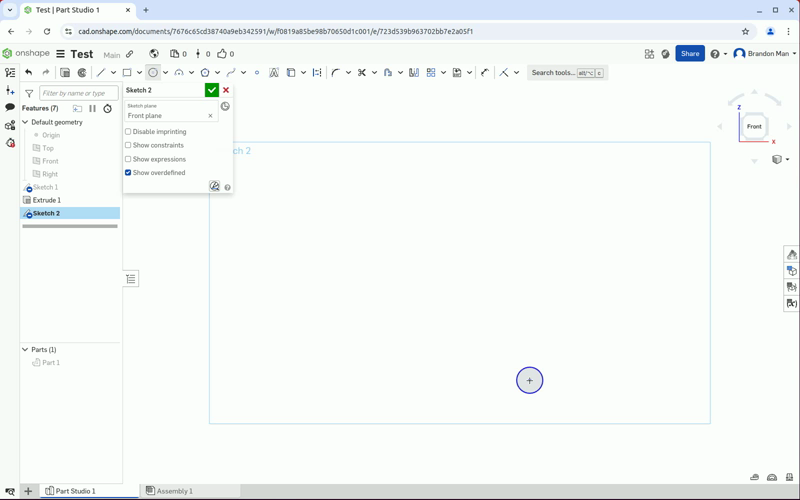
click(529, 380)
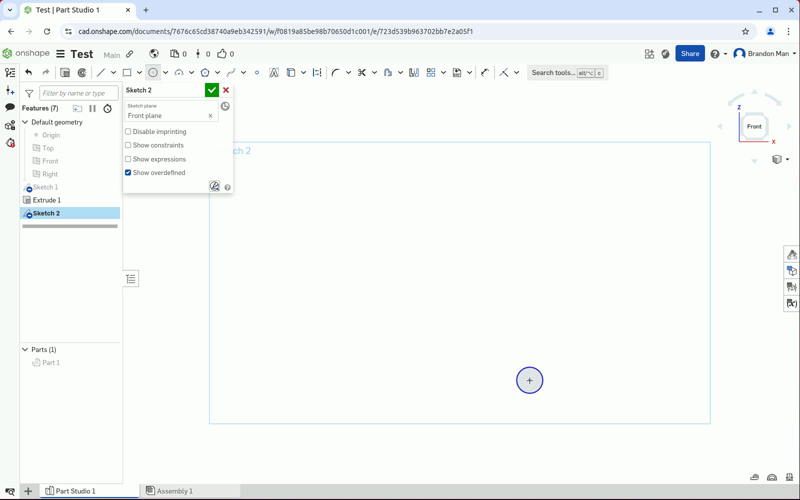
key_up(shift)
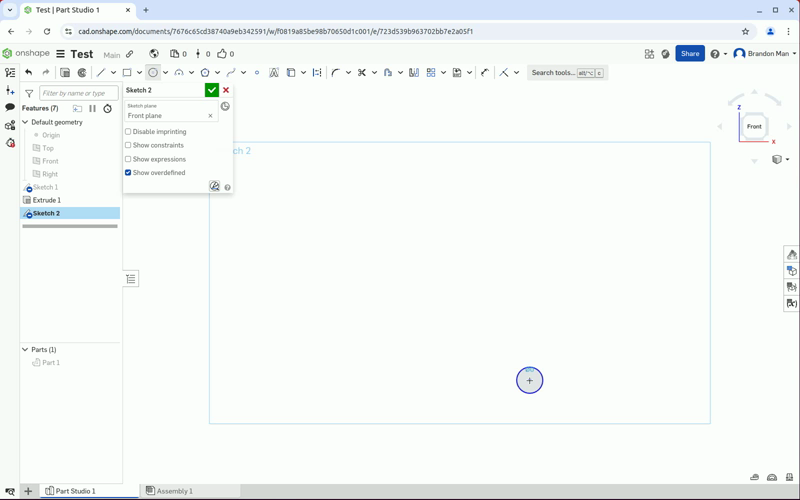
mouse_move(532, 380)
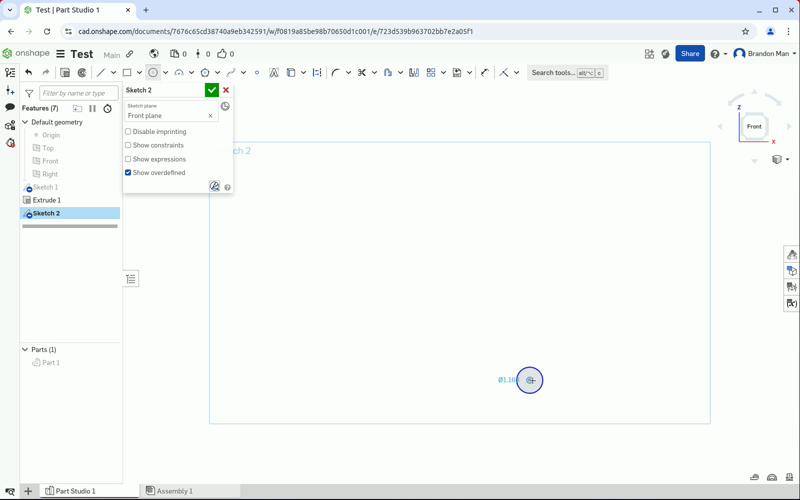
scroll(6)
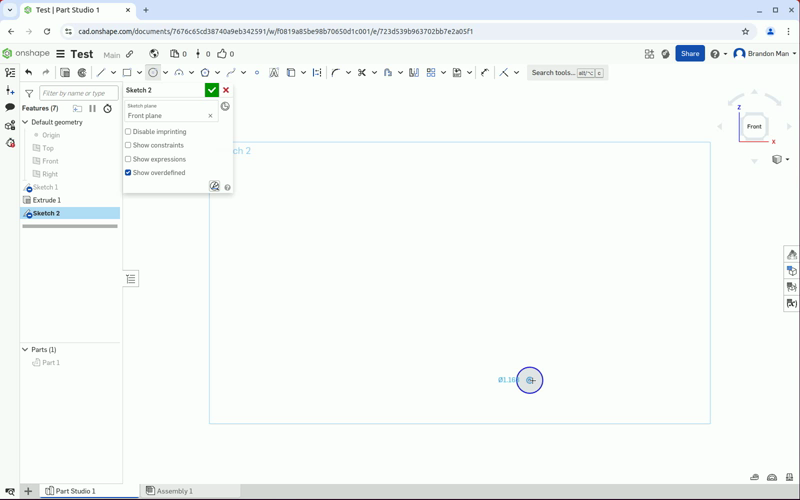
scroll(6)
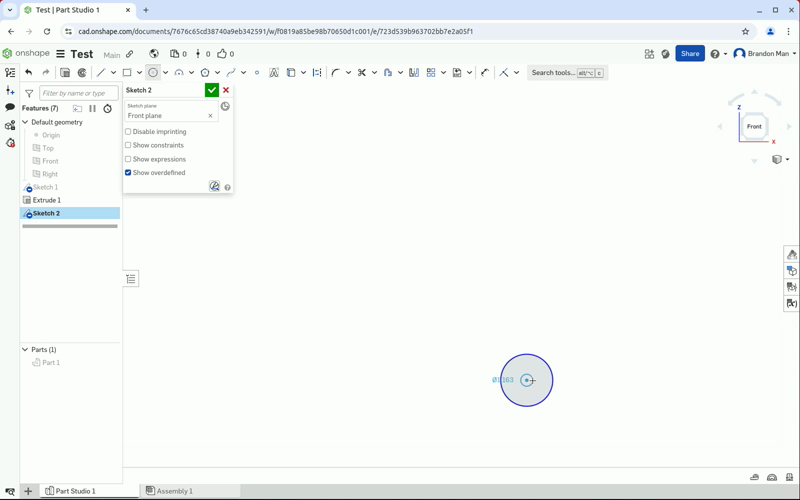
scroll(6)
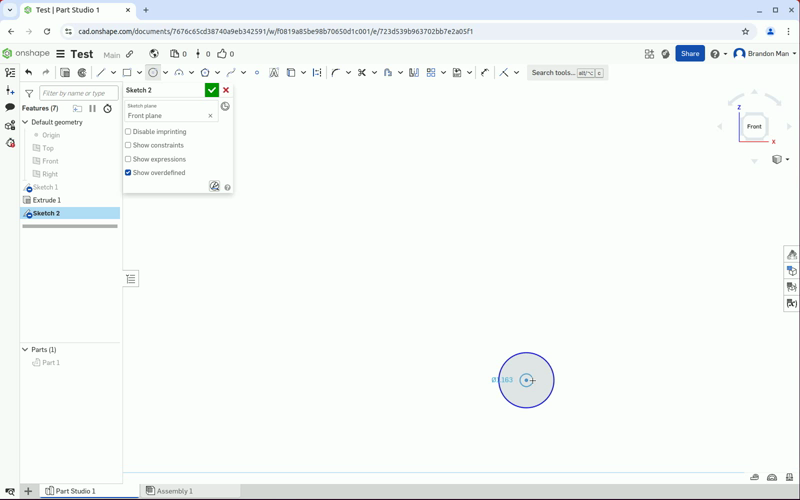
scroll(6)
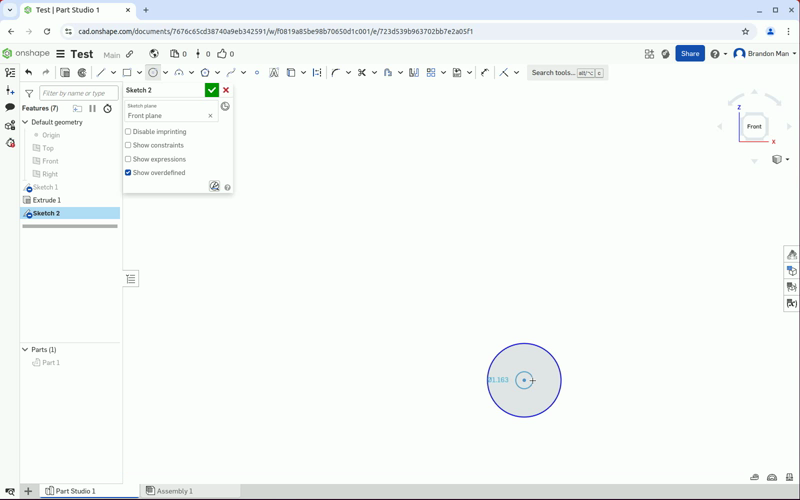
scroll(6)
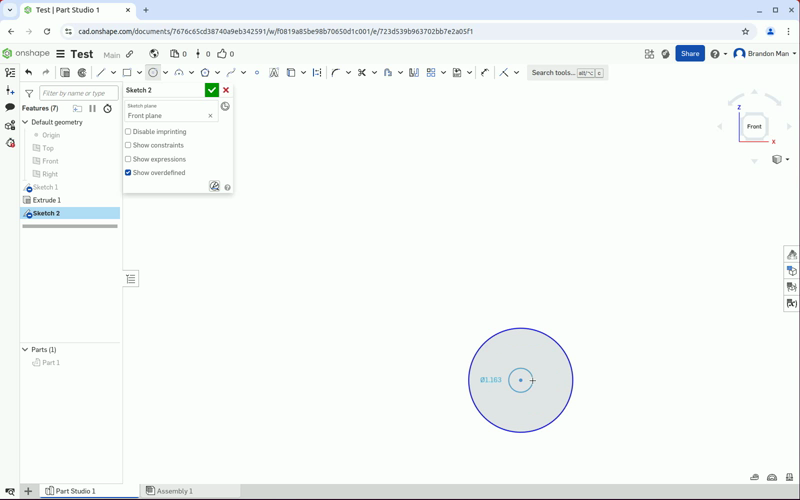
scroll(6)
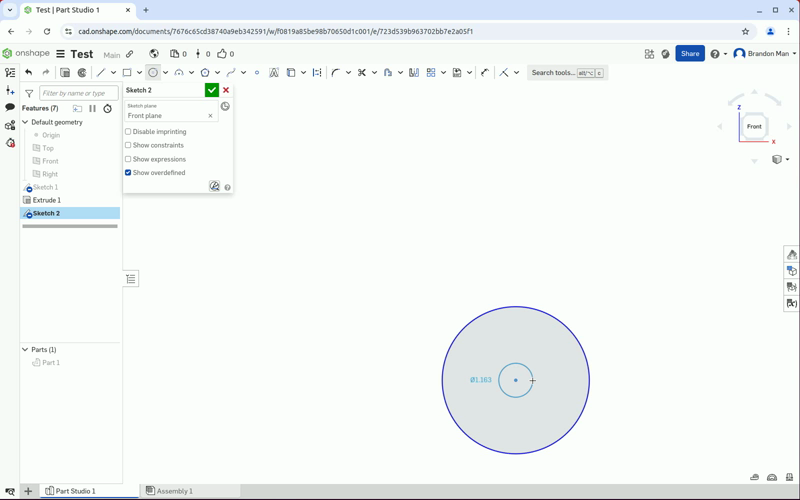
scroll(6)
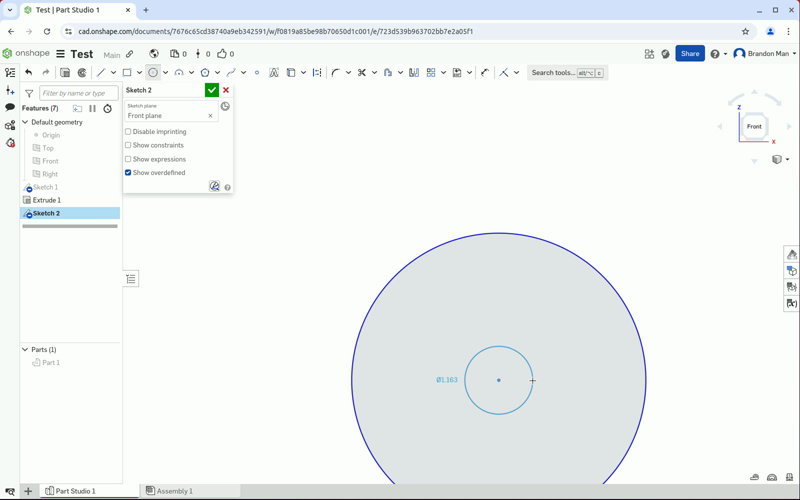
click(532, 380)
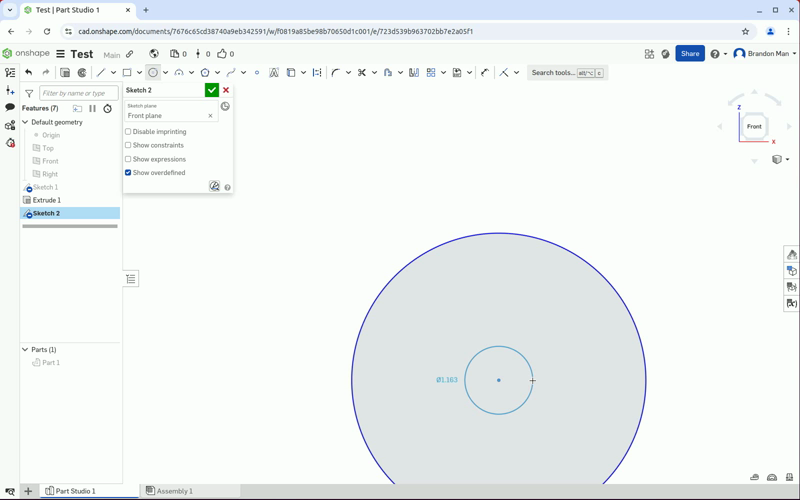
scroll(-6)
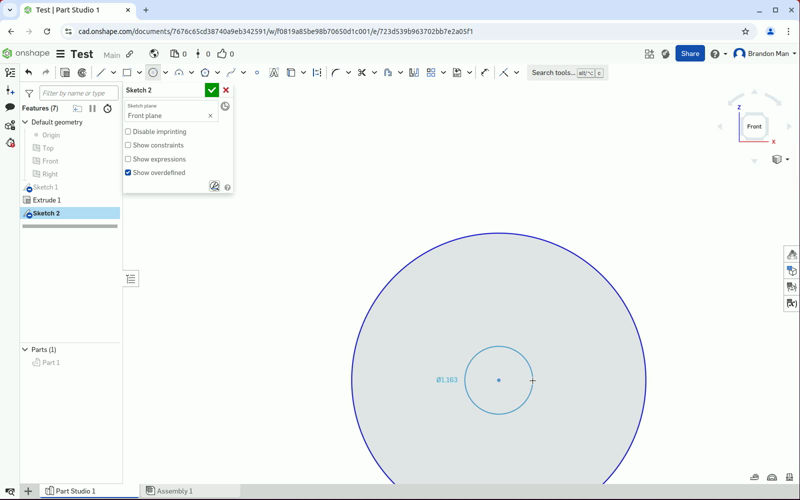
scroll(-6)
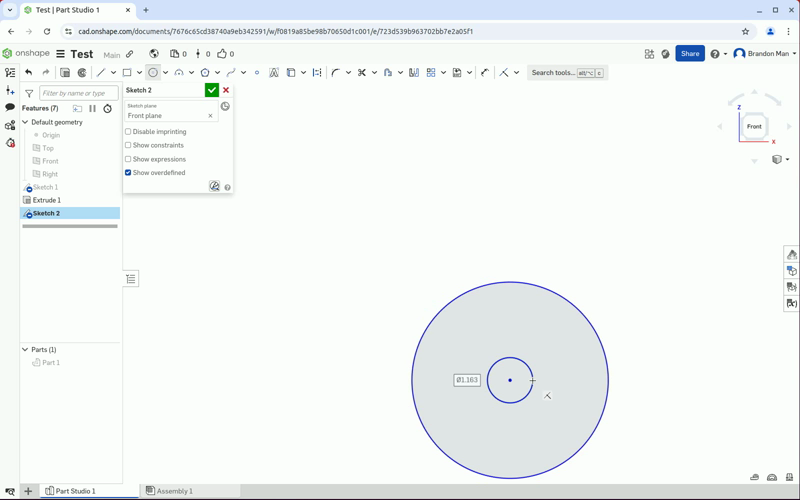
scroll(-6)
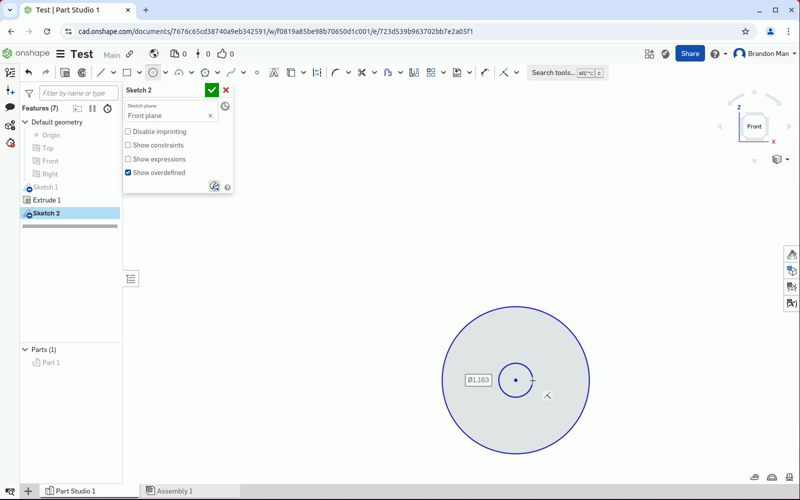
scroll(-6)
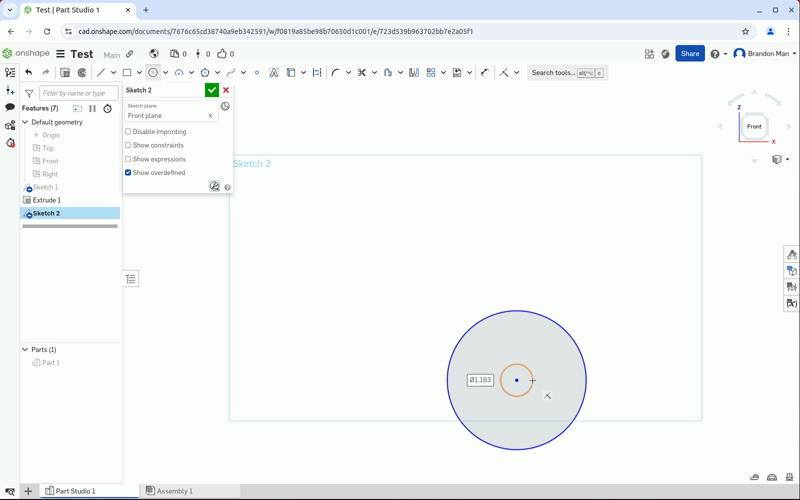
scroll(-6)
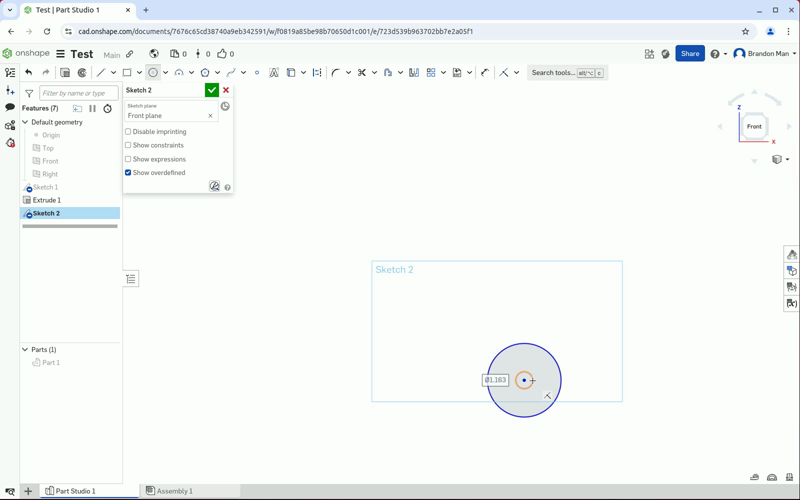
scroll(-6)
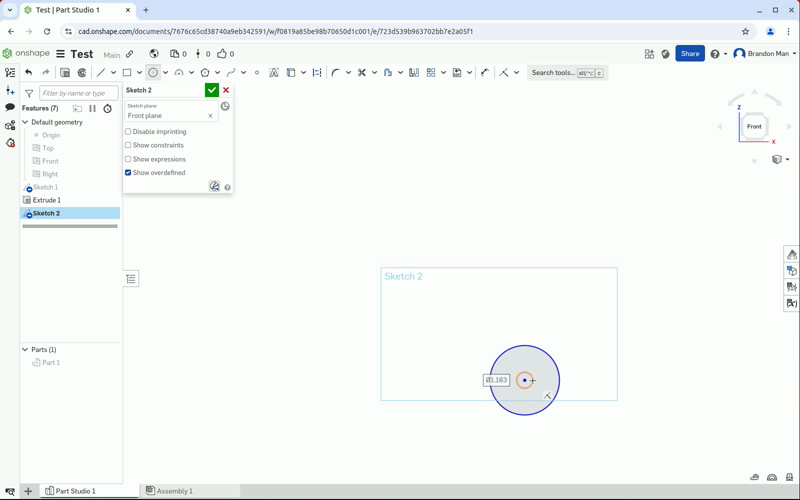
scroll(-6)
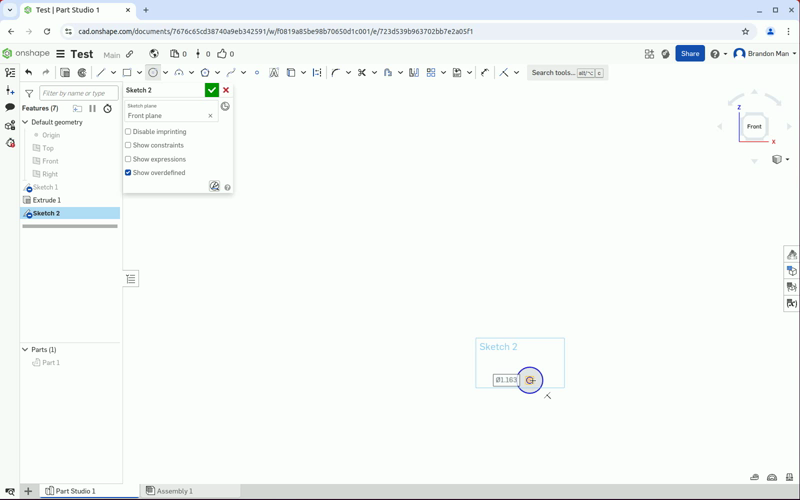
key(esc)
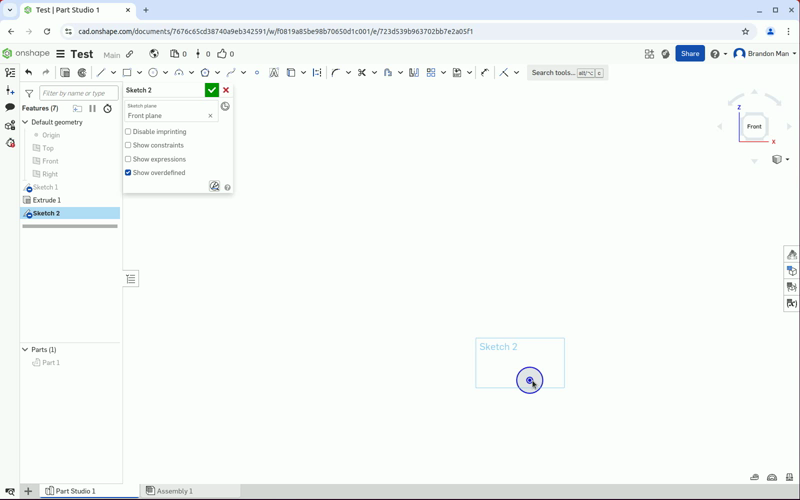
mouse_move(539, 382)
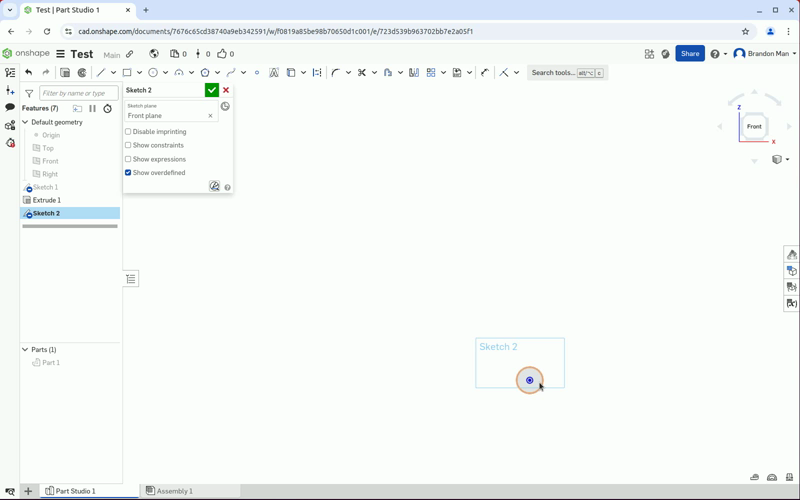
scroll(6)
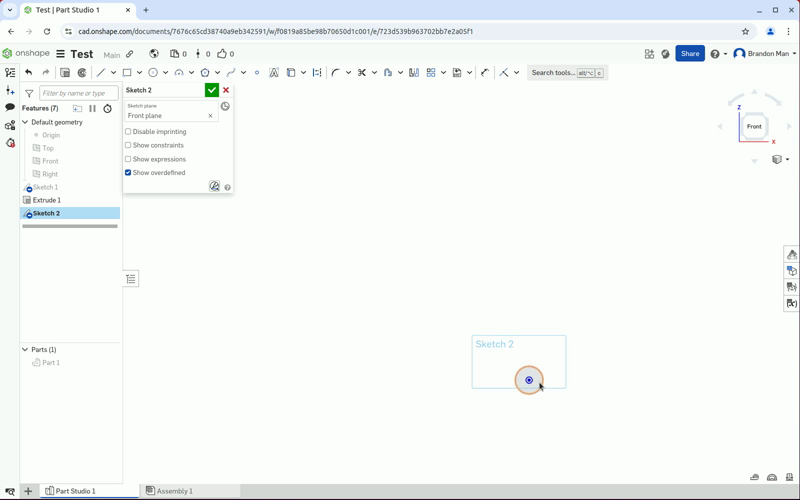
scroll(6)
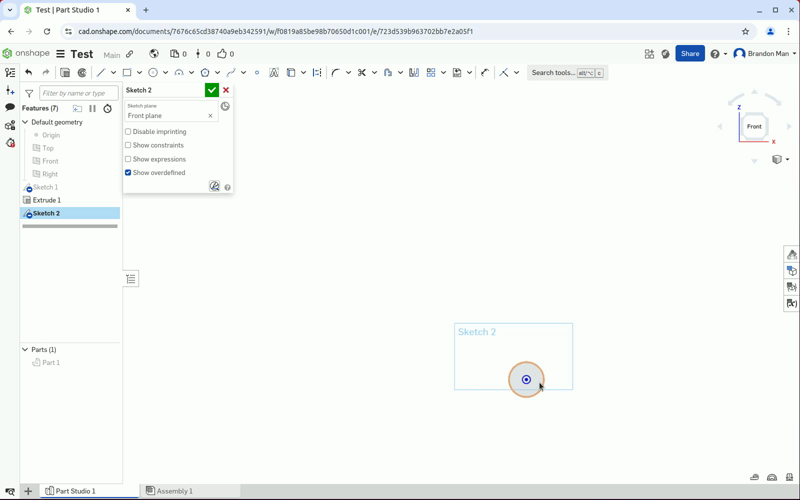
scroll(6)
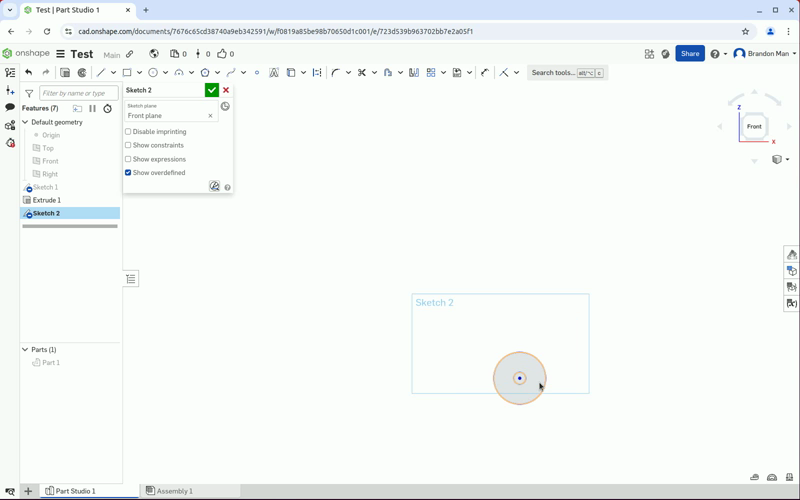
scroll(6)
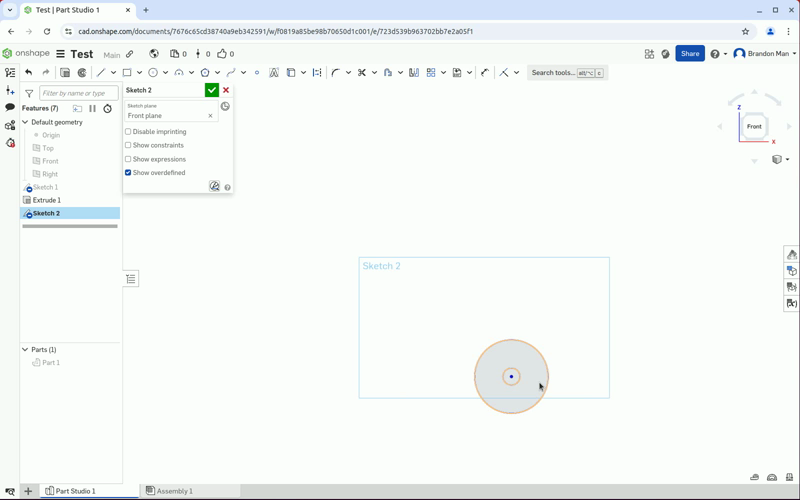
scroll(6)
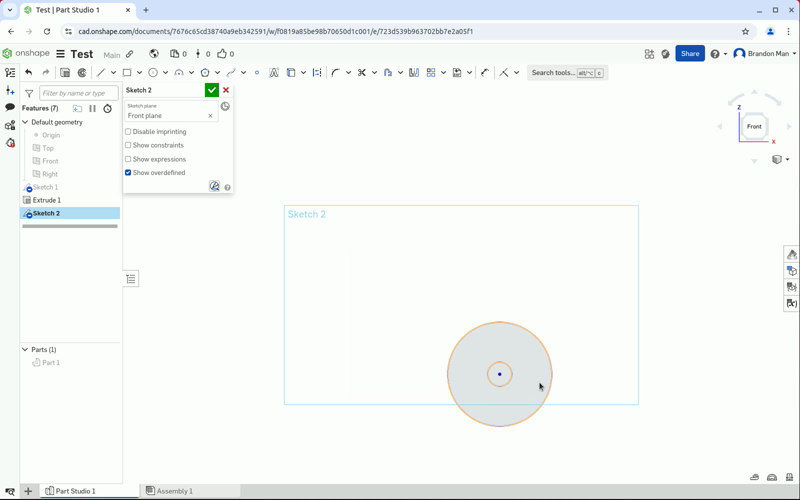
scroll(6)
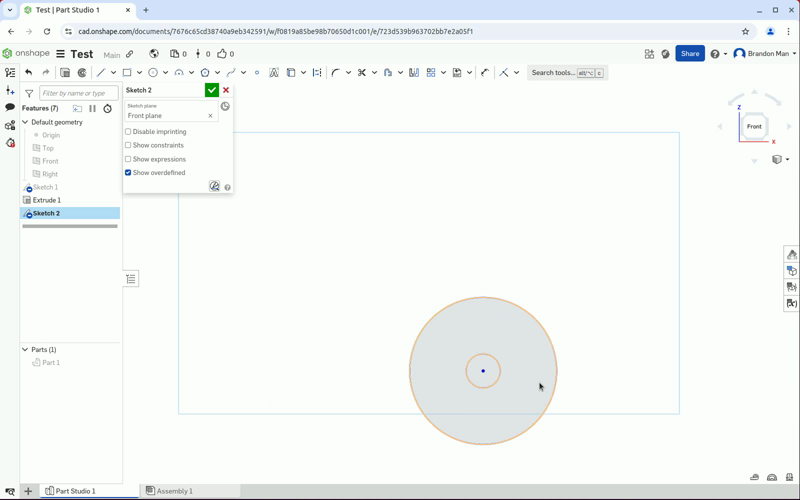
scroll(6)
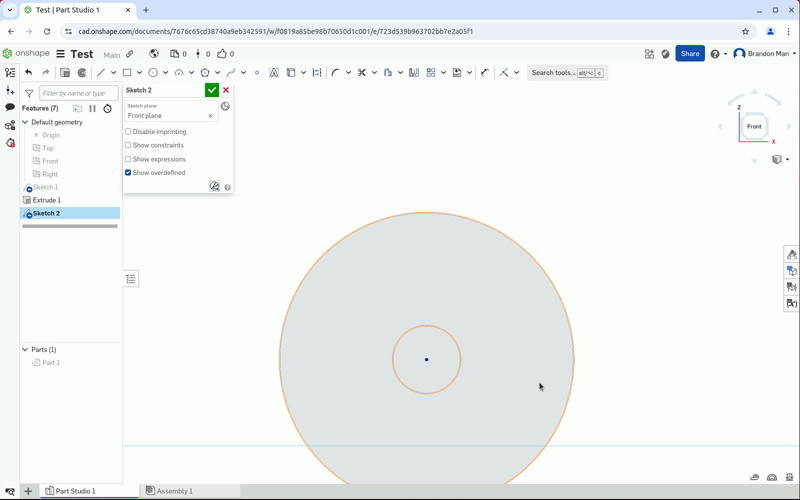
click(539, 382)
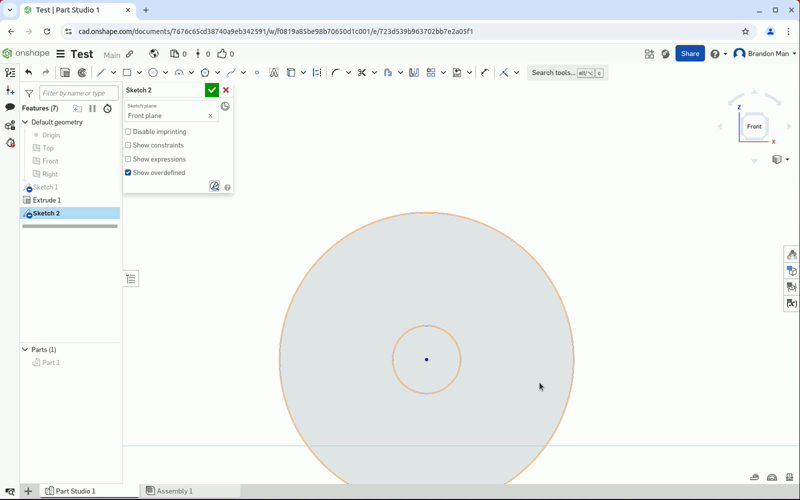
scroll(-6)
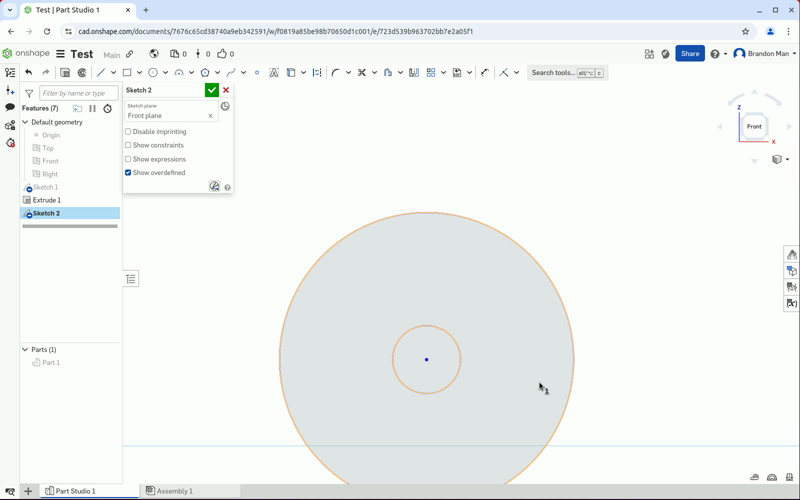
scroll(-6)
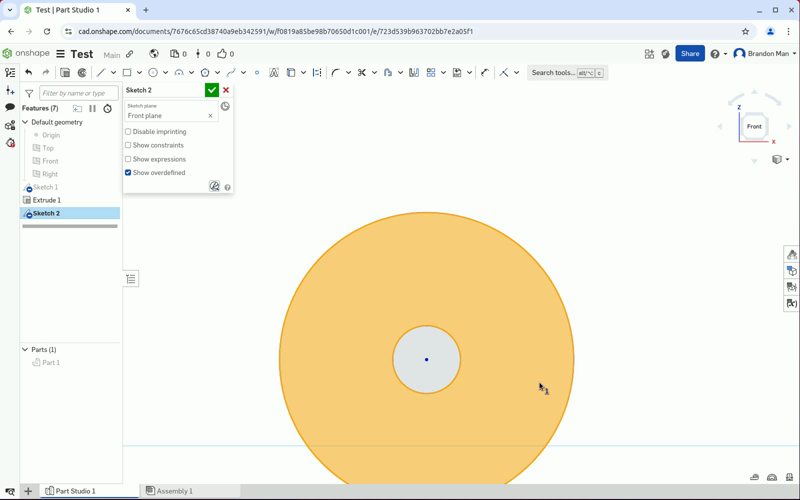
scroll(-6)
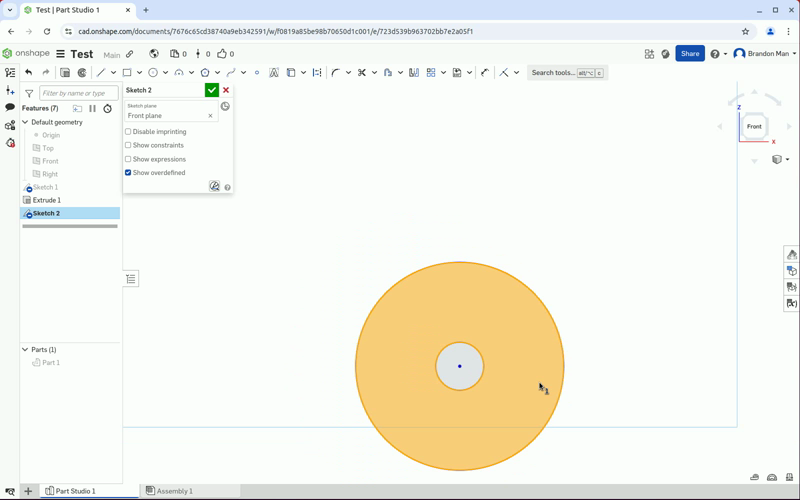
scroll(-6)
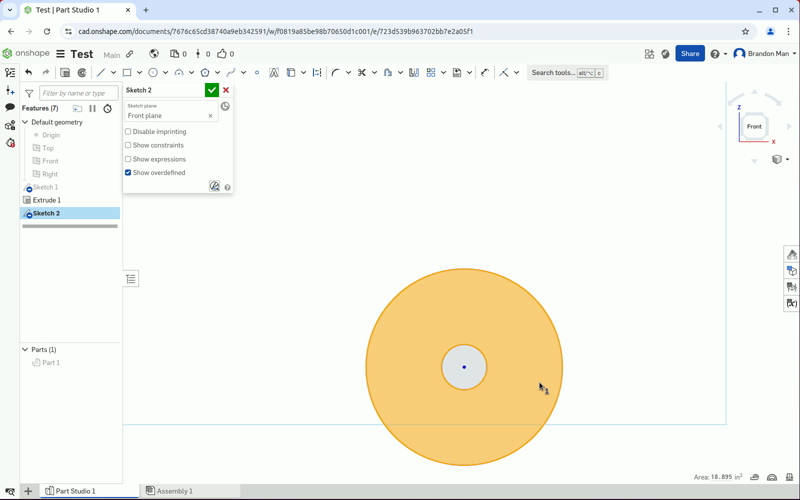
scroll(-6)
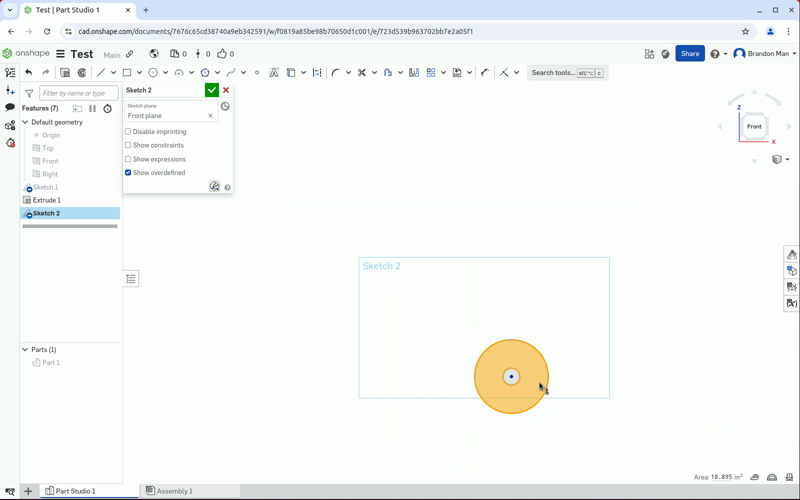
scroll(-6)
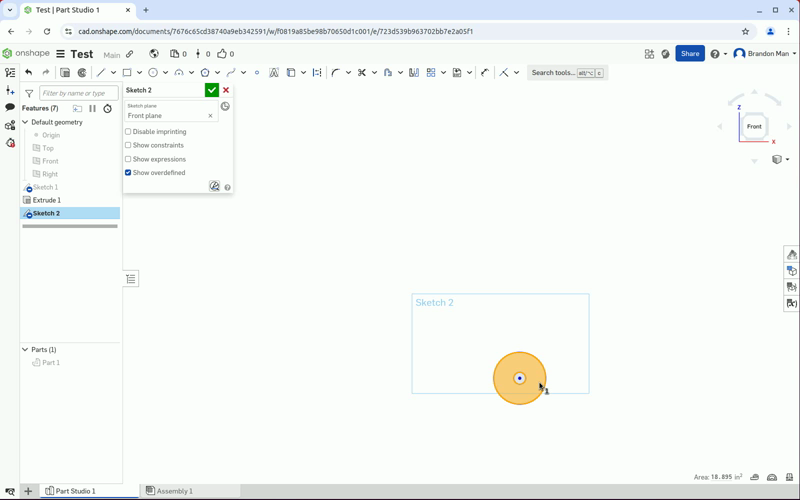
scroll(-6)
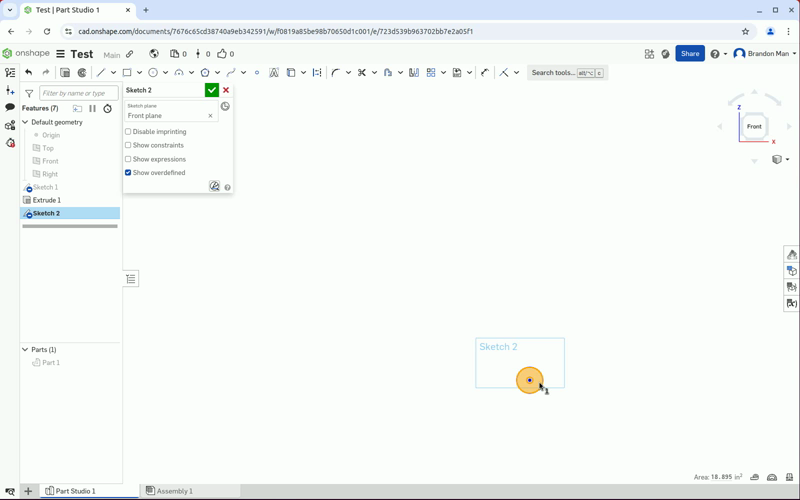
mouse_move(73, 352)
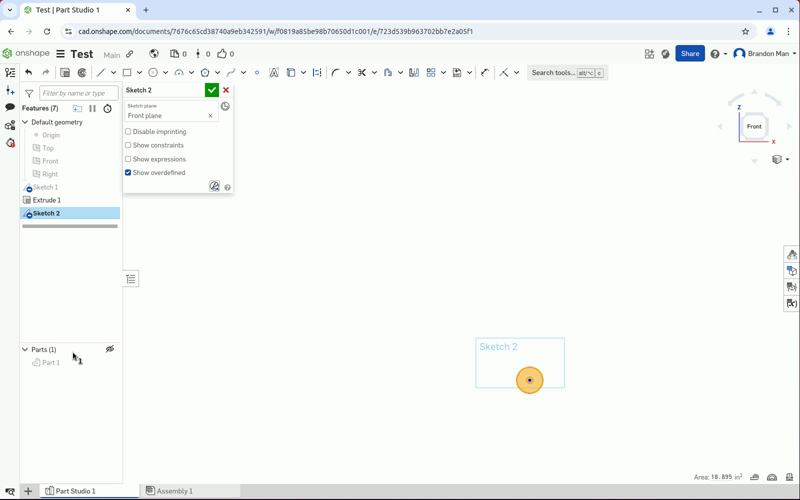
key(shift+y)
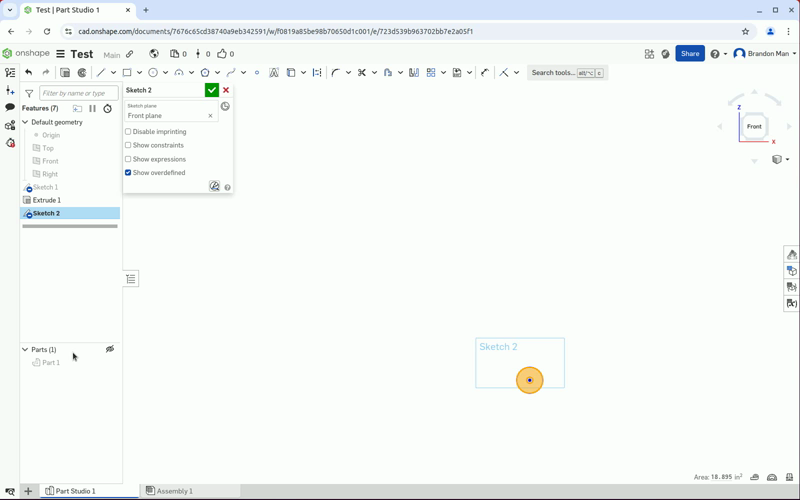
key(shift+e)
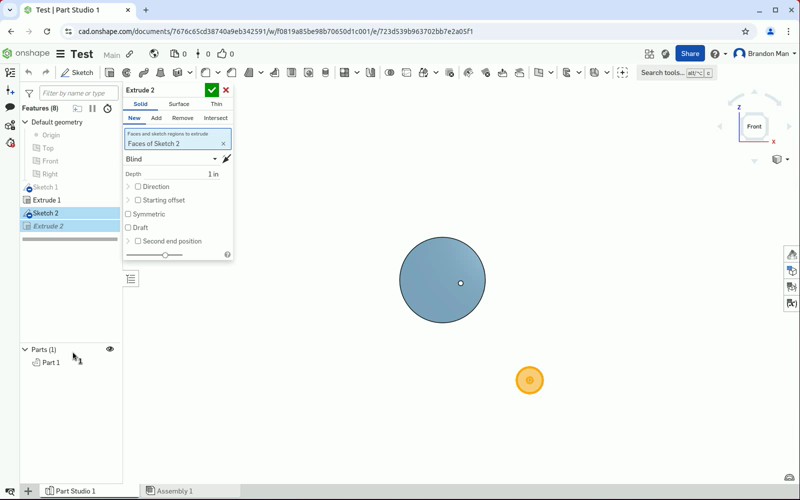
mouse_move(143, 106)
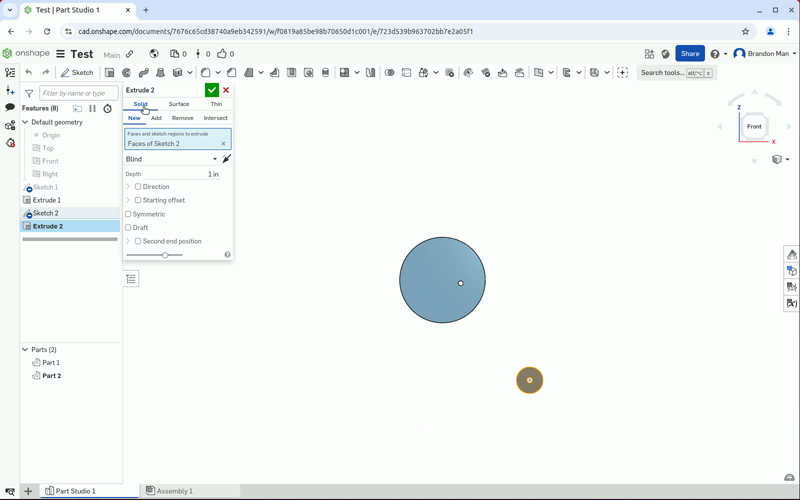
click(143, 106)
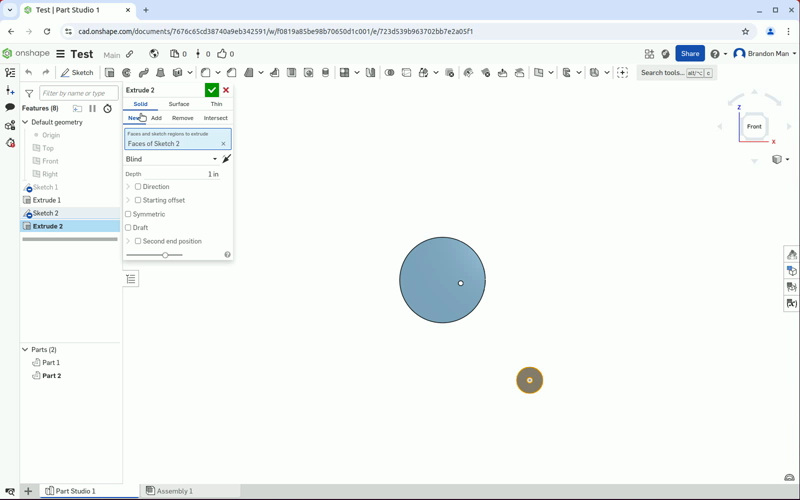
mouse_move(137, 120)
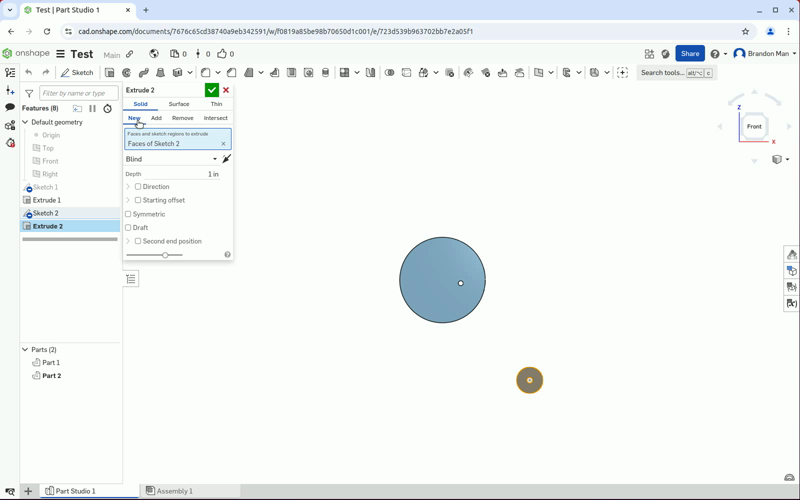
click(137, 120)
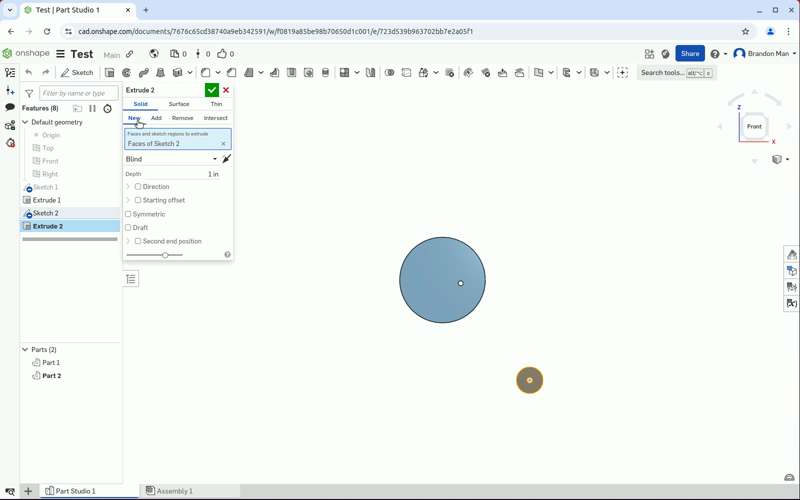
key(tab, 4)
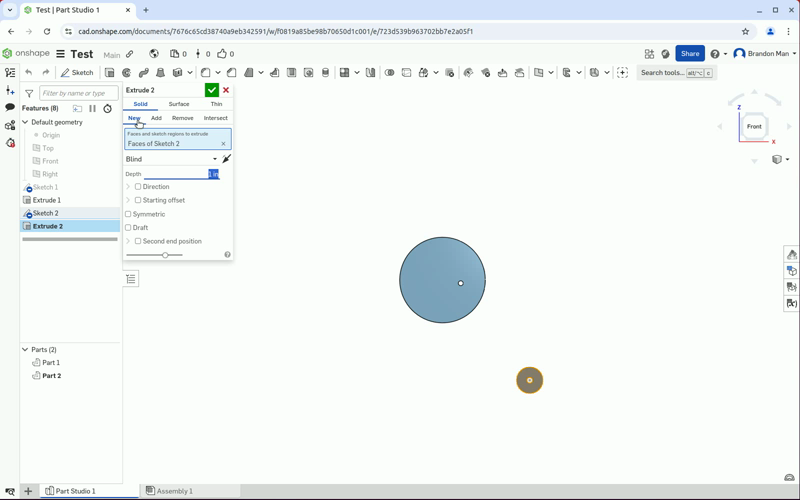
text(0.963)
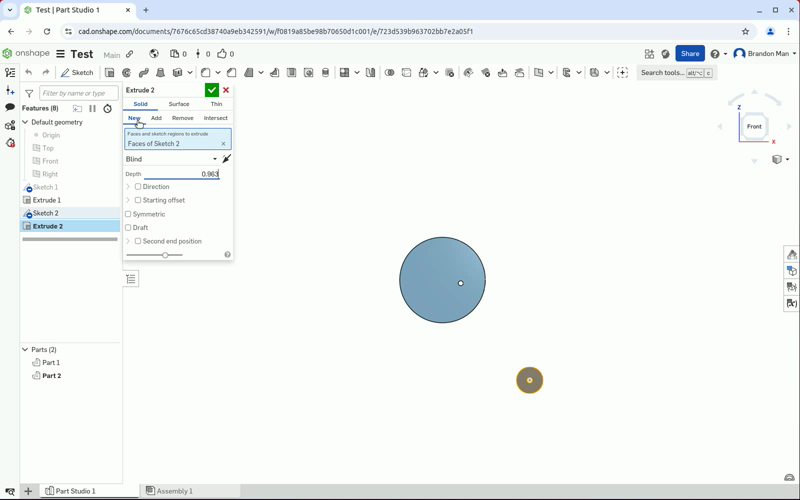
key(enter)
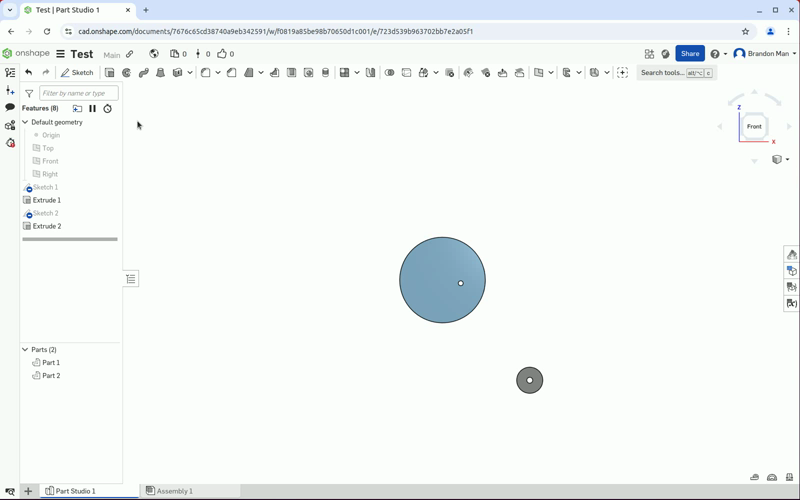
key(shift+h)
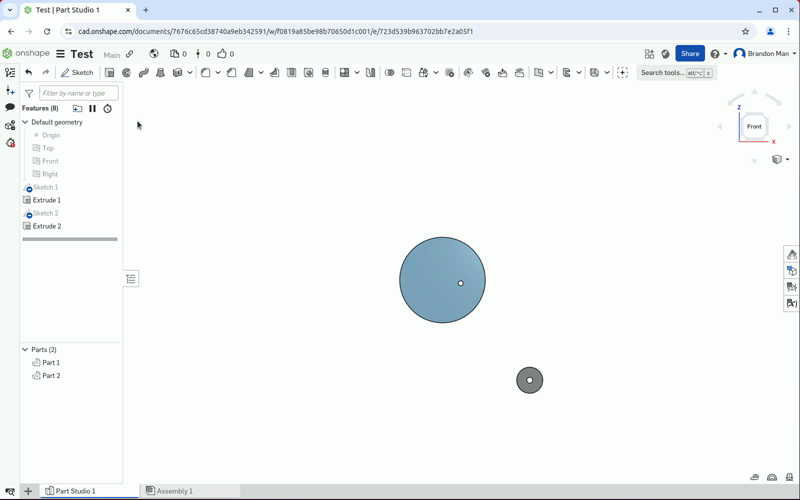
key(shift+h)
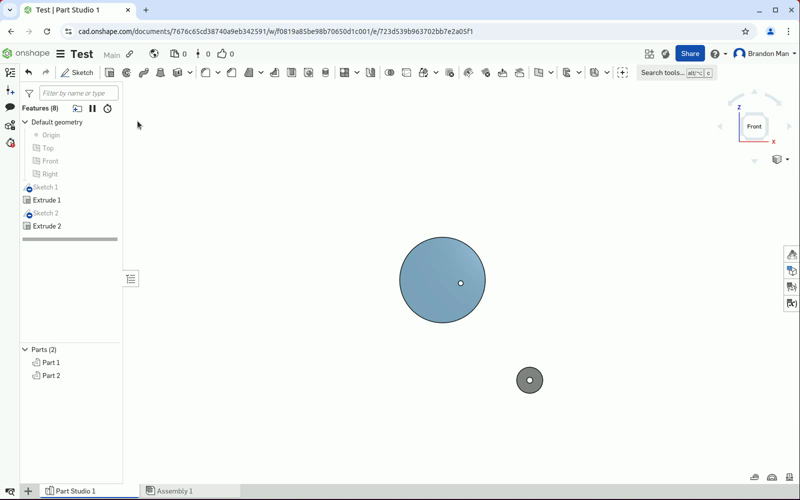
mouse_move(73, 189)
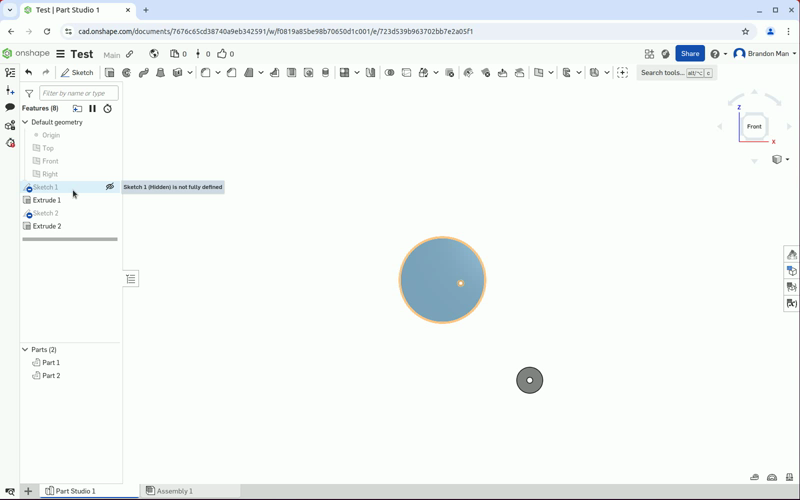
click(73, 189)
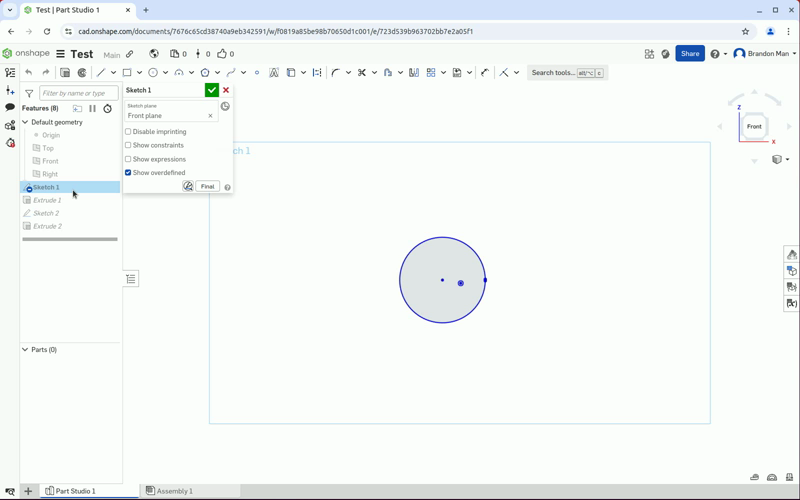
mouse_move(229, 92)
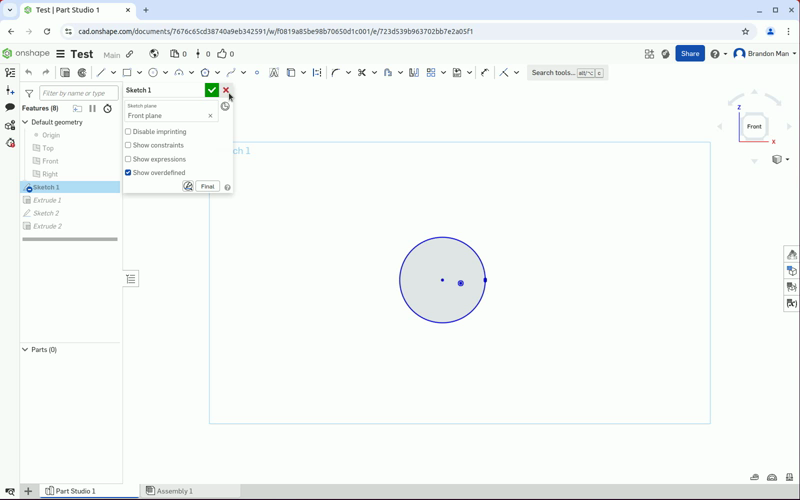
click(229, 92)
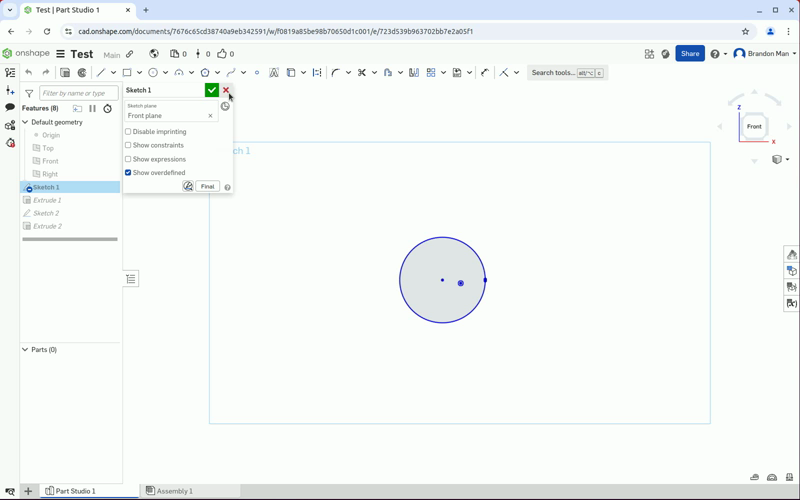
key(shift+s)
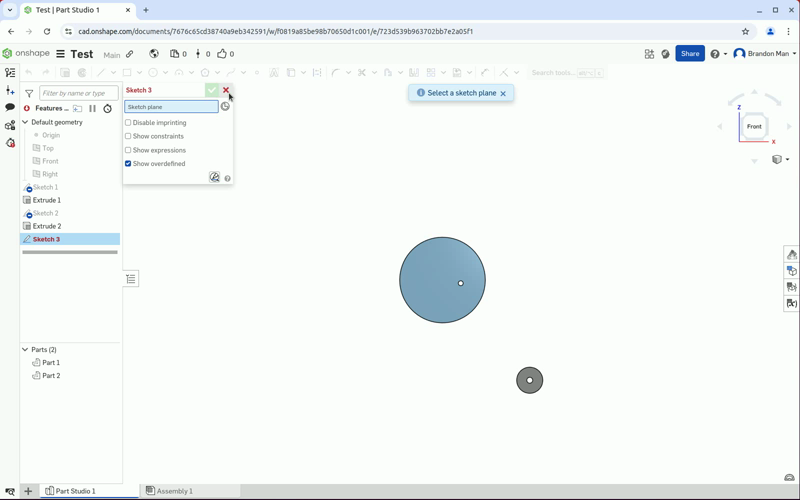
mouse_move(73, 163)
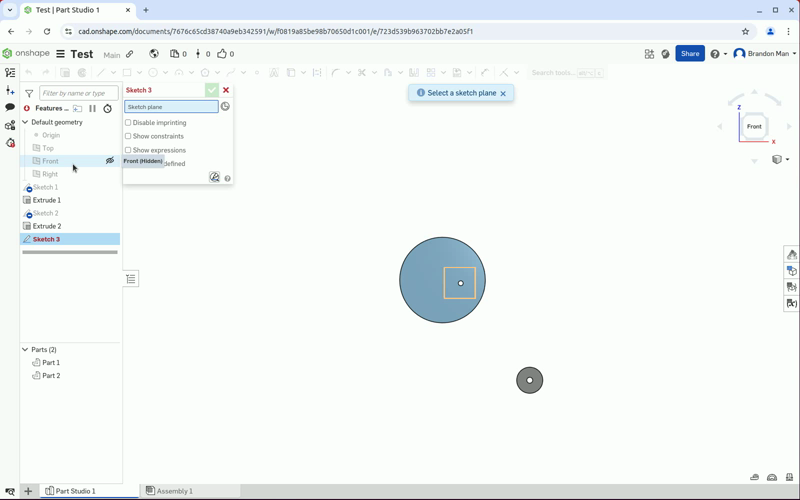
click(73, 163)
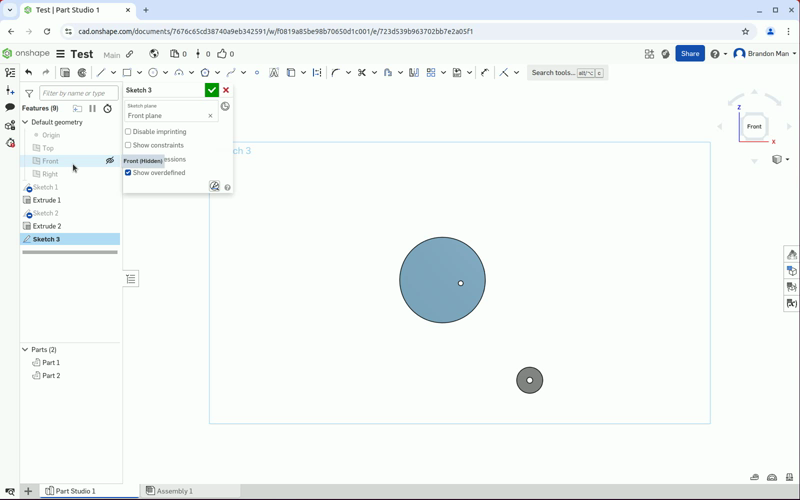
mouse_move(73, 352)
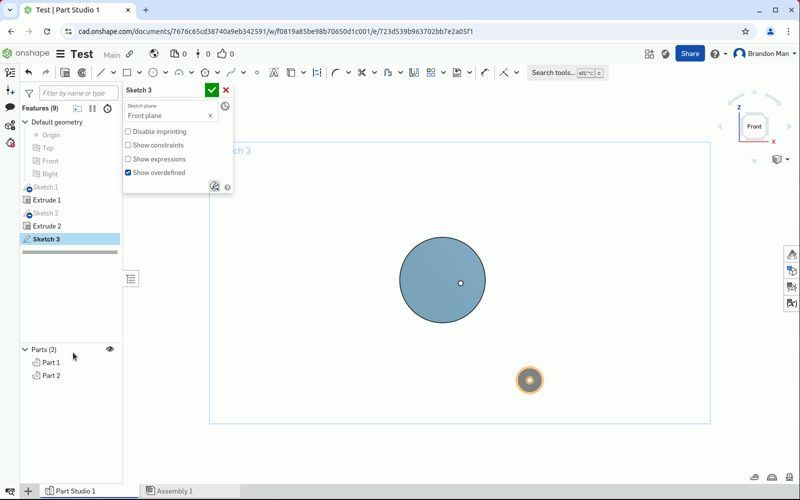
key(y)
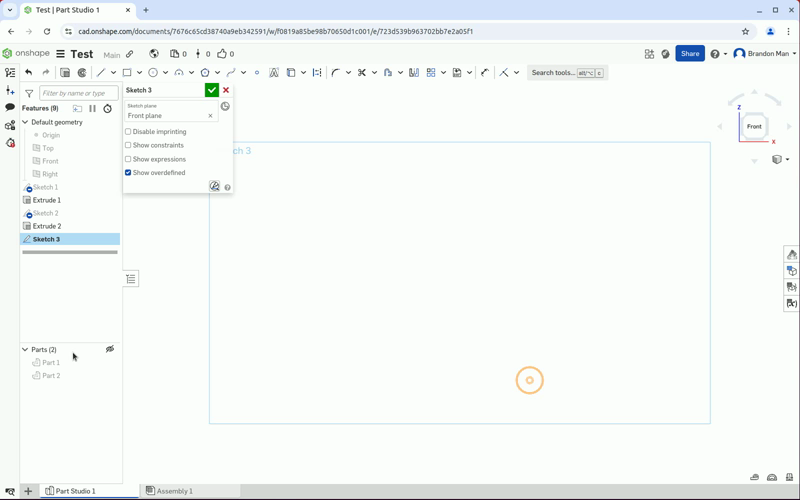
key(l)
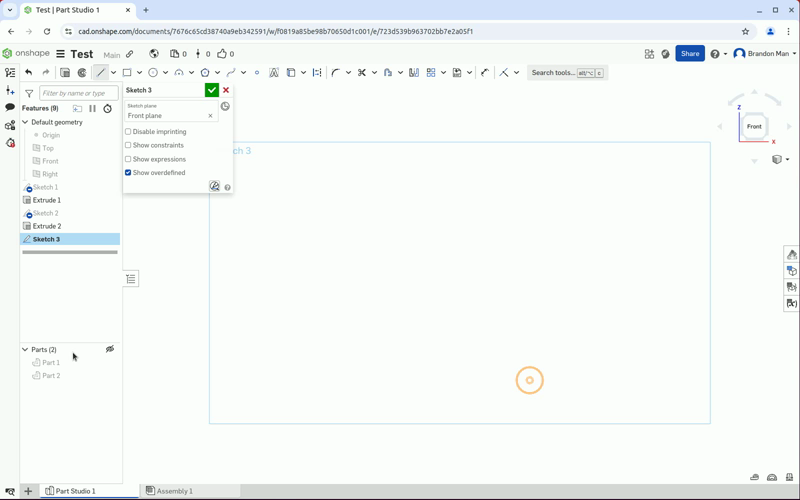
key_down(shift)
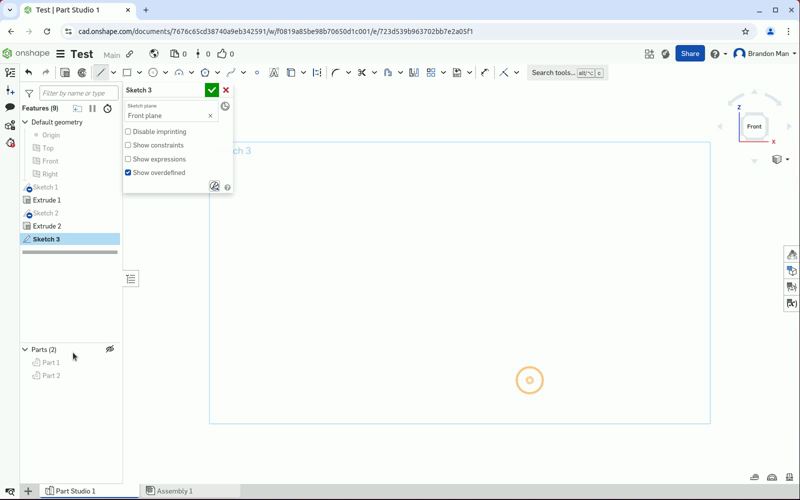
mouse_move(460, 395)
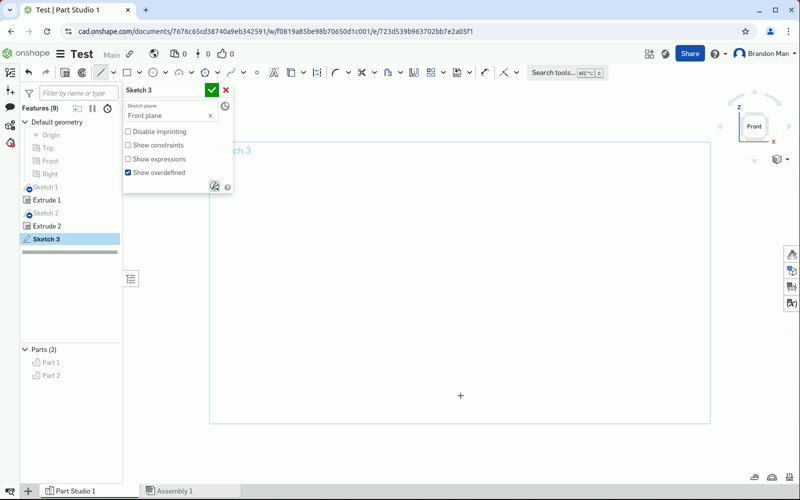
click(460, 395)
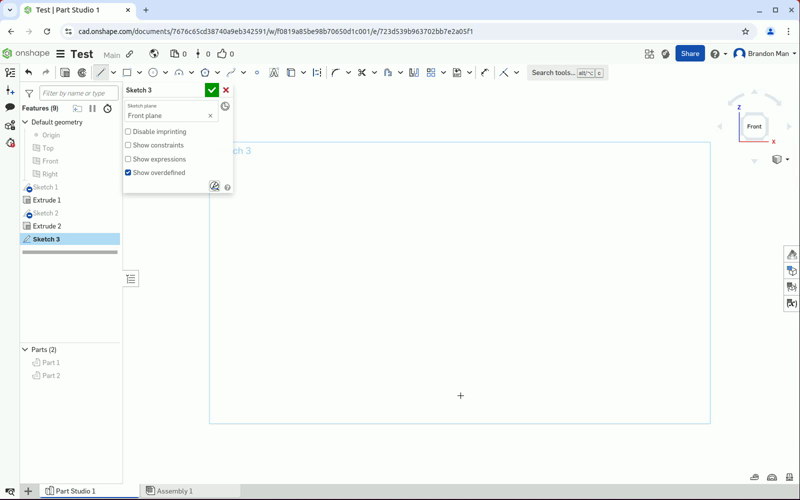
key_up(shift)
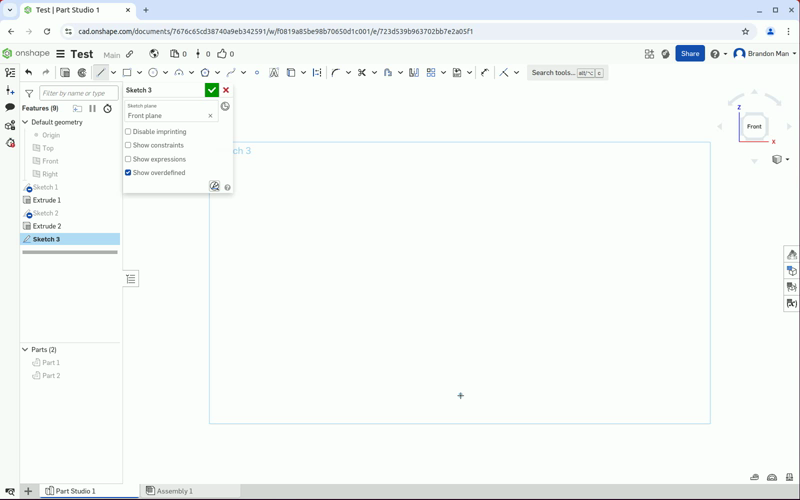
key_down(shift)
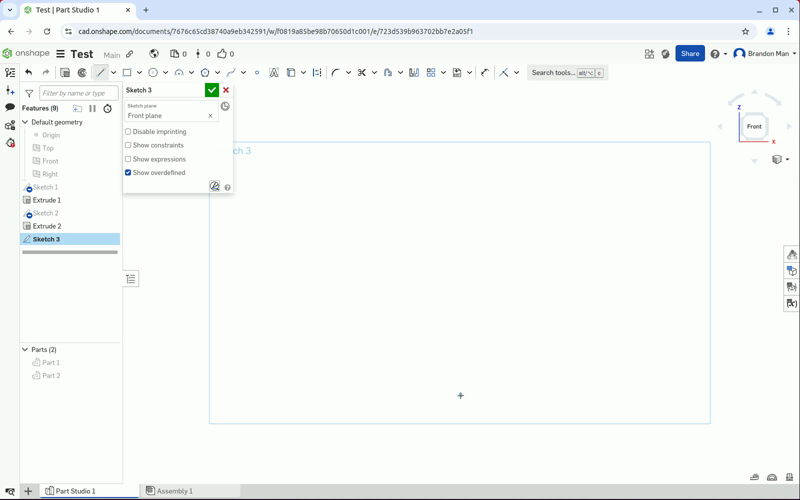
mouse_move(490, 395)
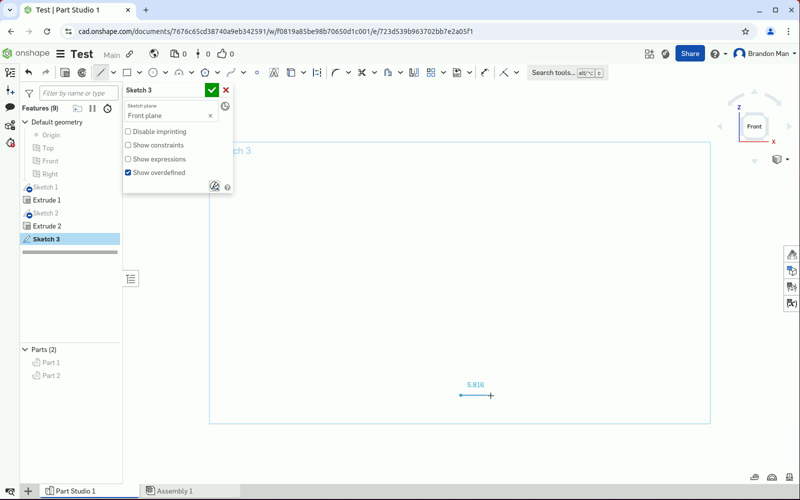
mouse_move(461, 395)
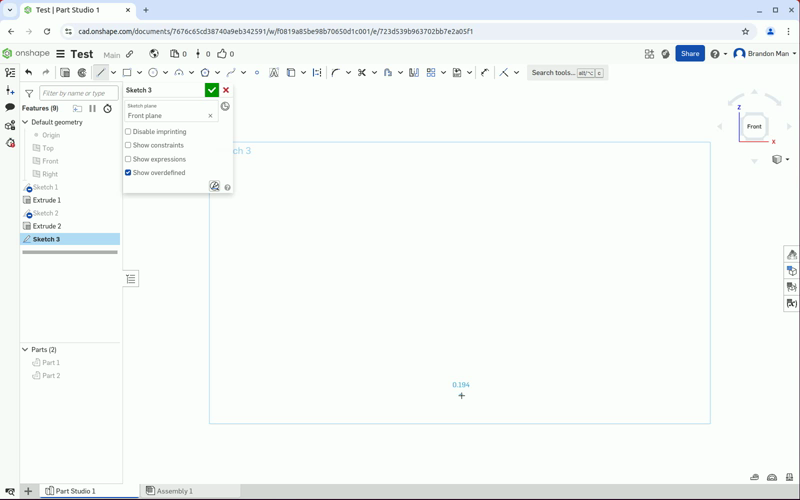
scroll(6)
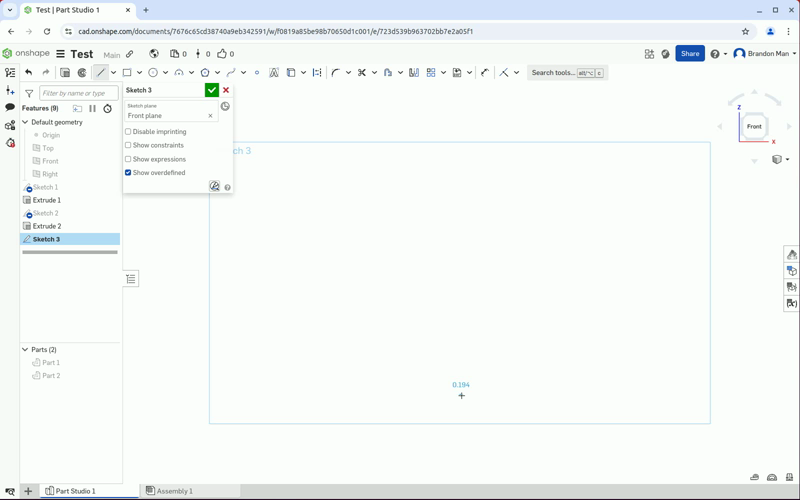
scroll(6)
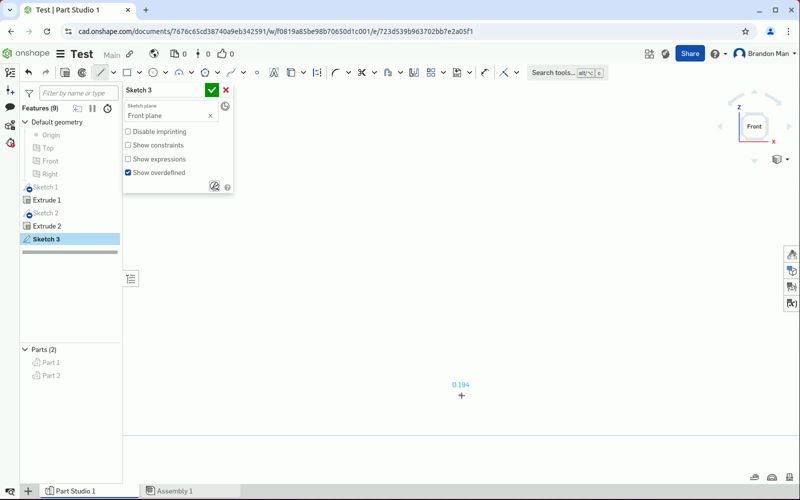
scroll(6)
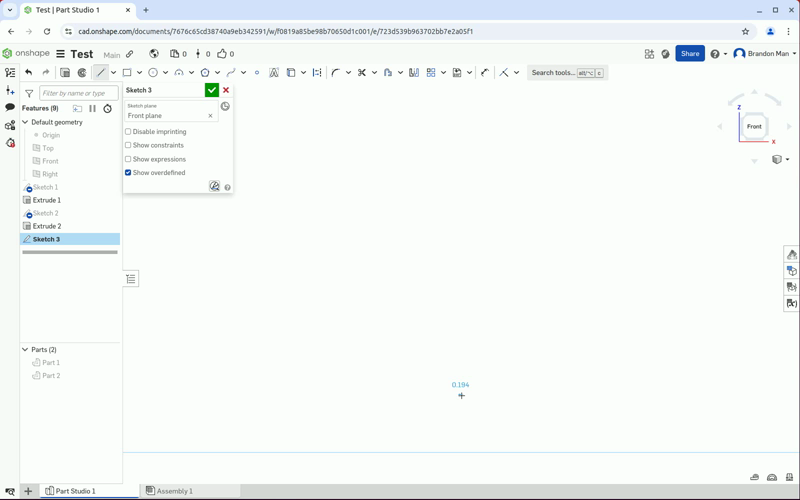
scroll(6)
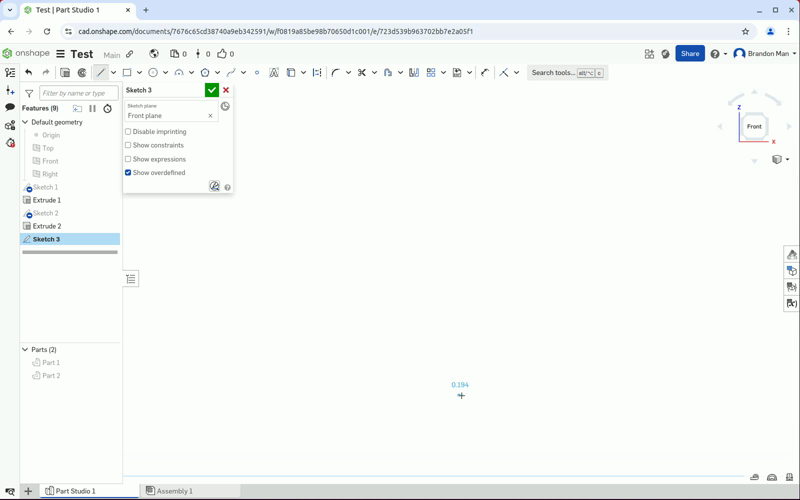
scroll(6)
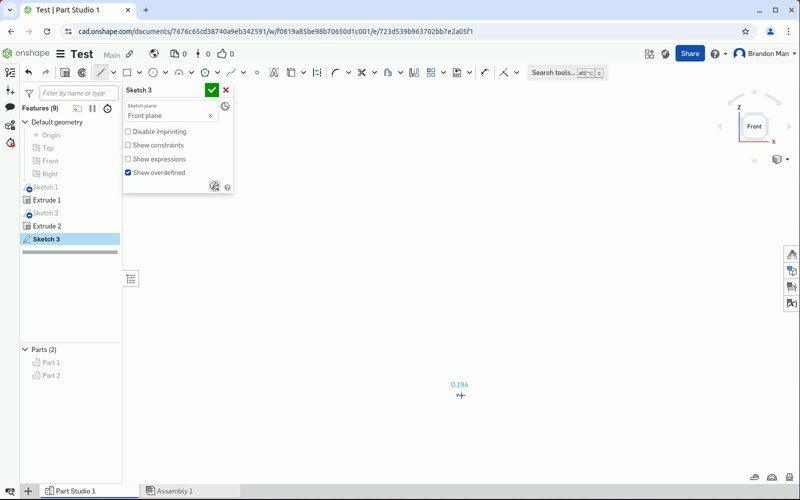
scroll(6)
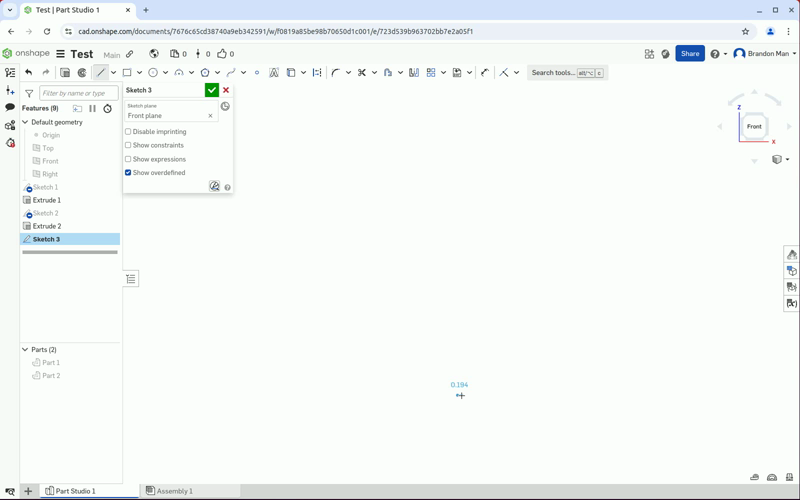
scroll(6)
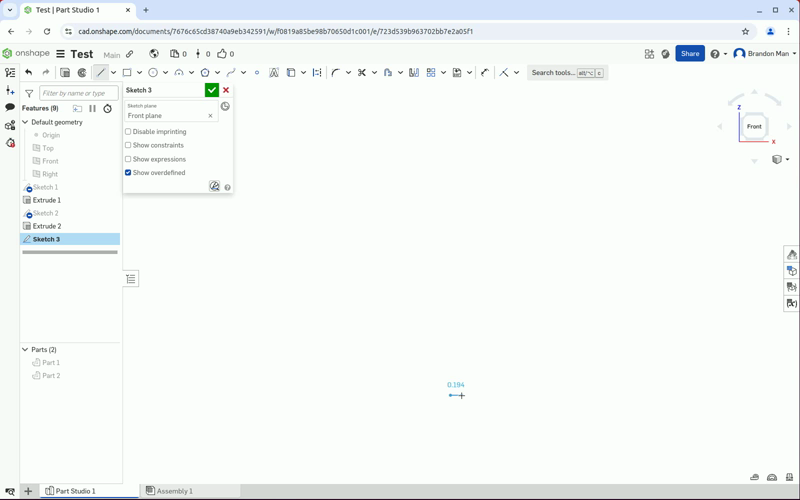
click(461, 395)
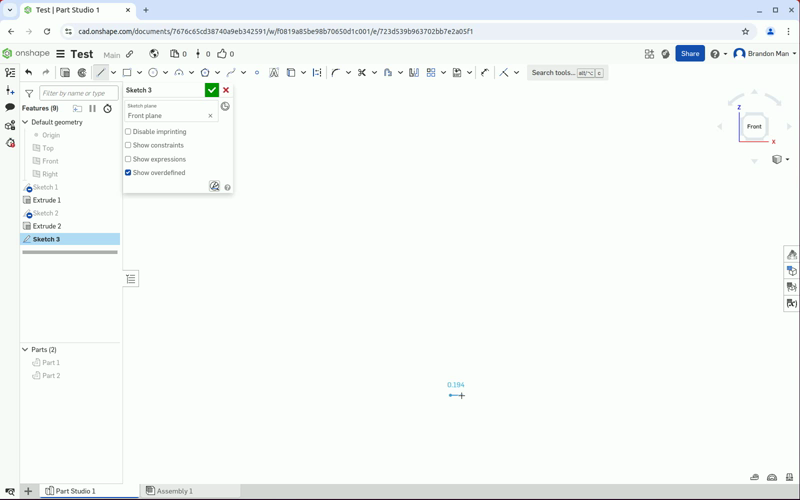
scroll(-6)
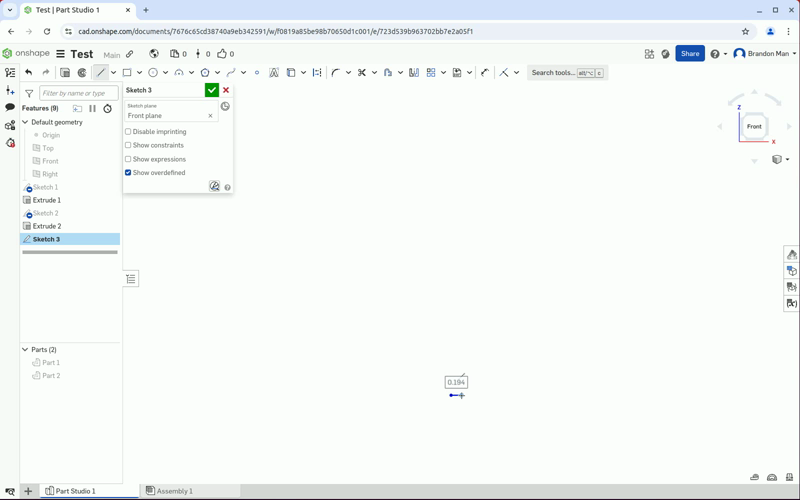
scroll(-6)
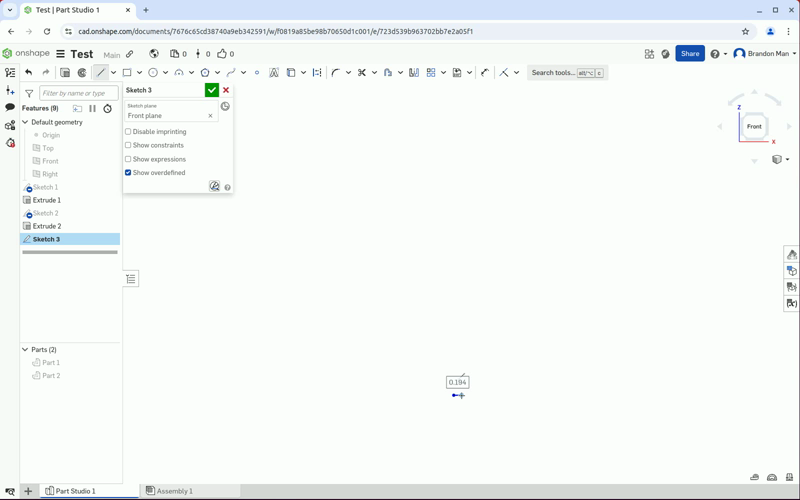
scroll(-6)
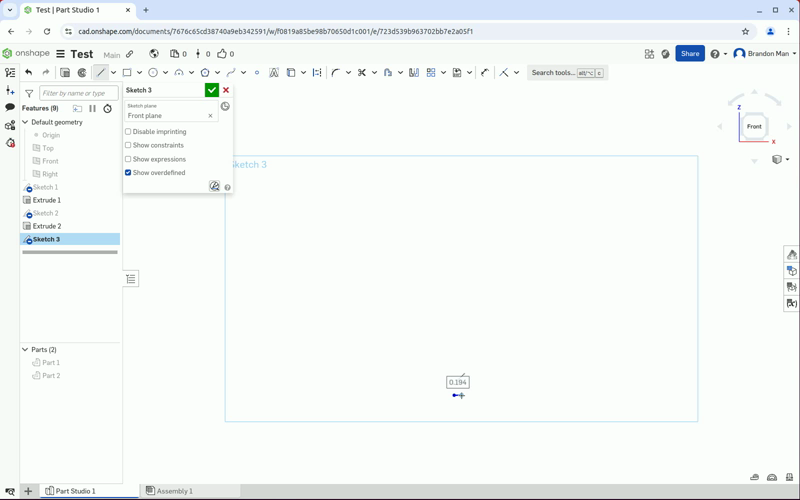
scroll(-6)
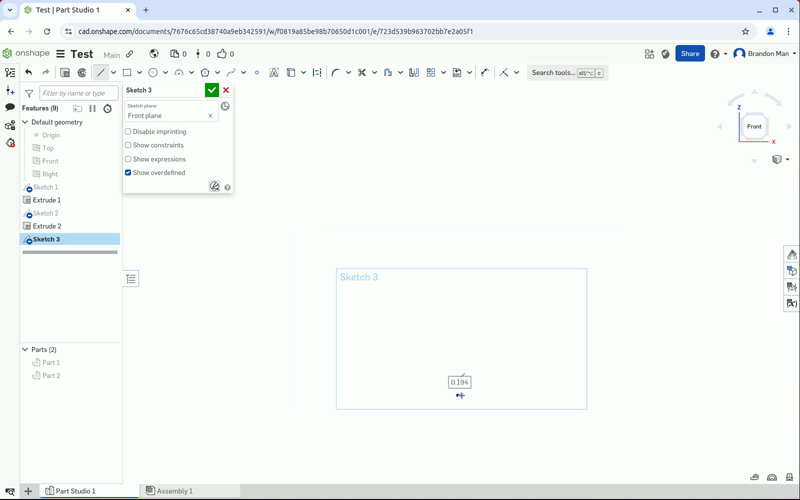
scroll(-6)
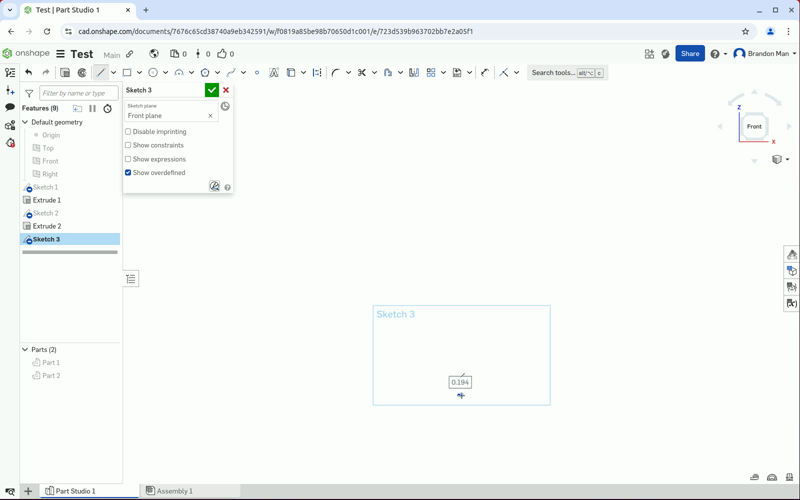
scroll(-6)
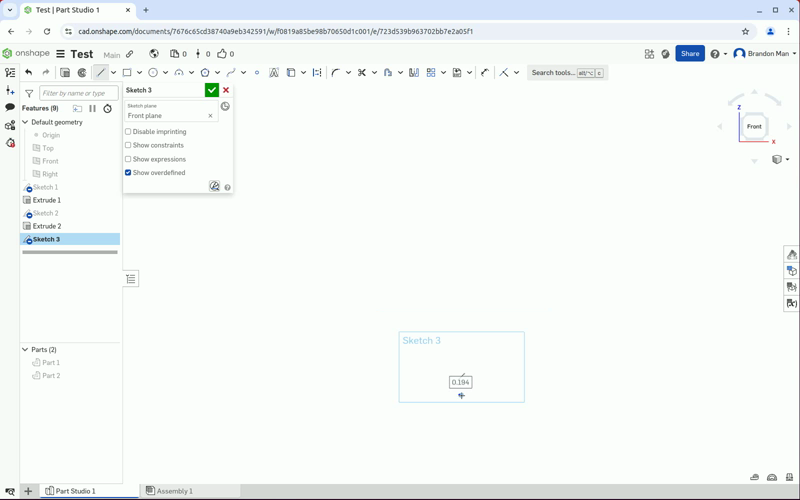
scroll(-6)
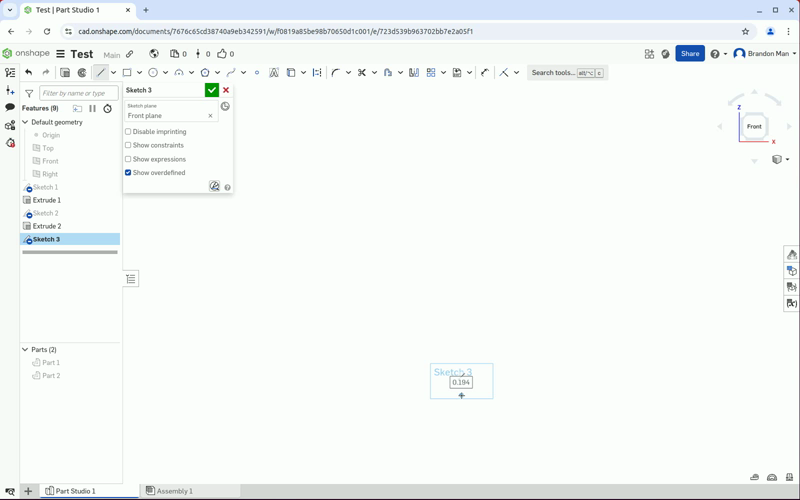
key_up(shift)
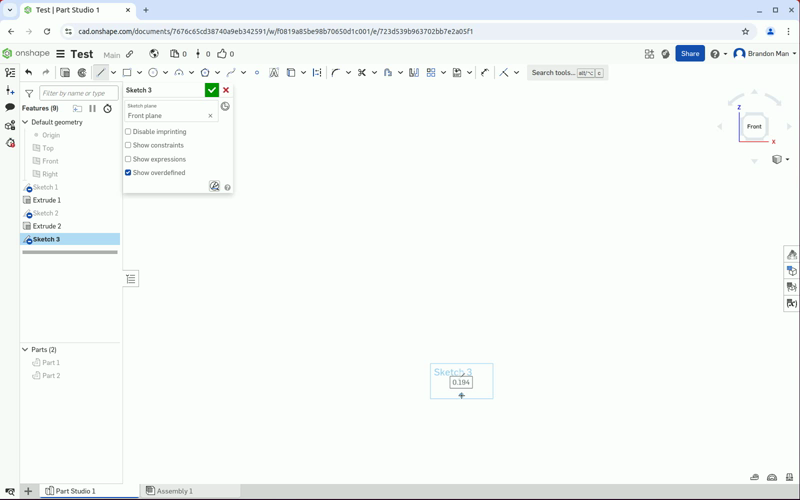
key(esc)
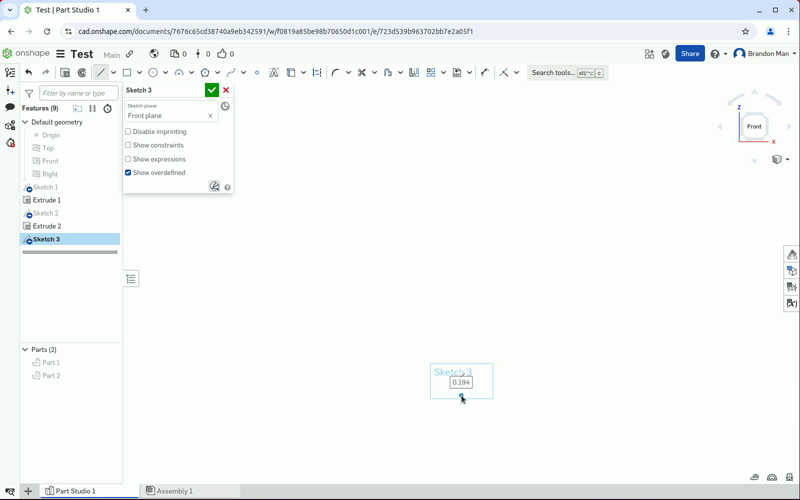
key(a)
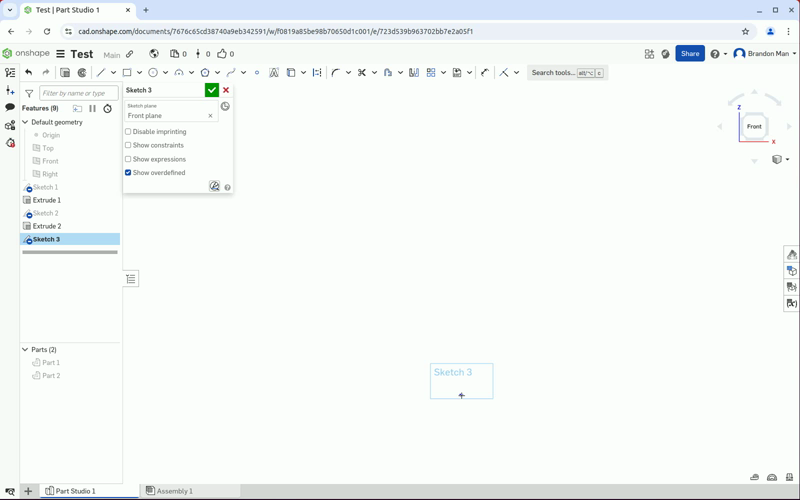
mouse_move(461, 395)
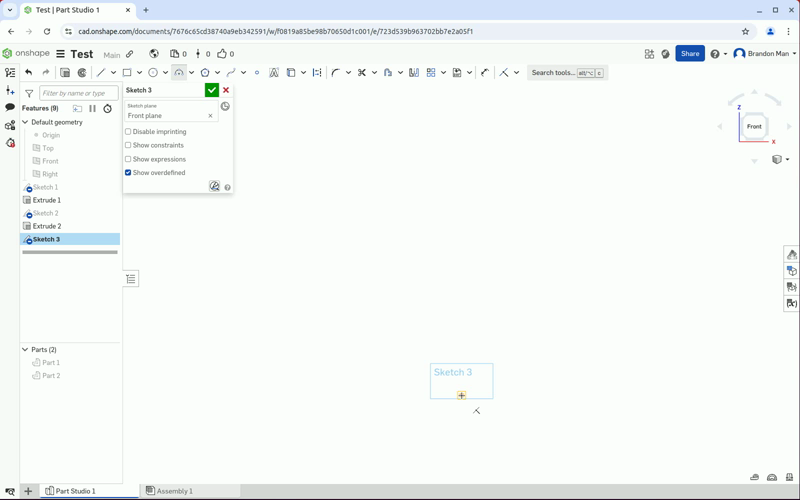
scroll(6)
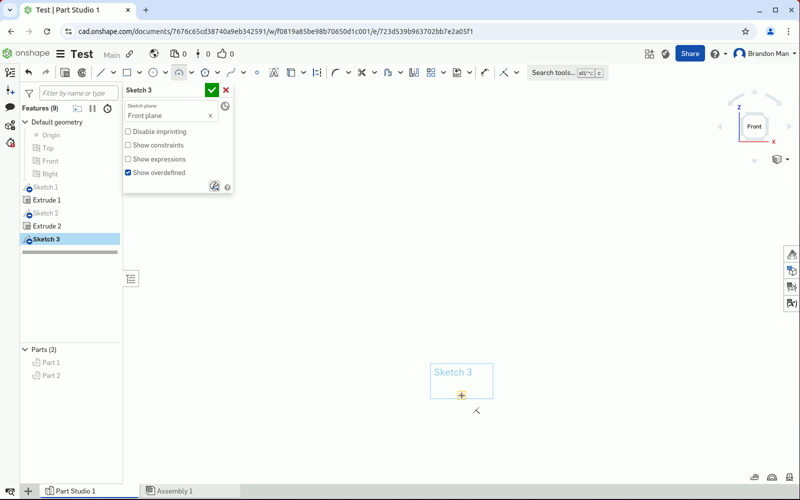
scroll(6)
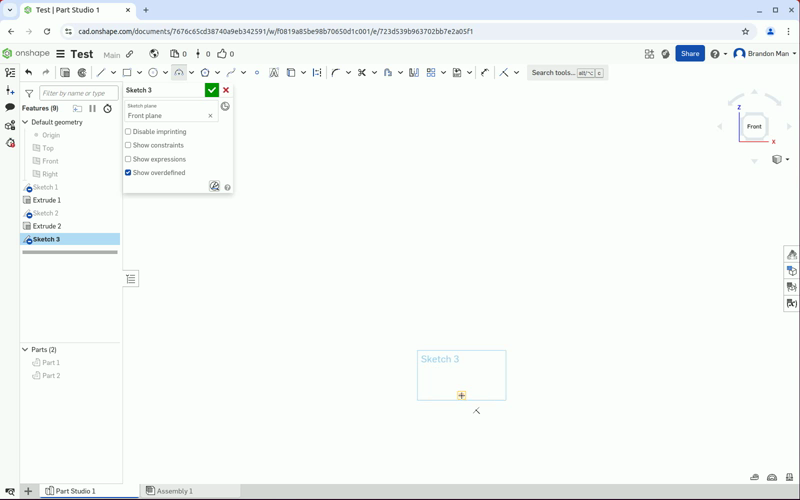
scroll(6)
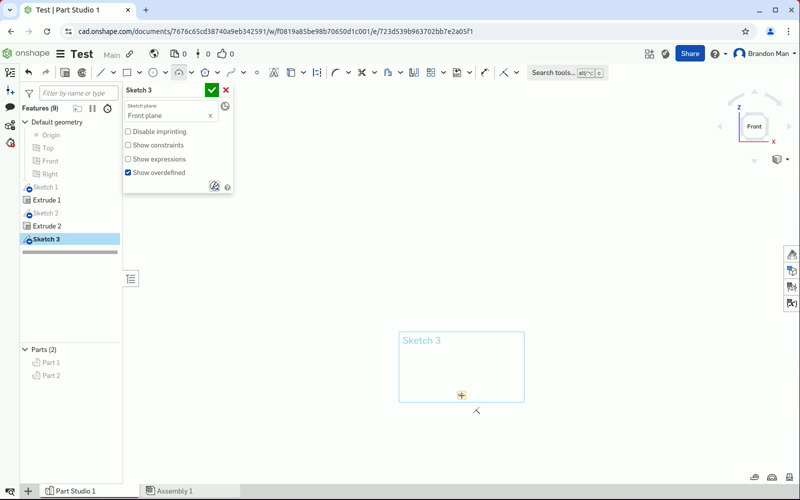
scroll(6)
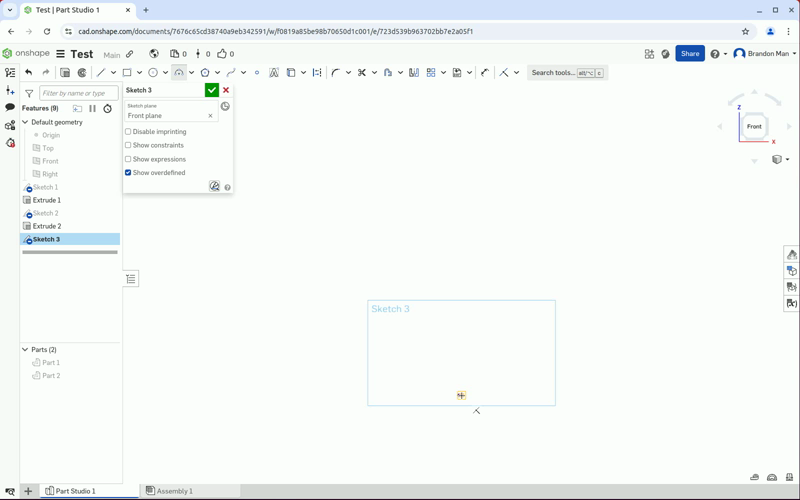
scroll(6)
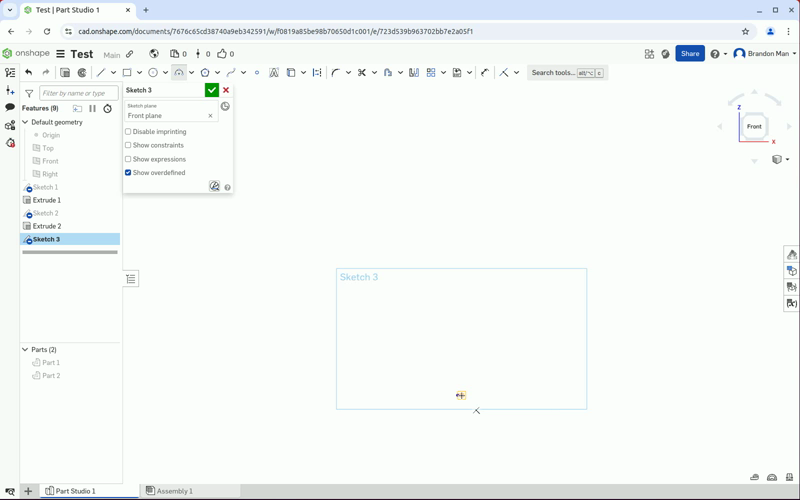
scroll(6)
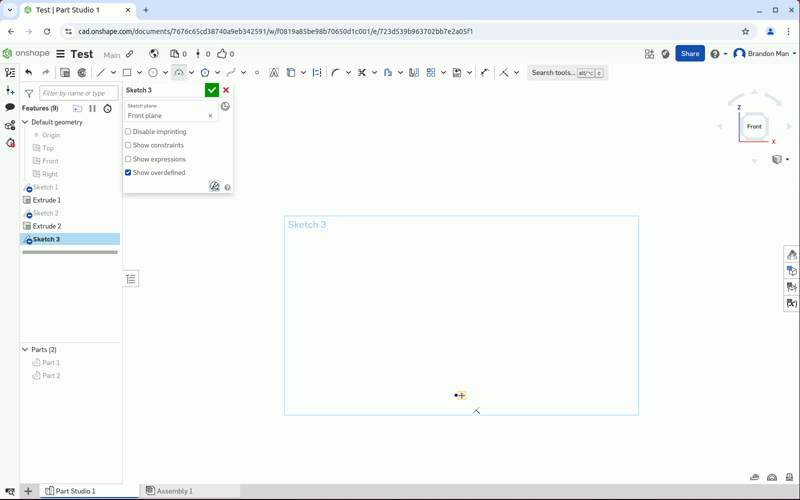
scroll(6)
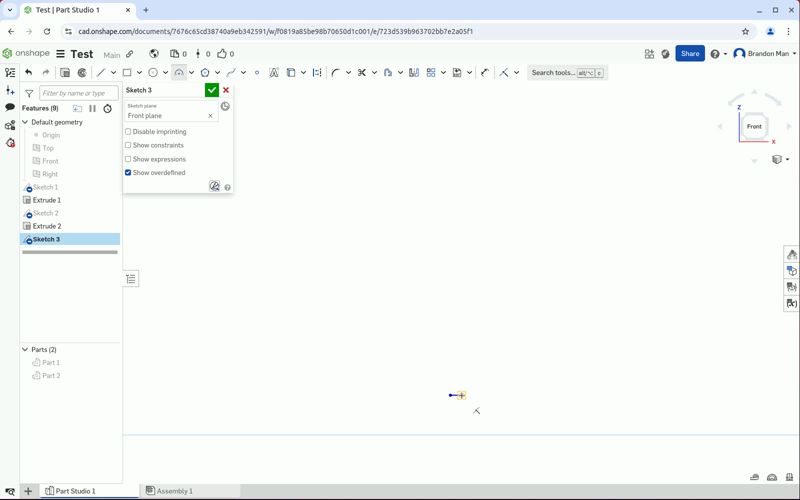
click(461, 395)
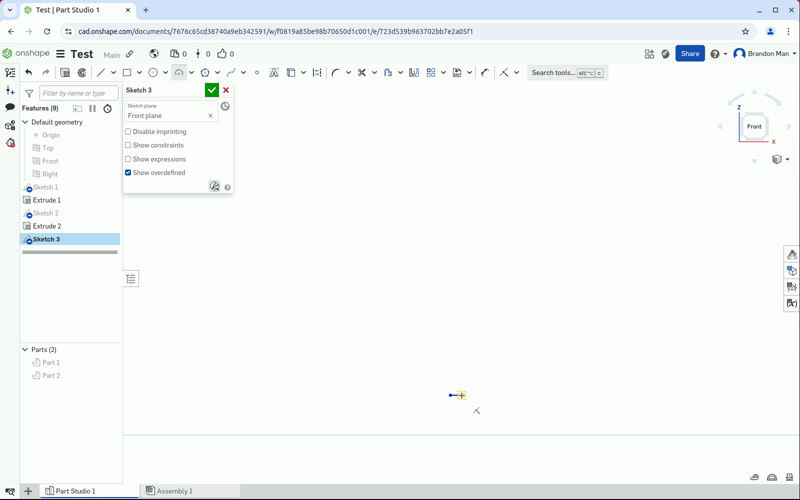
scroll(-6)
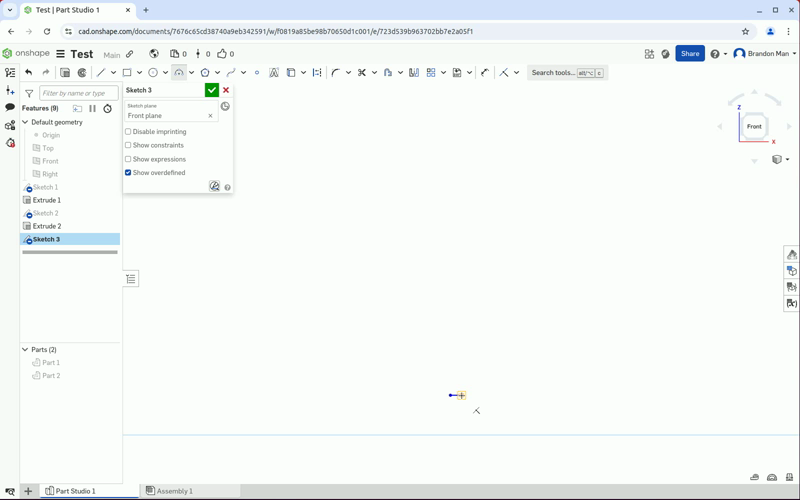
scroll(-6)
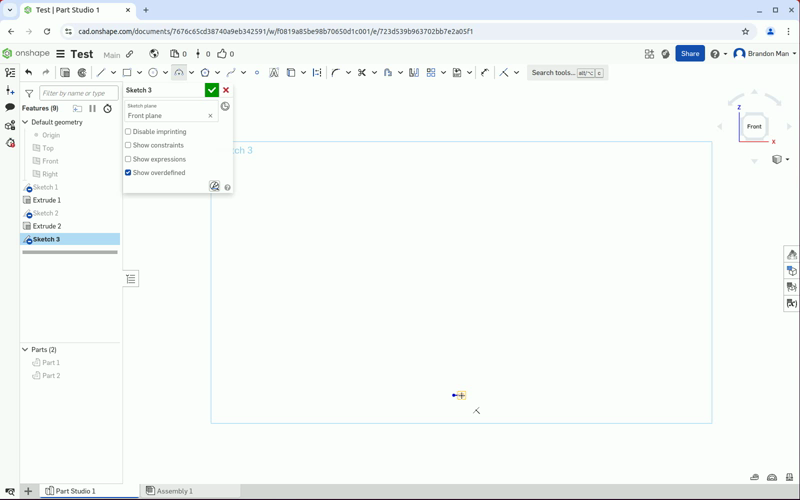
scroll(-6)
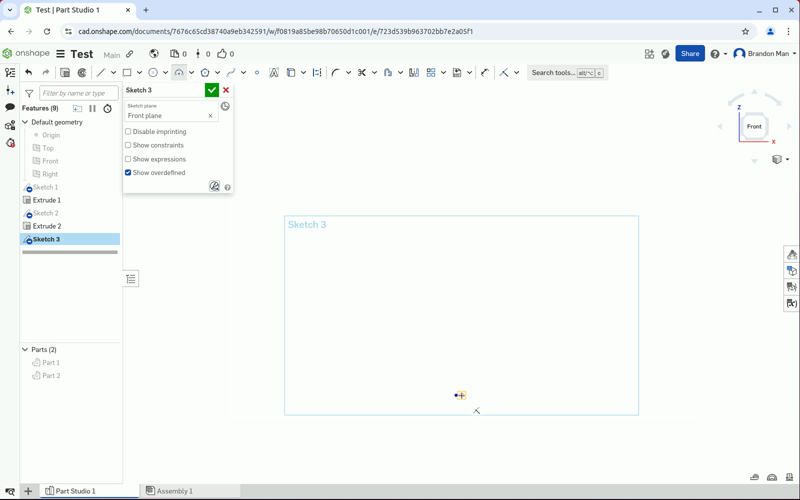
scroll(-6)
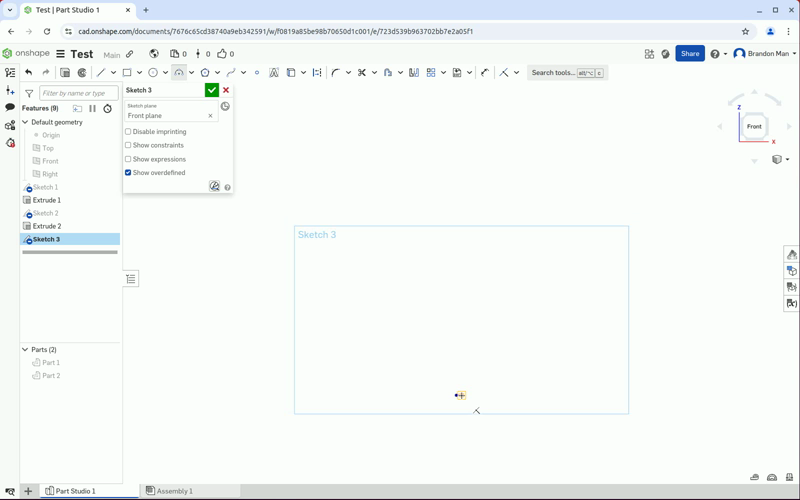
scroll(-6)
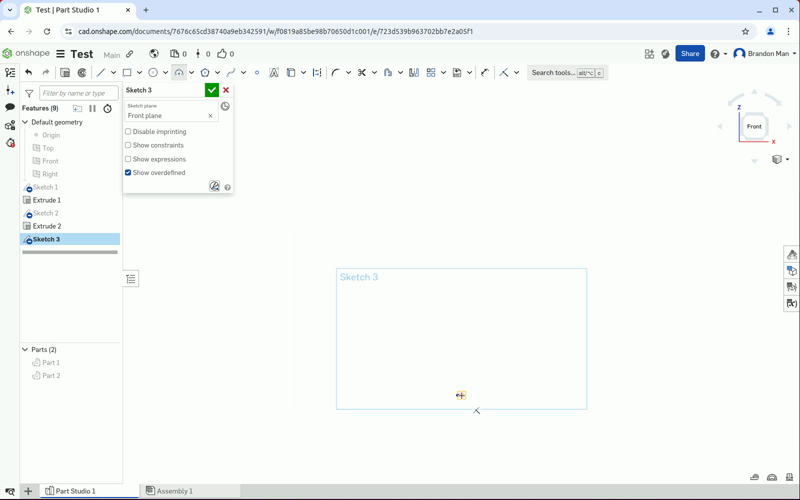
scroll(-6)
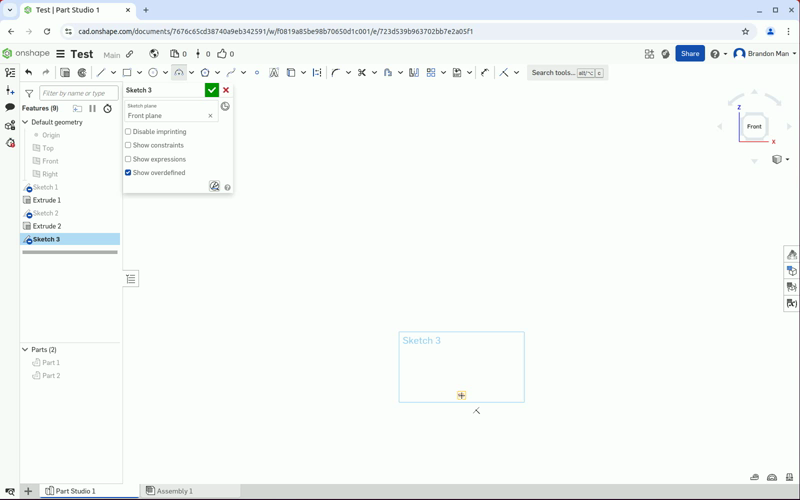
scroll(-6)
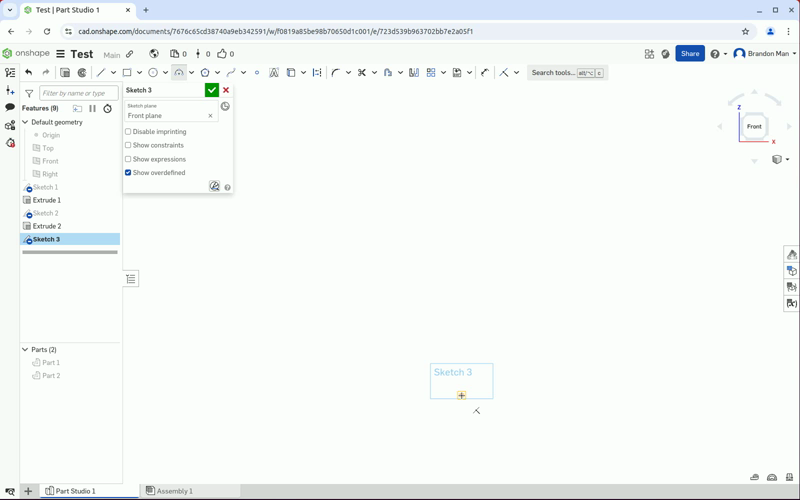
mouse_move(460, 395)
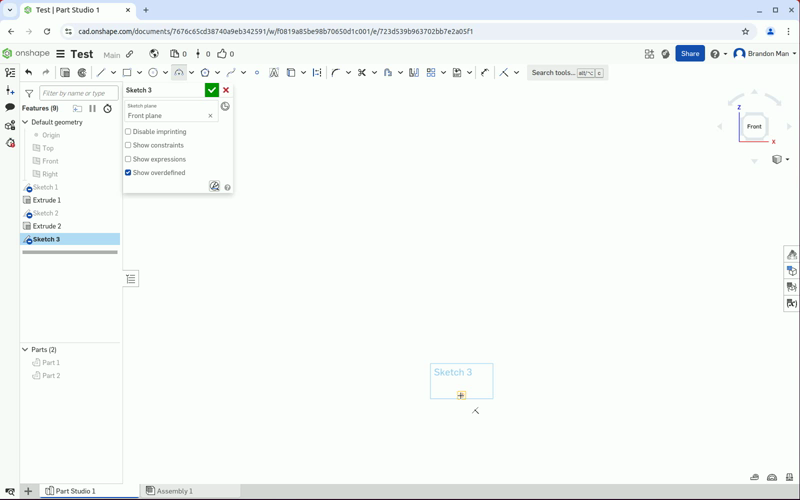
scroll(6)
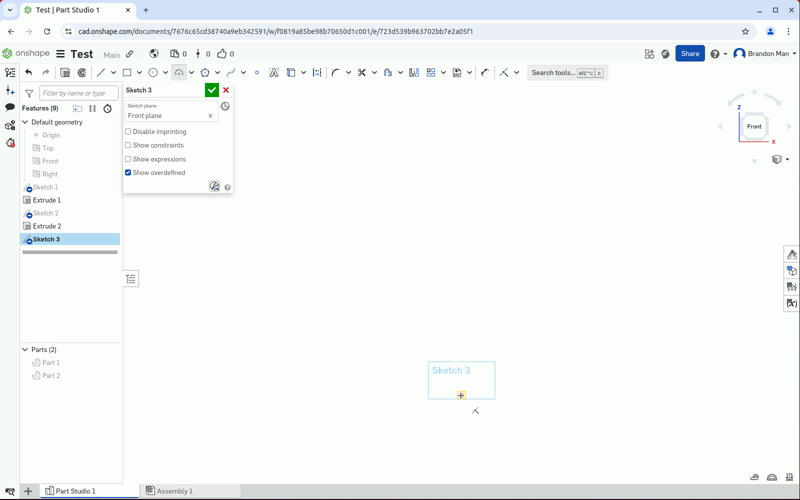
scroll(6)
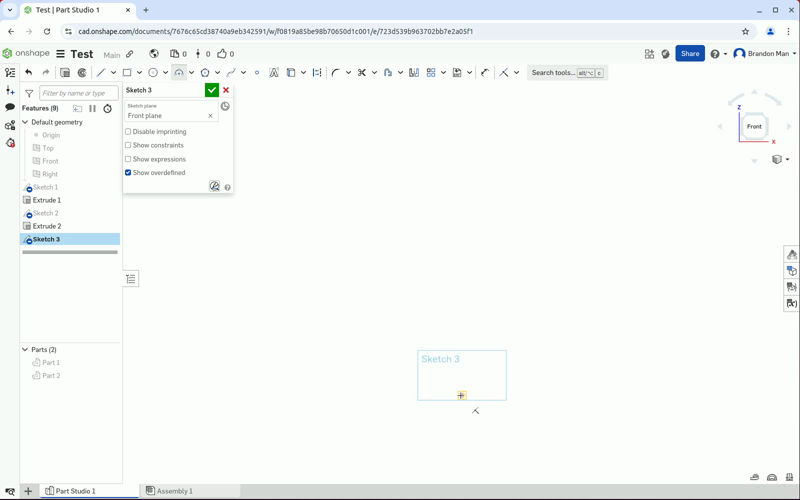
scroll(6)
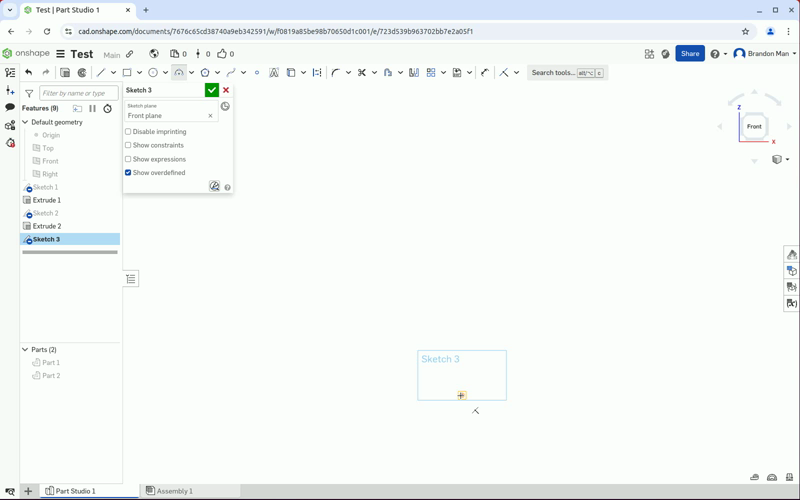
scroll(6)
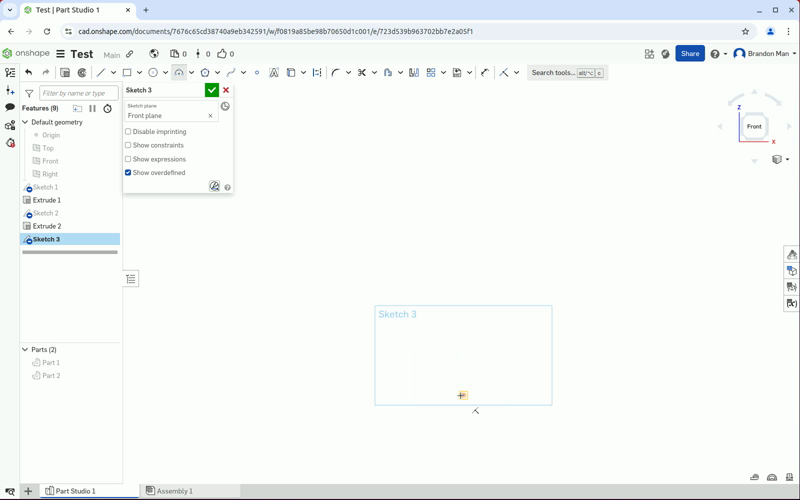
scroll(6)
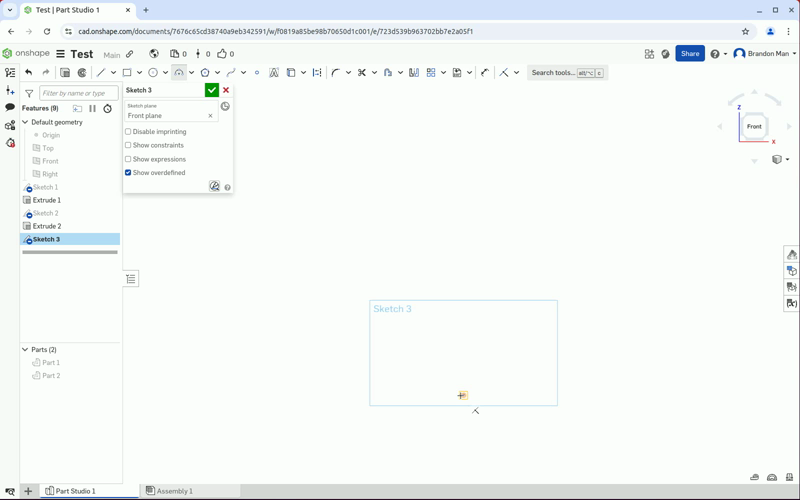
scroll(6)
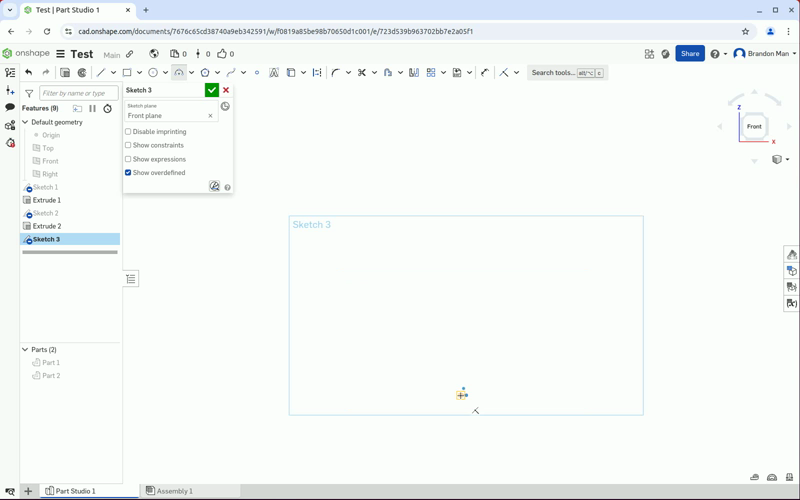
scroll(6)
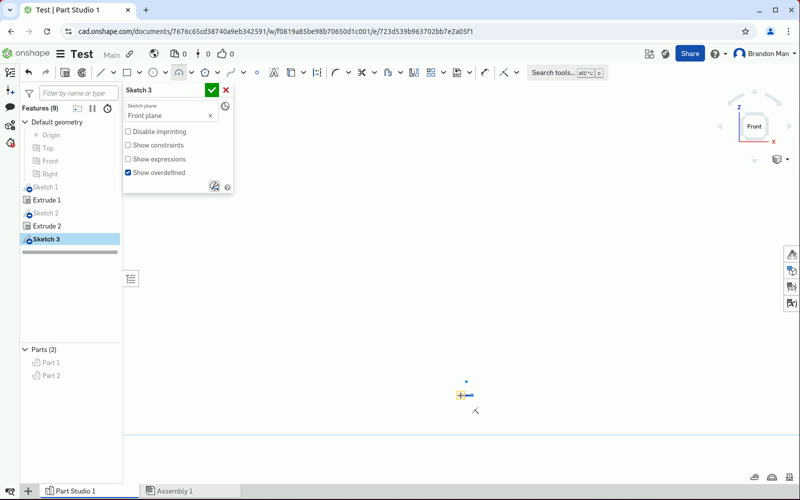
click(460, 395)
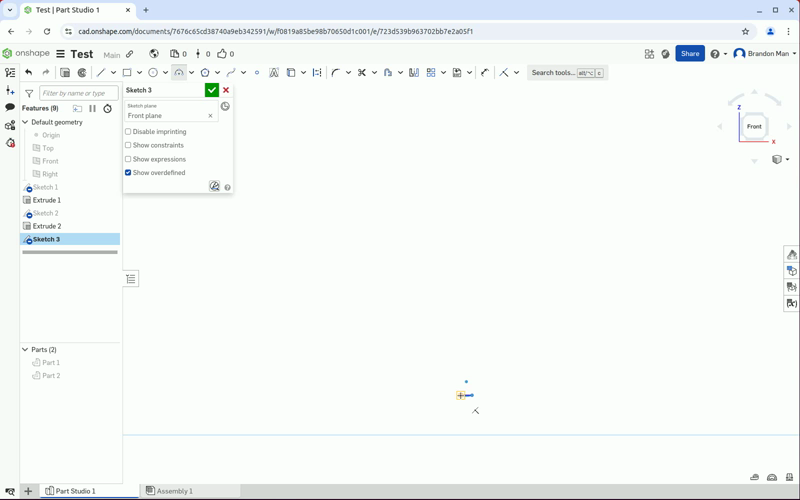
scroll(-6)
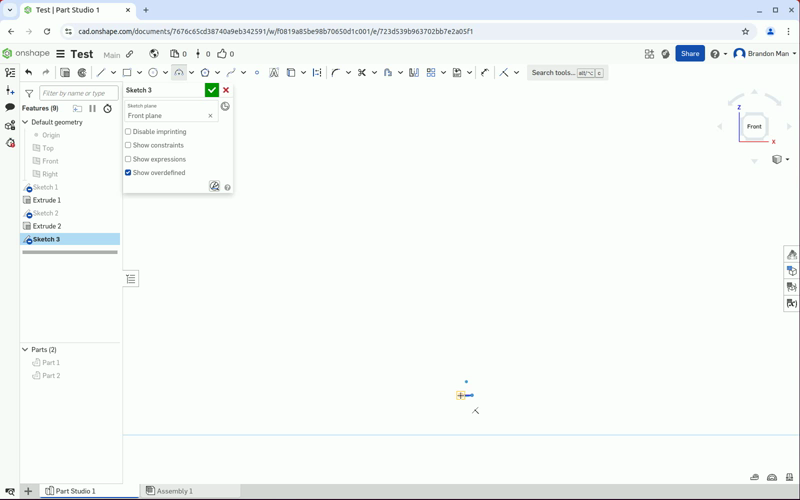
scroll(-6)
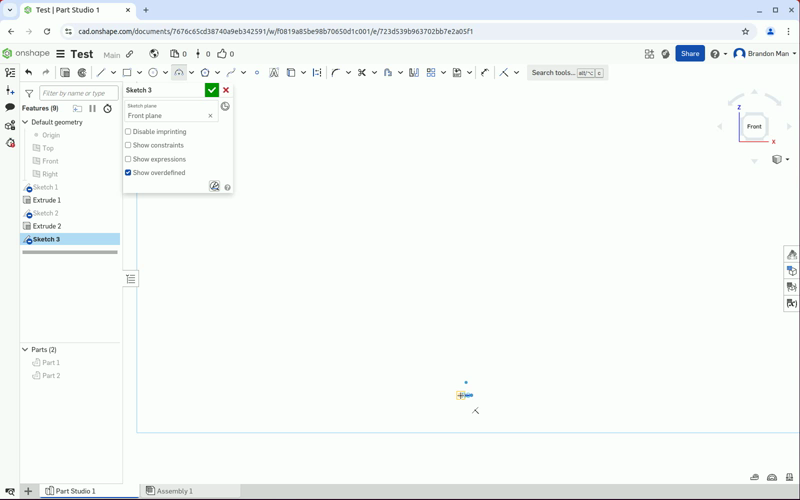
scroll(-6)
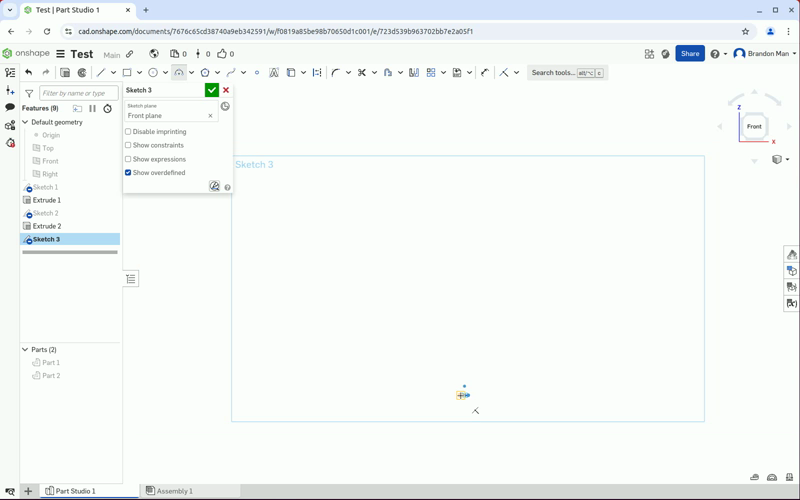
scroll(-6)
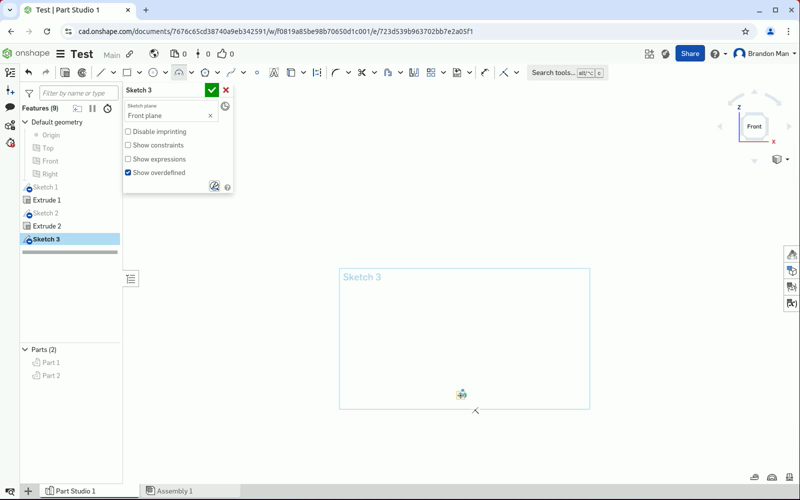
scroll(-6)
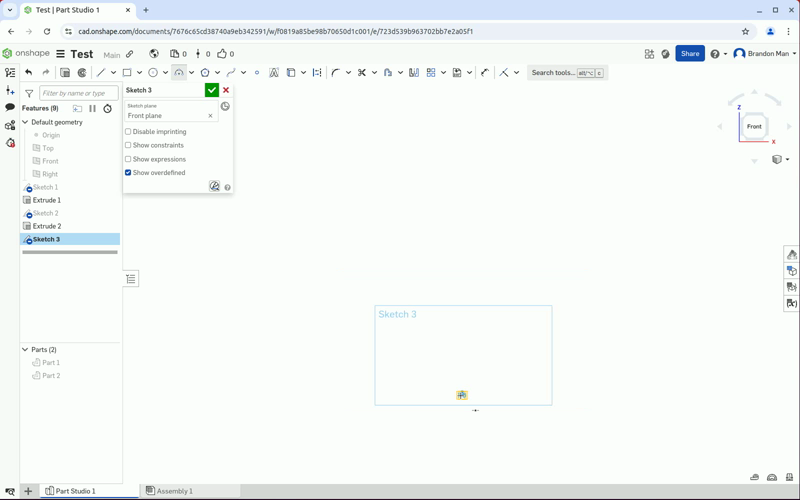
scroll(-6)
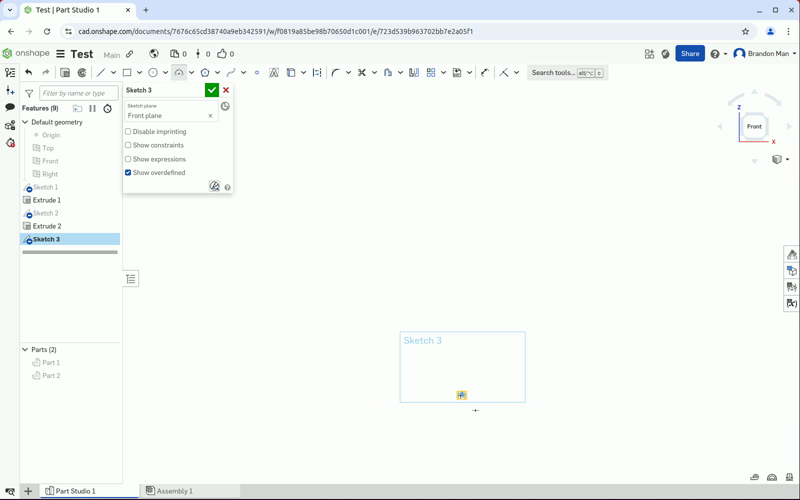
scroll(-6)
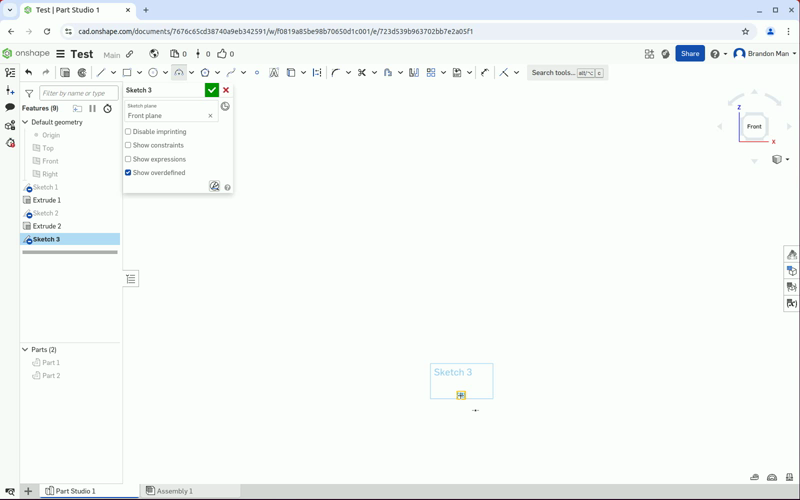
key_down(shift)
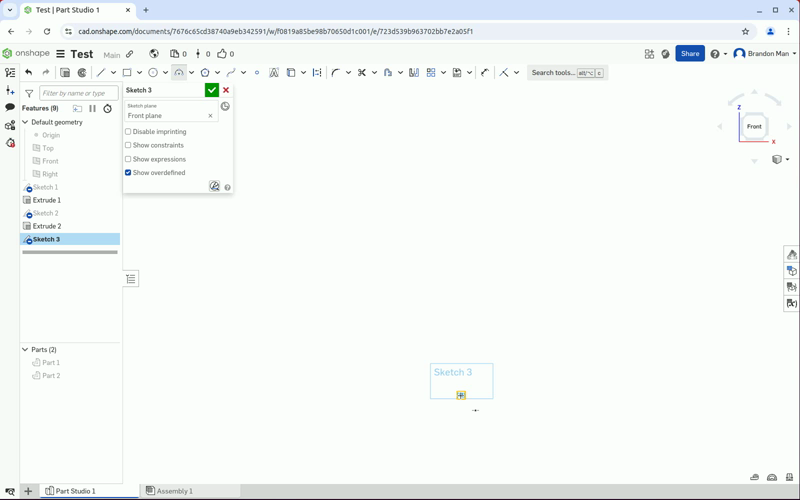
mouse_move(461, 369)
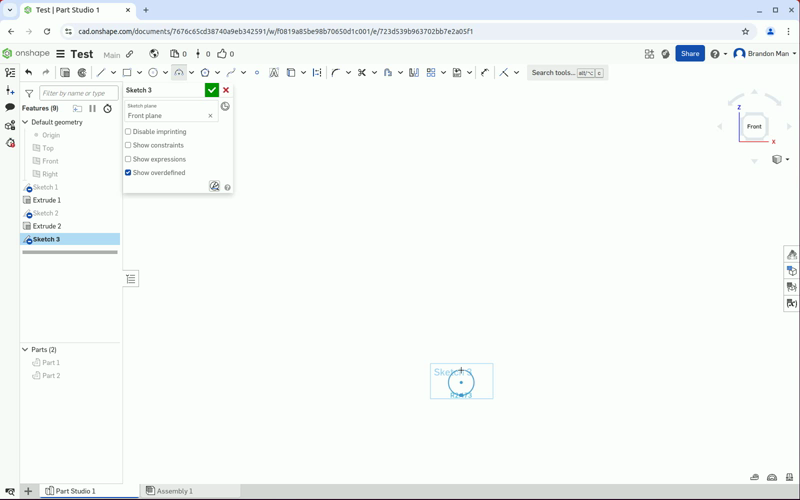
scroll(6)
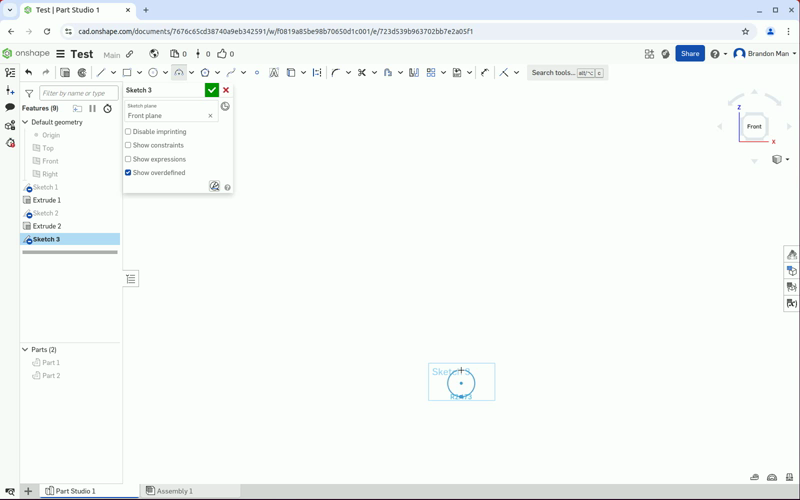
scroll(6)
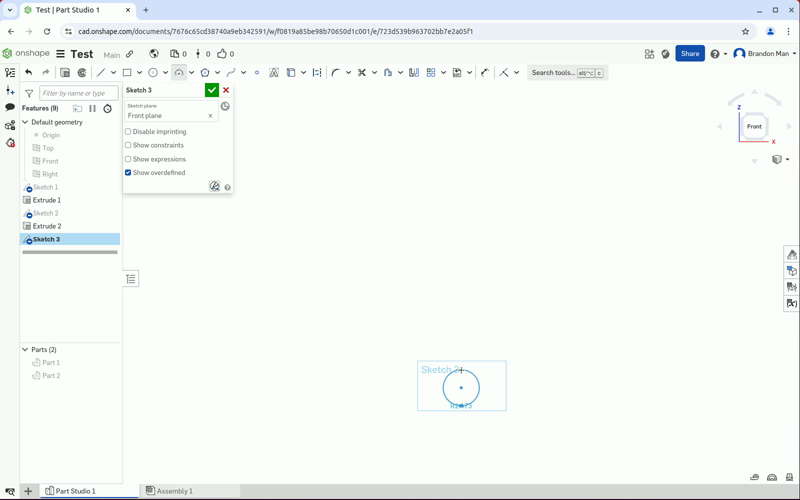
scroll(6)
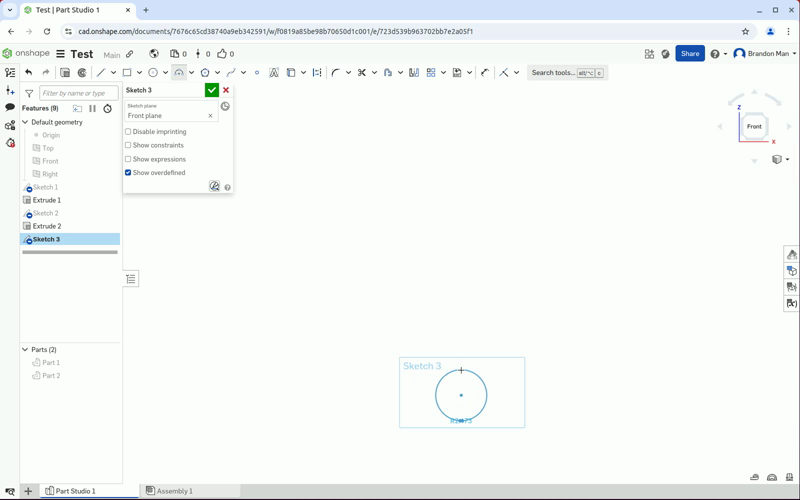
scroll(6)
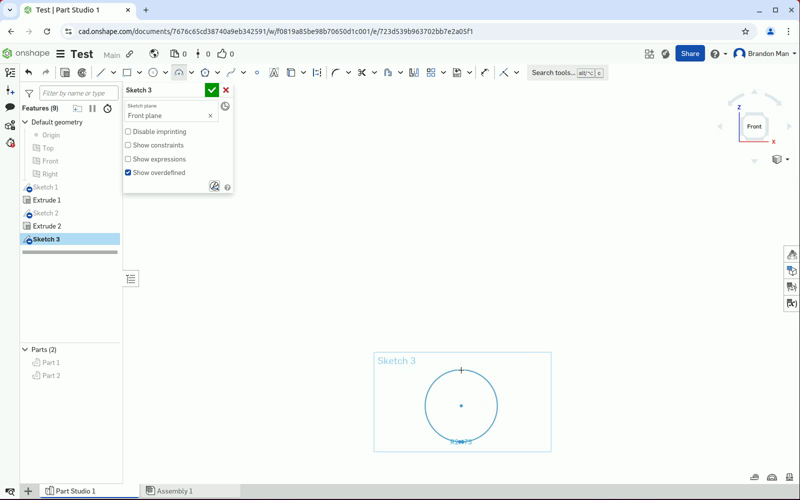
scroll(6)
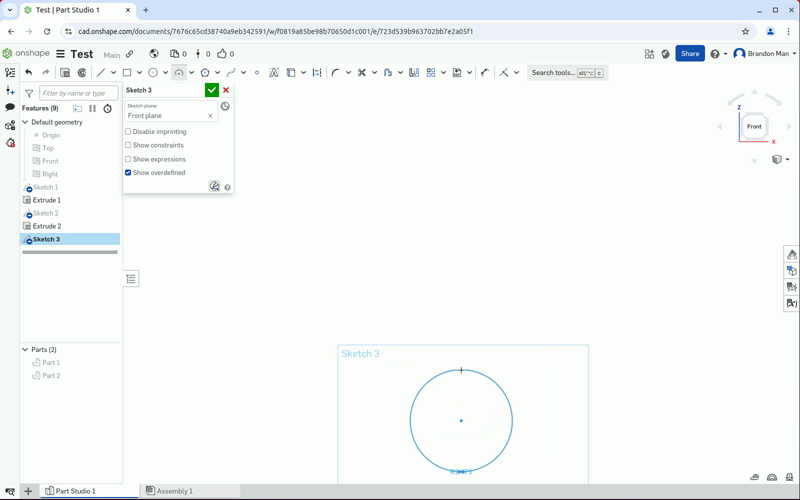
scroll(6)
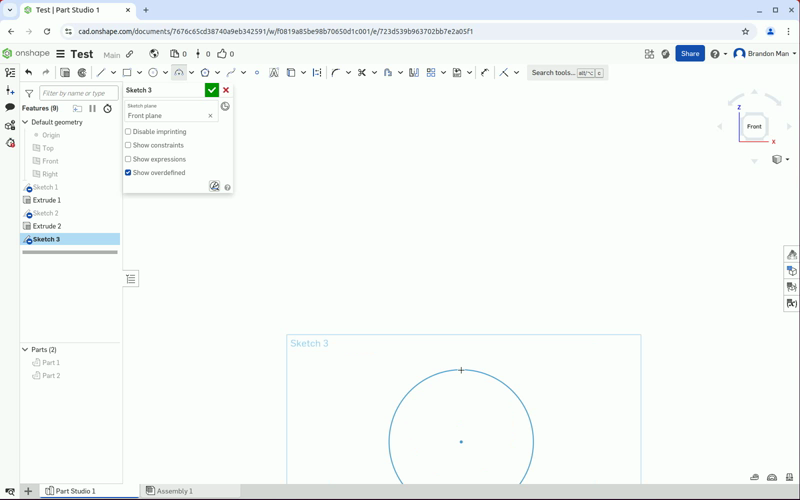
scroll(6)
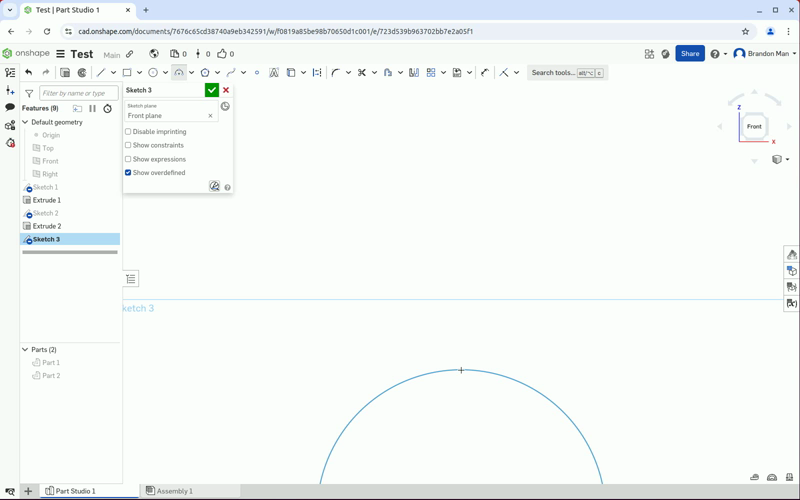
click(461, 369)
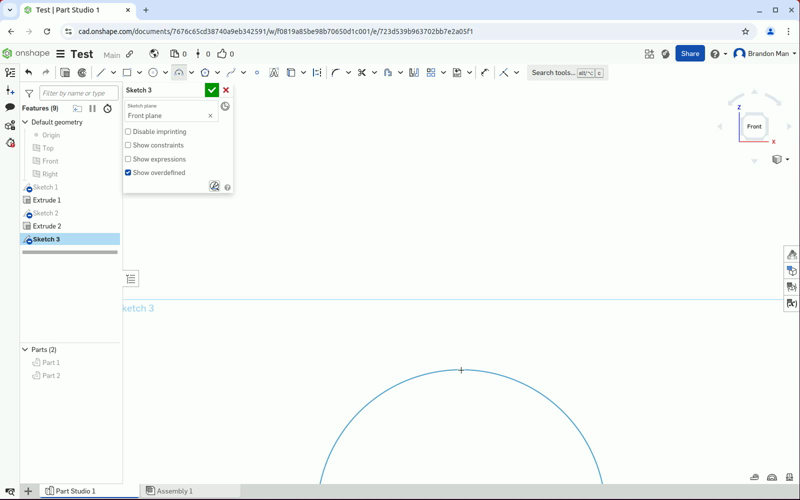
scroll(-6)
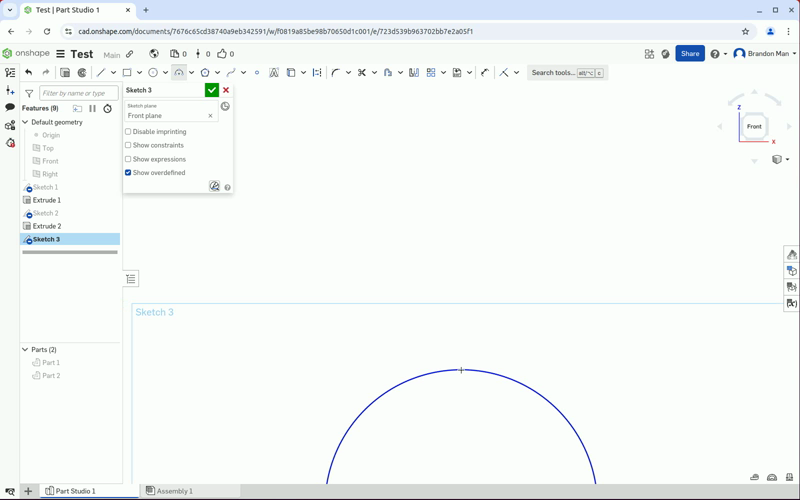
scroll(-6)
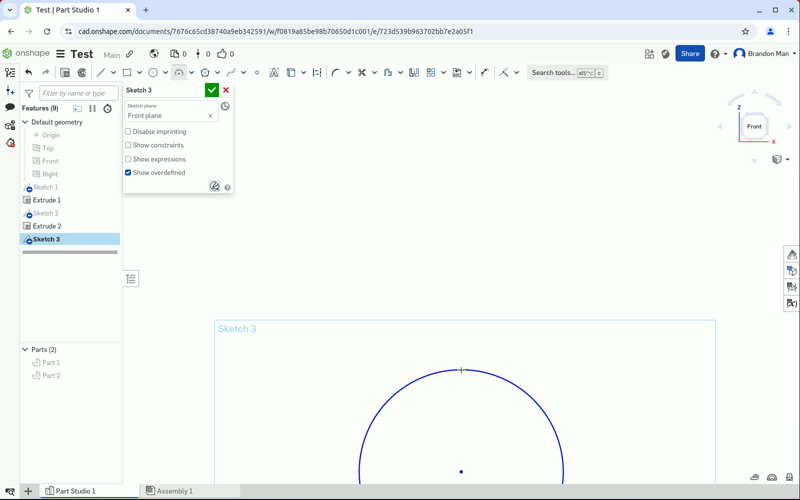
scroll(-6)
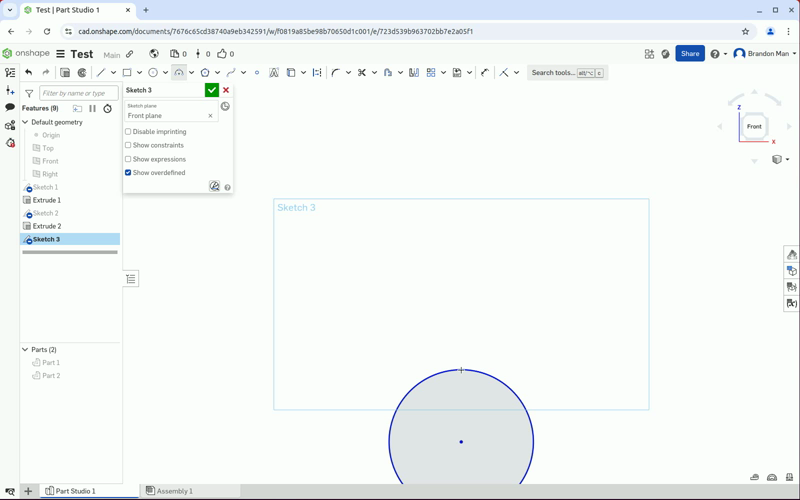
scroll(-6)
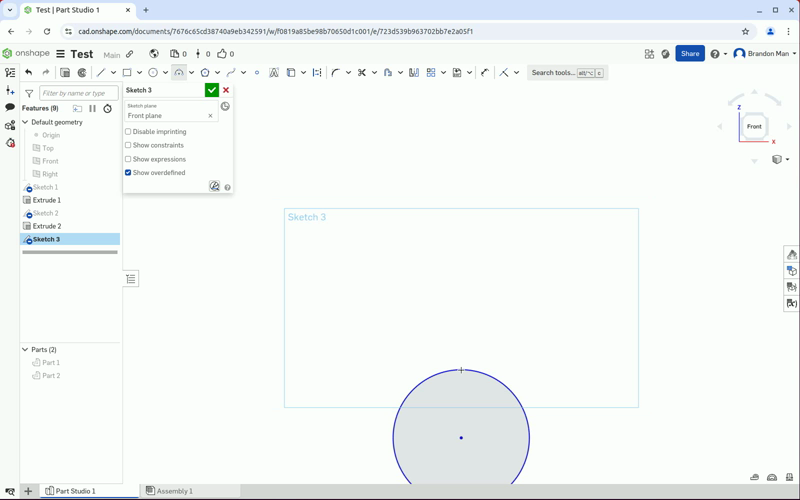
scroll(-6)
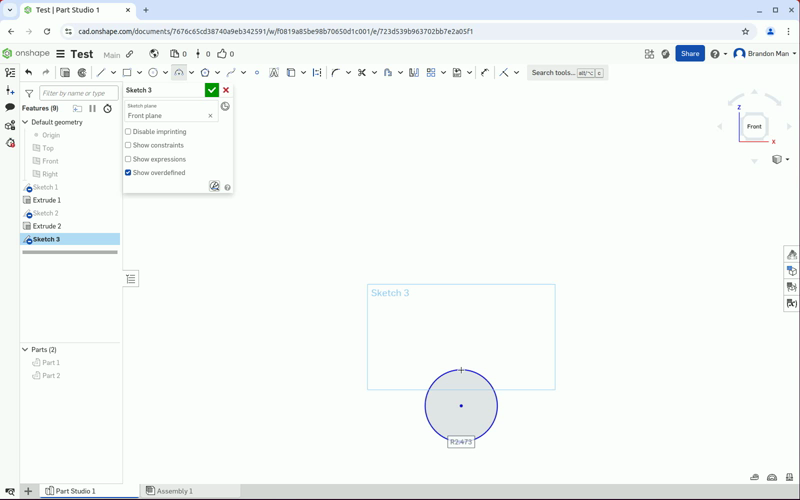
scroll(-6)
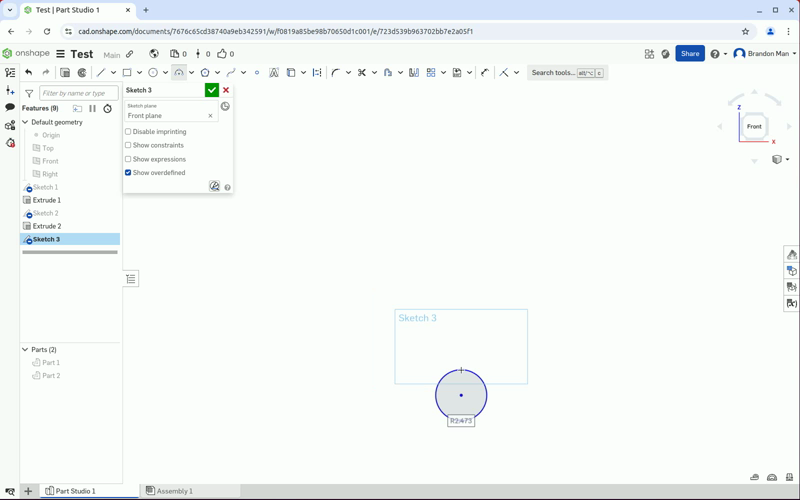
scroll(-6)
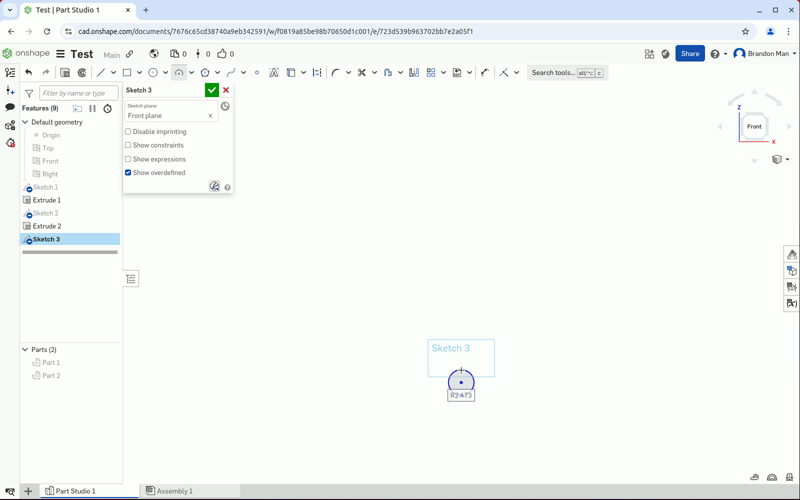
key_up(shift)
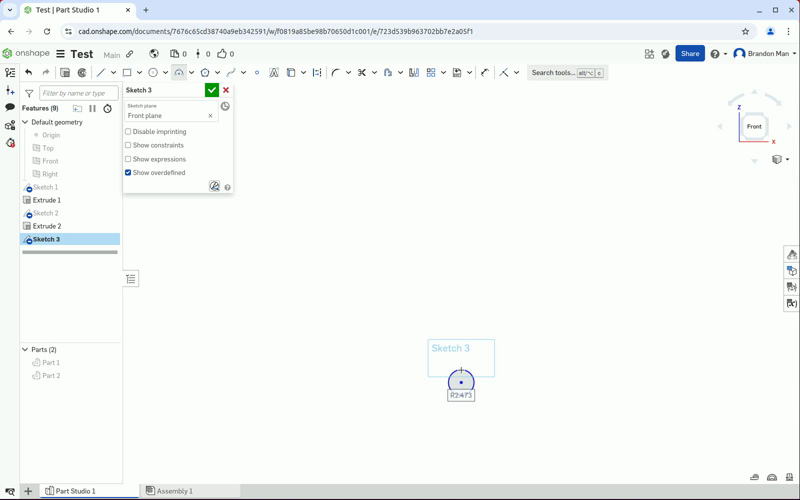
key(esc)
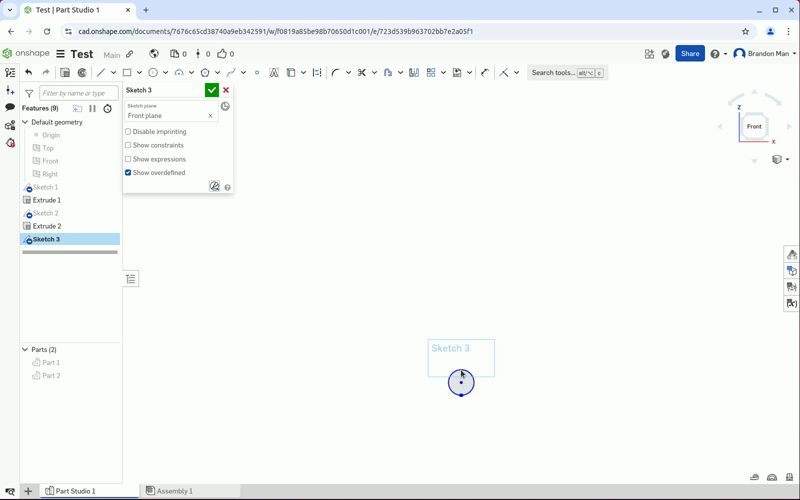
key(c)
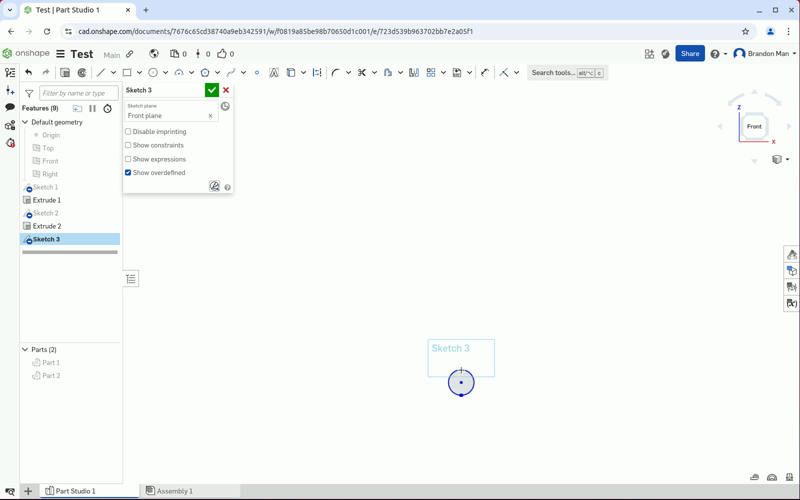
key_down(shift)
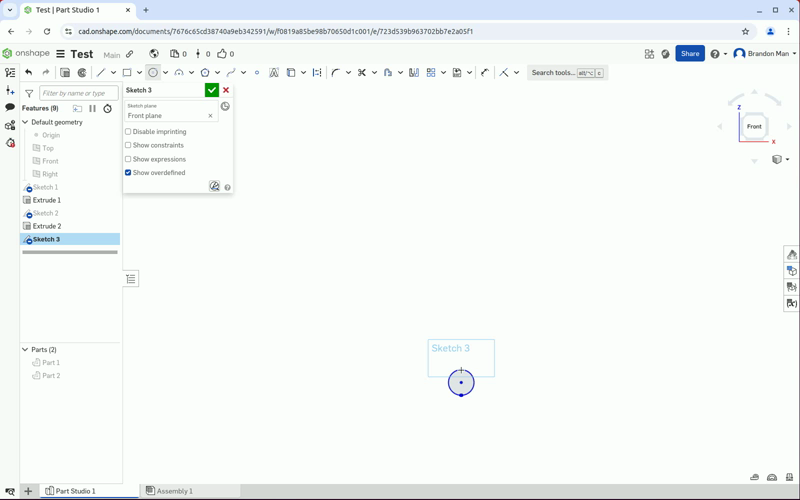
mouse_move(460, 380)
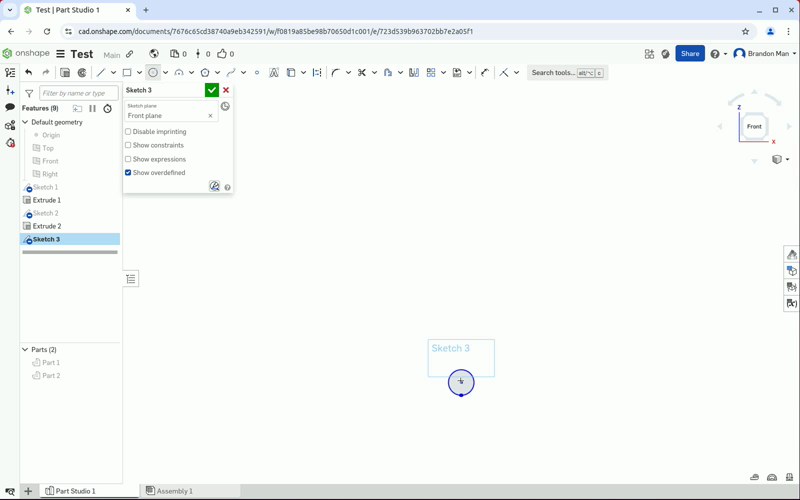
scroll(6)
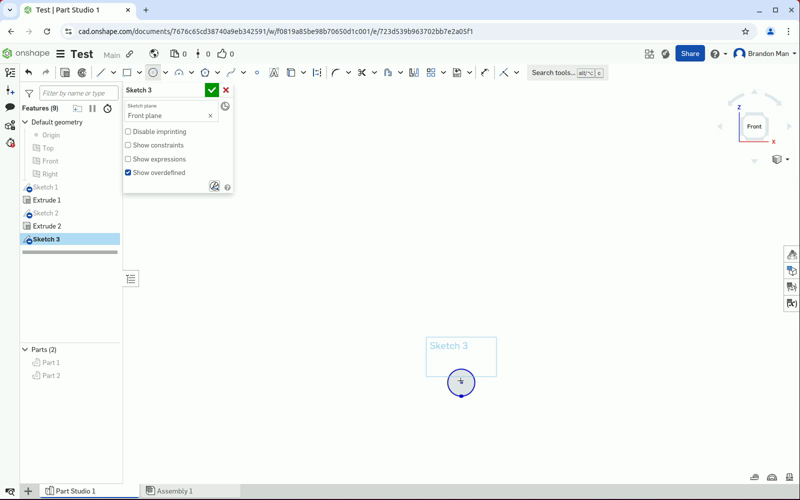
scroll(6)
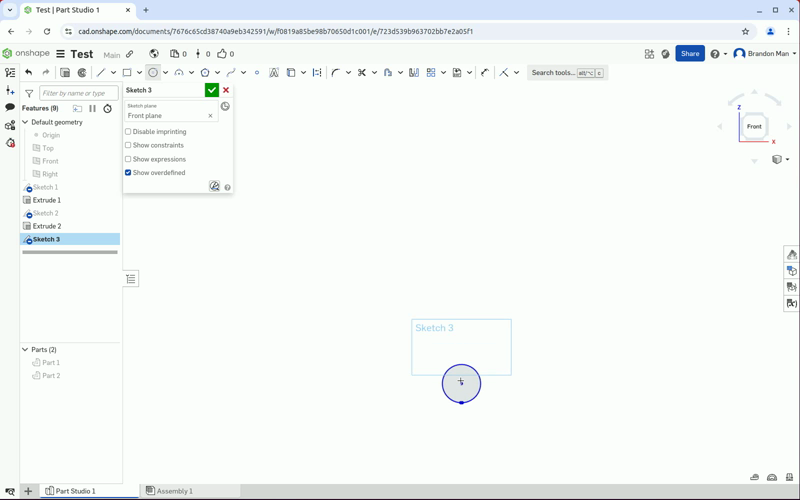
scroll(6)
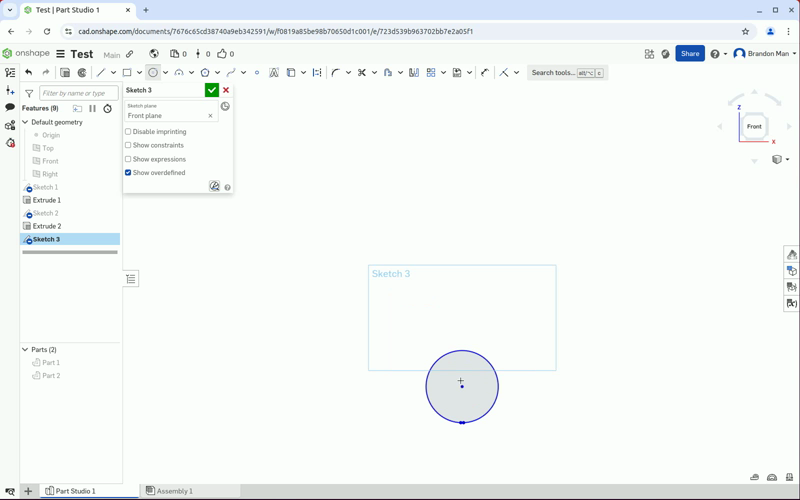
scroll(6)
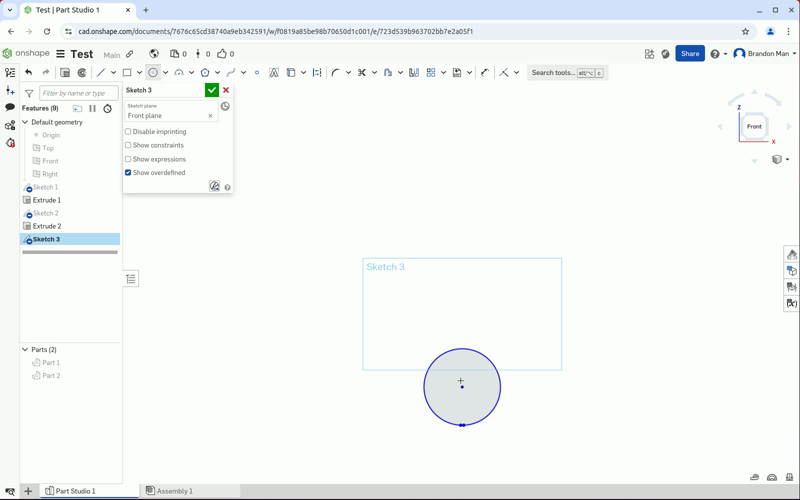
scroll(6)
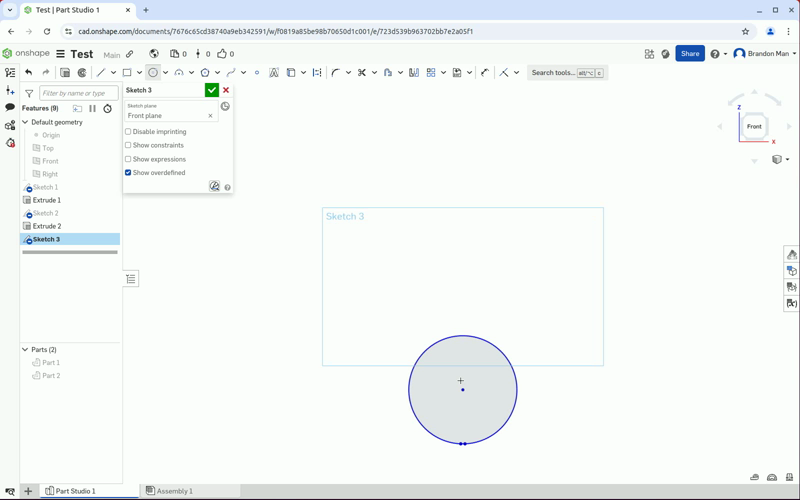
scroll(6)
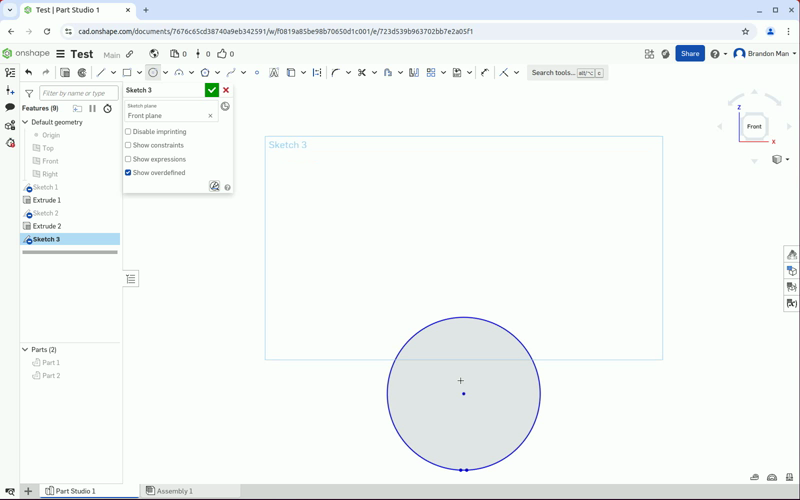
scroll(6)
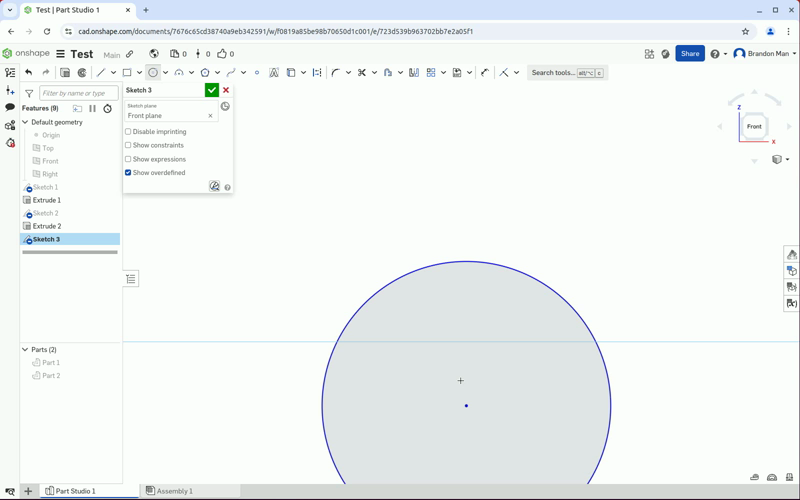
click(460, 380)
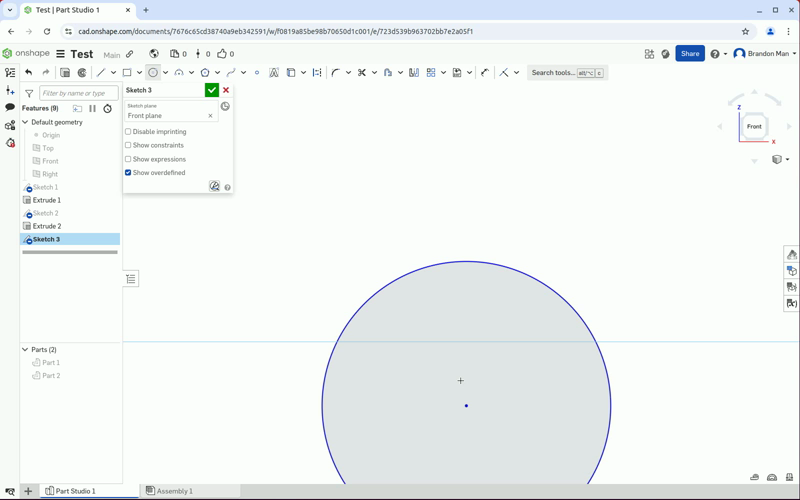
scroll(-6)
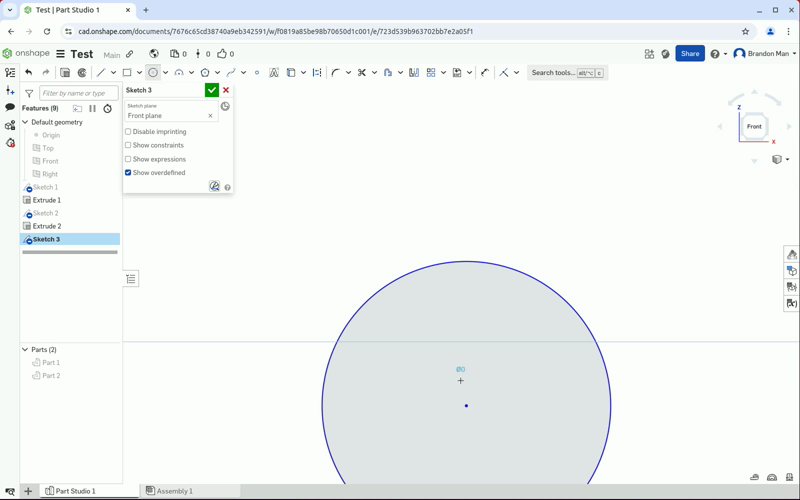
scroll(-6)
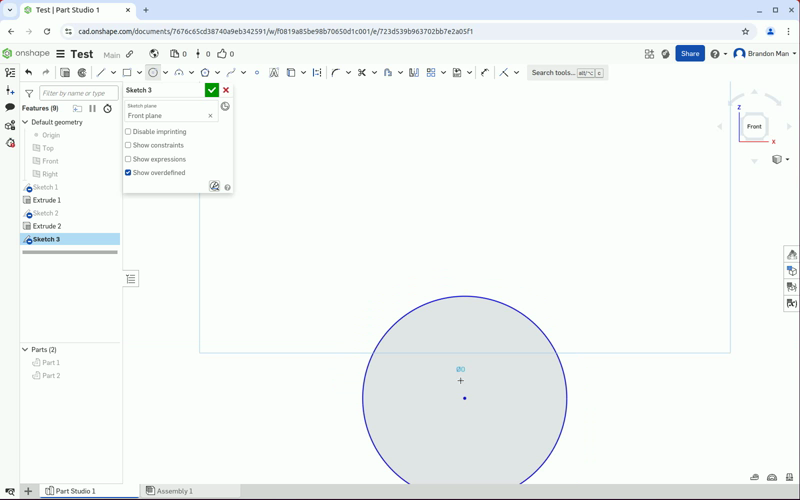
scroll(-6)
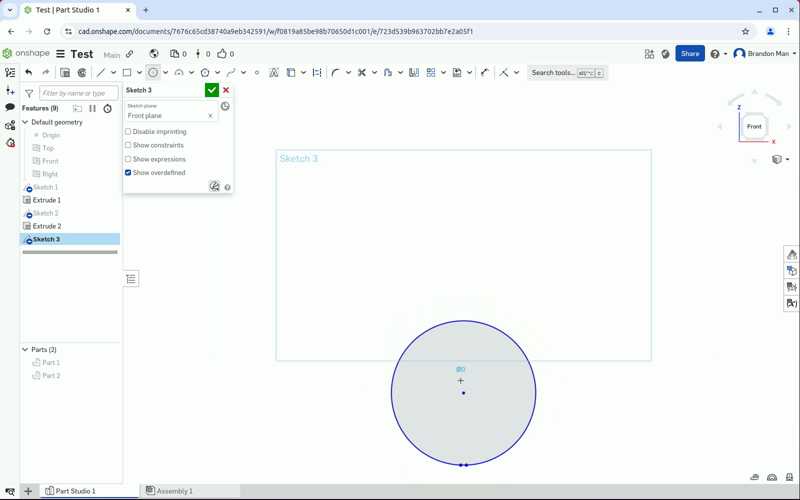
scroll(-6)
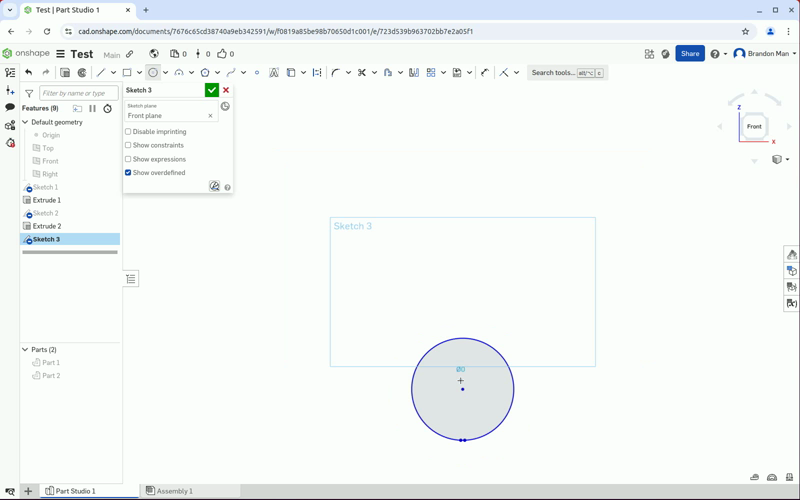
scroll(-6)
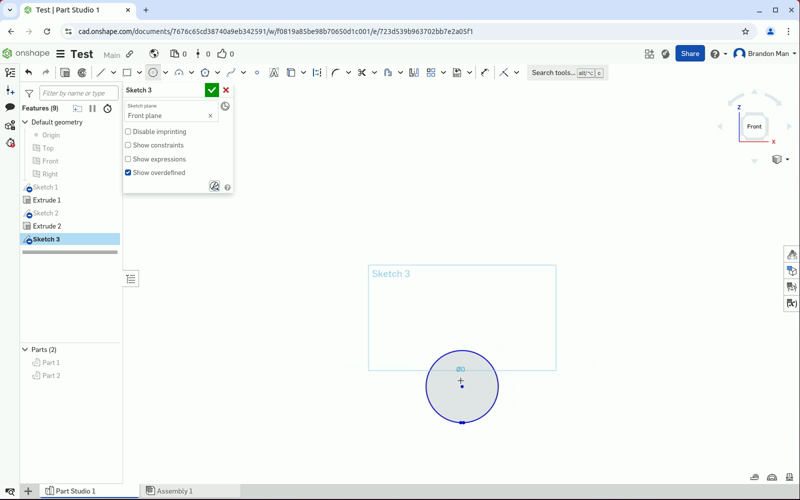
scroll(-6)
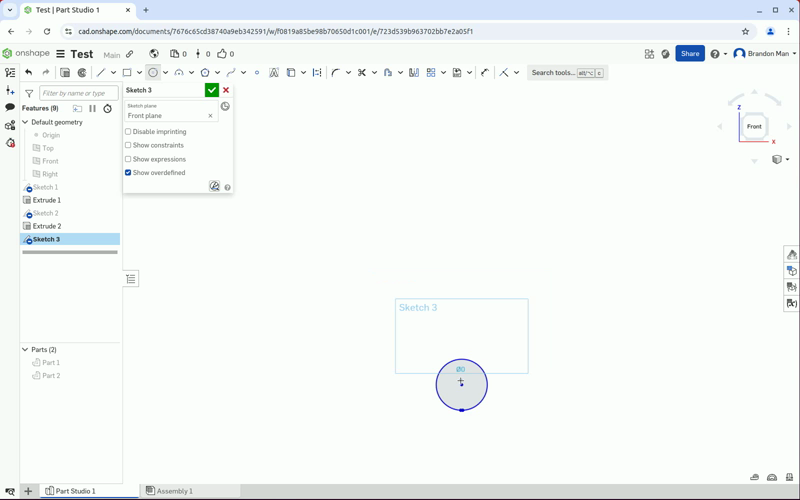
scroll(-6)
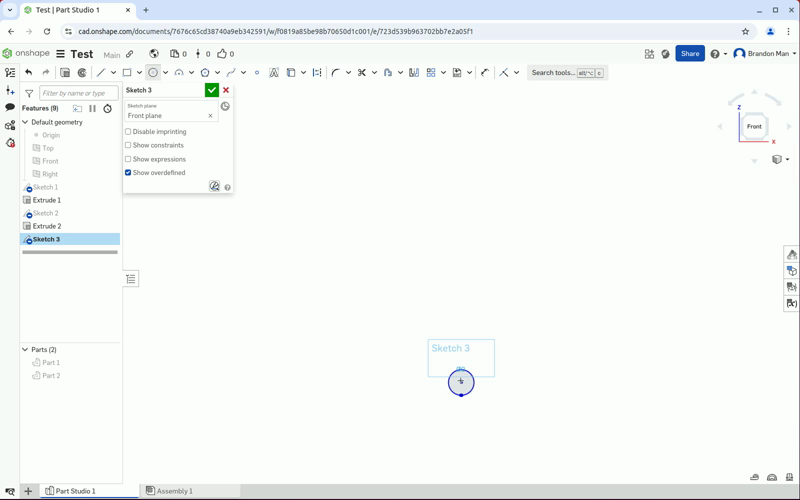
key_up(shift)
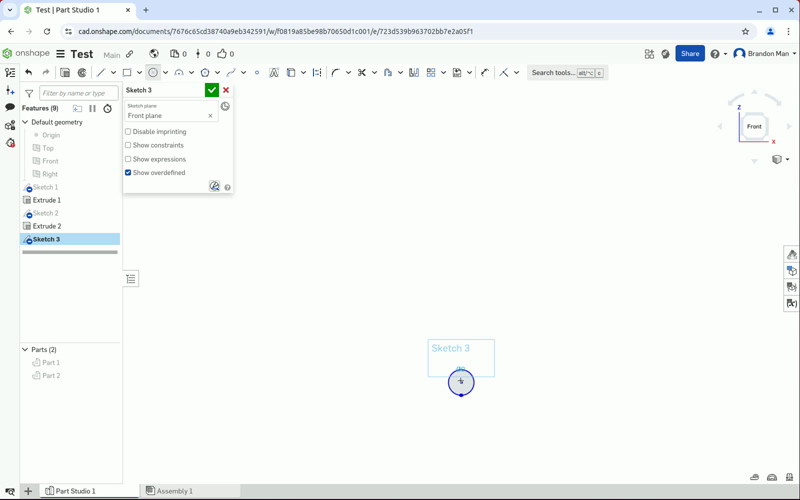
mouse_move(463, 380)
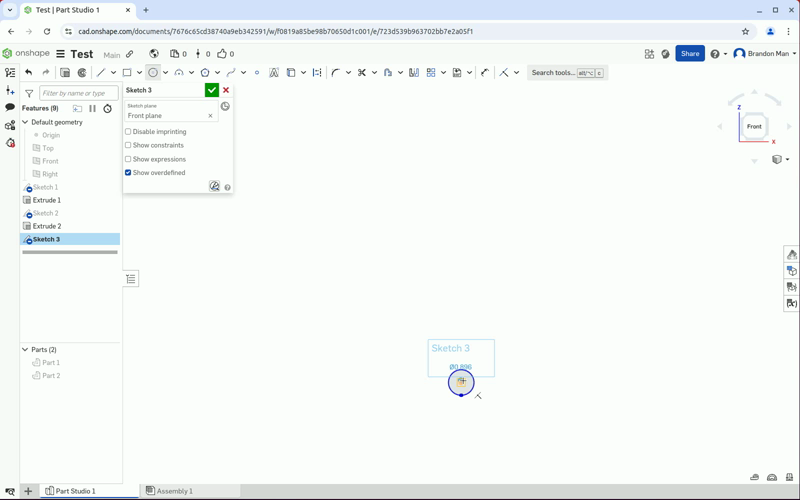
scroll(6)
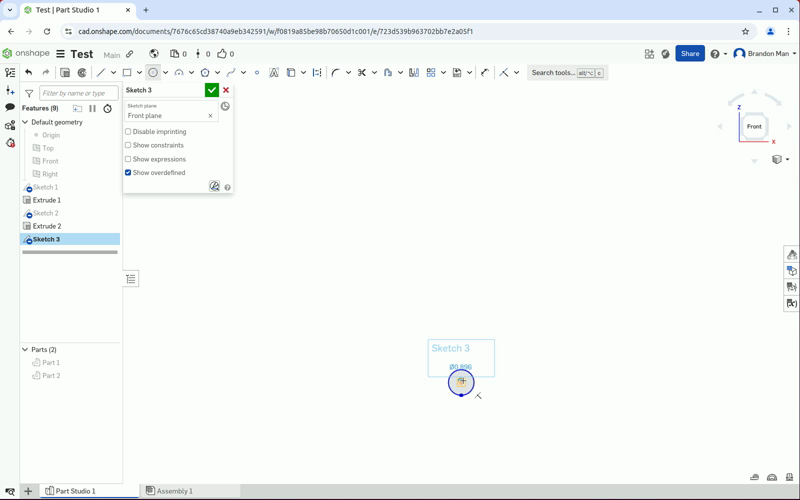
scroll(6)
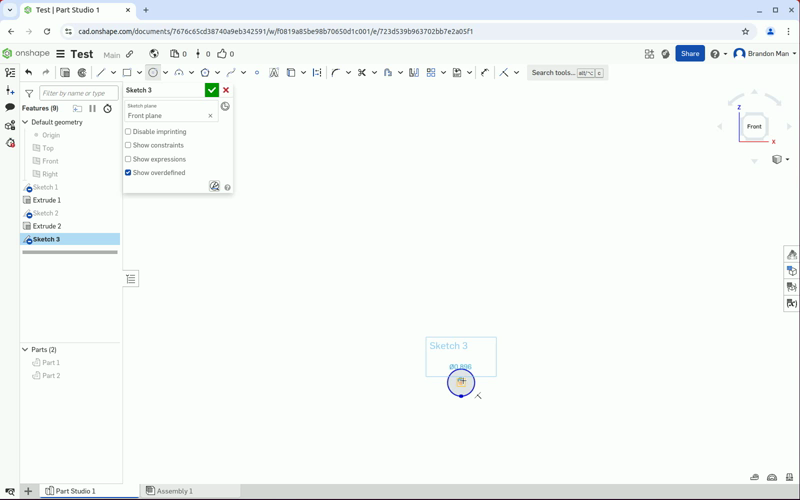
scroll(6)
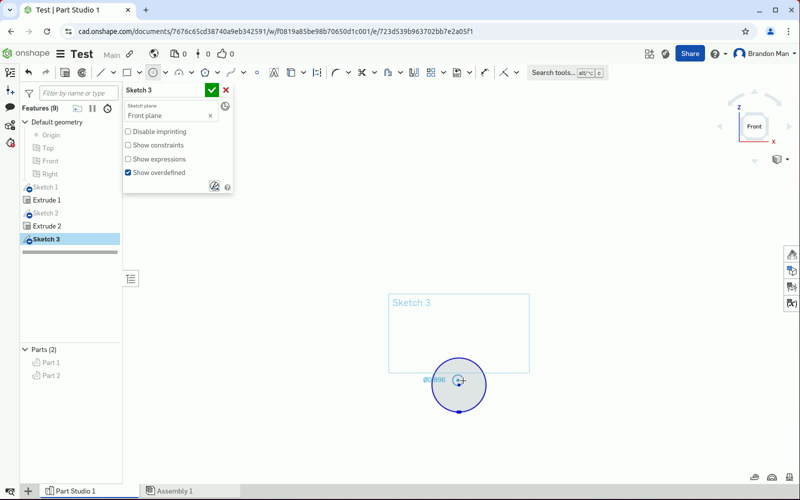
scroll(6)
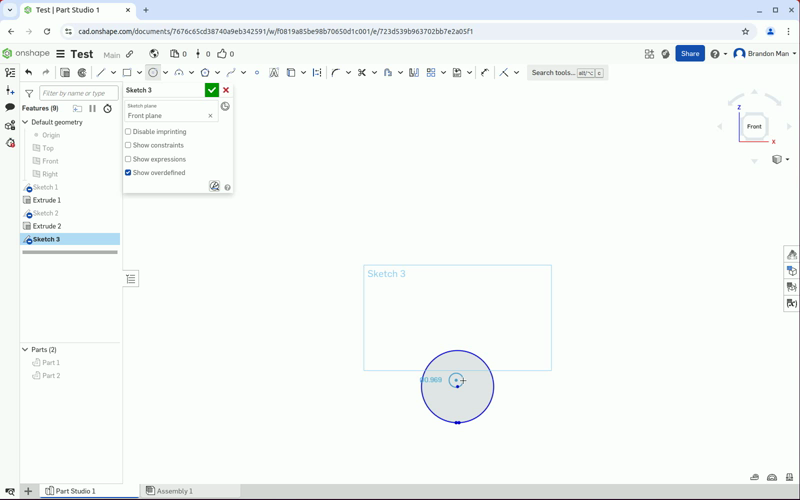
scroll(6)
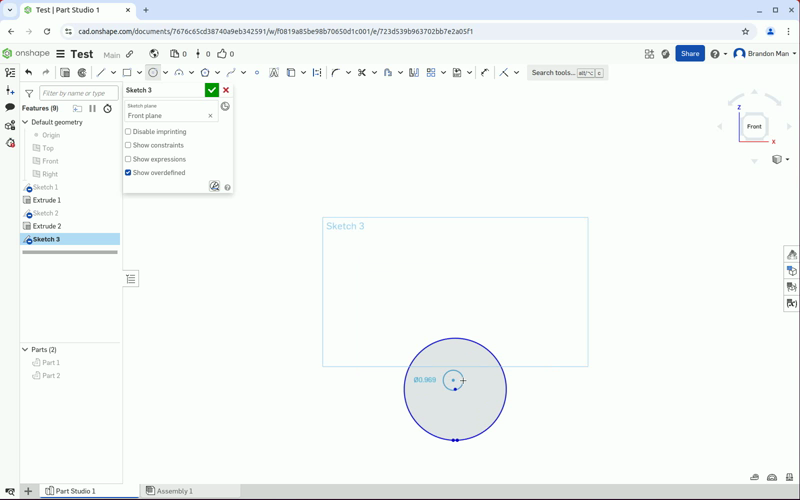
scroll(6)
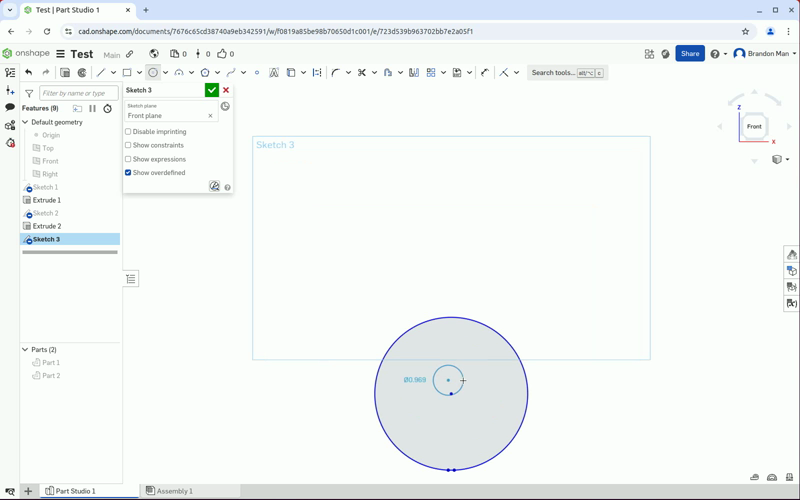
scroll(6)
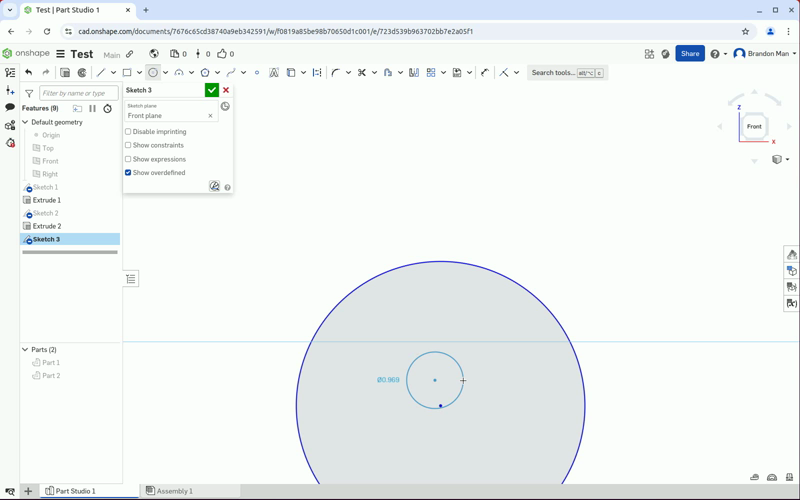
click(463, 380)
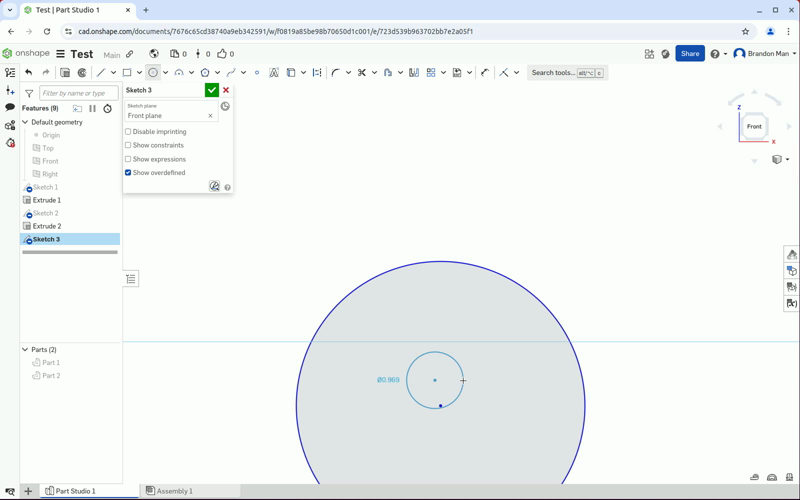
scroll(-6)
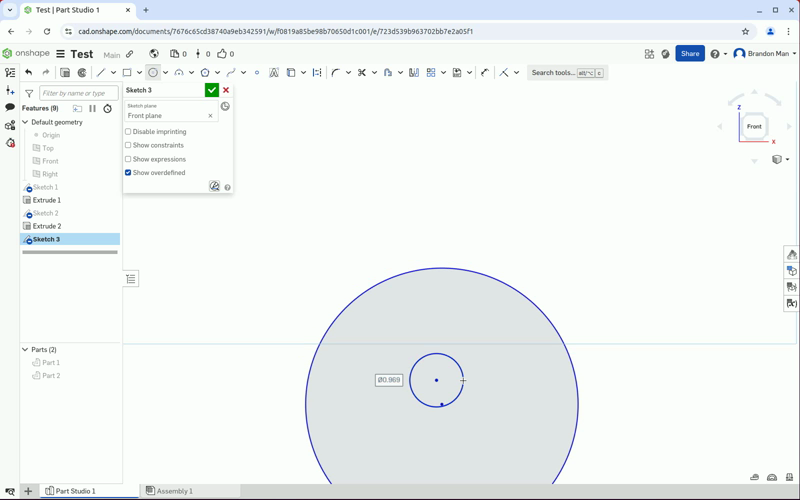
scroll(-6)
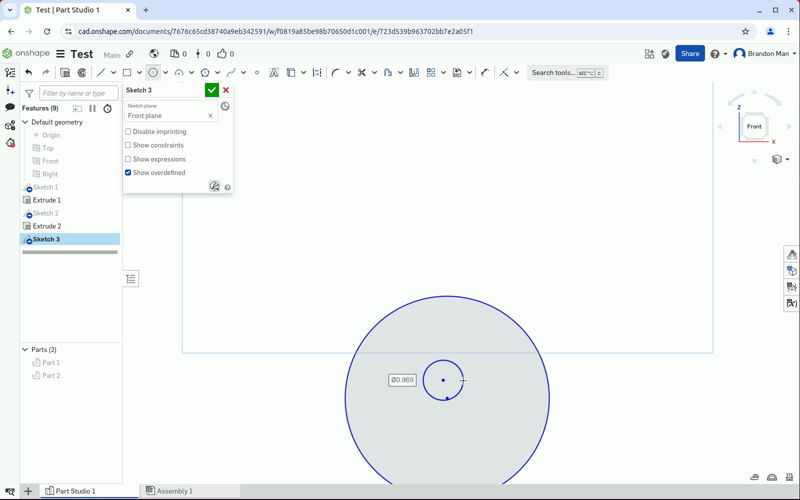
scroll(-6)
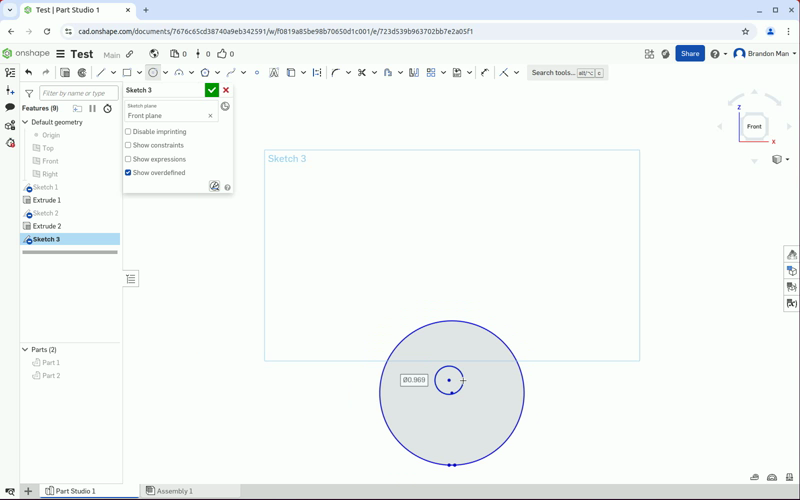
scroll(-6)
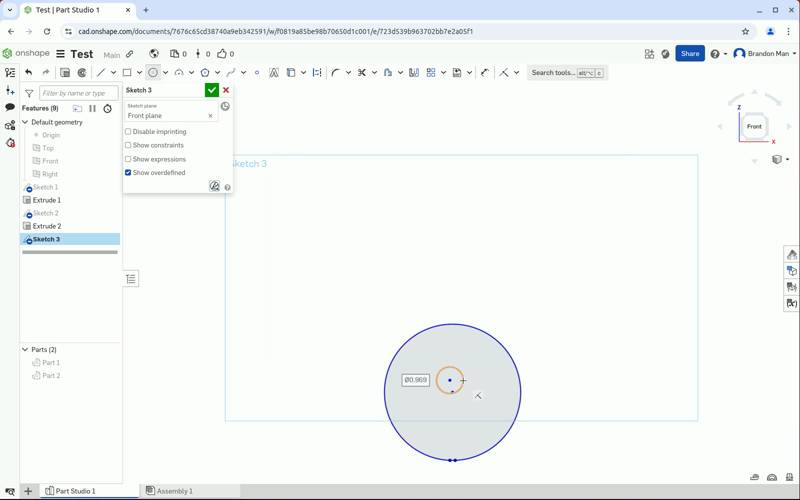
scroll(-6)
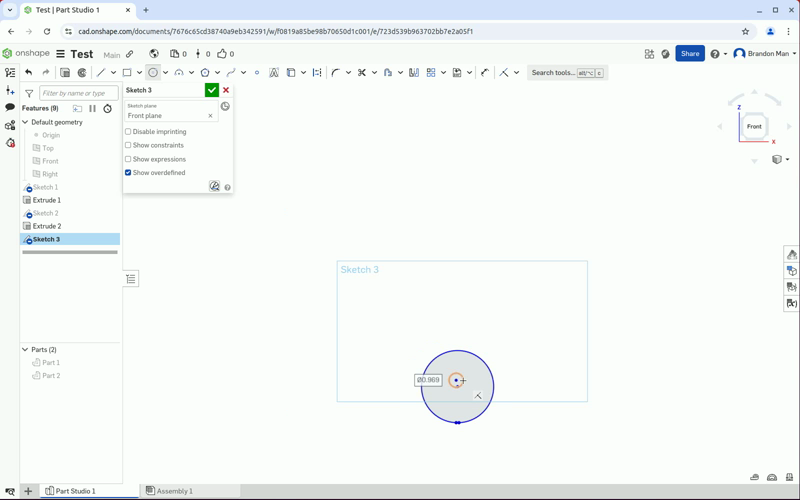
scroll(-6)
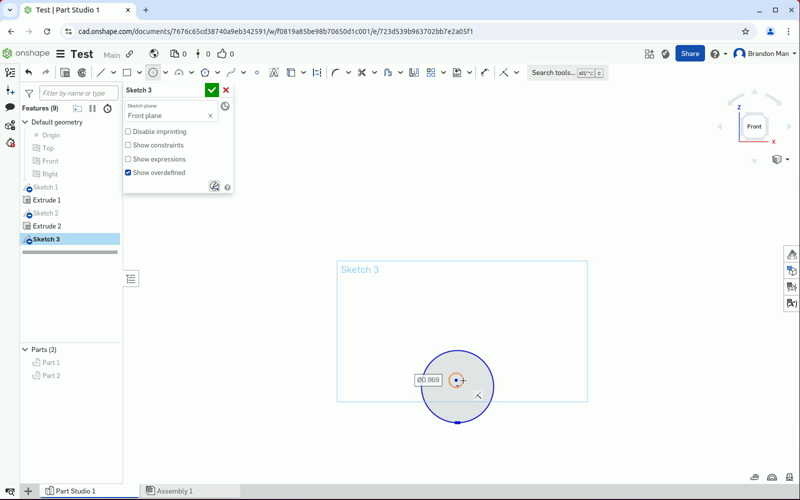
scroll(-6)
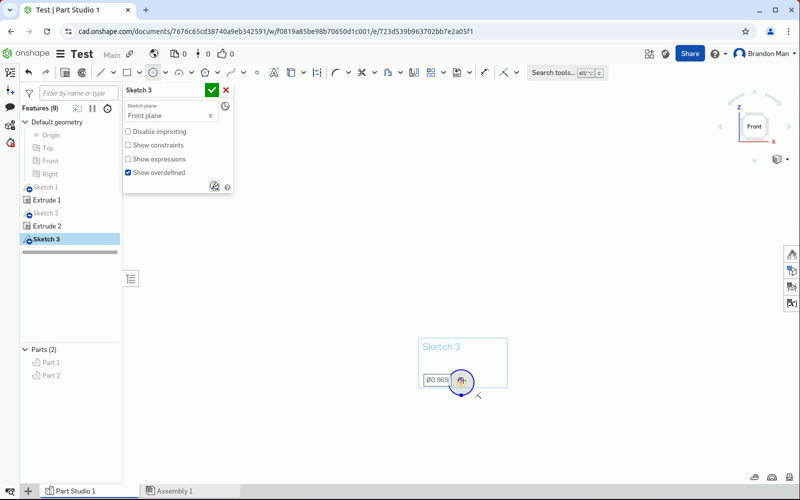
key(esc)
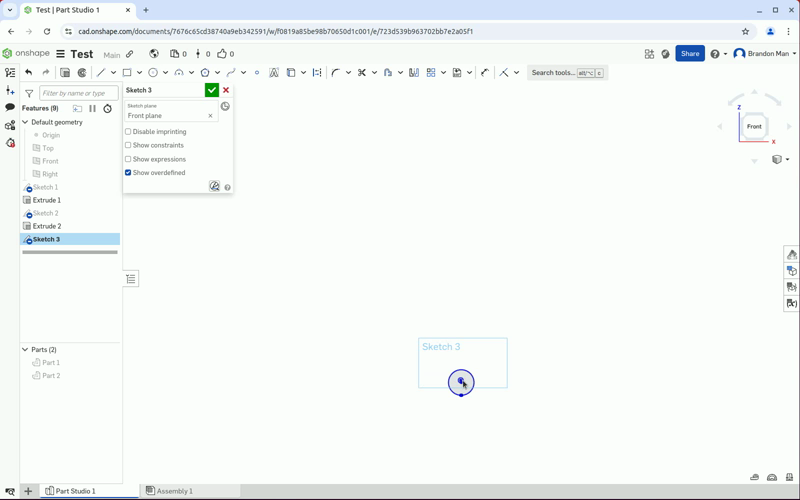
mouse_move(455, 379)
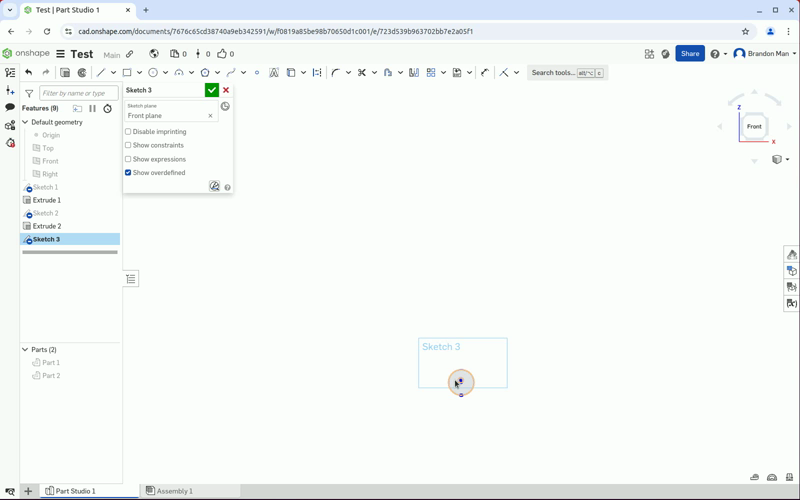
scroll(6)
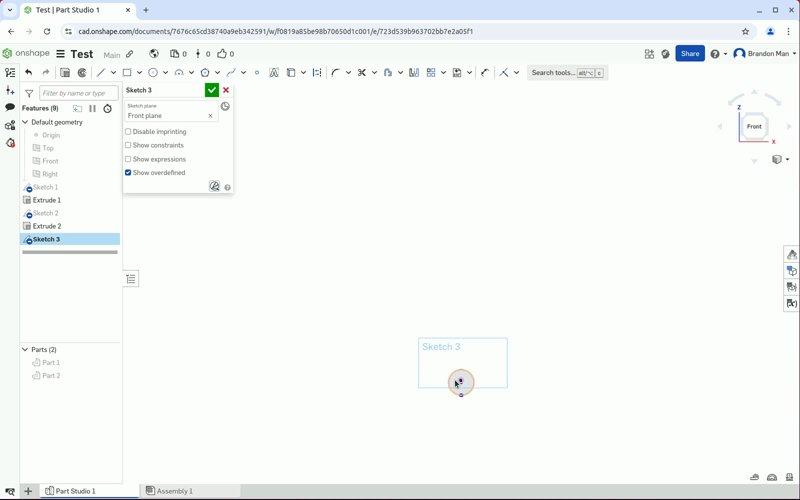
scroll(6)
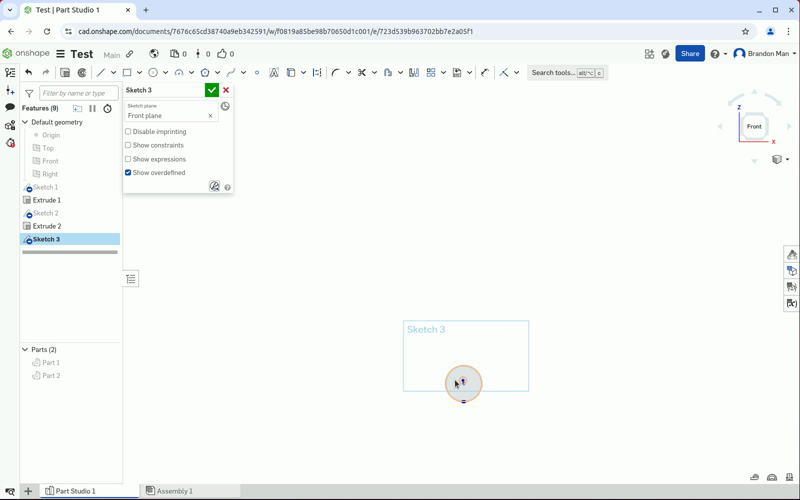
scroll(6)
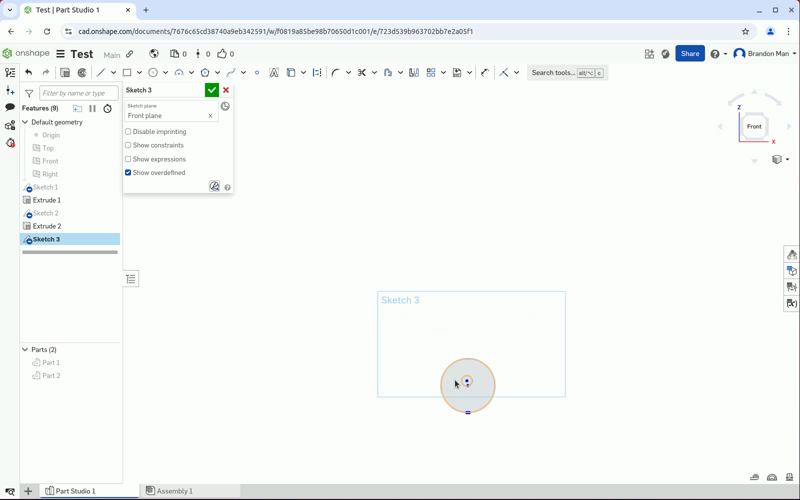
scroll(6)
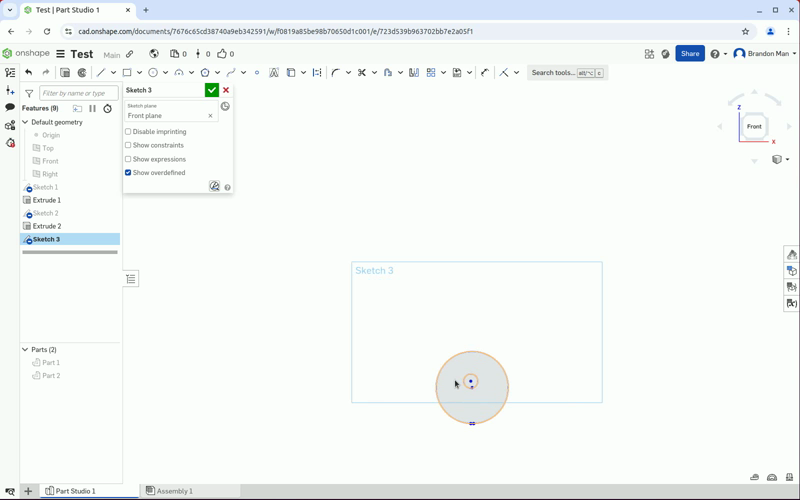
scroll(6)
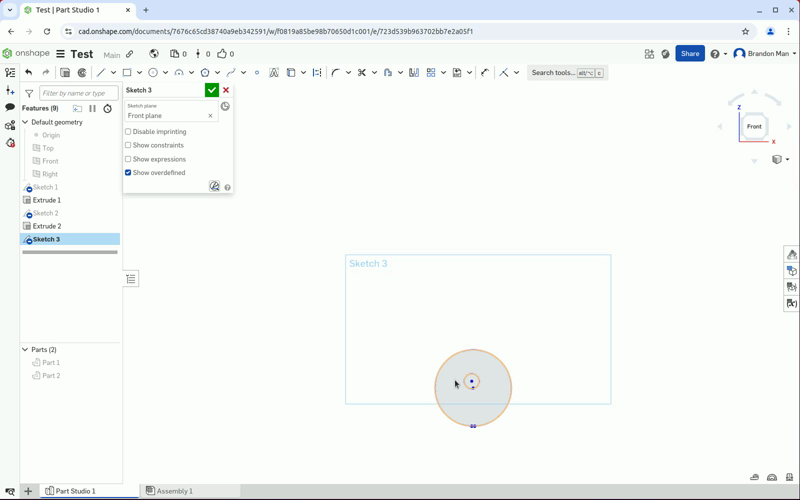
scroll(6)
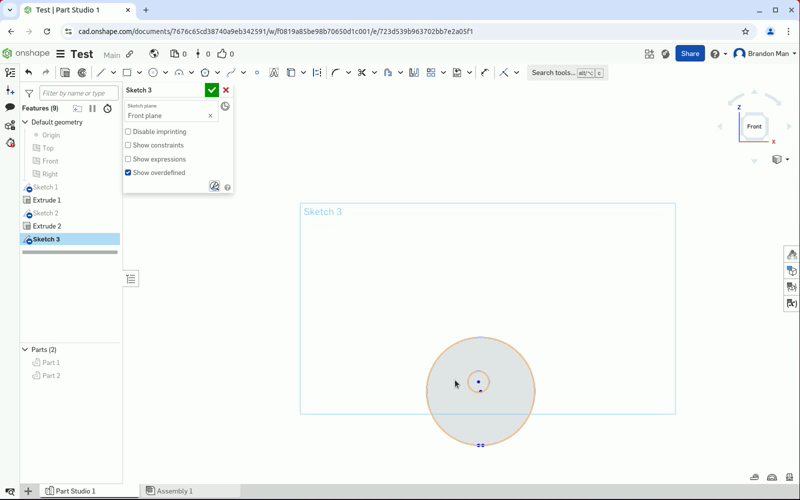
scroll(6)
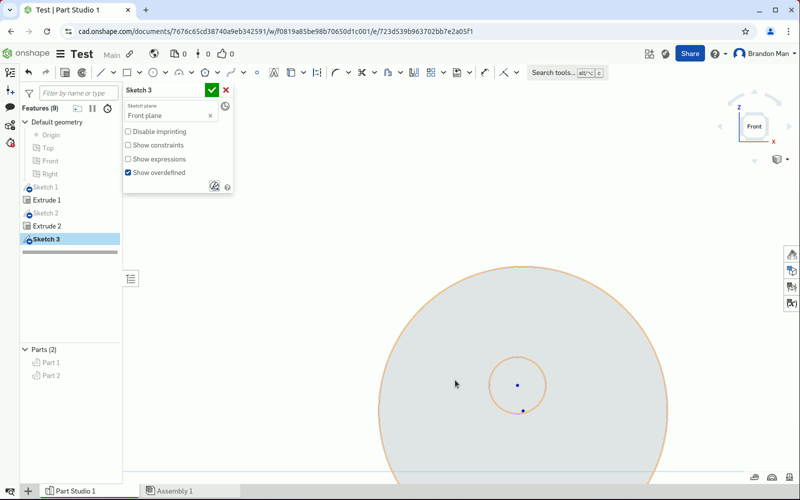
click(455, 379)
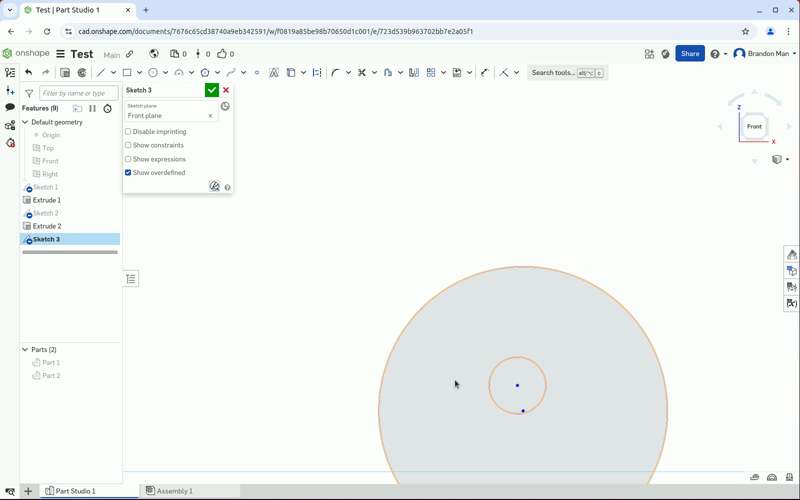
scroll(-6)
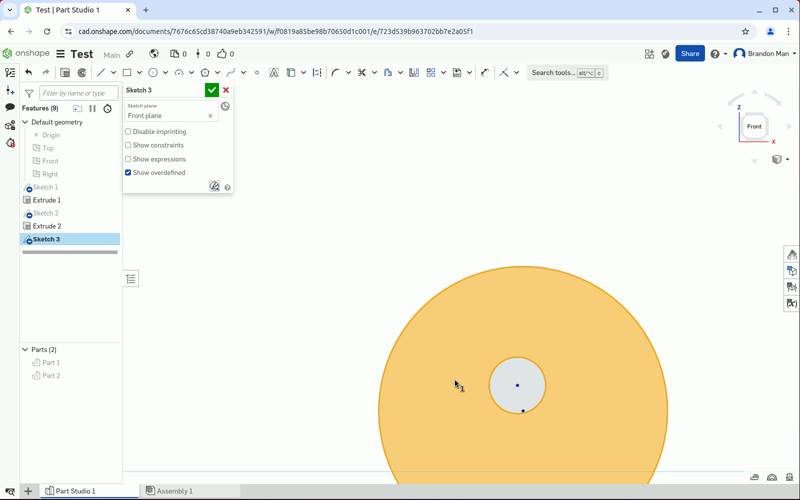
scroll(-6)
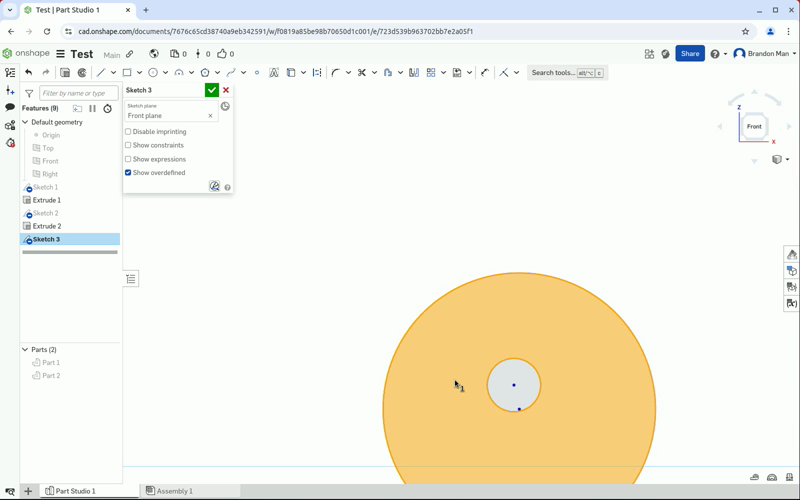
scroll(-6)
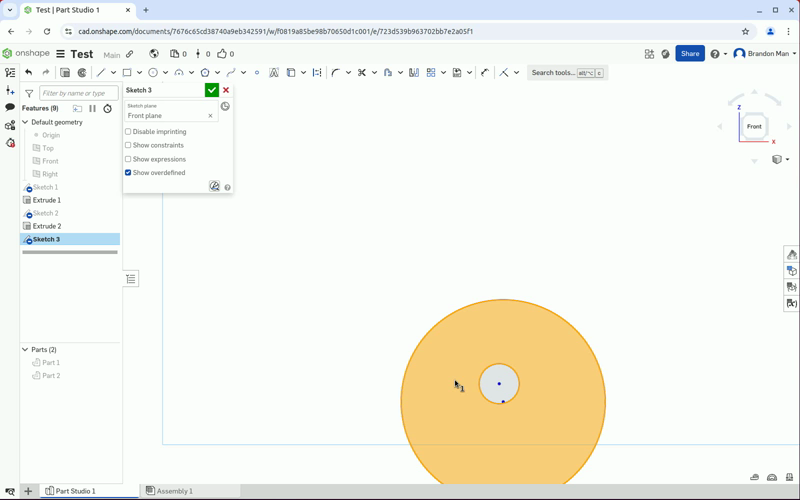
scroll(-6)
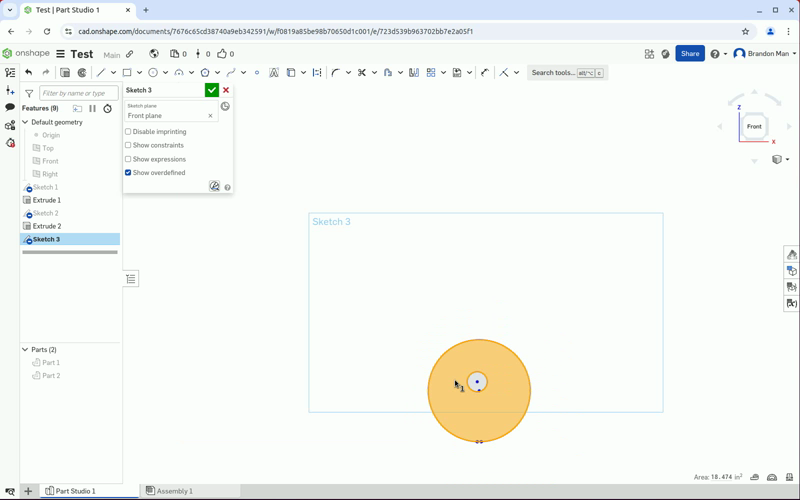
scroll(-6)
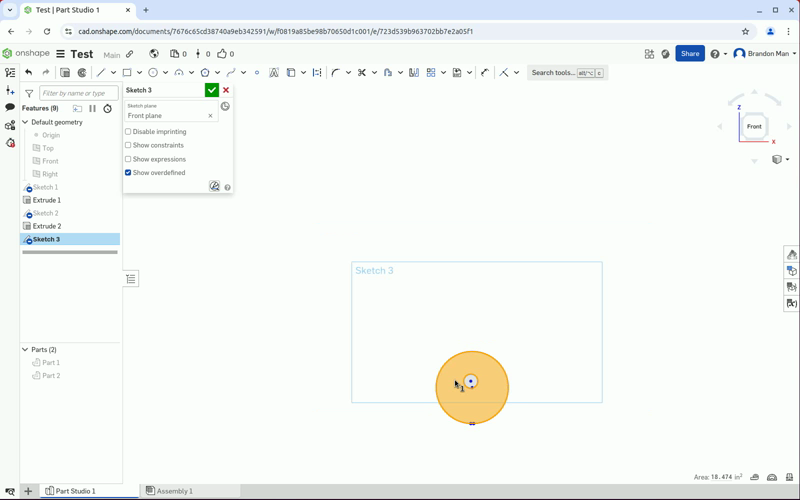
scroll(-6)
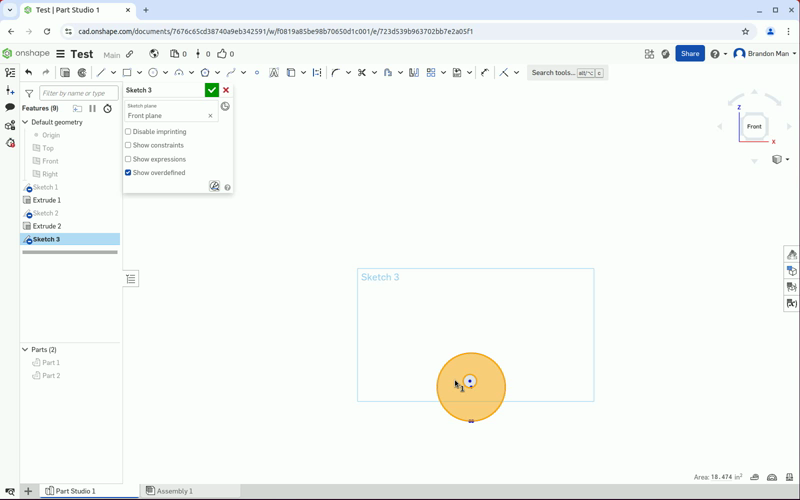
scroll(-6)
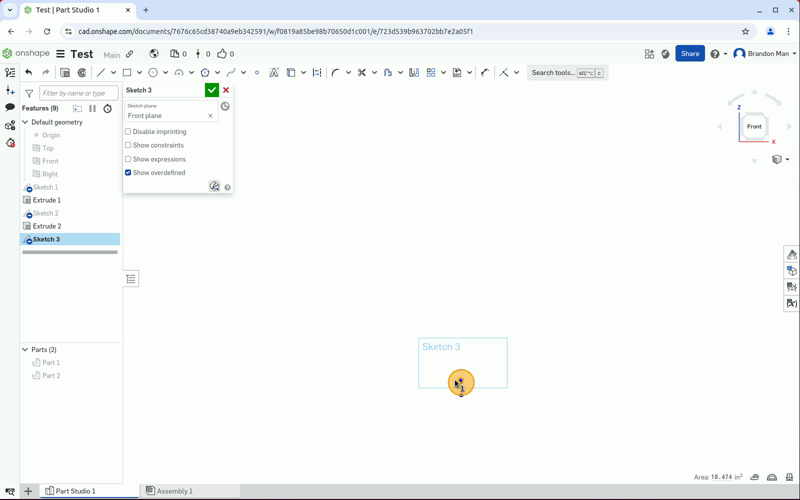
mouse_move(73, 352)
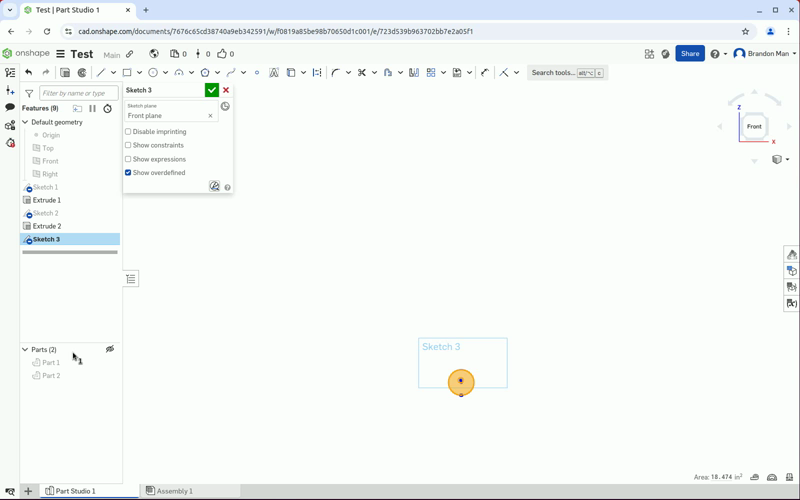
key(shift+y)
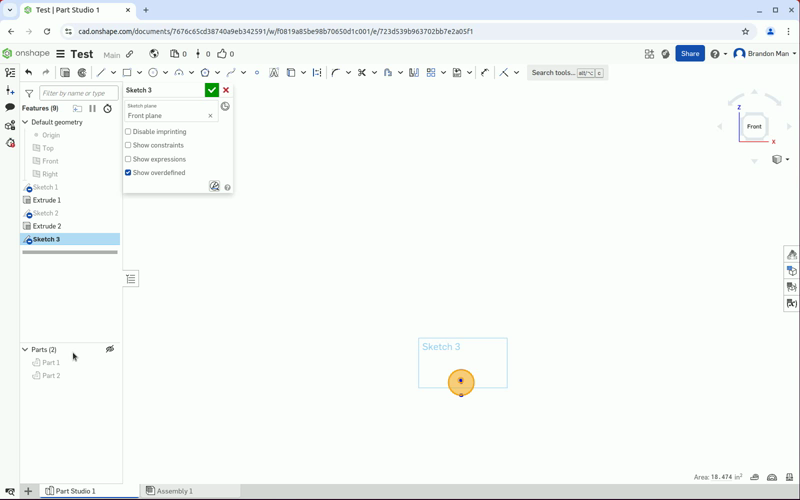
key(shift+e)
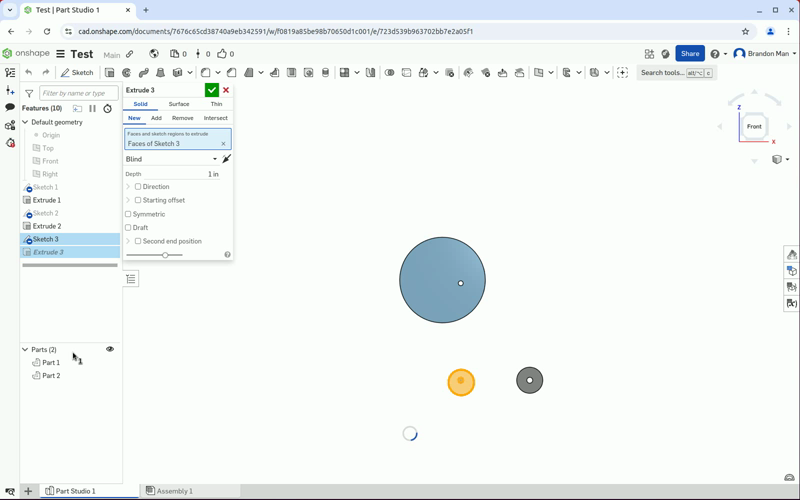
mouse_move(143, 106)
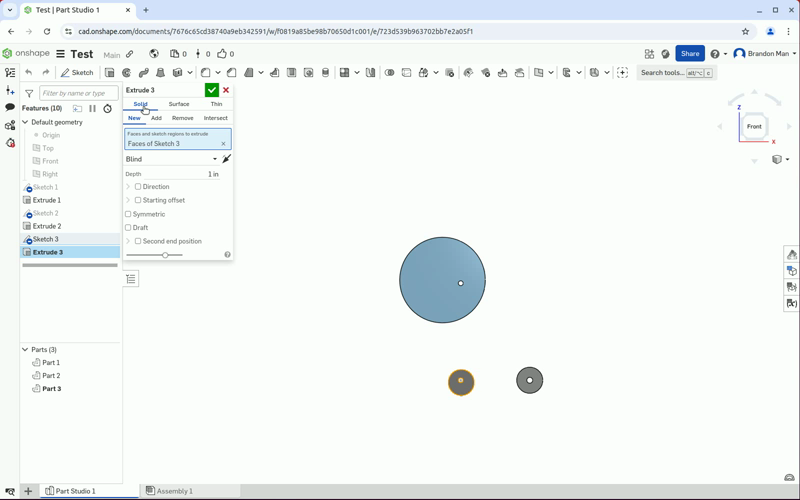
click(143, 106)
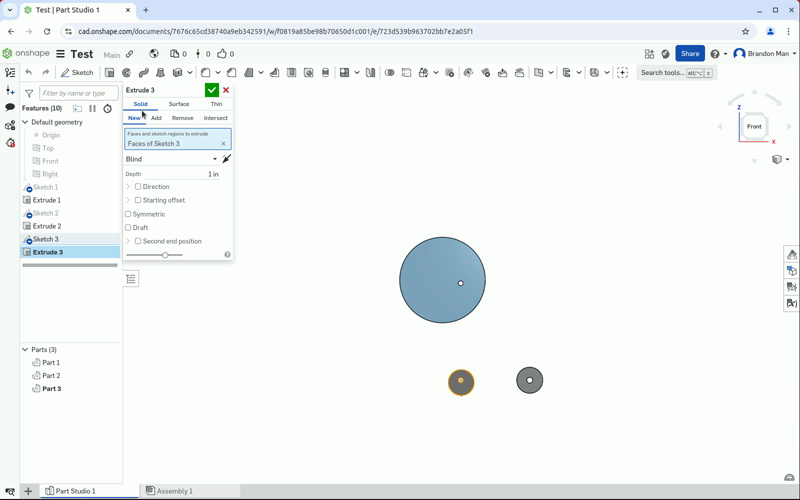
mouse_move(137, 120)
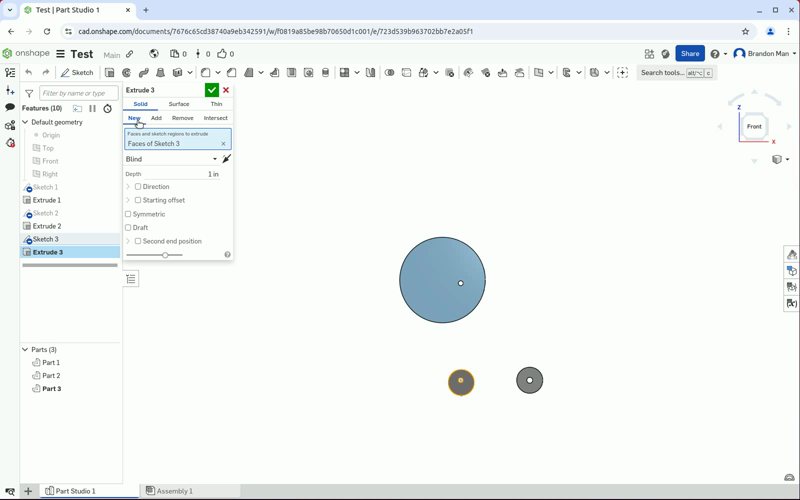
click(137, 120)
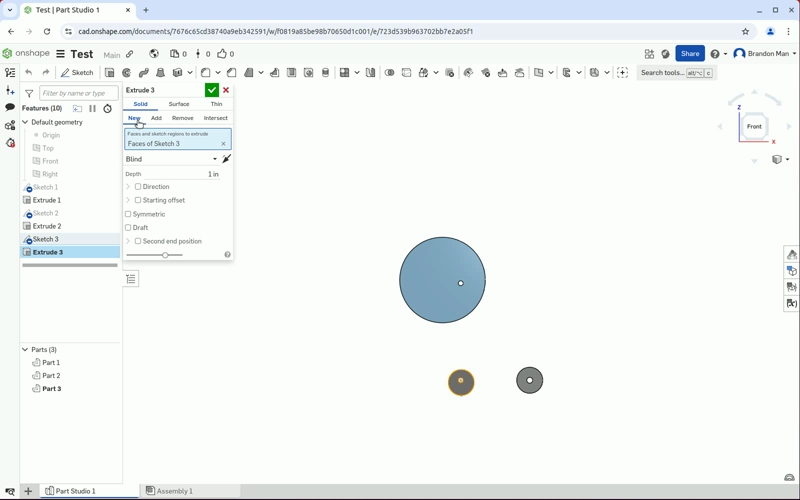
key(tab, 4)
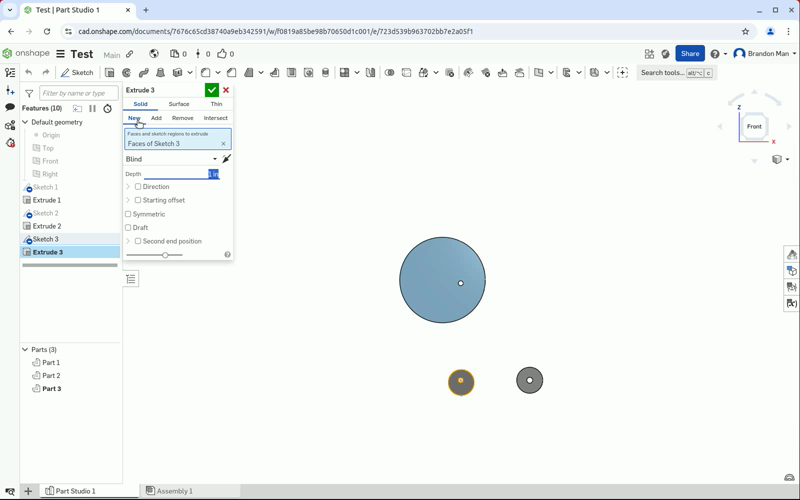
text(0.963)
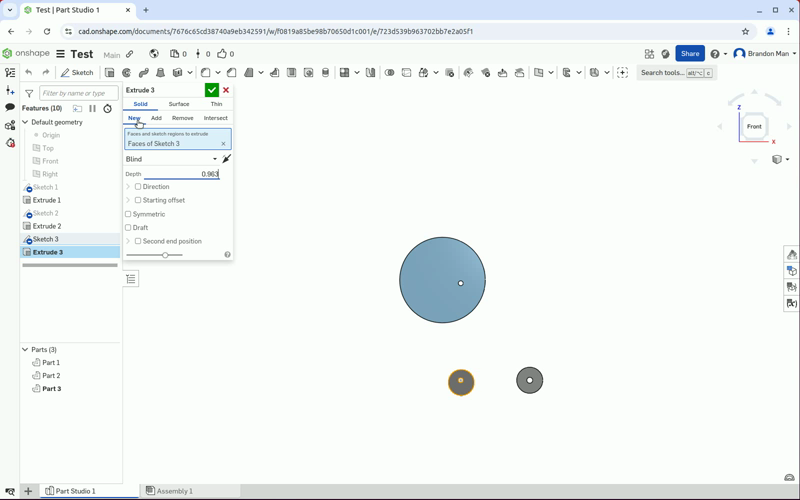
key(enter)
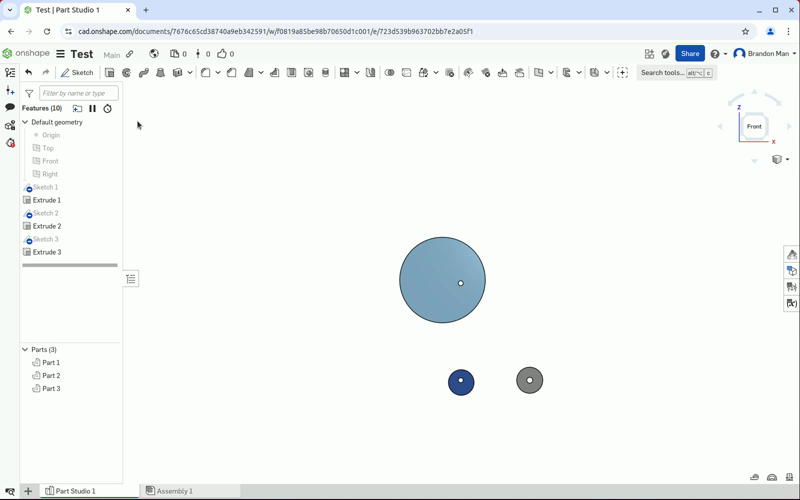
key(shift+h)
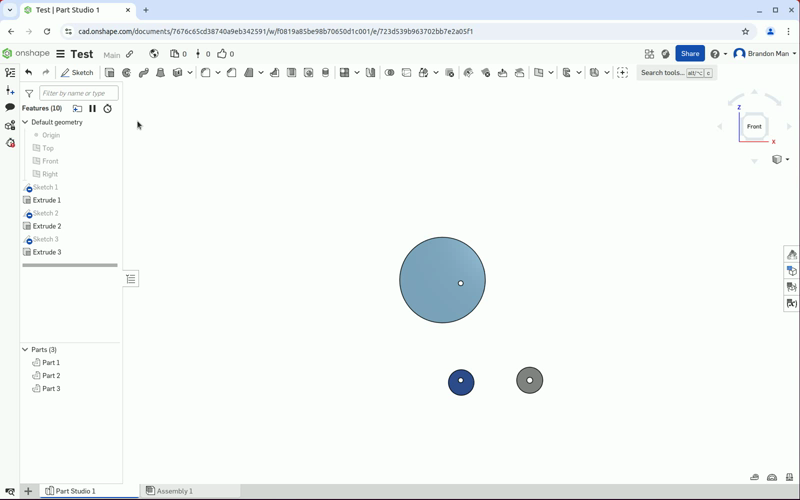
key(shift+h)
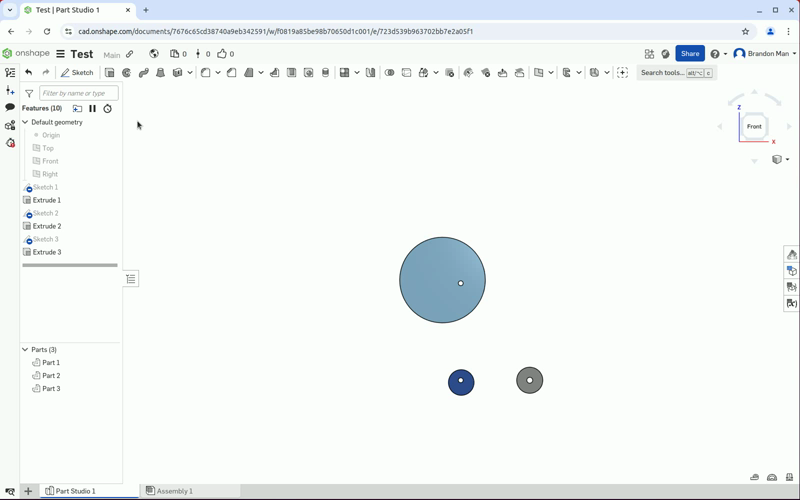
mouse_move(73, 189)
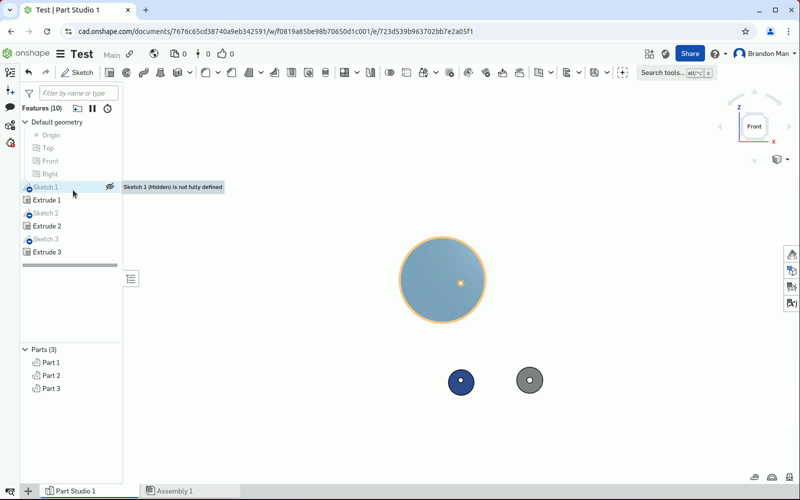
click(73, 189)
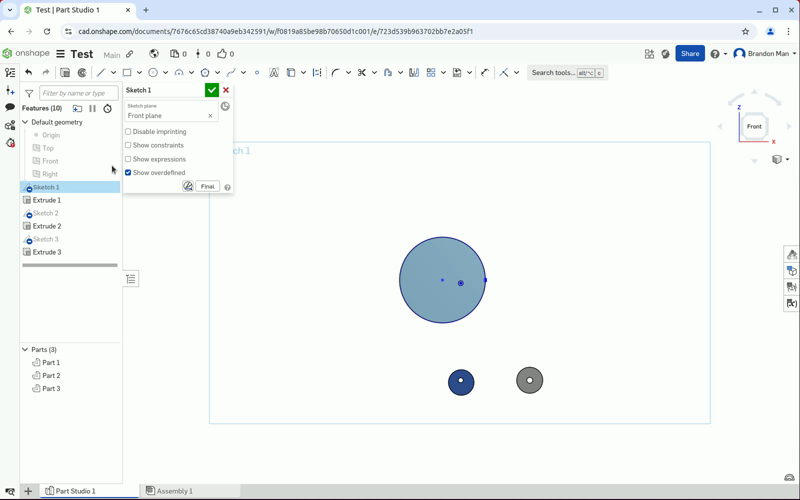
mouse_move(229, 92)
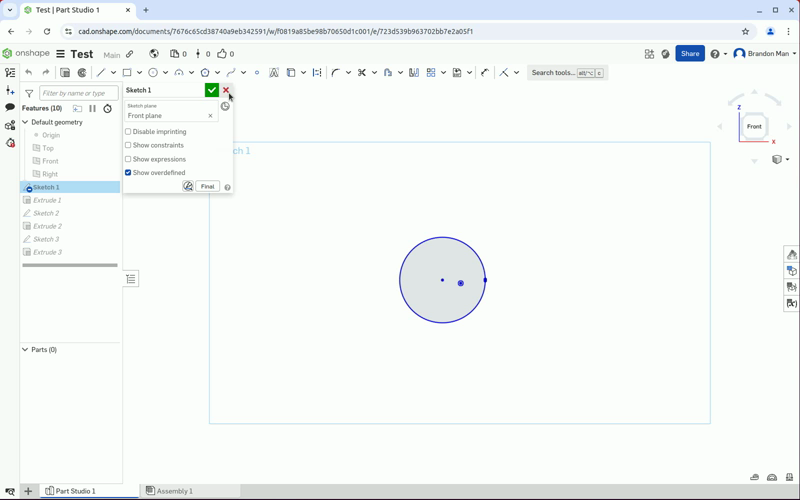
click(229, 92)
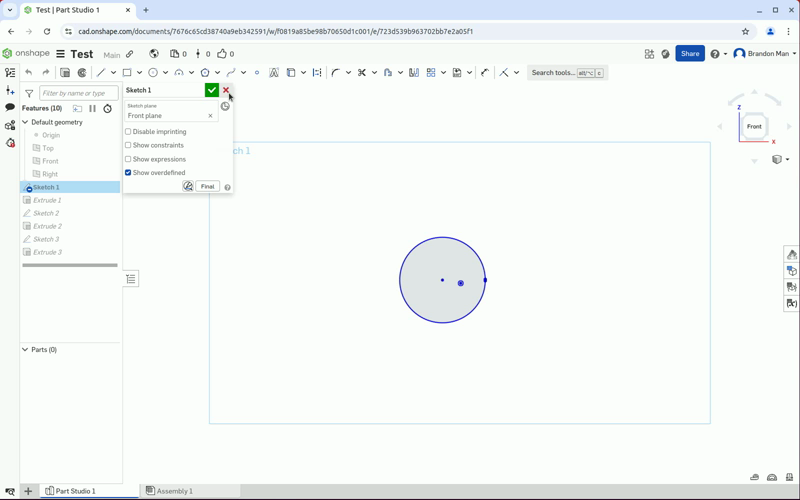
key(shift+s)
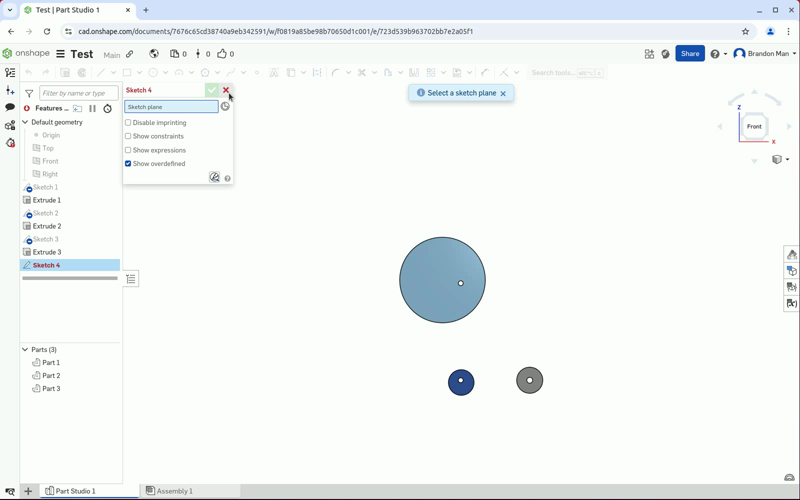
mouse_move(73, 163)
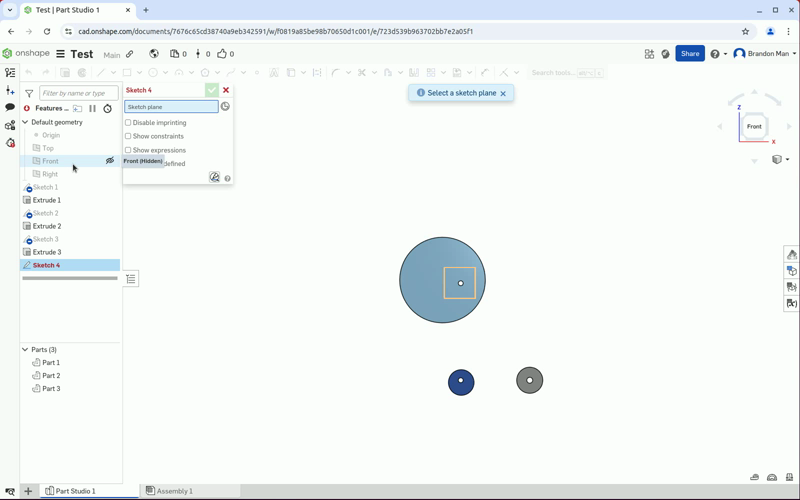
click(73, 163)
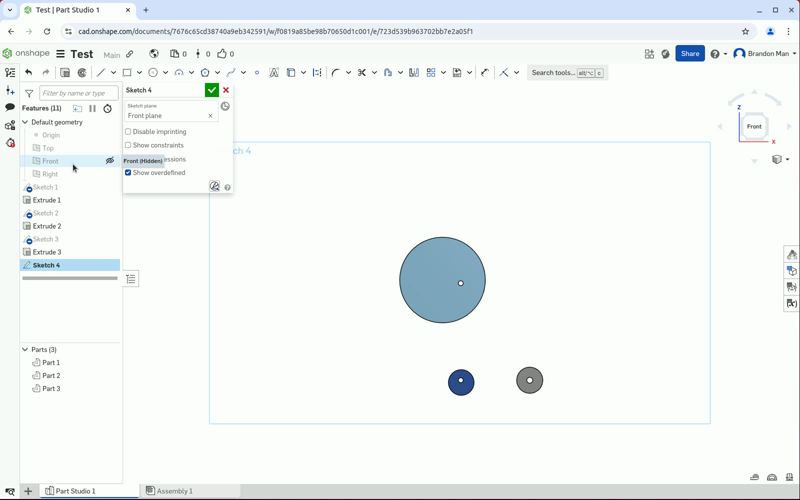
mouse_move(73, 352)
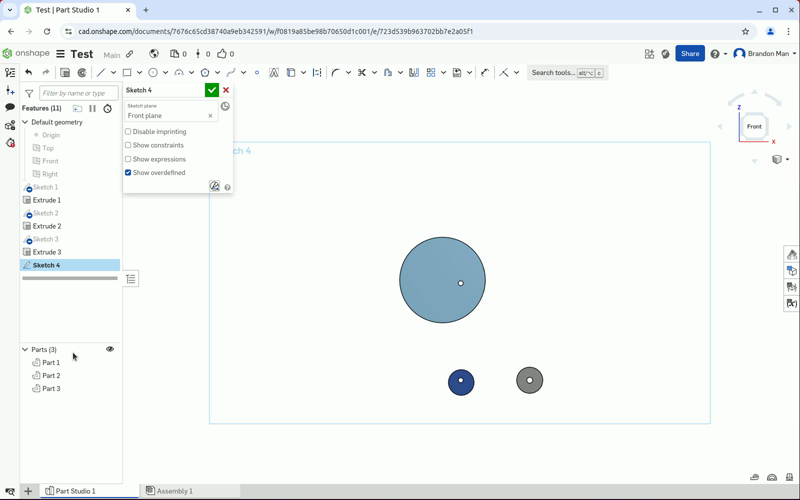
key(y)
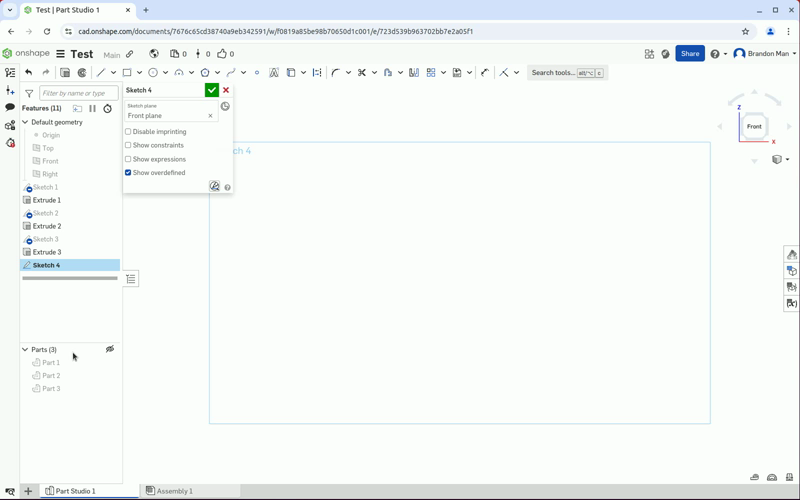
key(c)
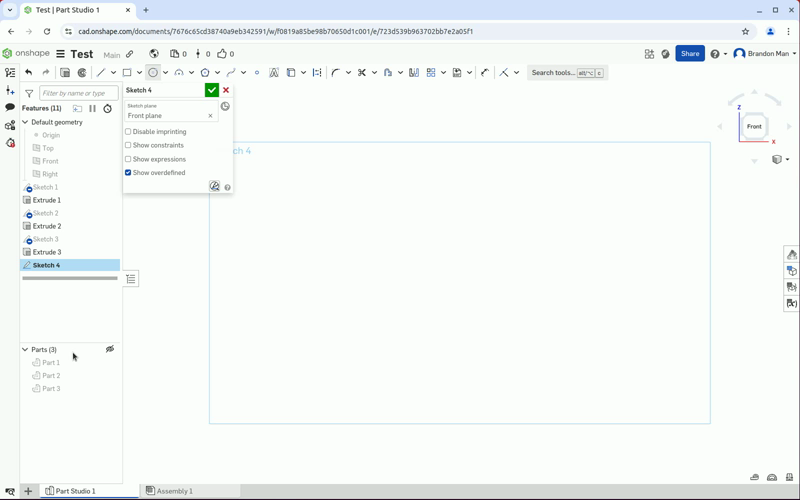
key_down(shift)
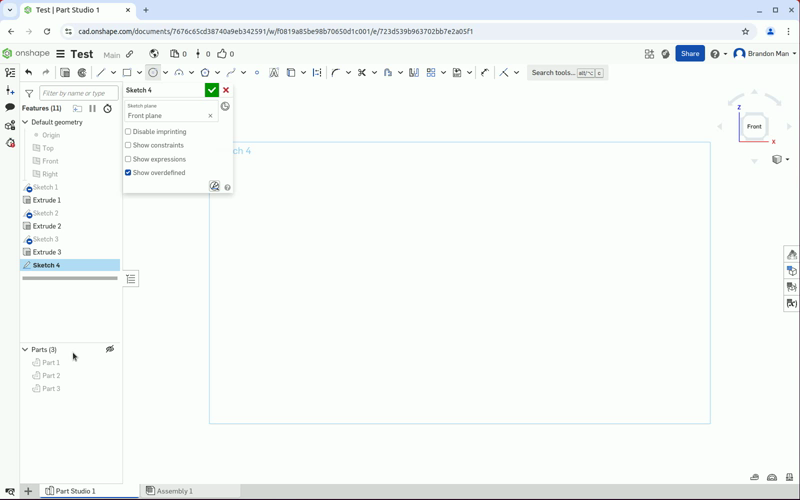
mouse_move(460, 204)
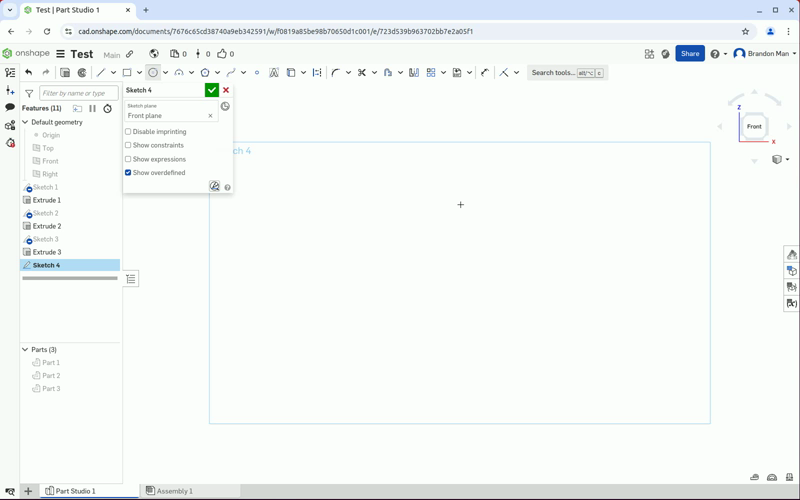
click(460, 204)
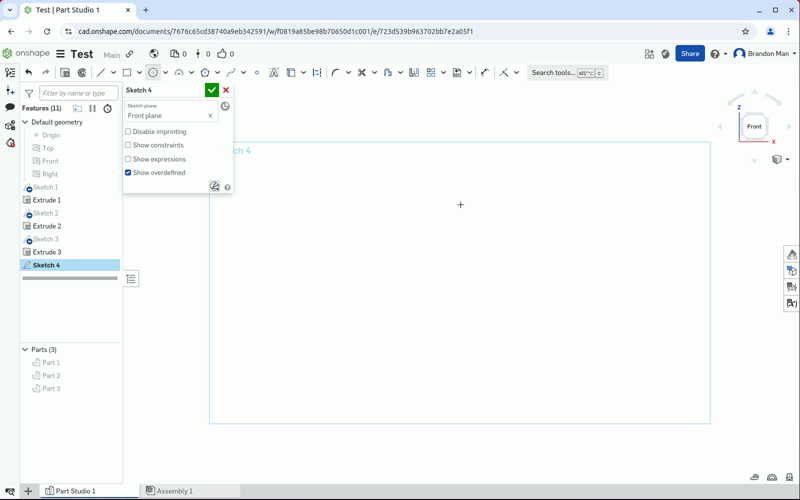
key_up(shift)
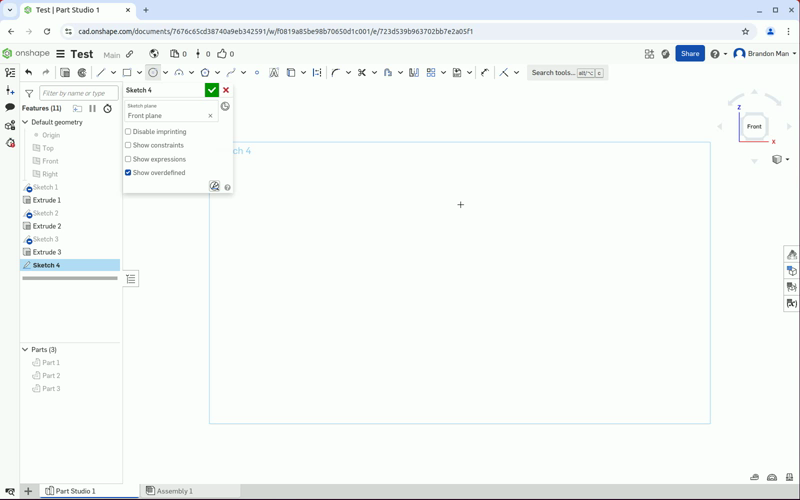
mouse_move(475, 204)
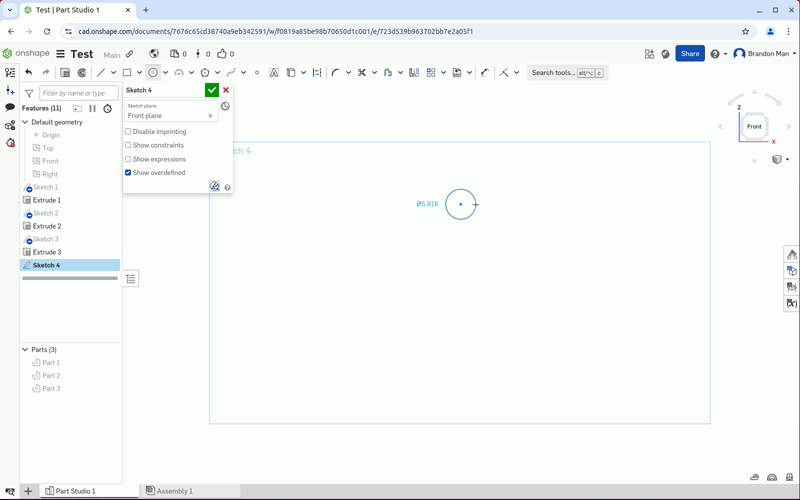
click(475, 204)
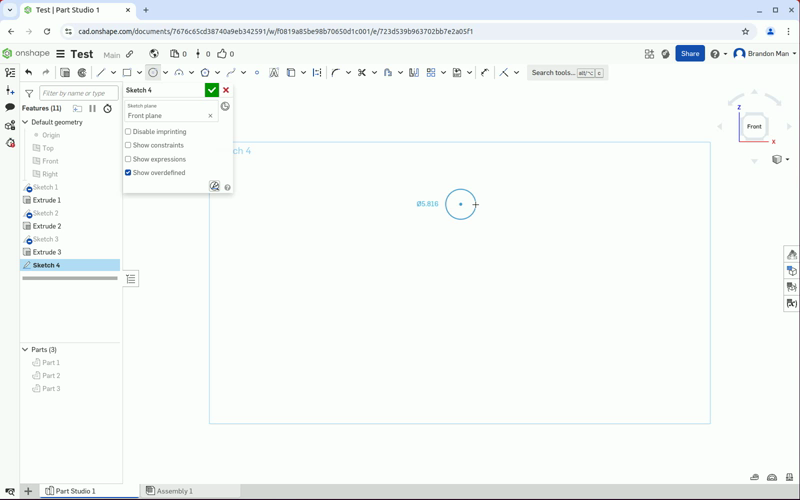
key(esc)
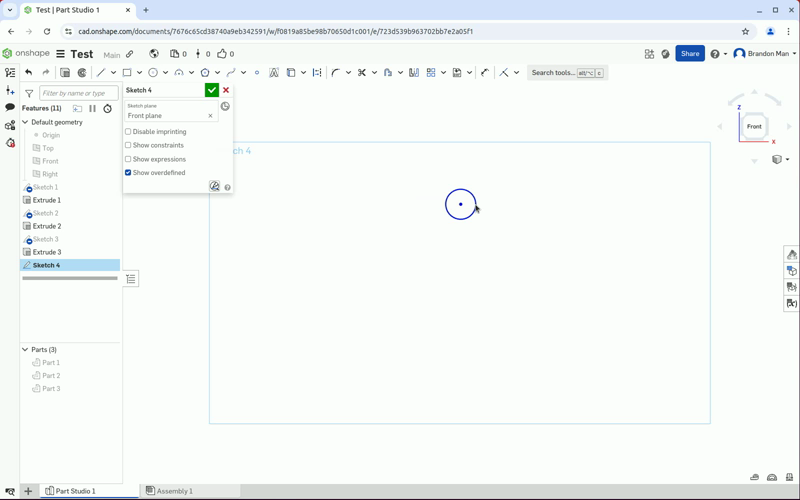
key(c)
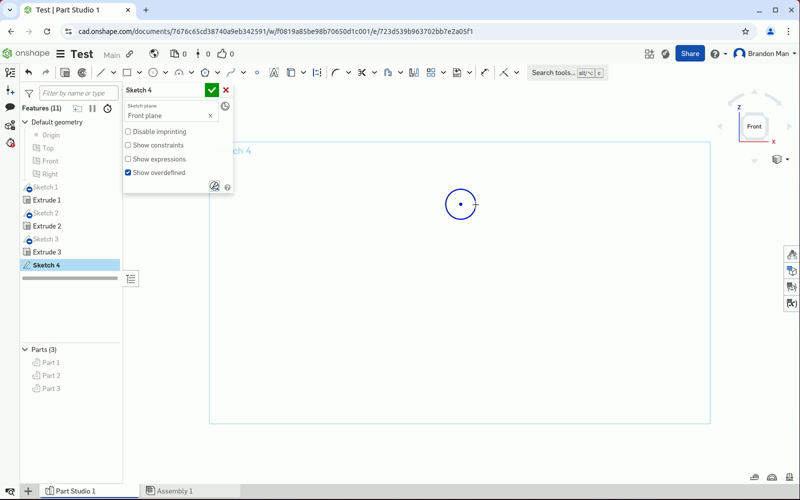
key_down(shift)
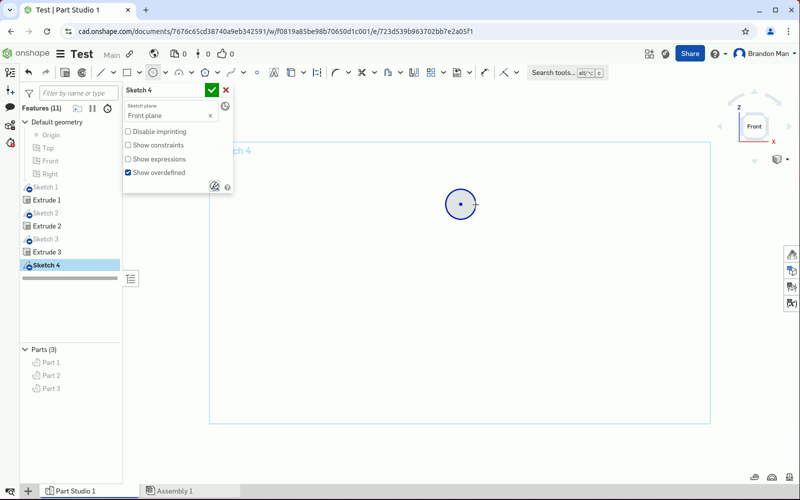
mouse_move(460, 204)
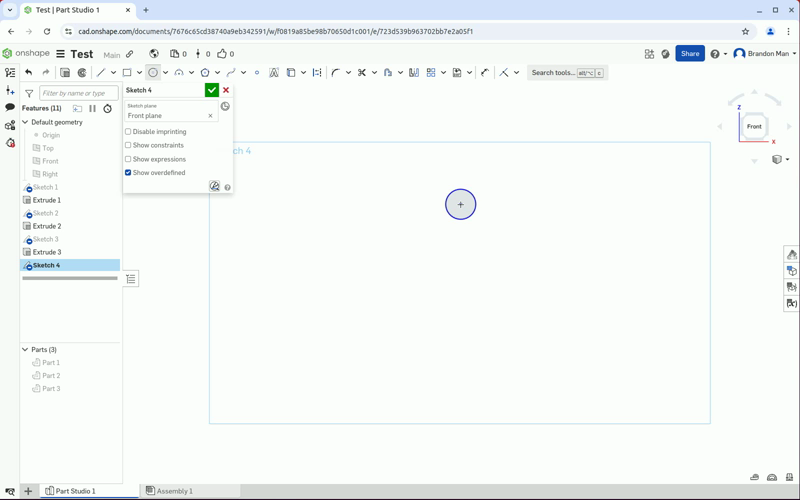
click(460, 204)
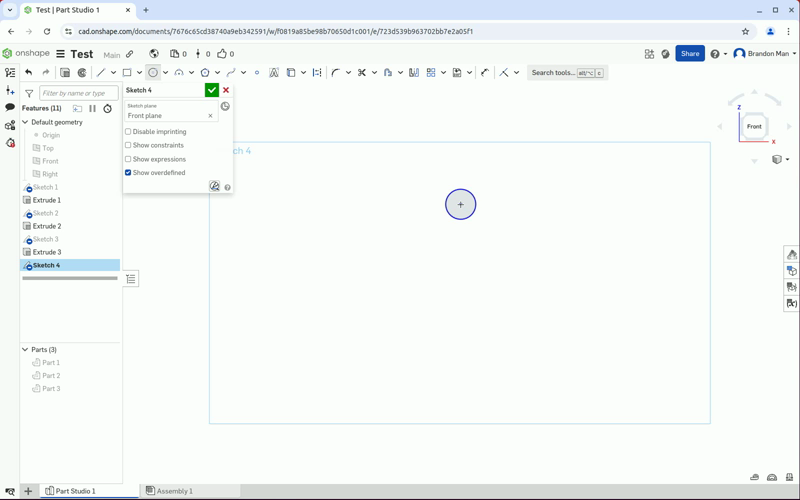
key_up(shift)
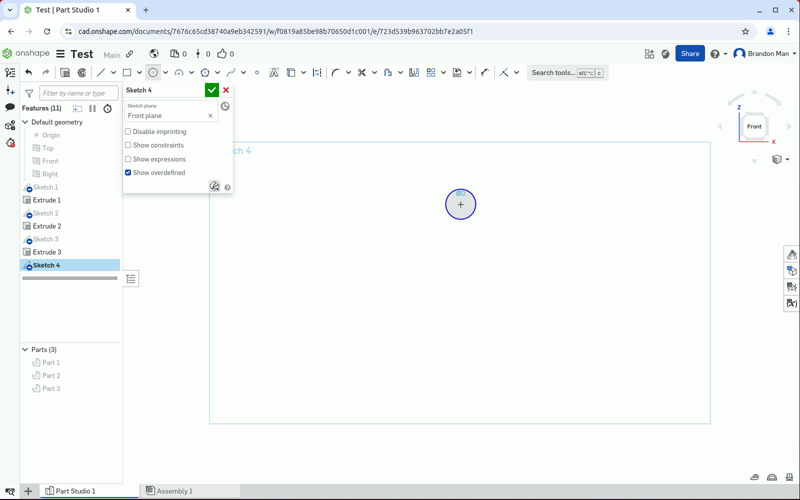
mouse_move(463, 204)
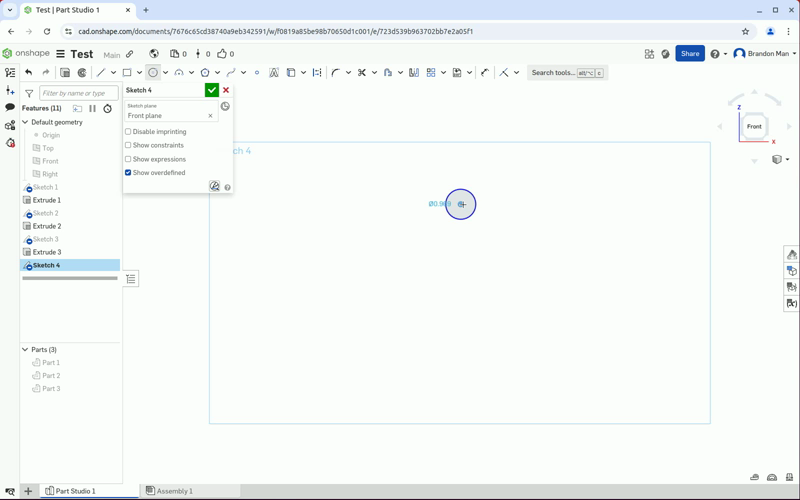
scroll(6)
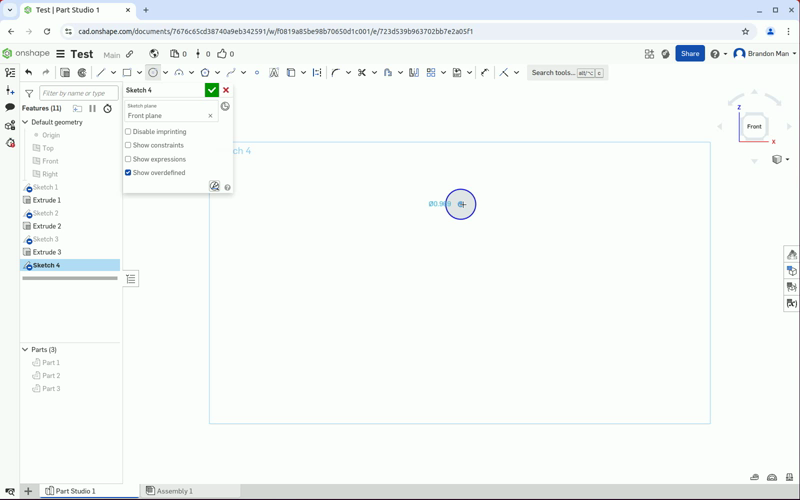
scroll(6)
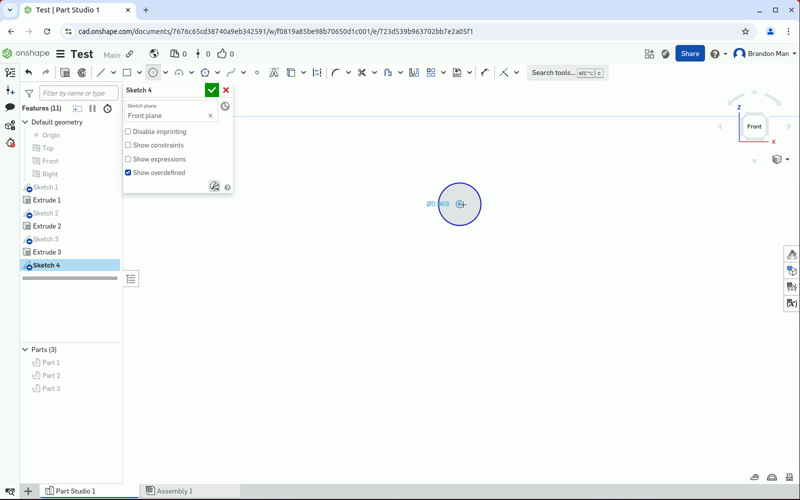
scroll(6)
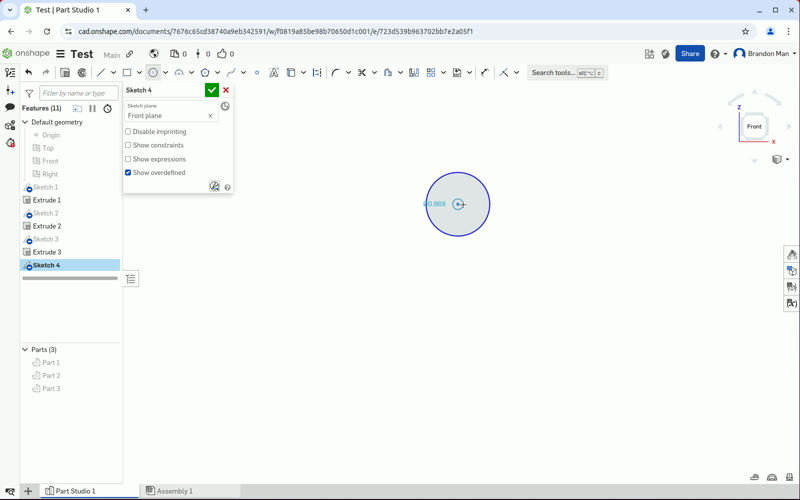
scroll(6)
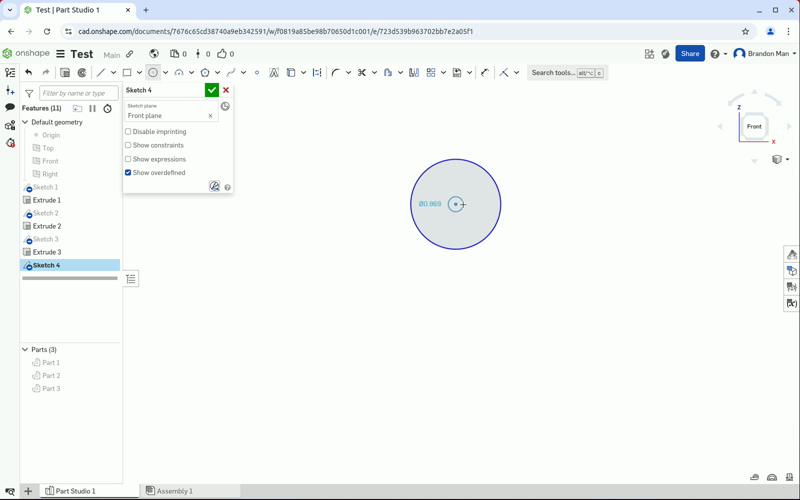
scroll(6)
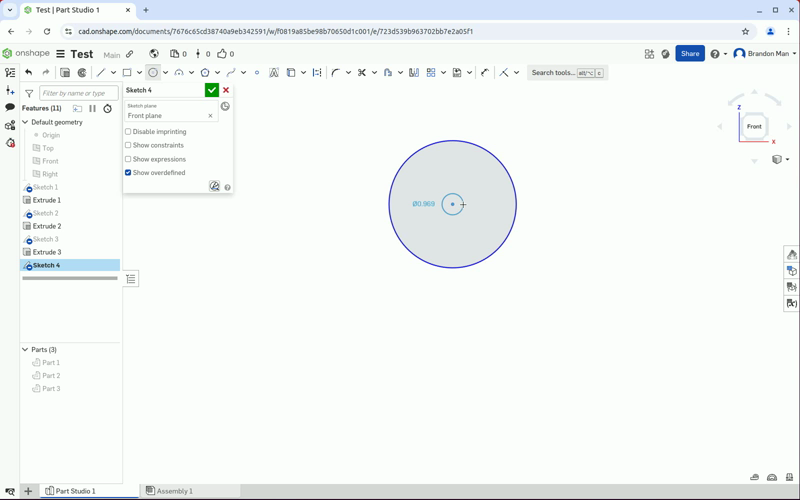
scroll(6)
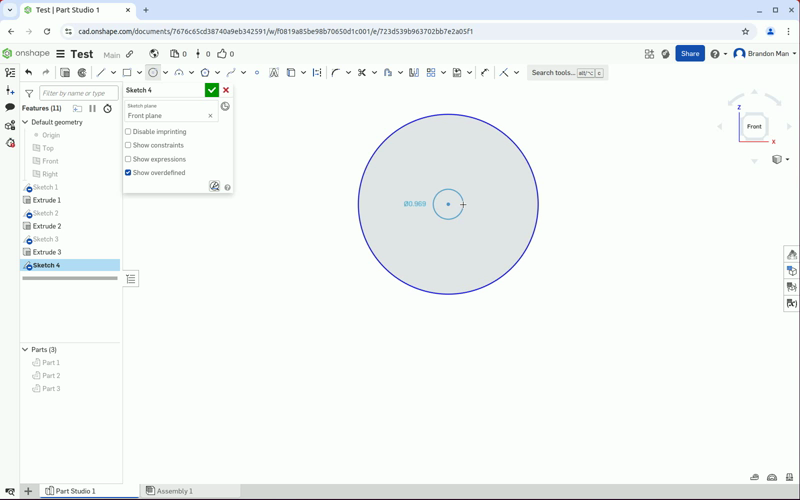
scroll(6)
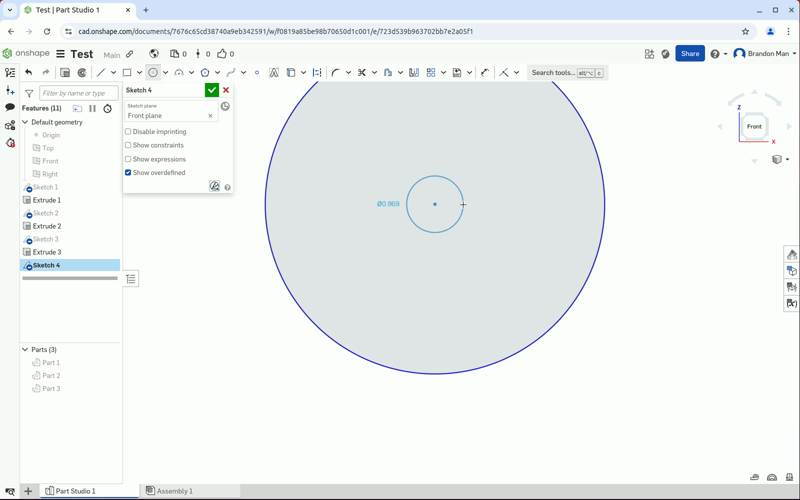
click(463, 204)
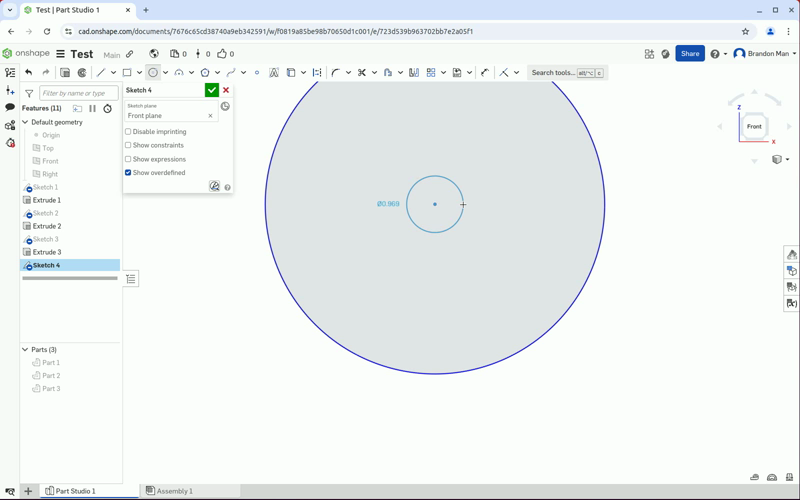
scroll(-6)
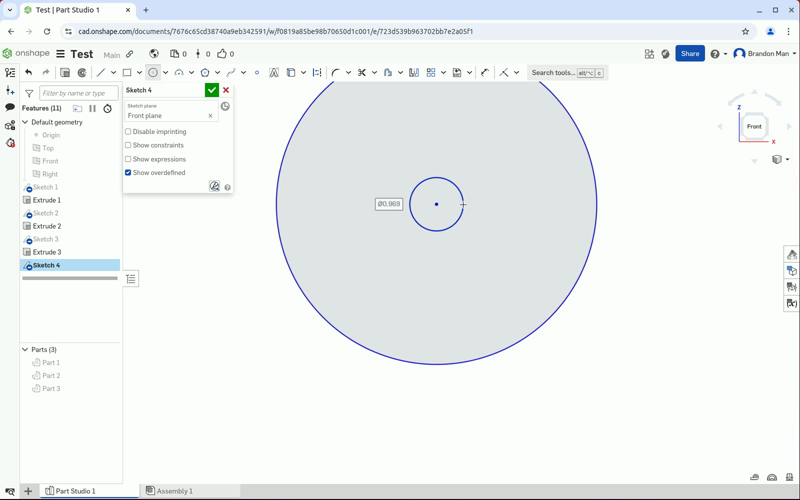
scroll(-6)
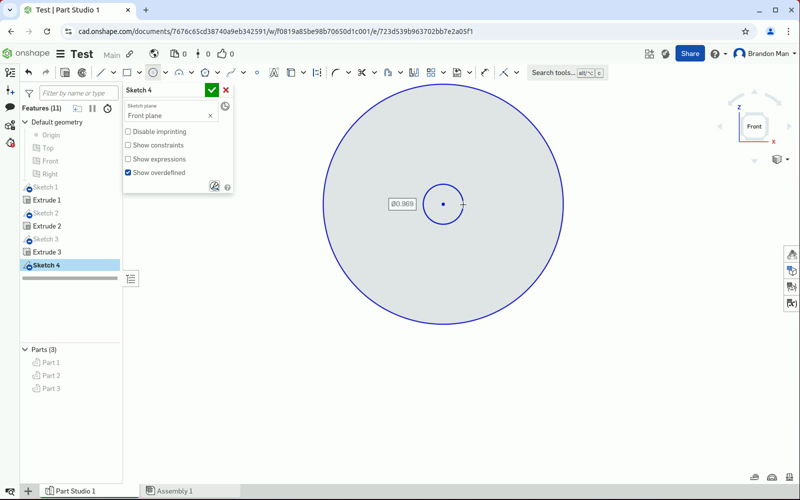
scroll(-6)
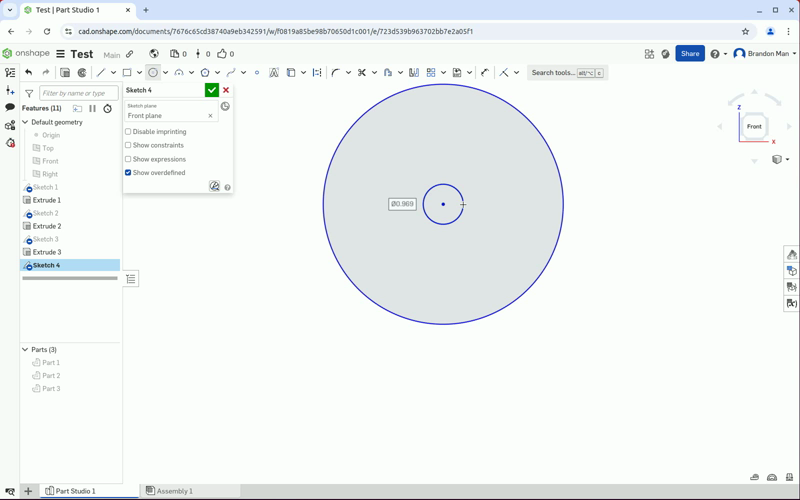
scroll(-6)
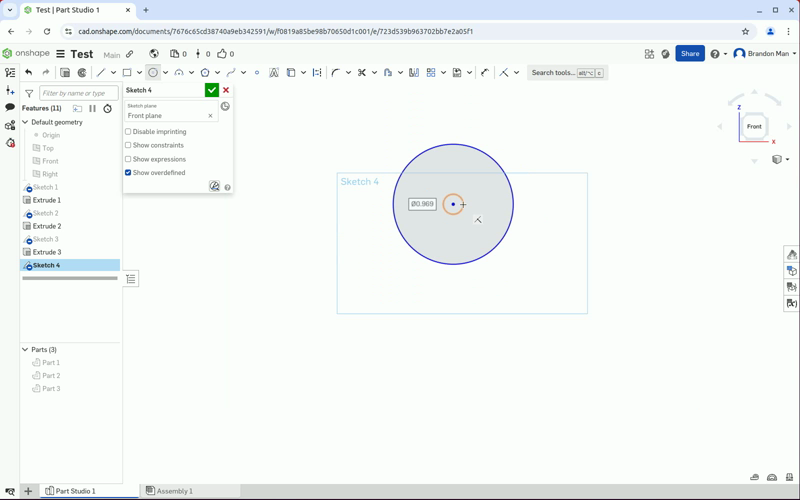
scroll(-6)
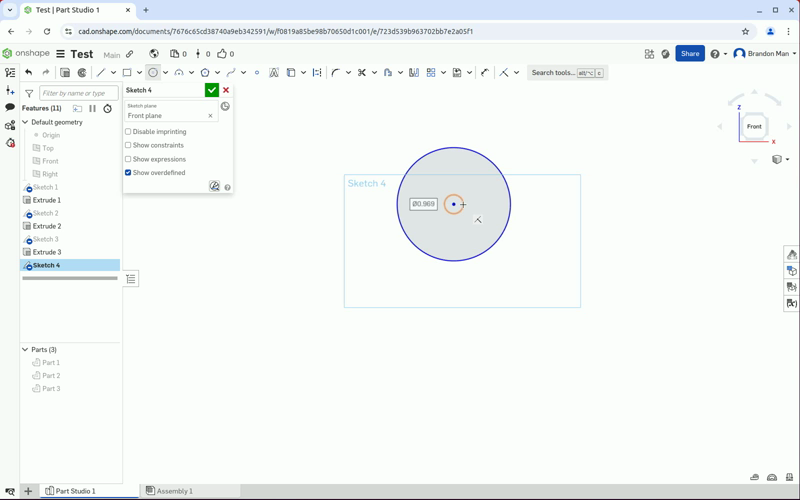
scroll(-6)
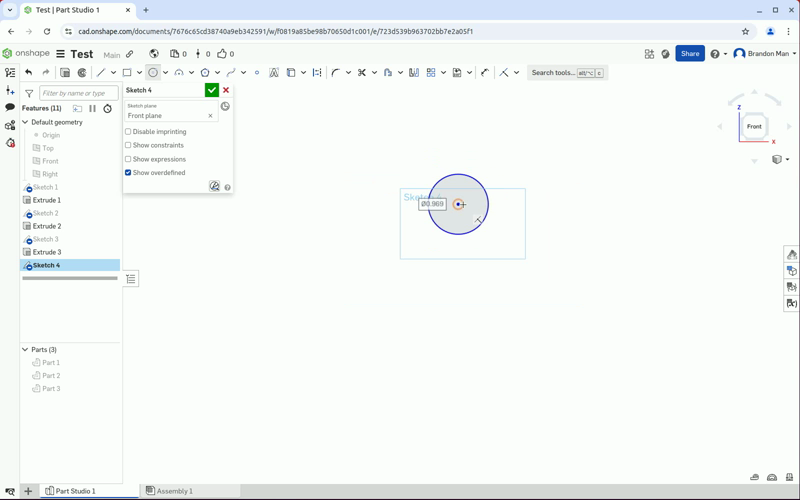
scroll(-6)
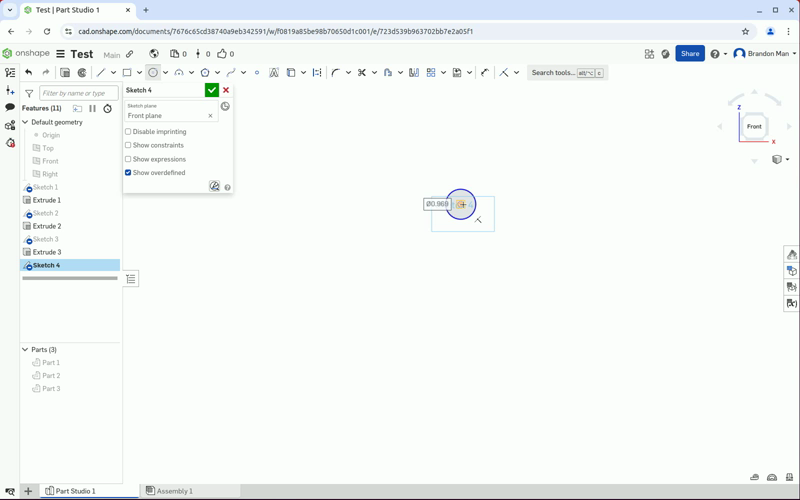
key(esc)
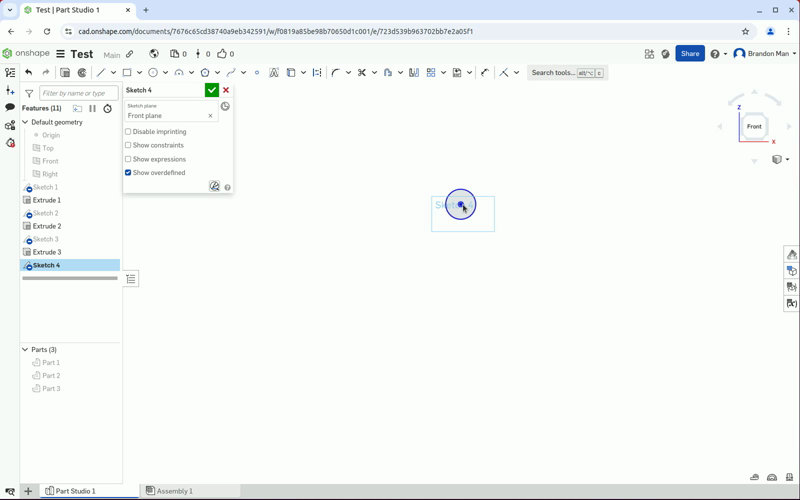
mouse_move(449, 197)
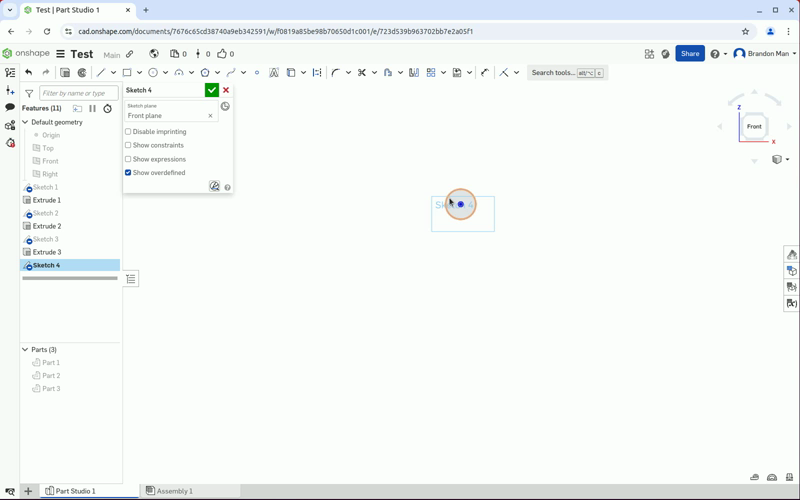
scroll(6)
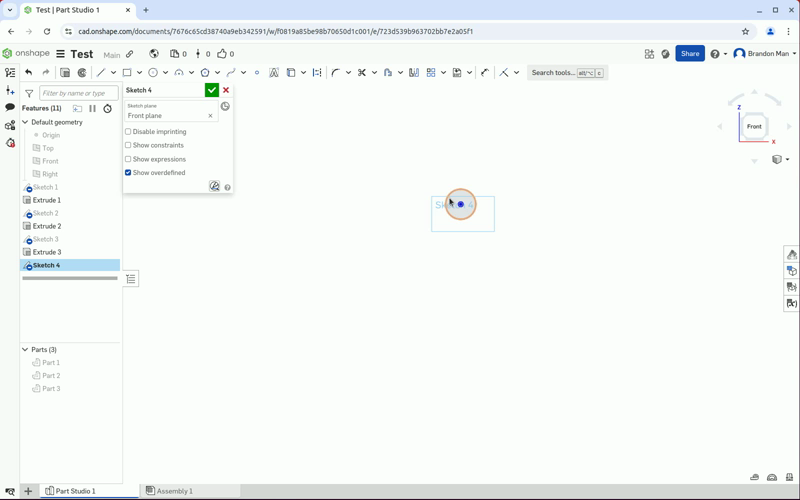
scroll(6)
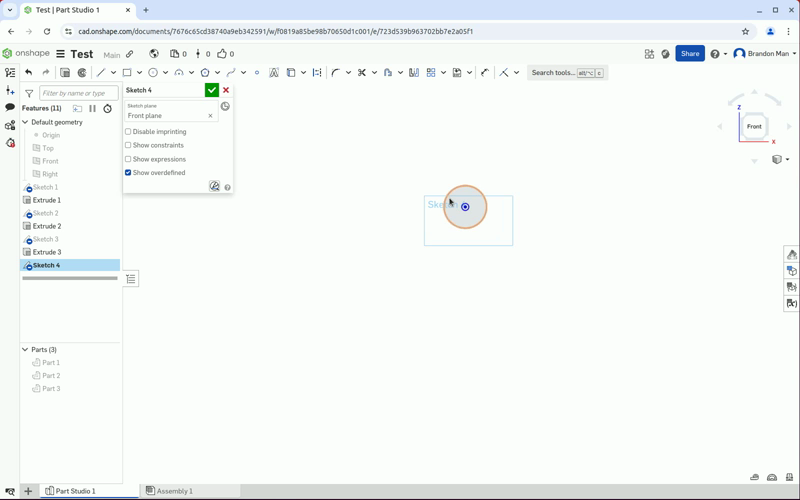
scroll(6)
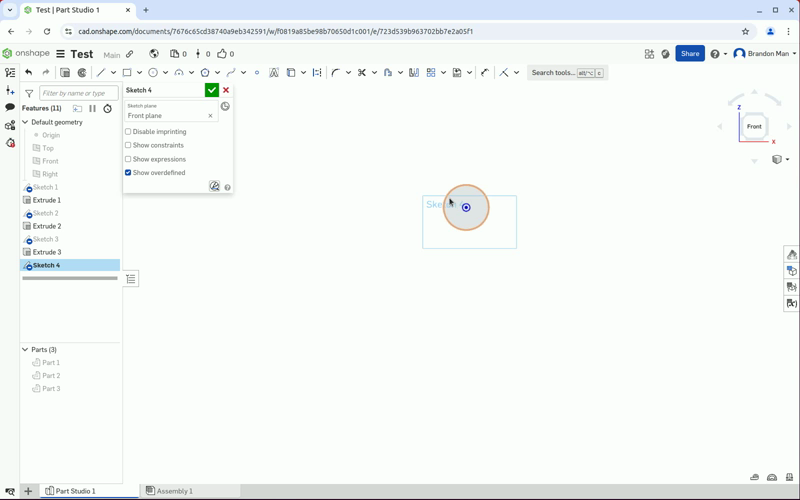
scroll(6)
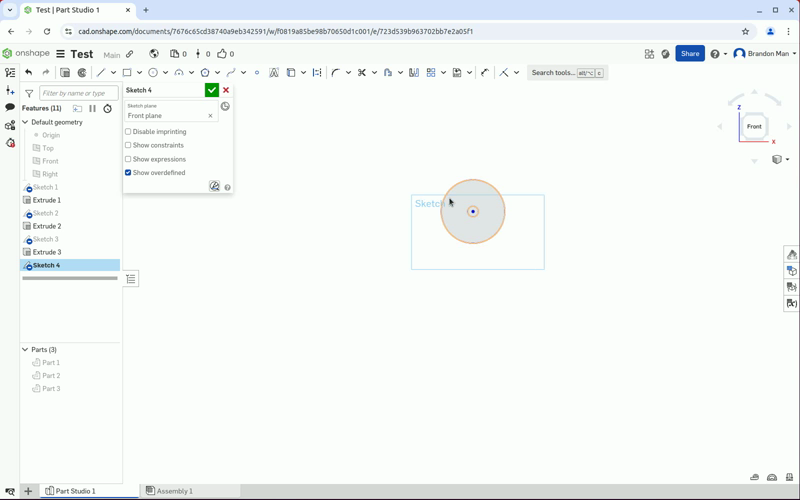
scroll(6)
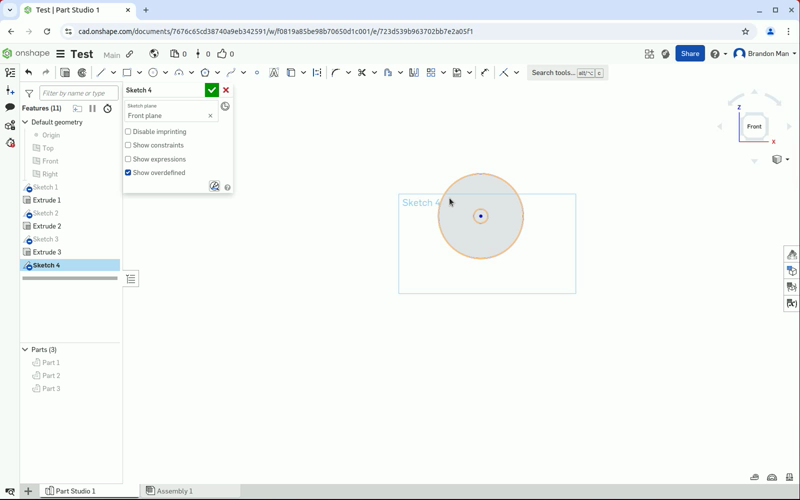
scroll(6)
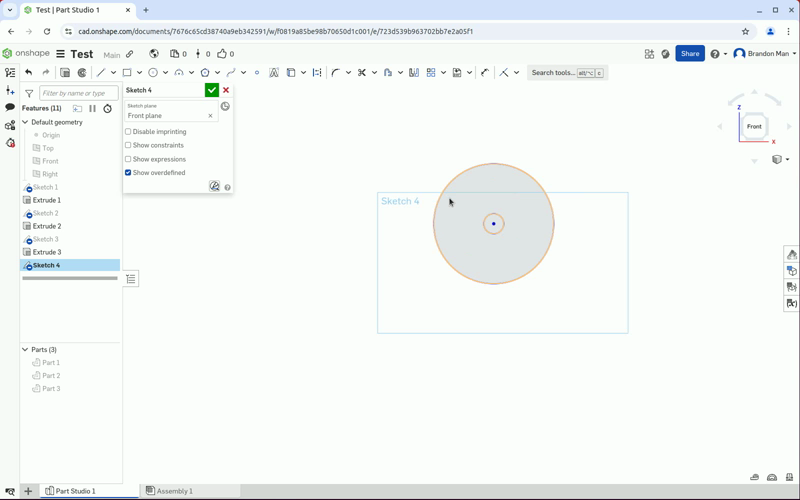
scroll(6)
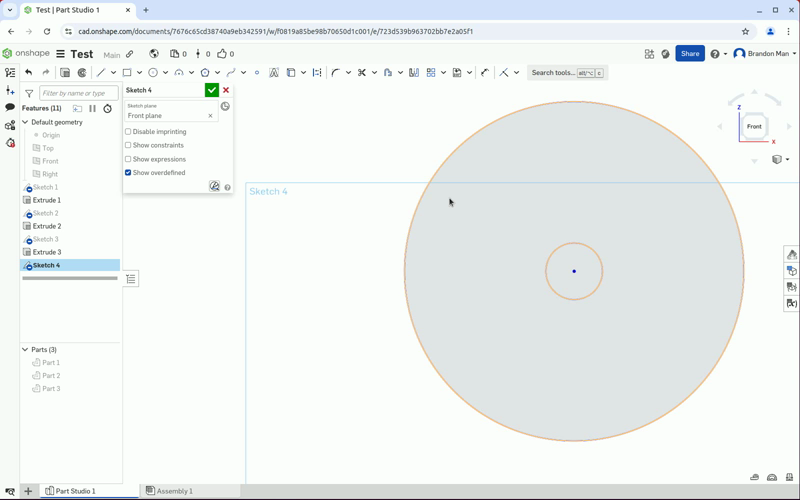
click(449, 197)
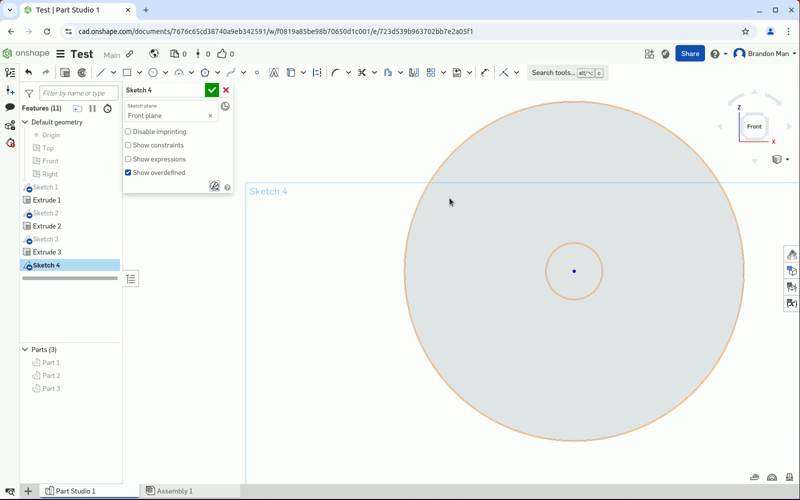
scroll(-6)
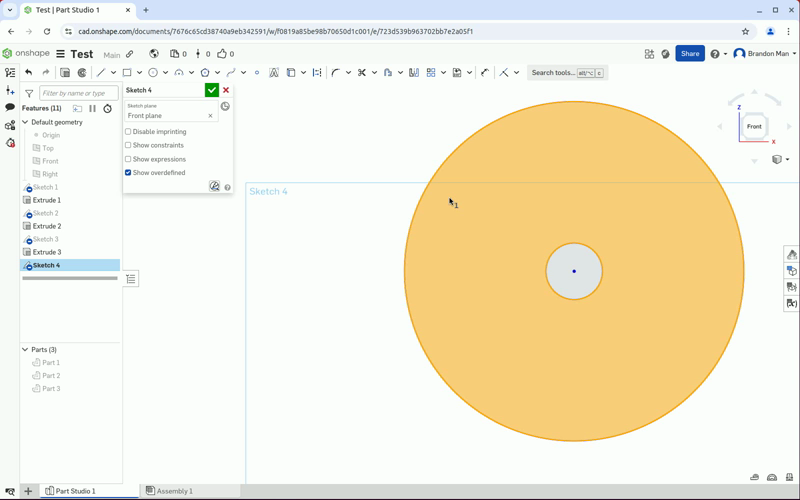
scroll(-6)
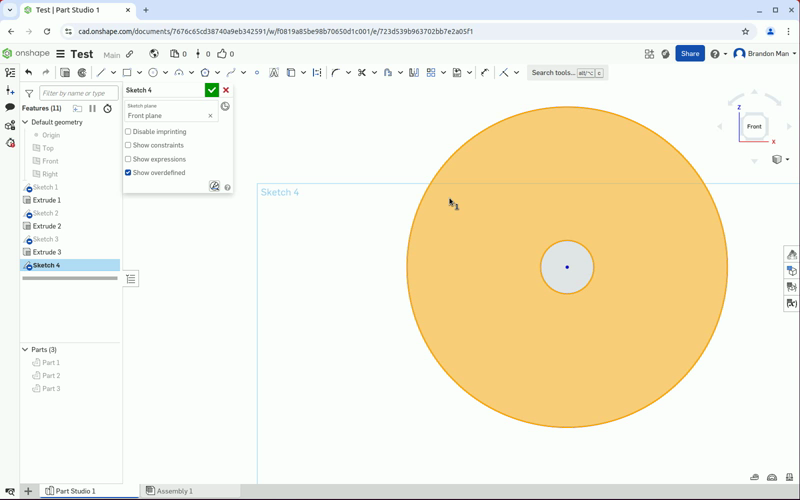
scroll(-6)
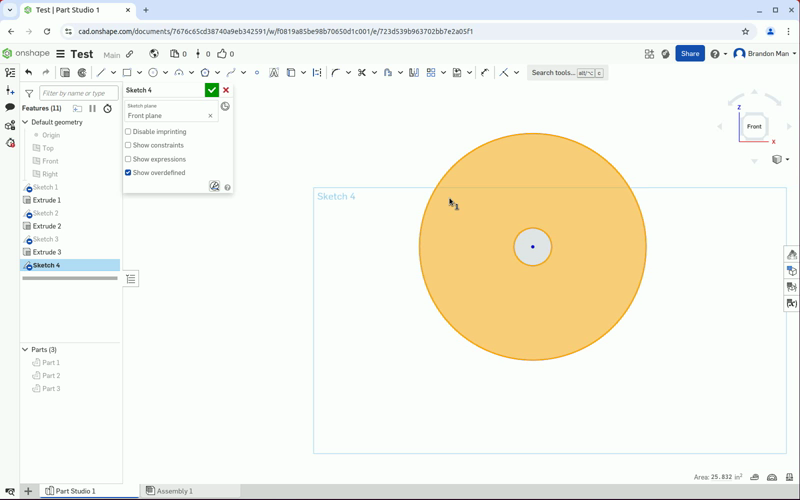
scroll(-6)
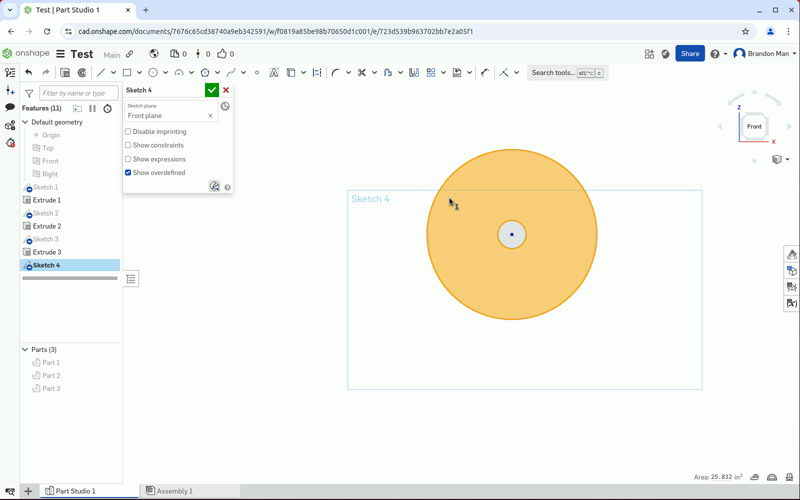
scroll(-6)
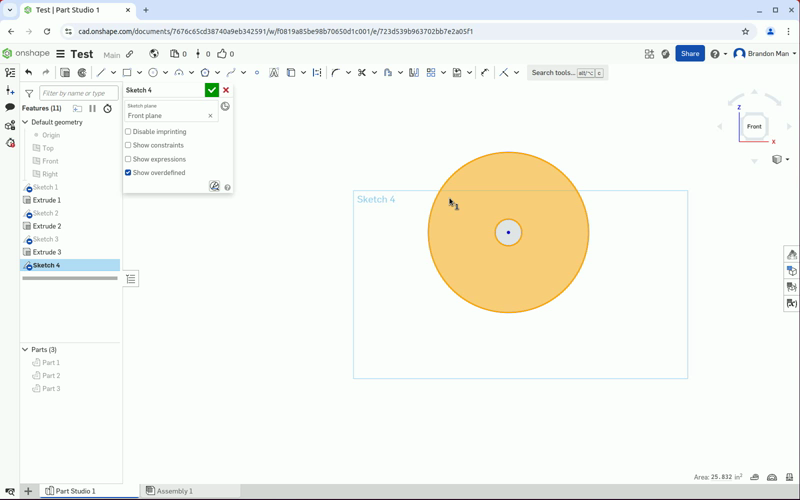
scroll(-6)
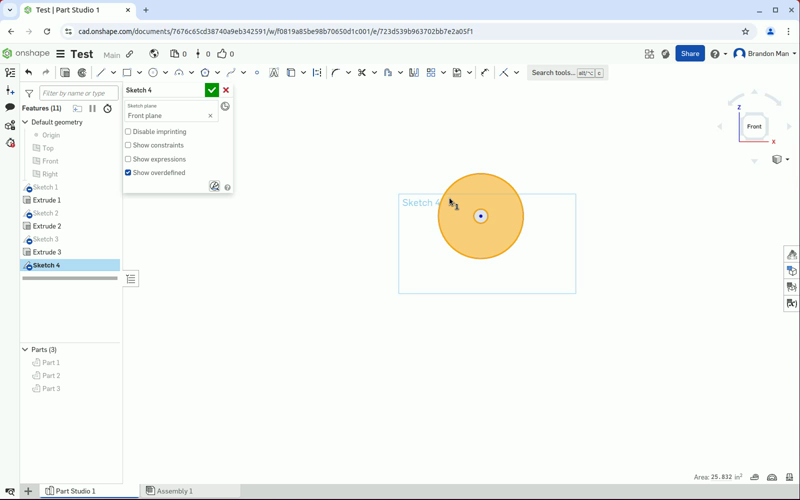
scroll(-6)
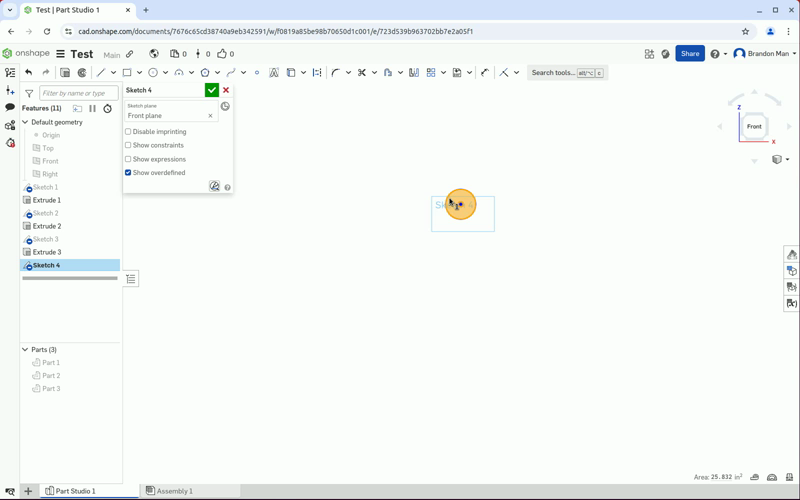
mouse_move(73, 352)
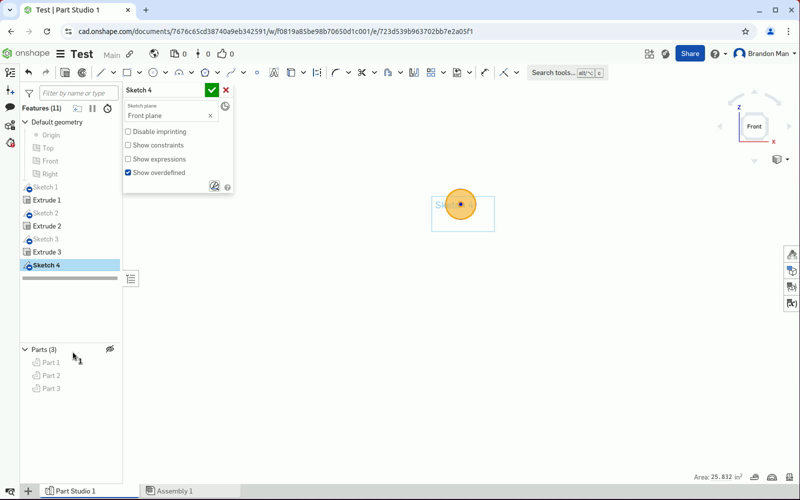
key(shift+y)
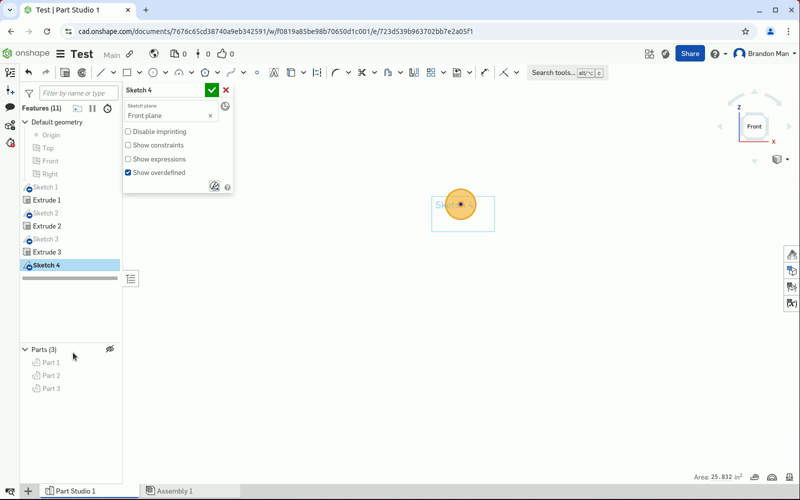
key(shift+e)
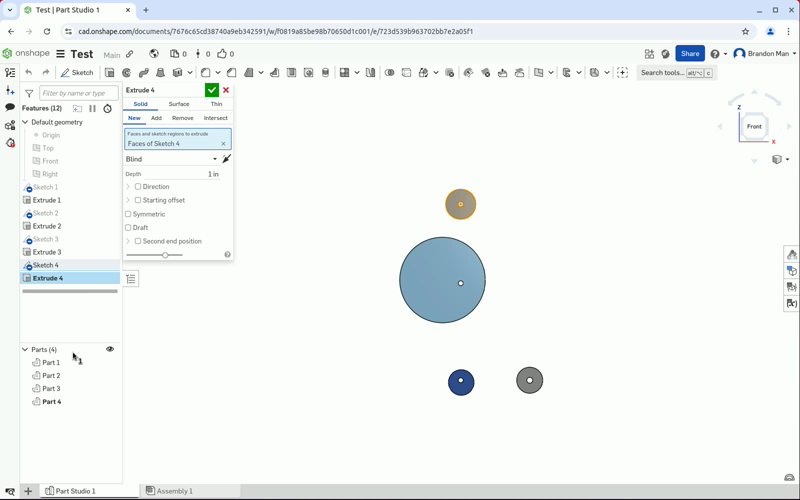
mouse_move(143, 106)
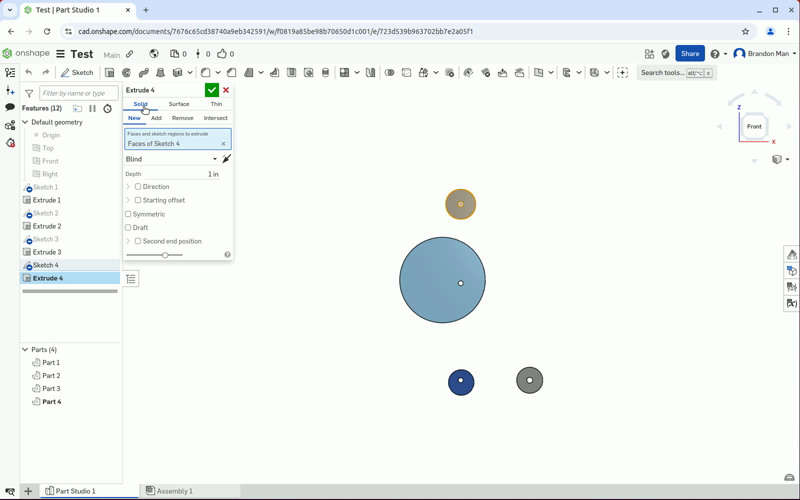
click(143, 106)
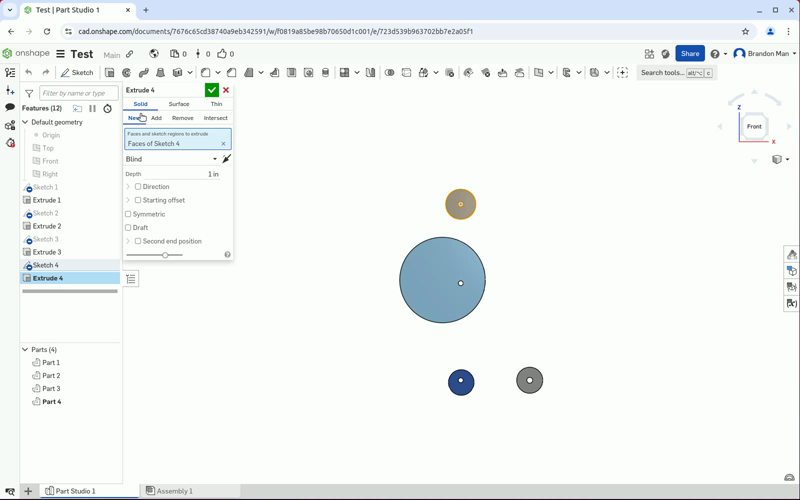
mouse_move(137, 120)
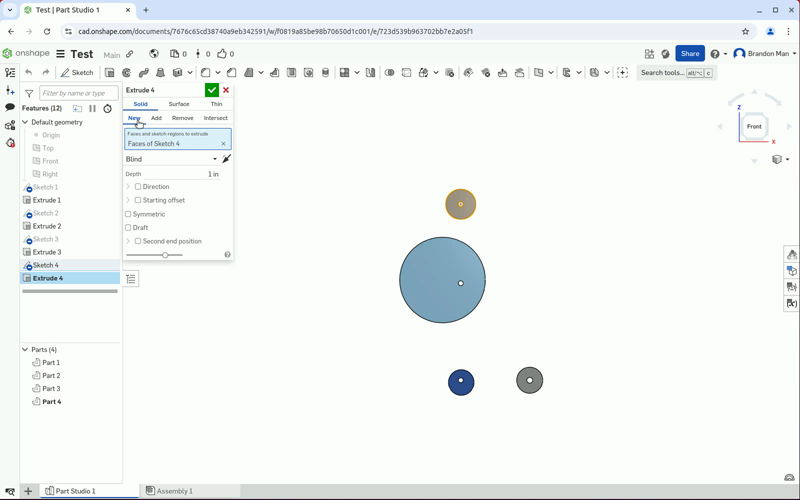
click(137, 120)
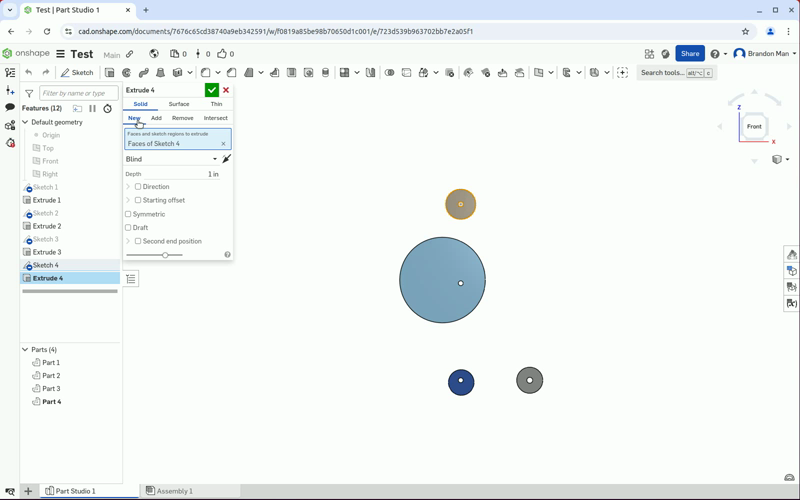
key(tab, 4)
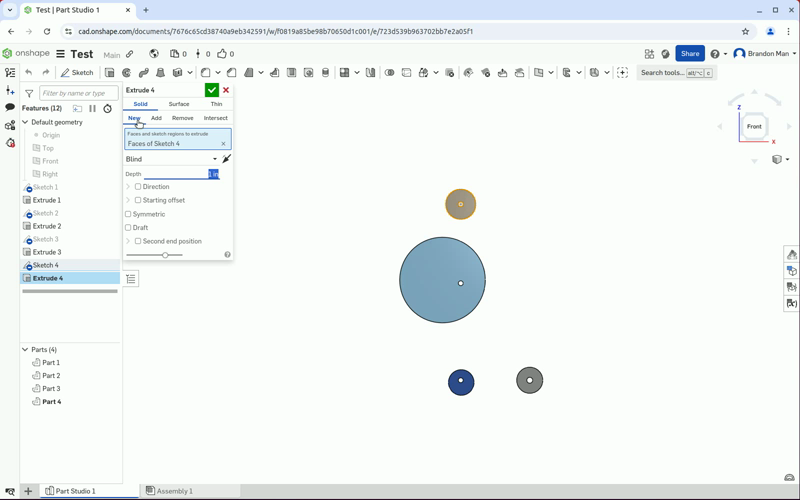
text(0.963)
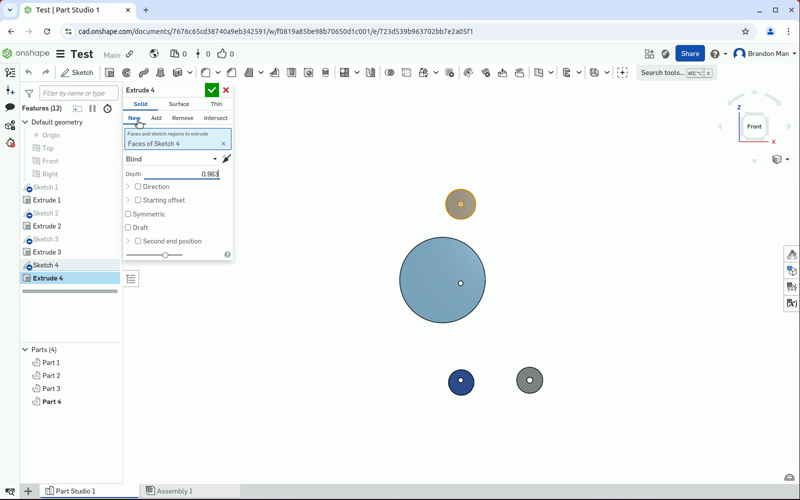
key(enter)
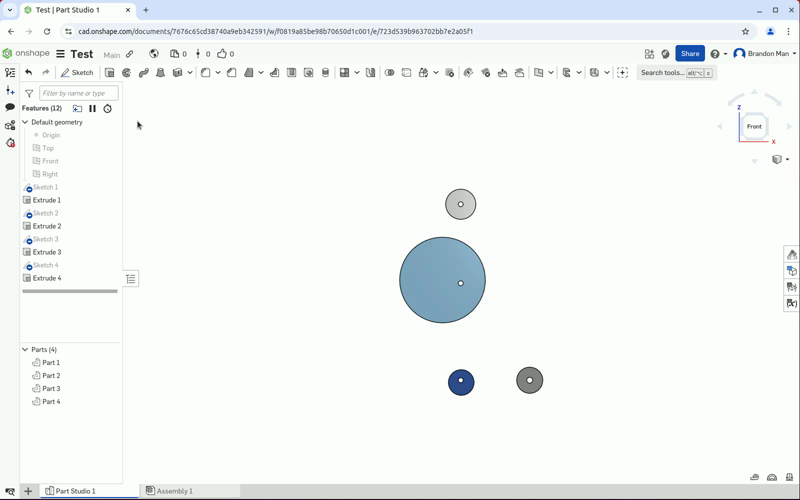
key(shift+h)
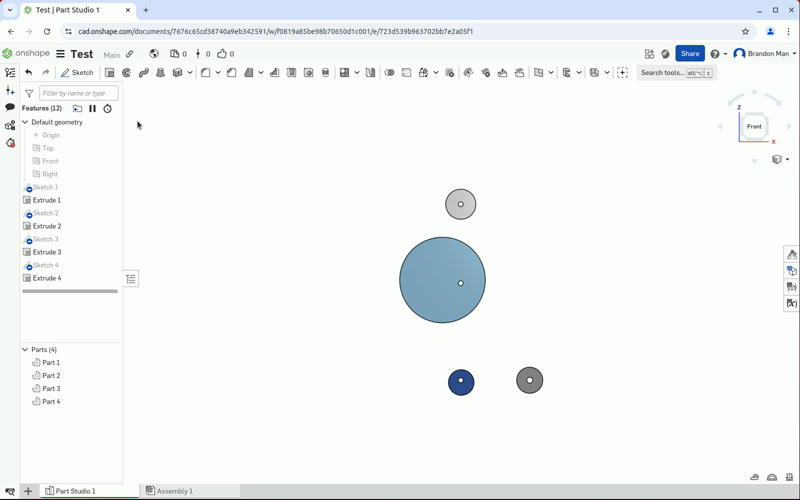
key(shift+h)
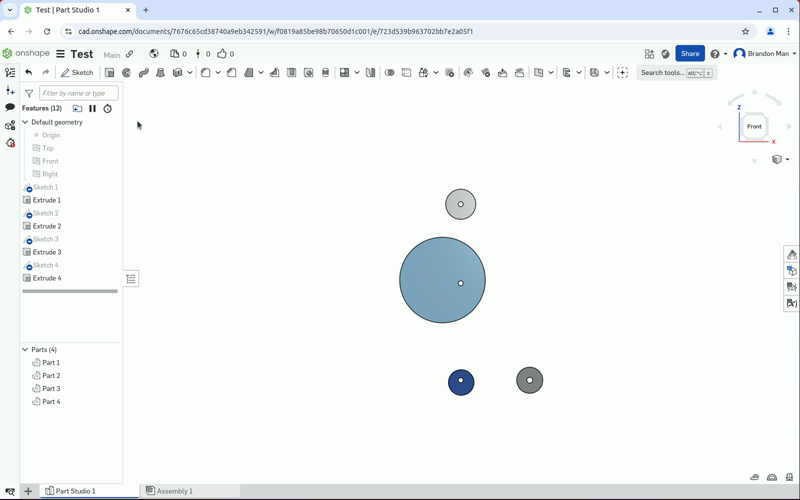
mouse_move(73, 189)
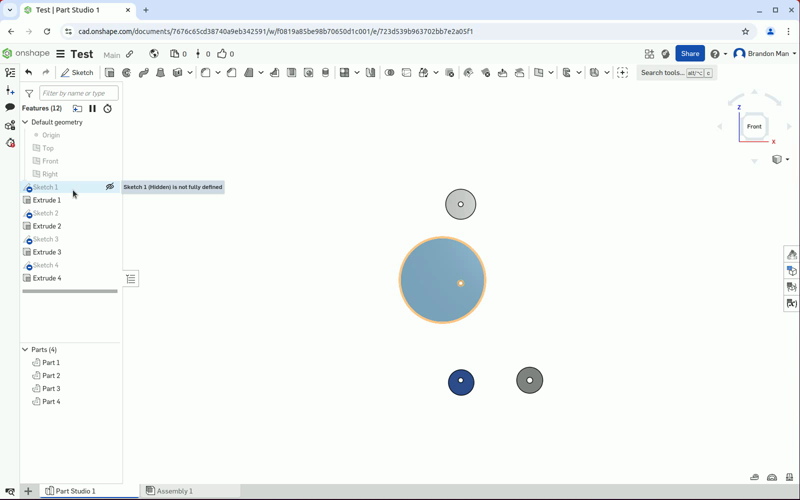
click(73, 189)
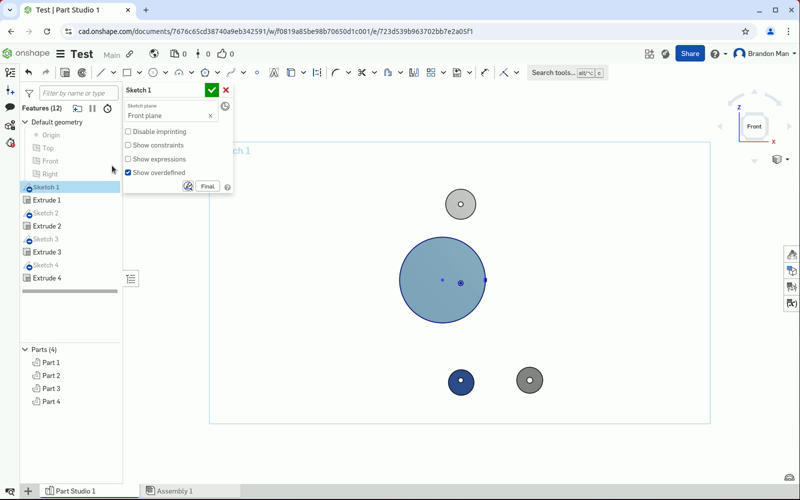
mouse_move(229, 92)
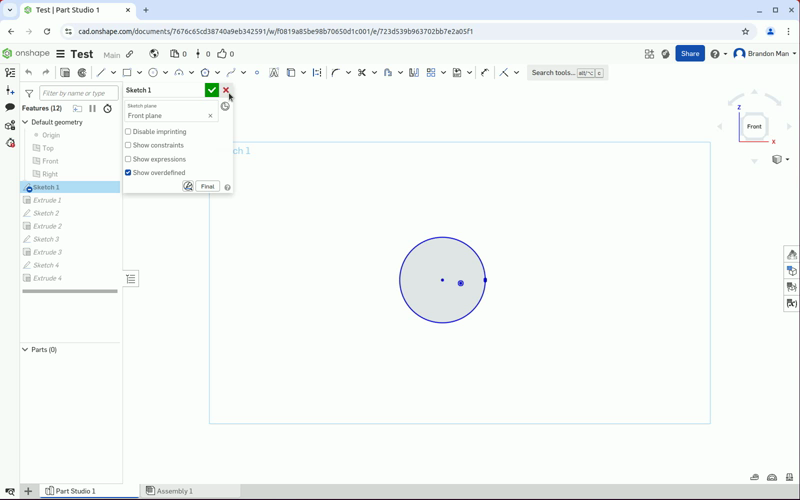
click(229, 92)
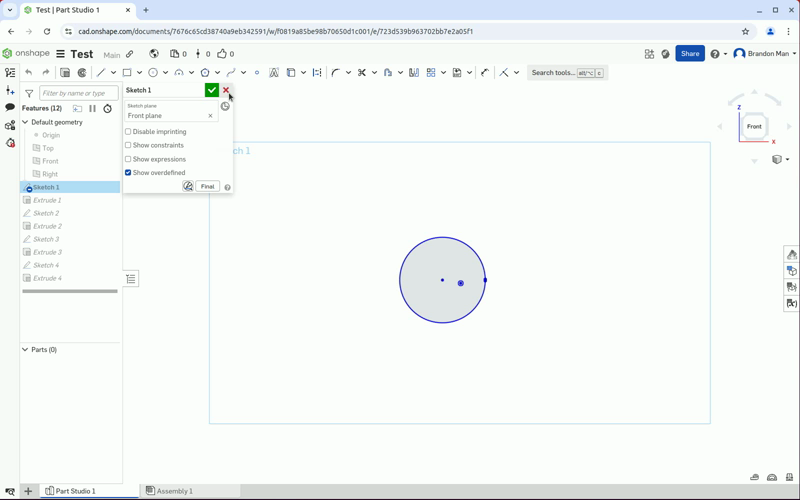
key(shift+s)
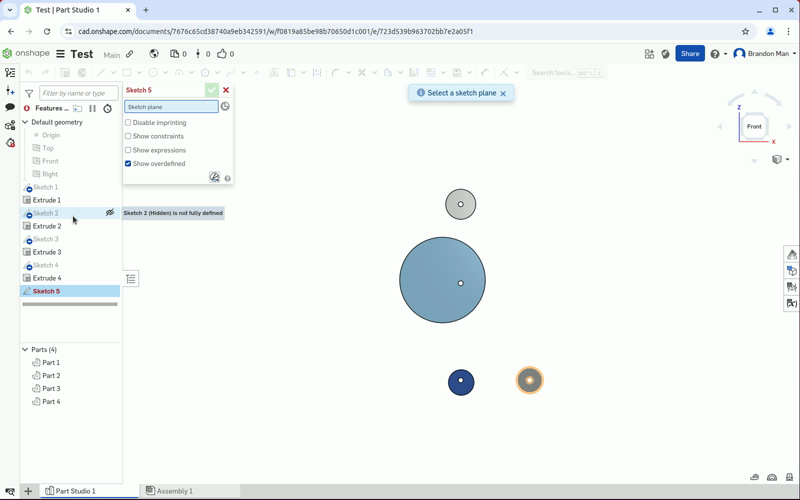
scroll(3)
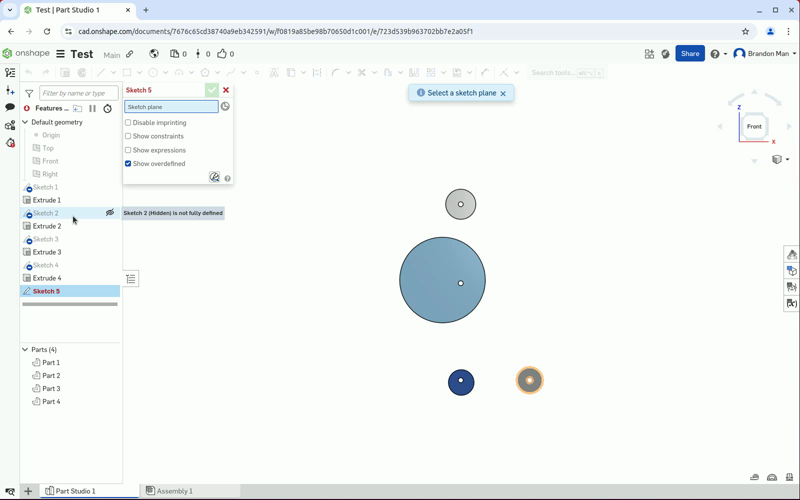
mouse_move(73, 163)
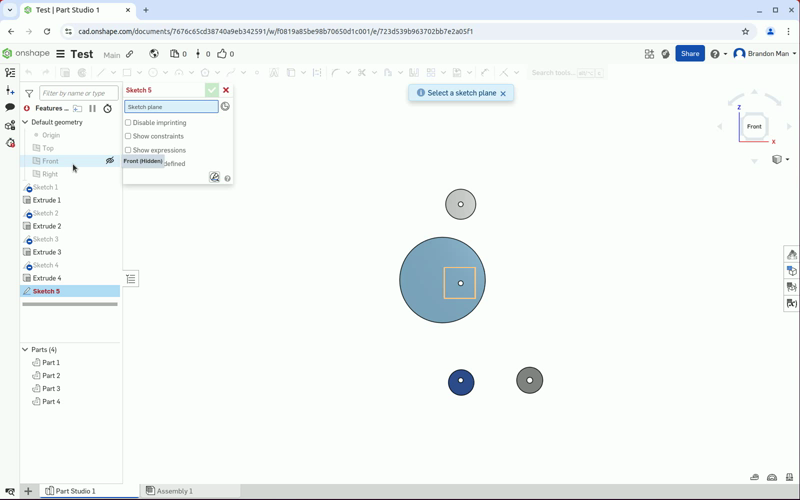
click(73, 163)
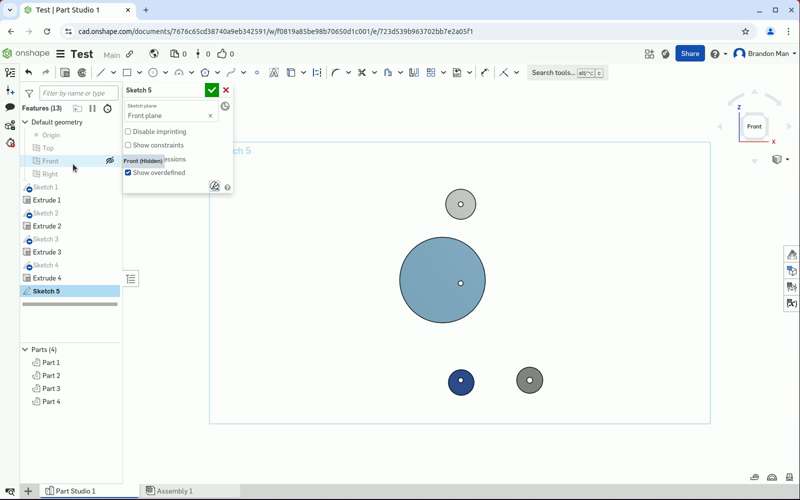
mouse_move(73, 352)
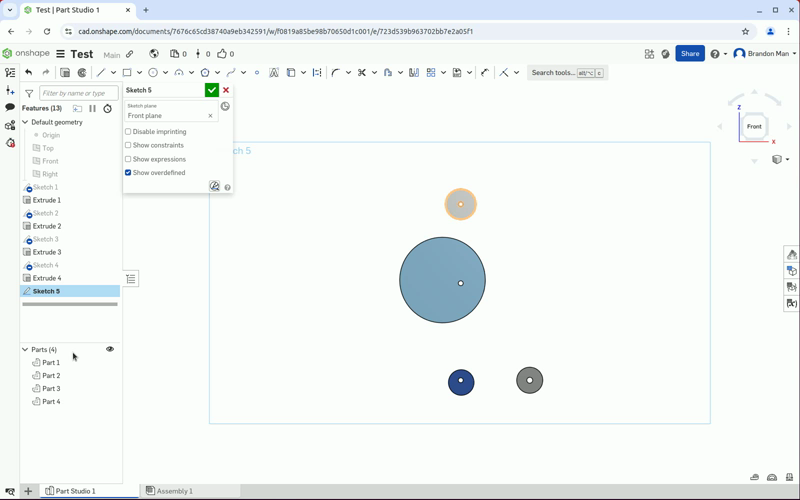
key(y)
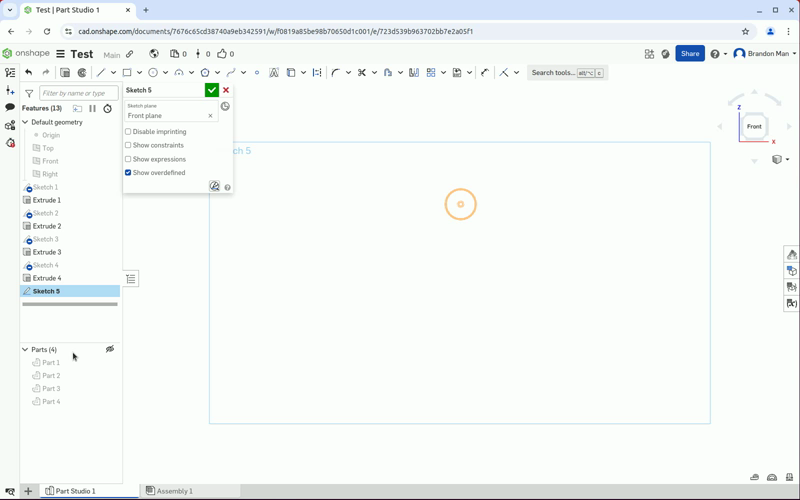
key(l)
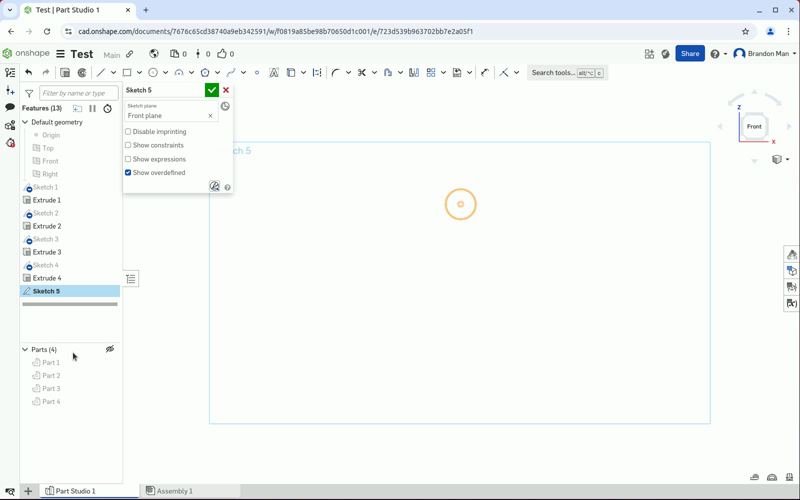
key_down(shift)
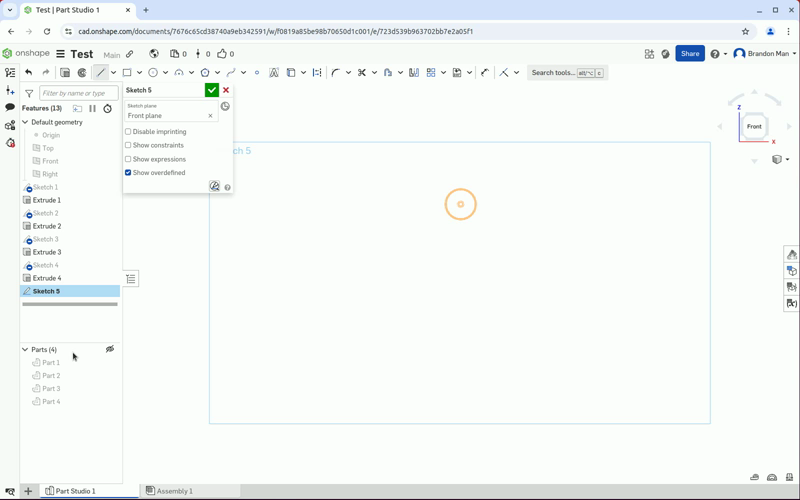
mouse_move(436, 282)
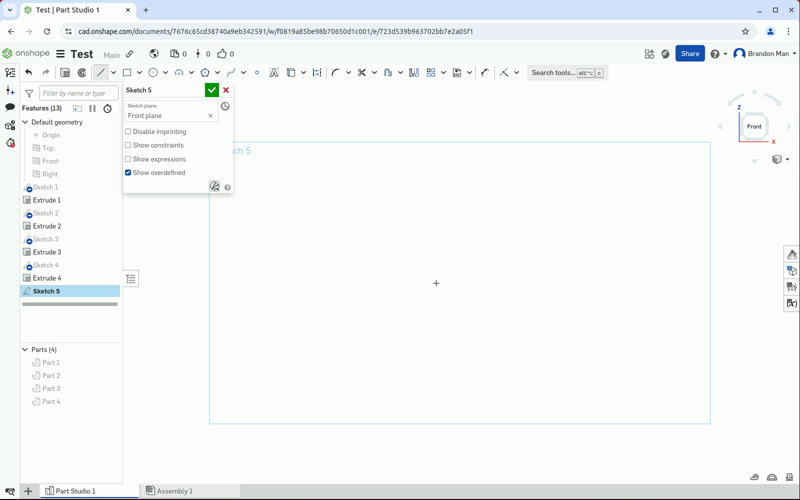
click(436, 282)
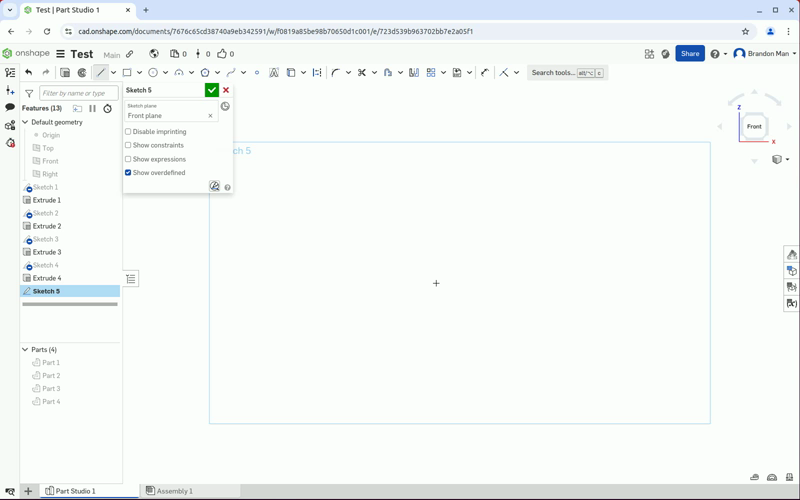
key_up(shift)
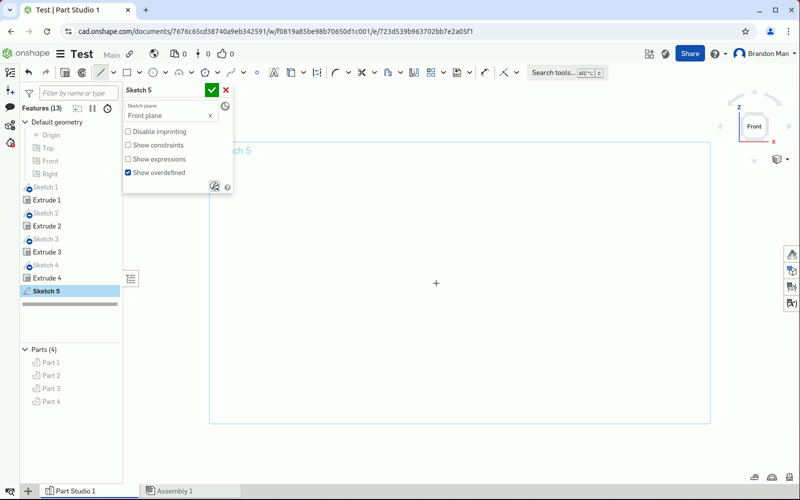
key_down(shift)
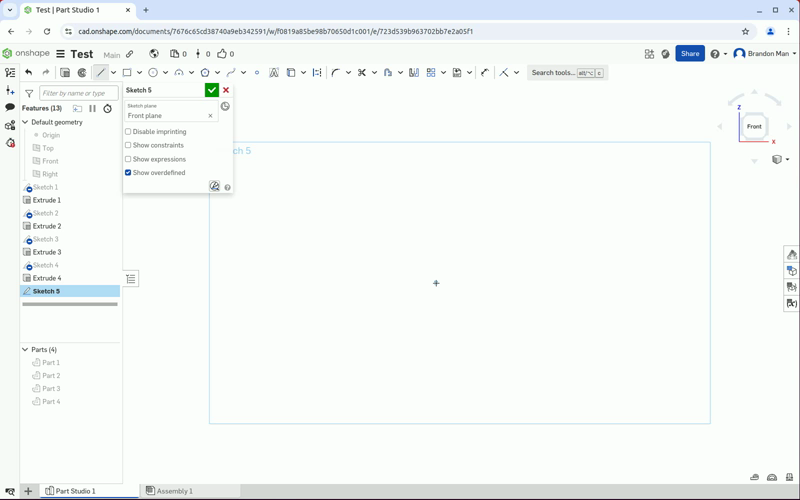
mouse_move(445, 381)
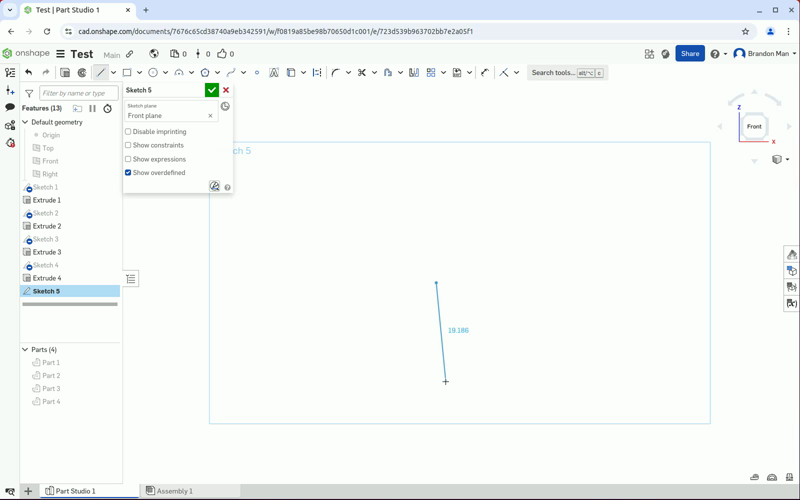
click(445, 381)
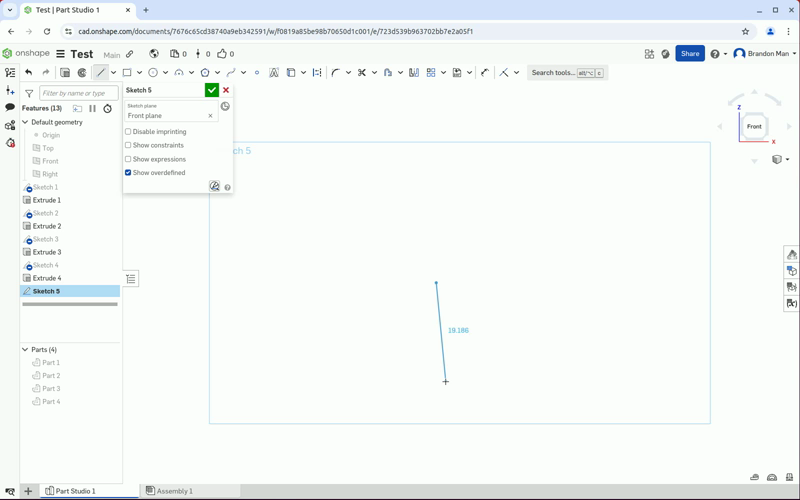
key_up(shift)
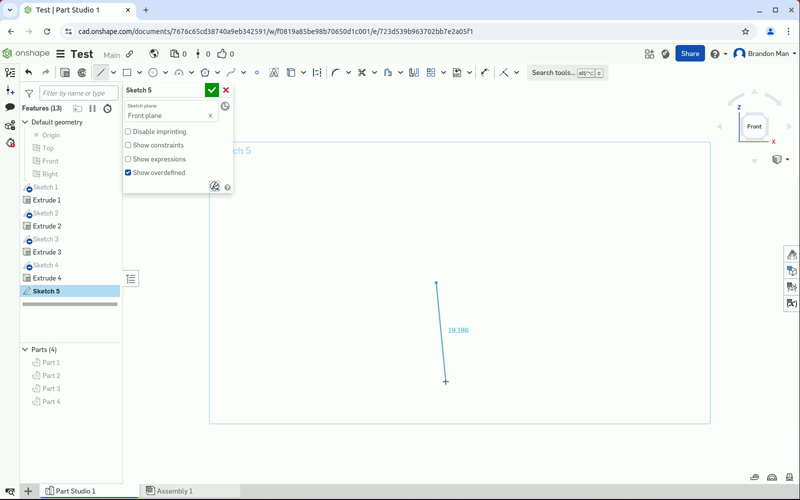
key(esc)
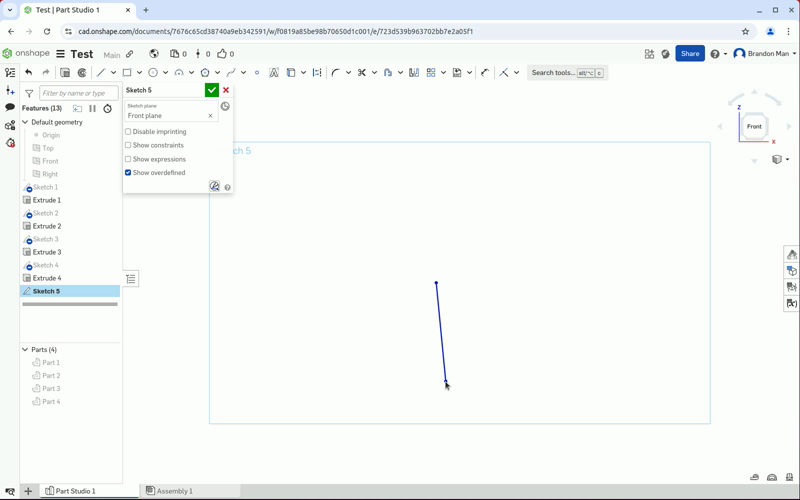
key(a)
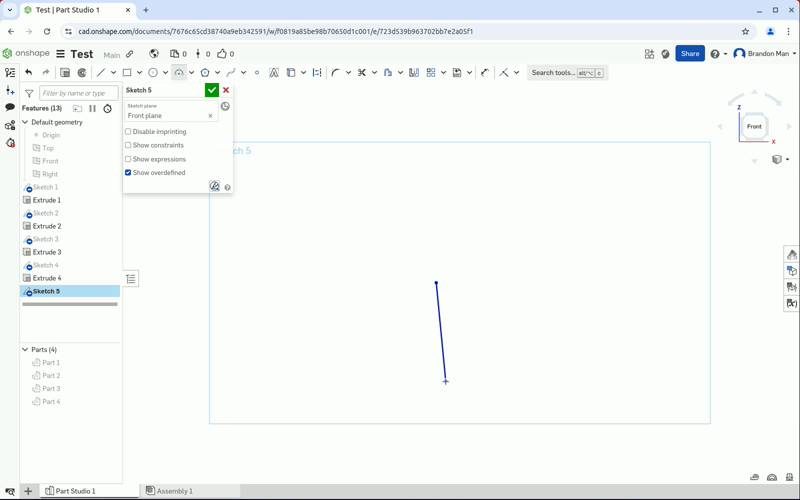
mouse_move(445, 381)
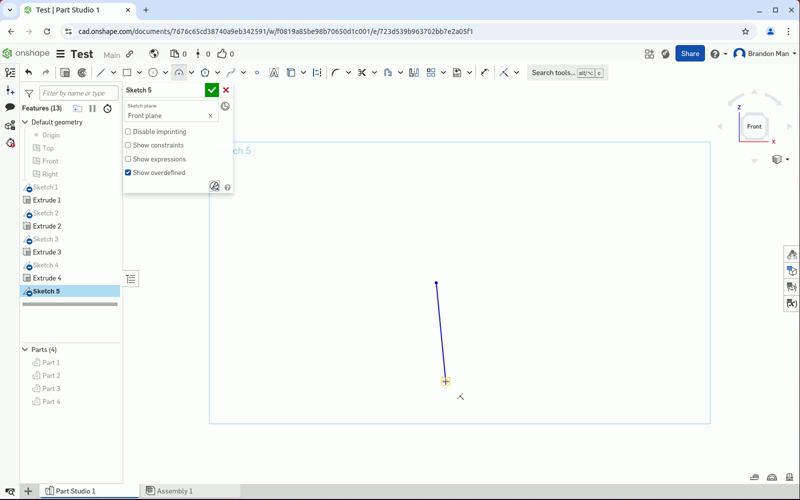
click(445, 381)
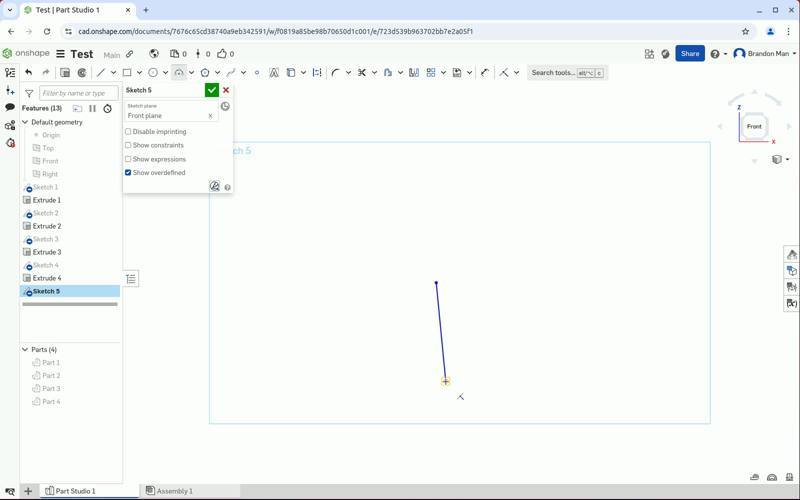
key_down(shift)
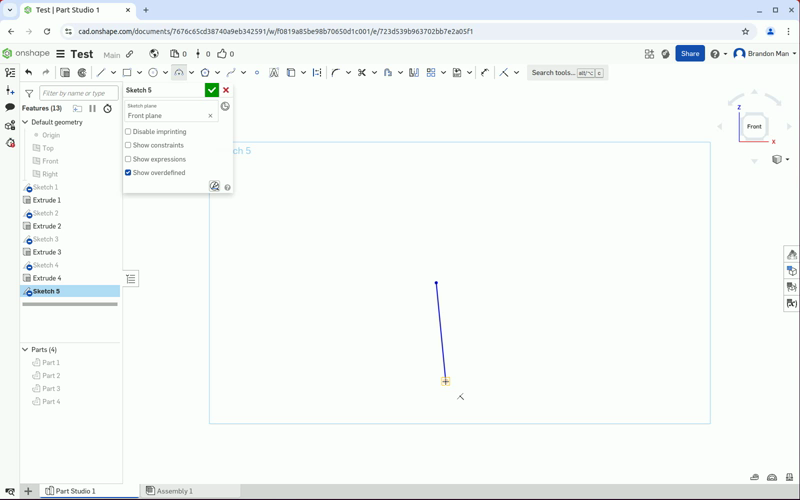
mouse_move(462, 395)
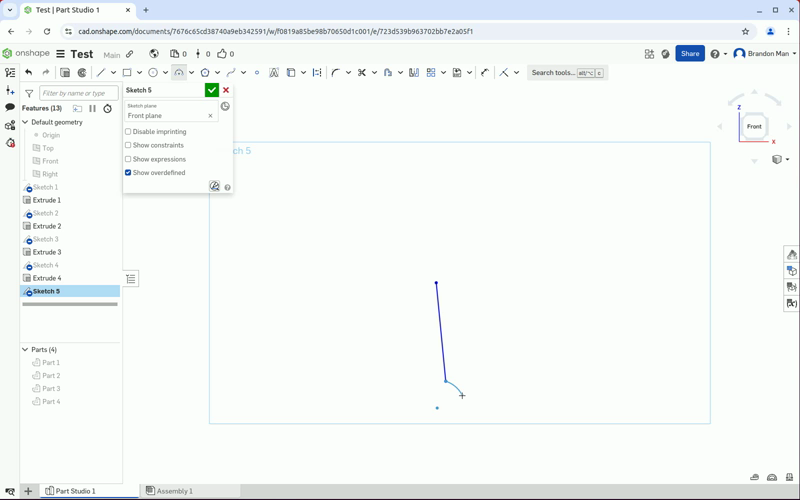
click(462, 395)
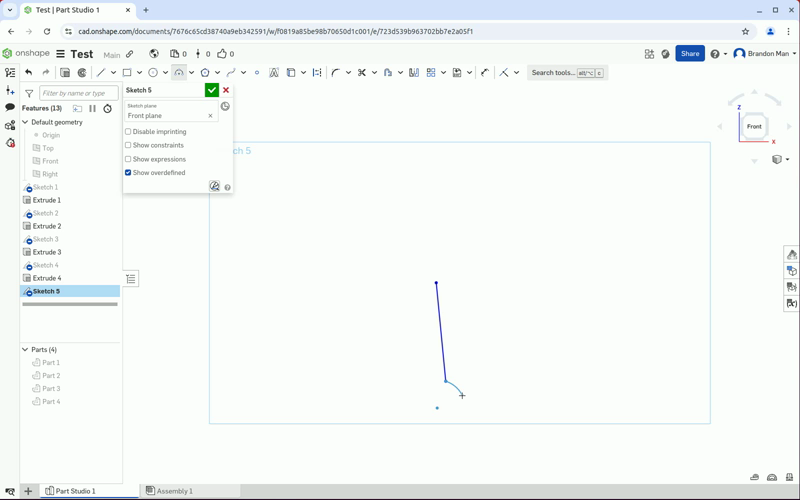
mouse_move(470, 369)
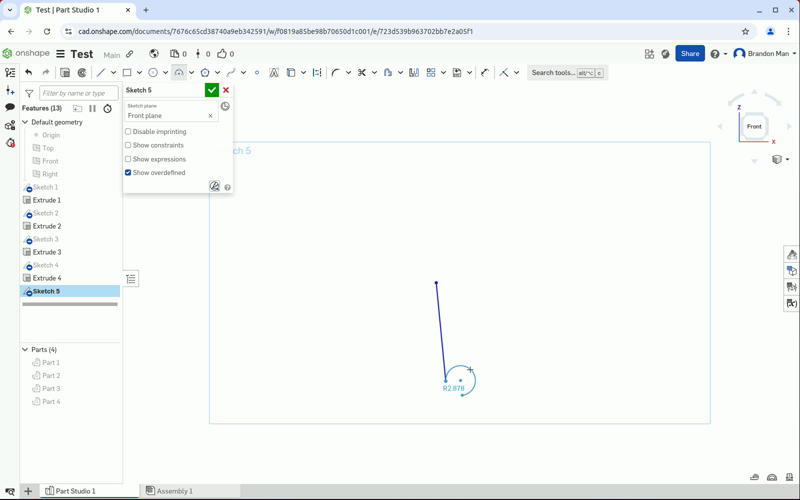
click(470, 369)
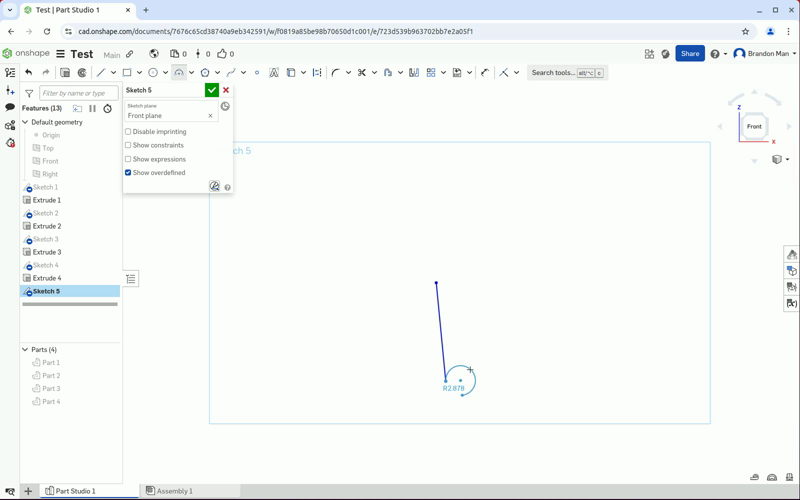
key_up(shift)
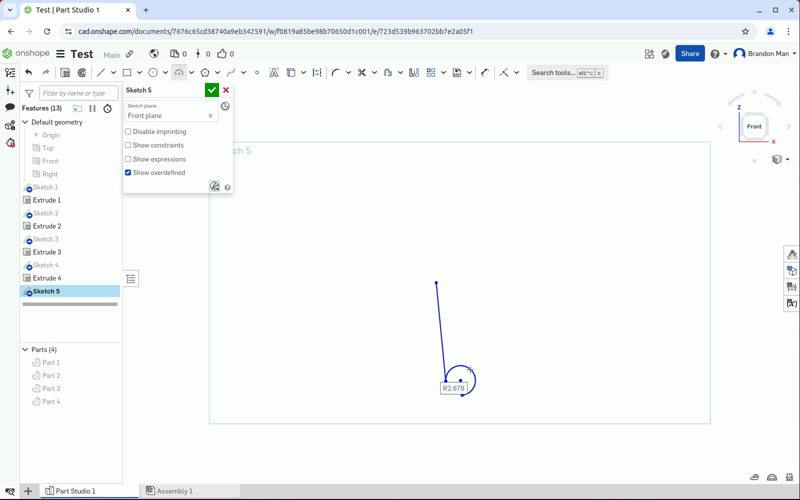
key(esc)
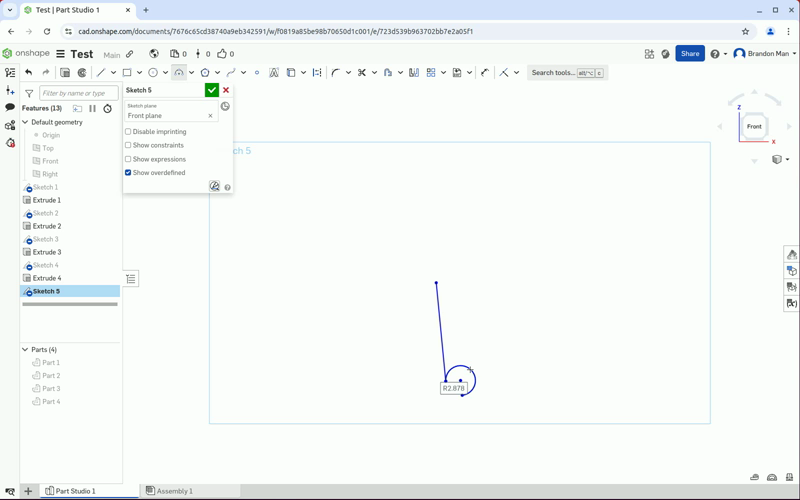
key(l)
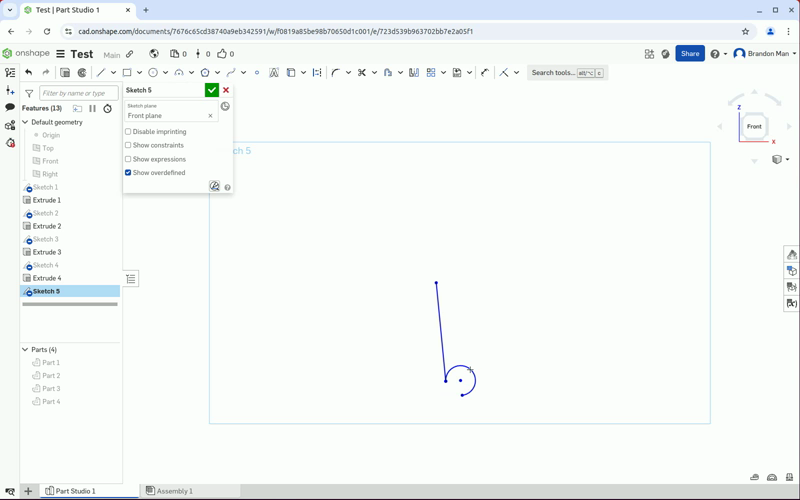
mouse_move(462, 395)
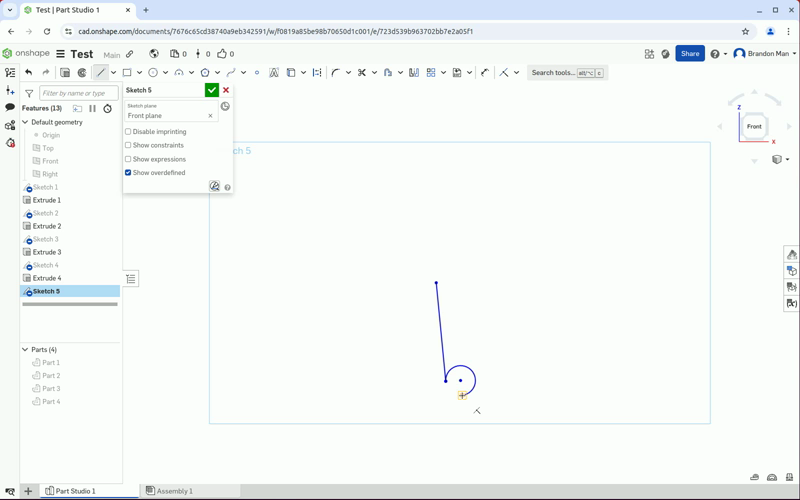
click(462, 395)
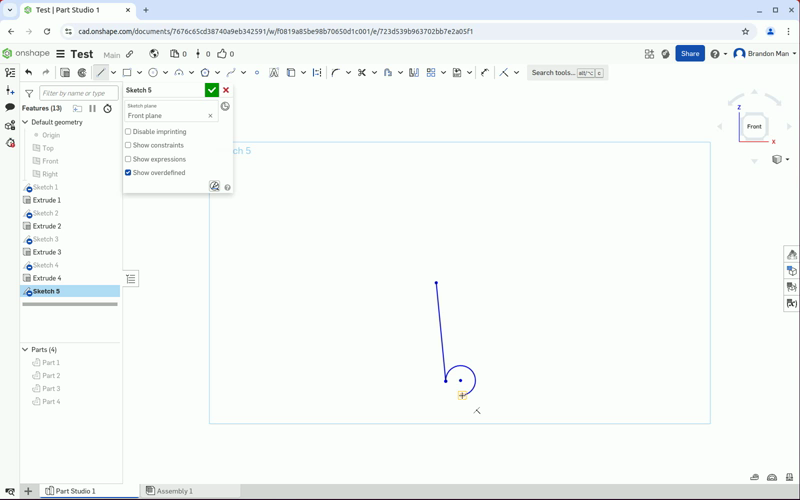
key_down(shift)
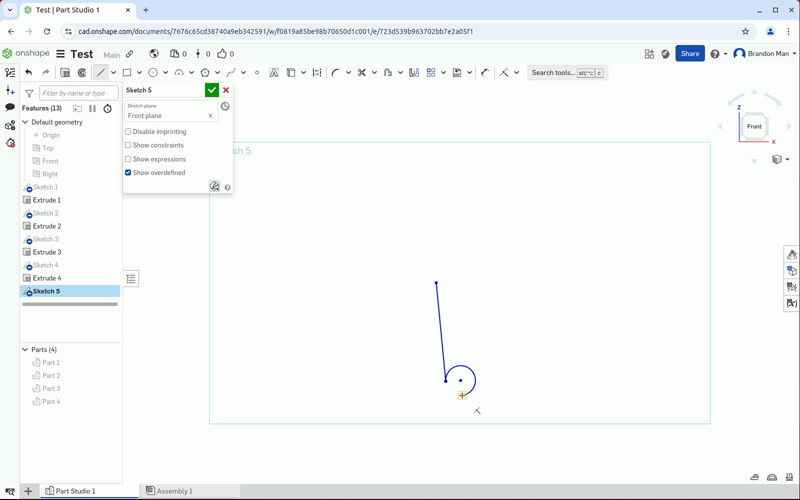
mouse_move(529, 393)
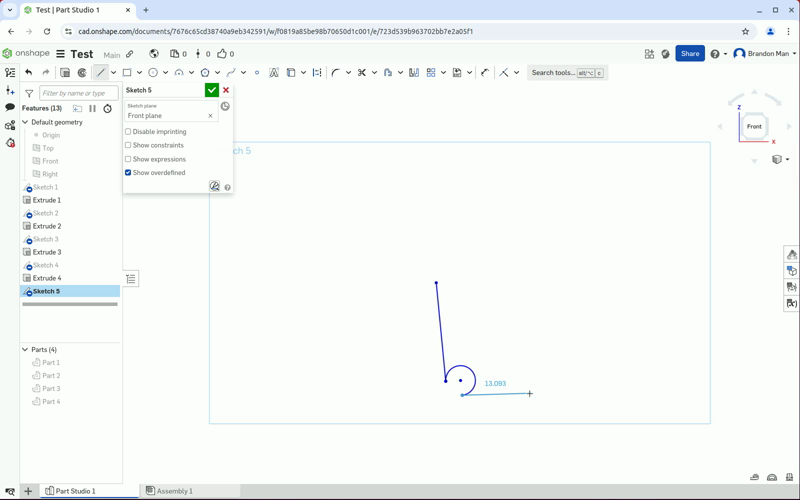
click(529, 393)
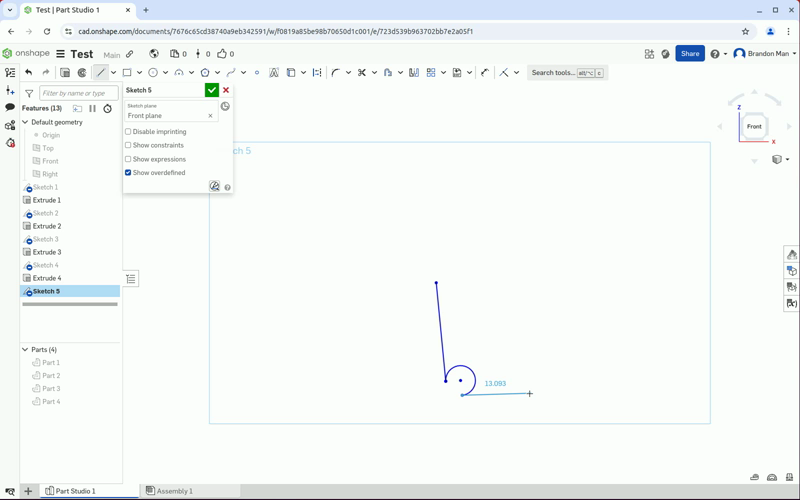
key_up(shift)
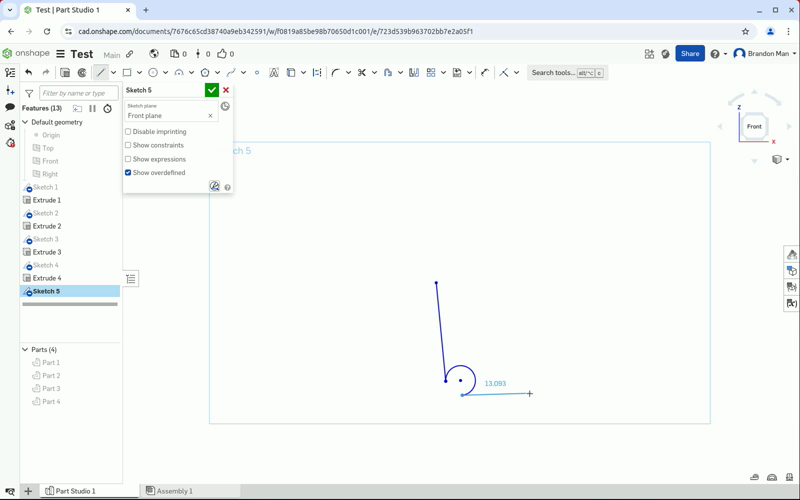
key(esc)
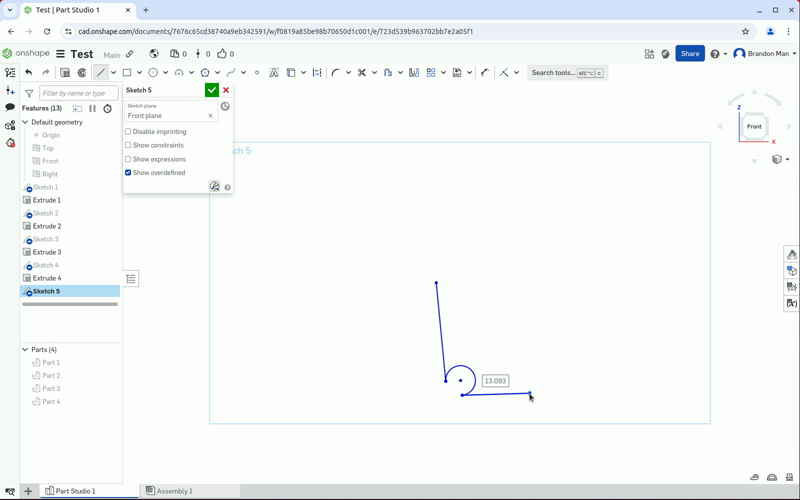
key(a)
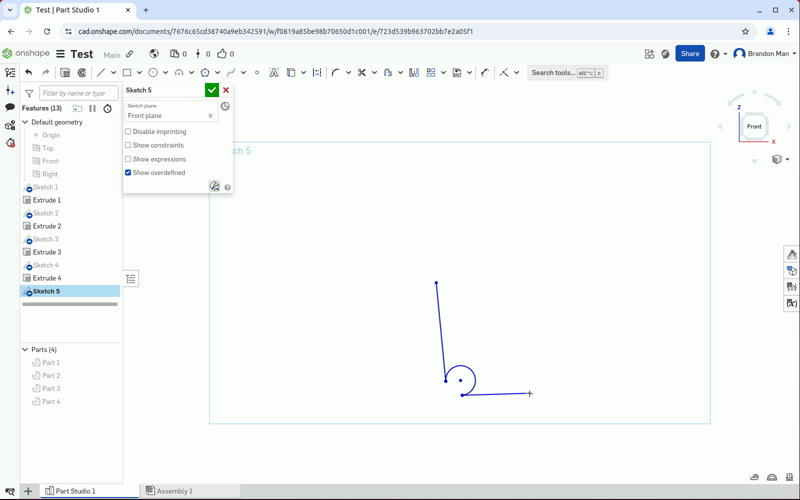
mouse_move(529, 393)
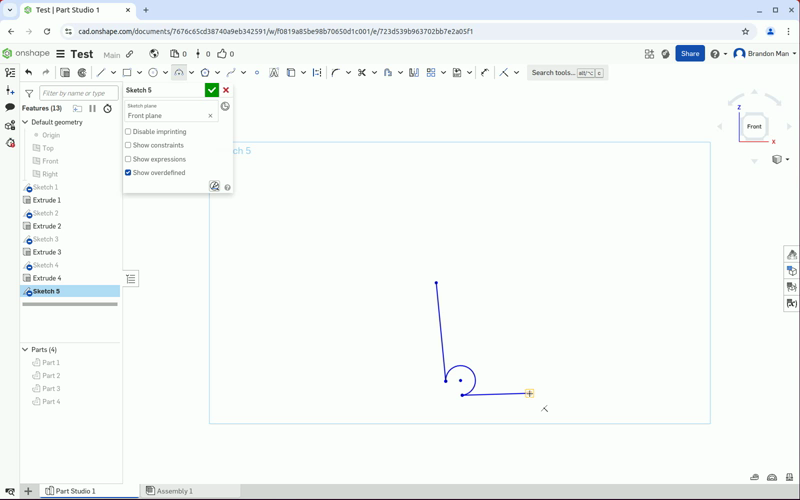
click(529, 393)
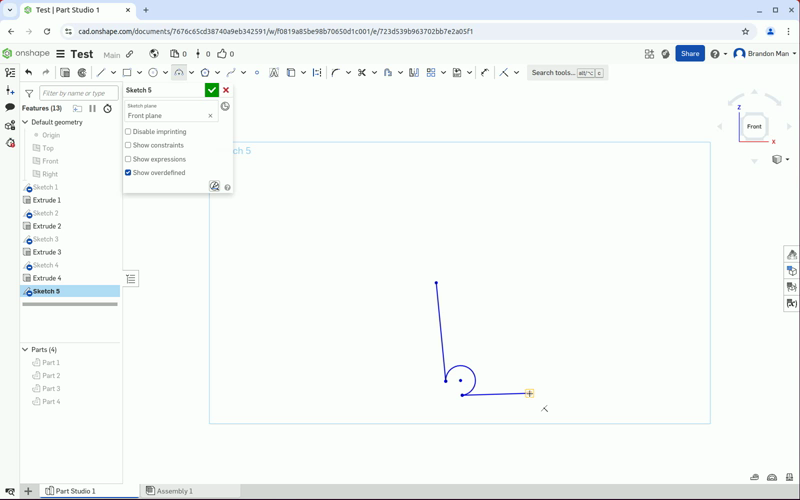
key_down(shift)
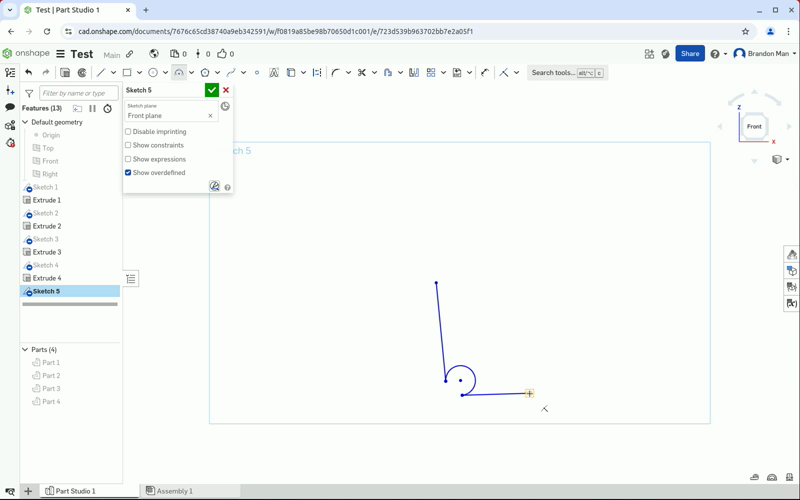
mouse_move(529, 368)
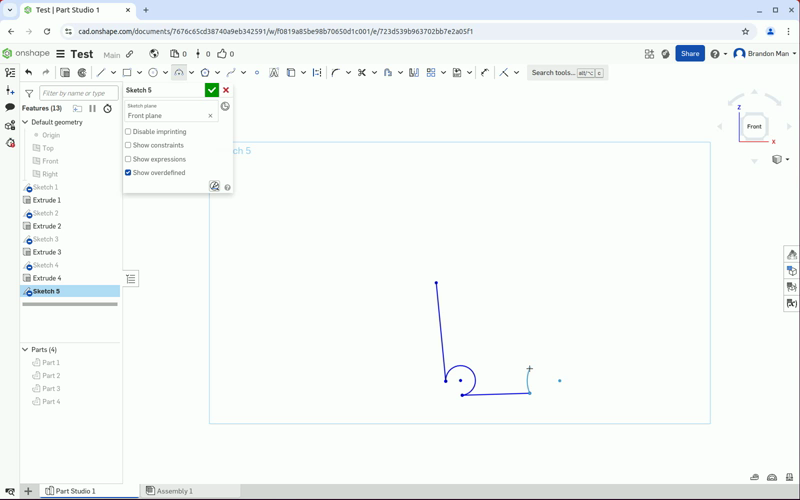
click(529, 368)
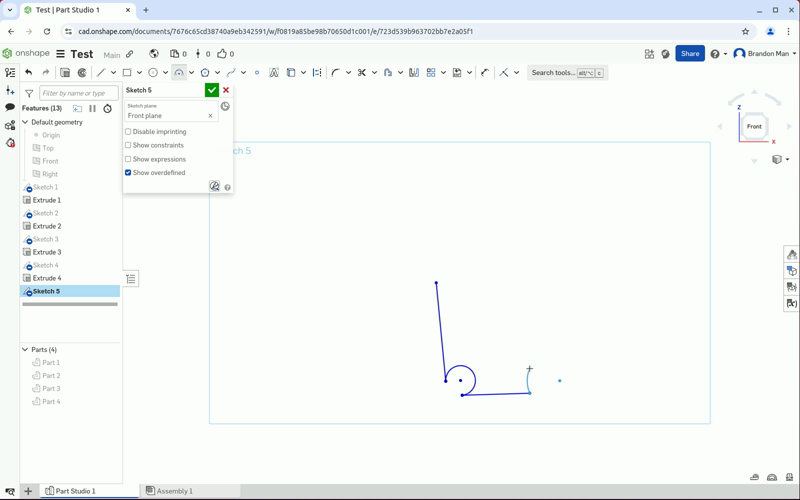
mouse_move(516, 380)
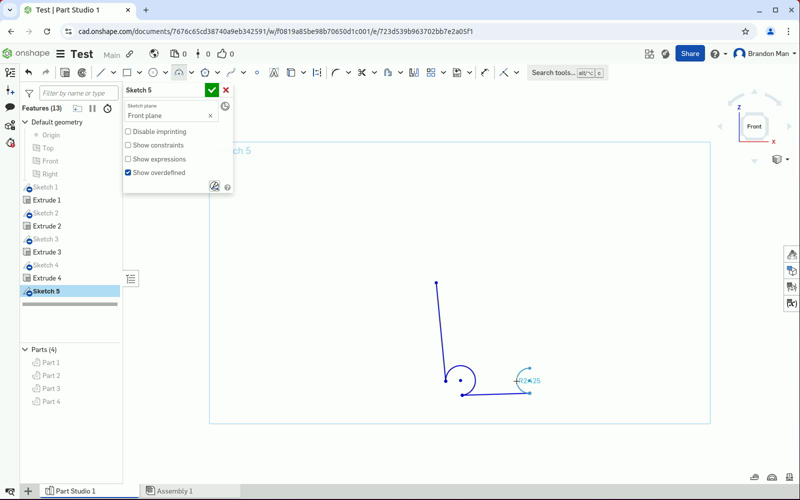
click(516, 380)
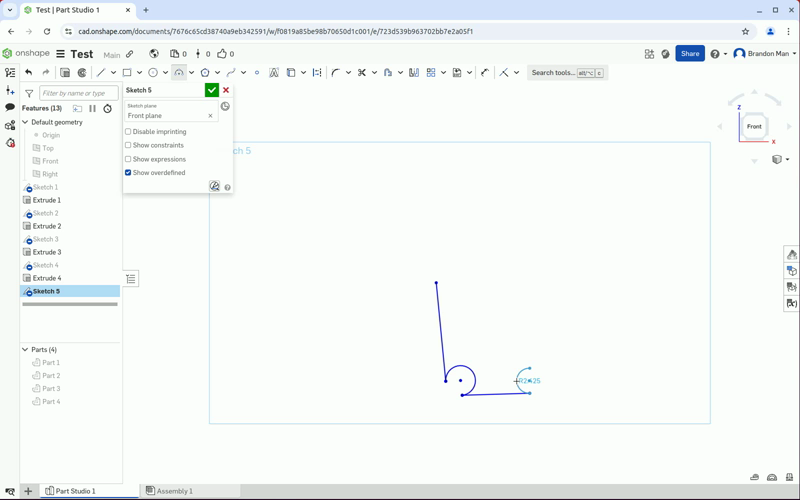
key_up(shift)
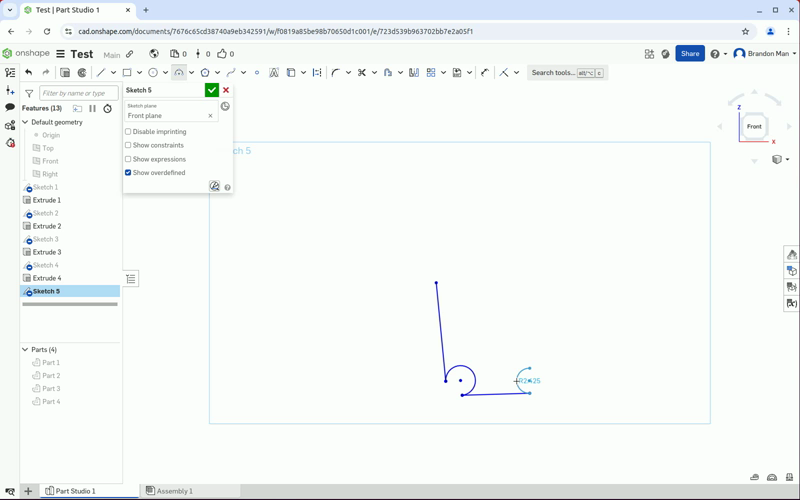
key(esc)
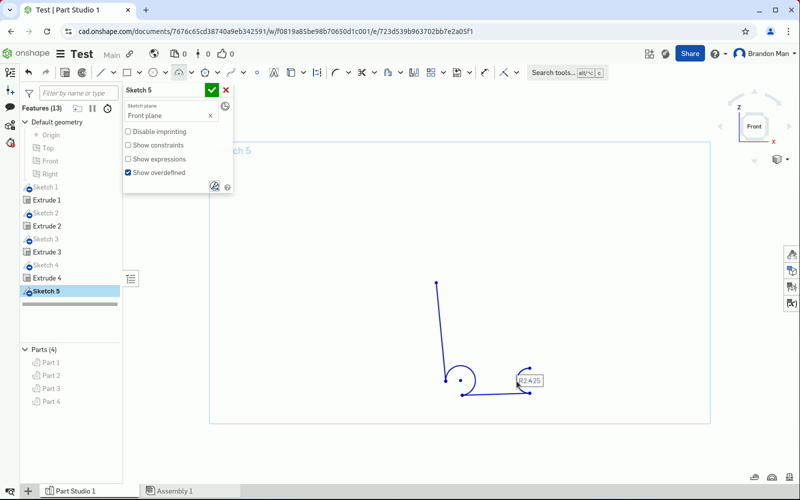
key(l)
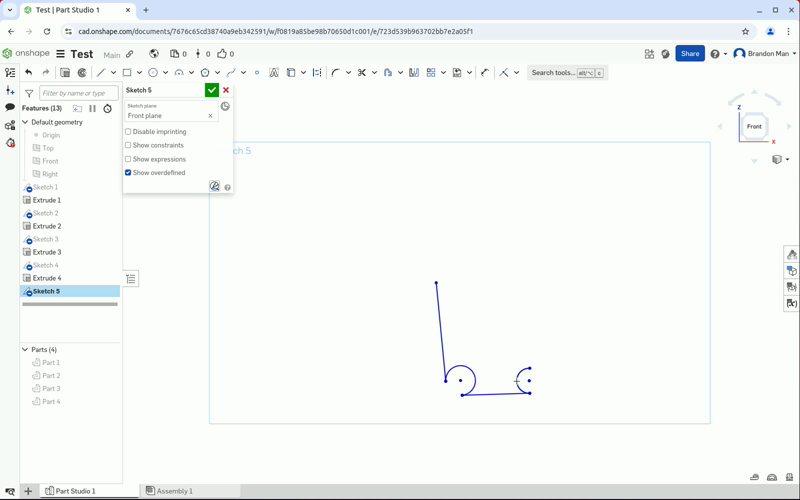
mouse_move(529, 368)
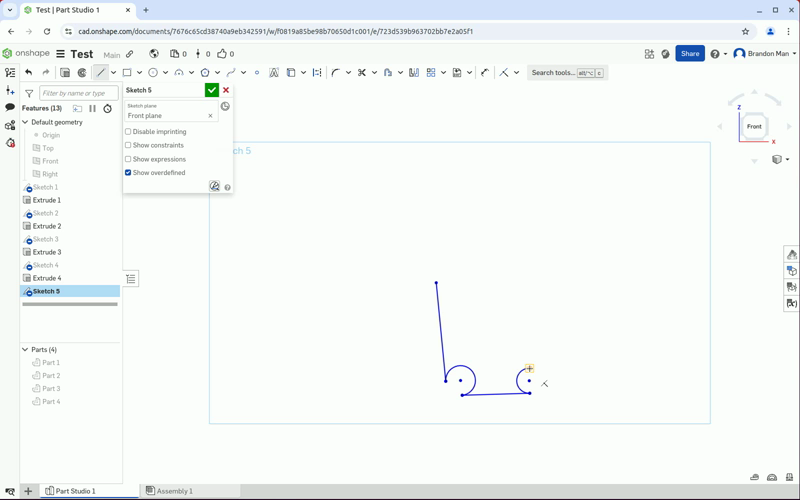
click(529, 368)
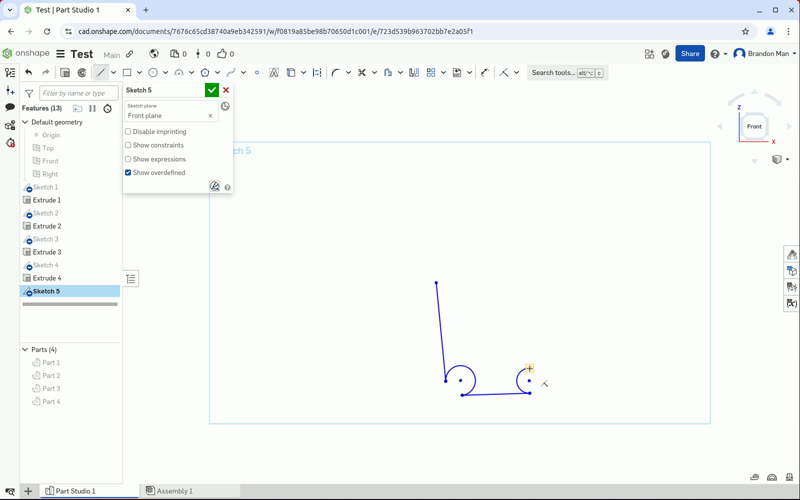
key_down(shift)
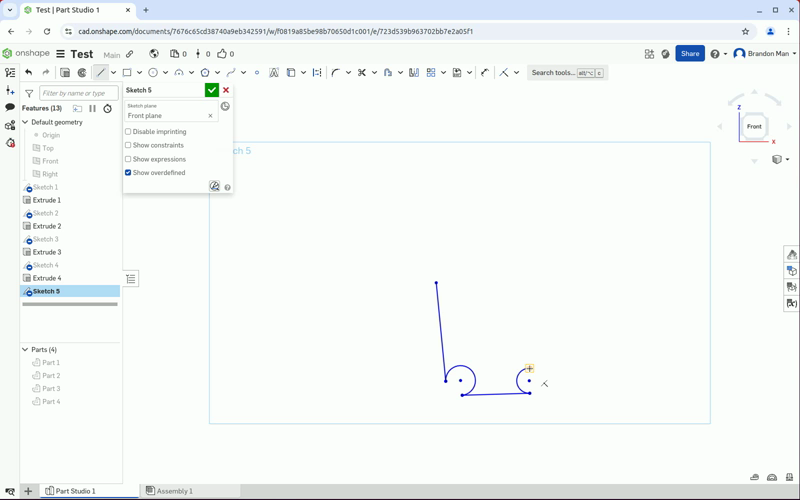
mouse_move(559, 368)
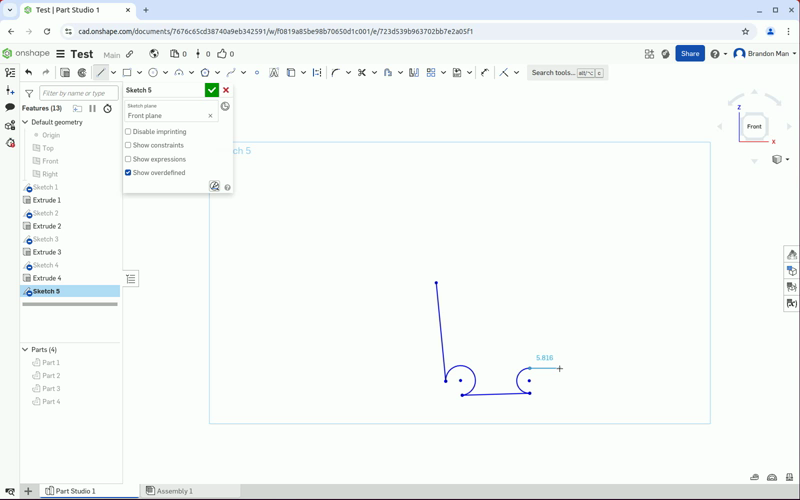
mouse_move(489, 366)
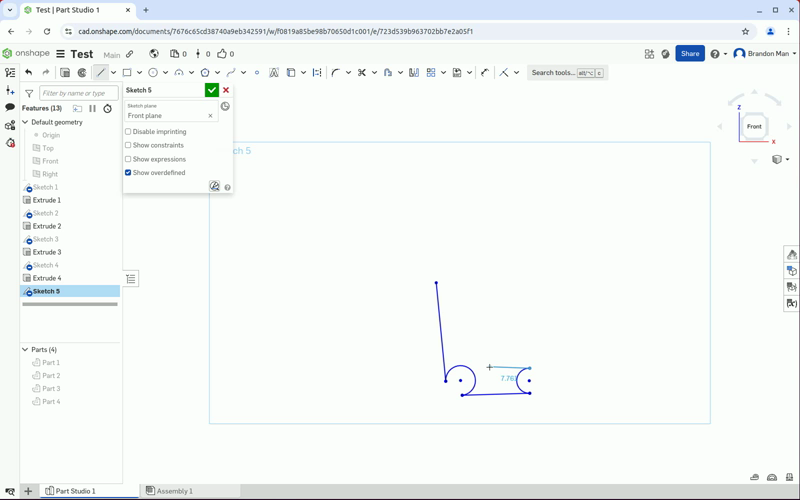
click(489, 366)
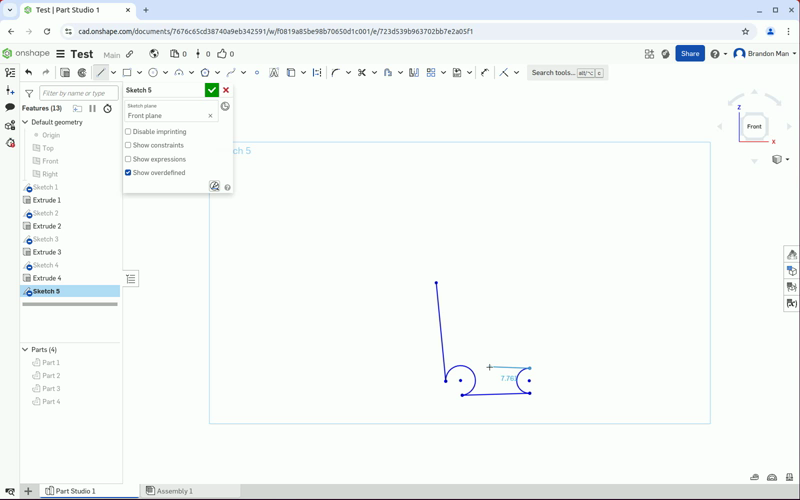
key_up(shift)
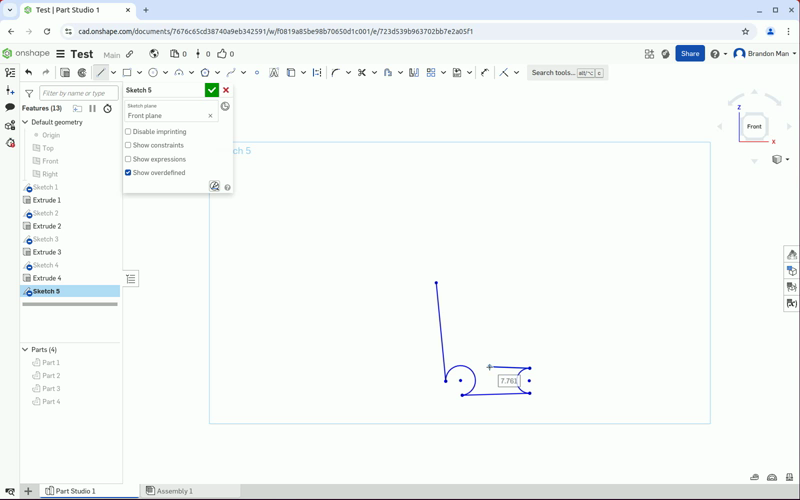
key(esc)
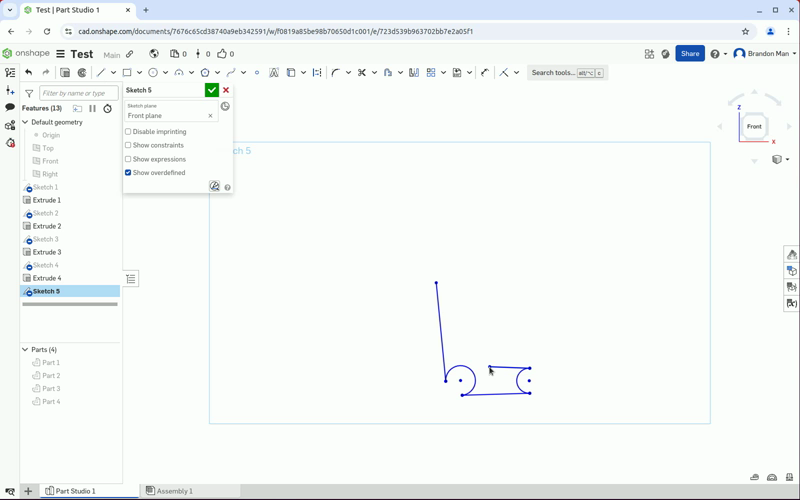
key(a)
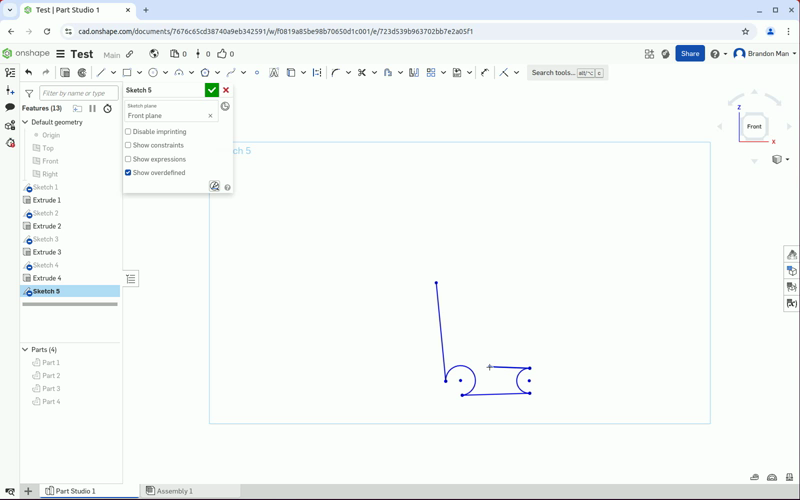
mouse_move(489, 366)
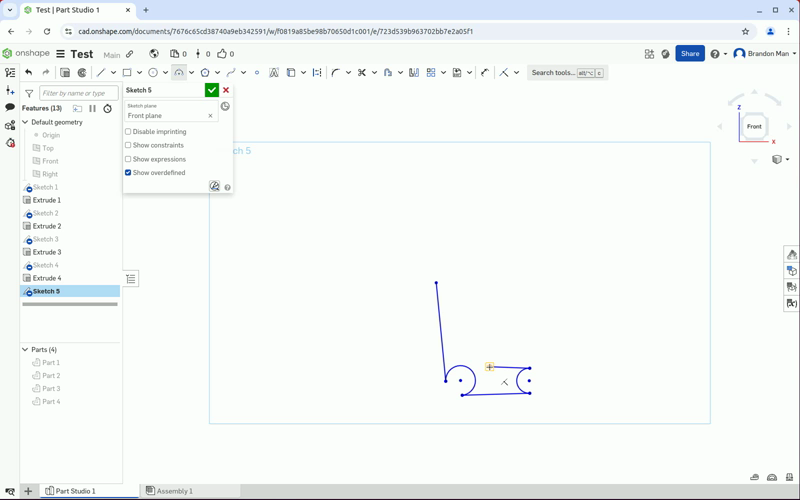
click(489, 366)
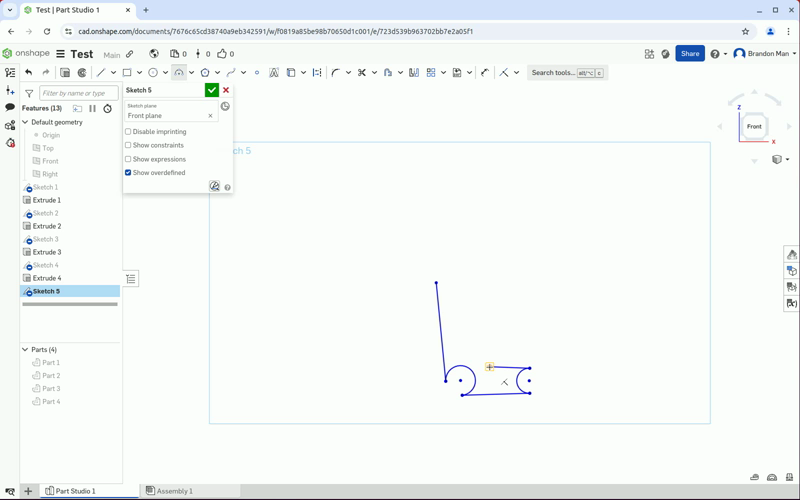
key_down(shift)
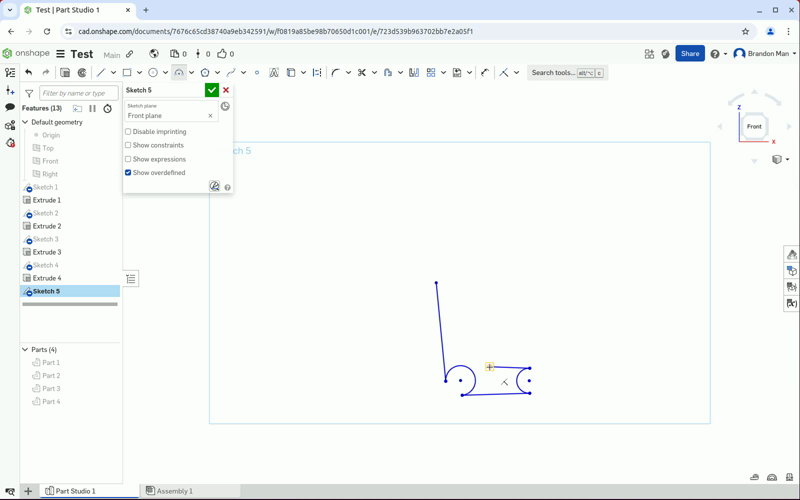
mouse_move(478, 354)
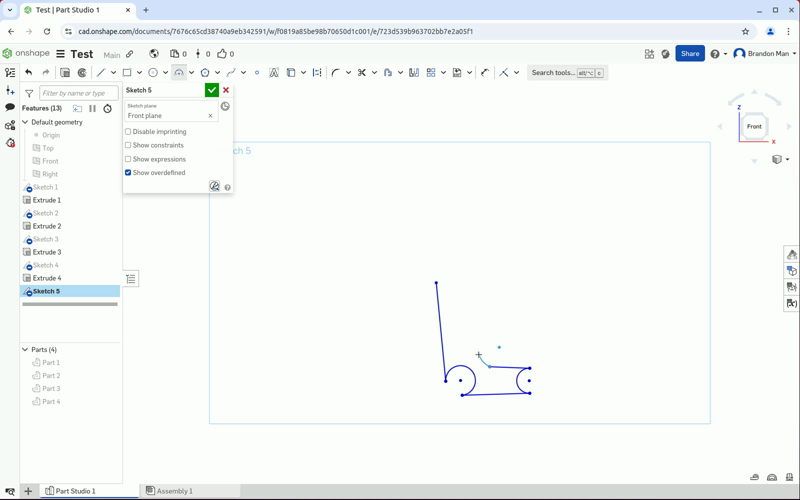
click(478, 354)
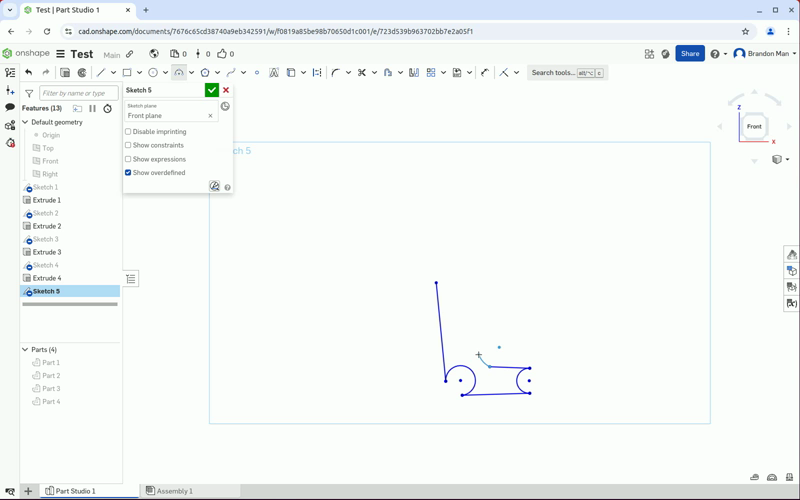
mouse_move(481, 362)
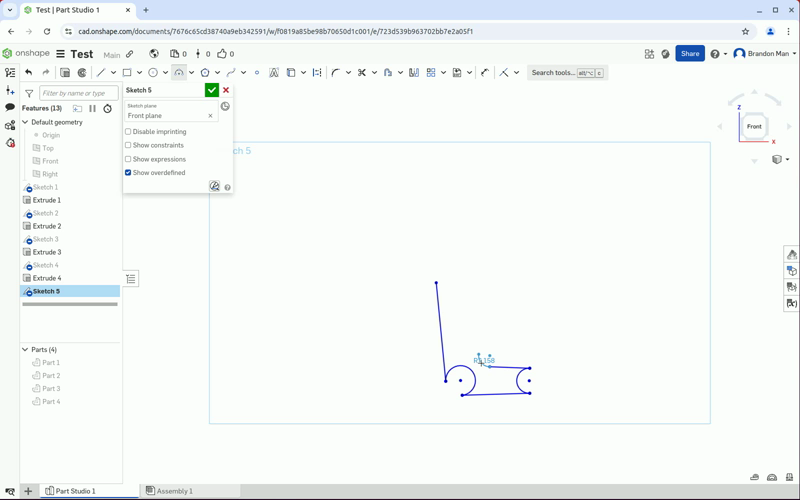
click(481, 362)
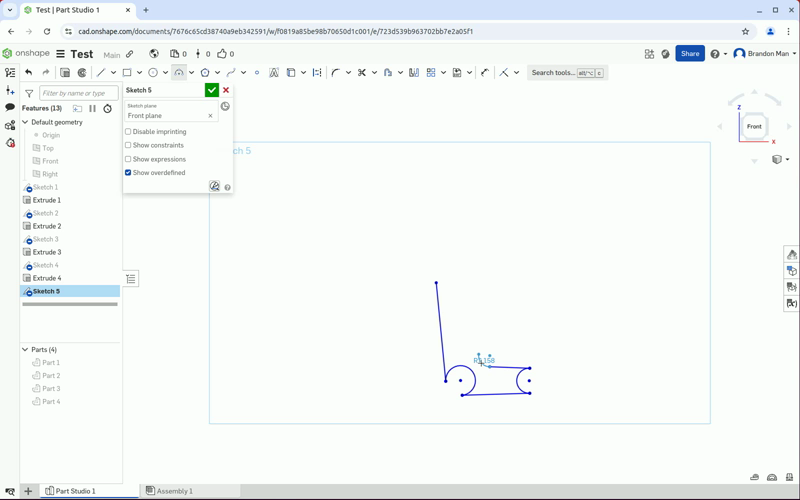
key_up(shift)
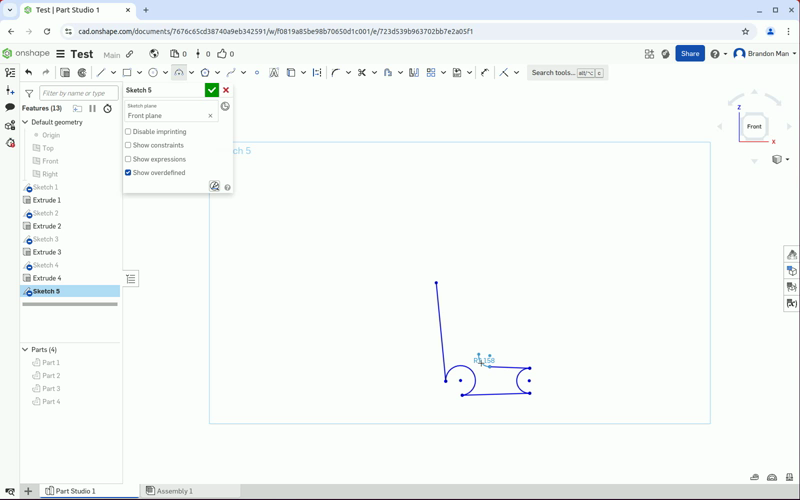
key(esc)
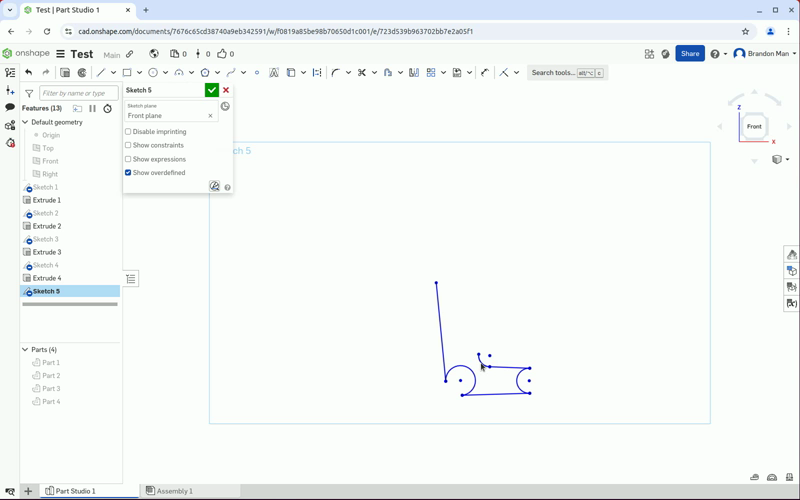
key(l)
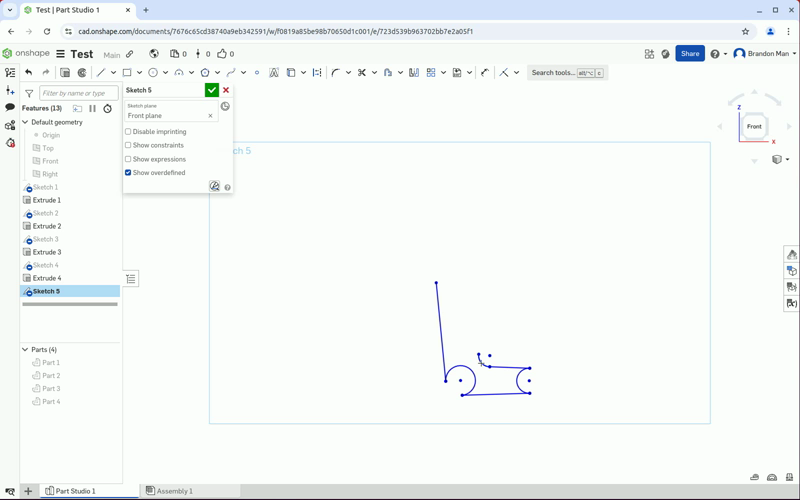
mouse_move(478, 354)
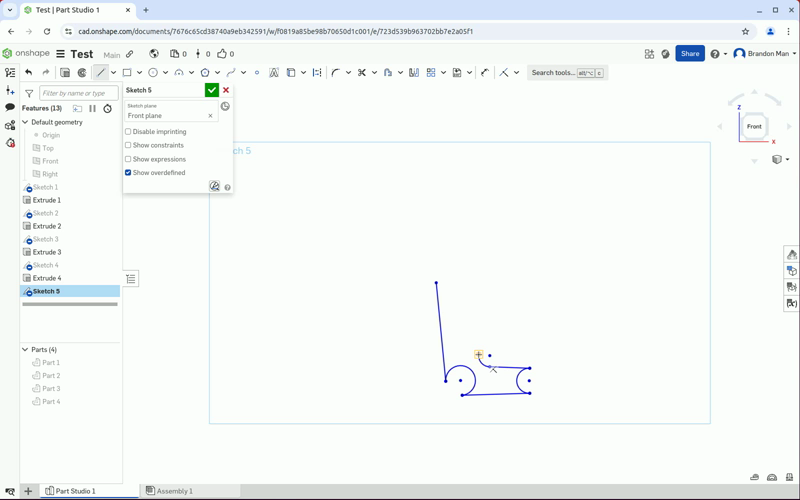
click(478, 354)
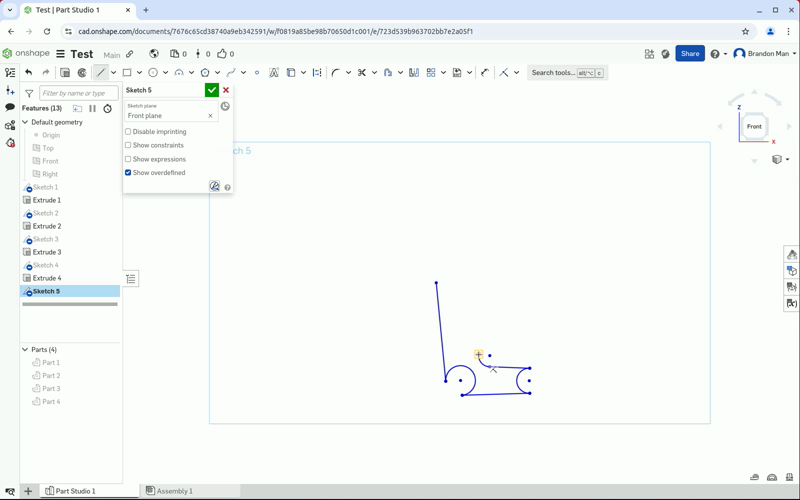
key_down(shift)
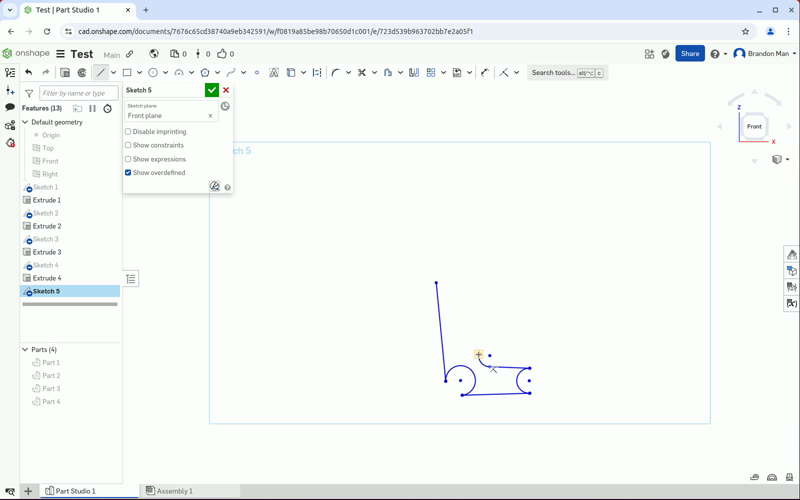
mouse_move(486, 282)
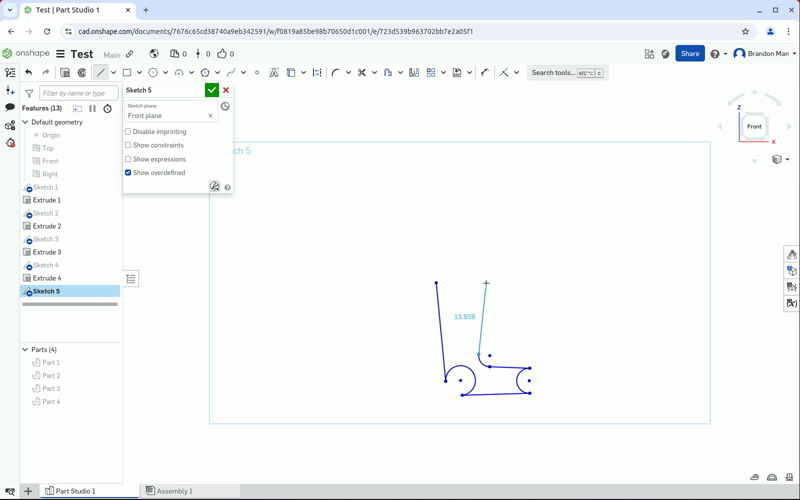
click(486, 282)
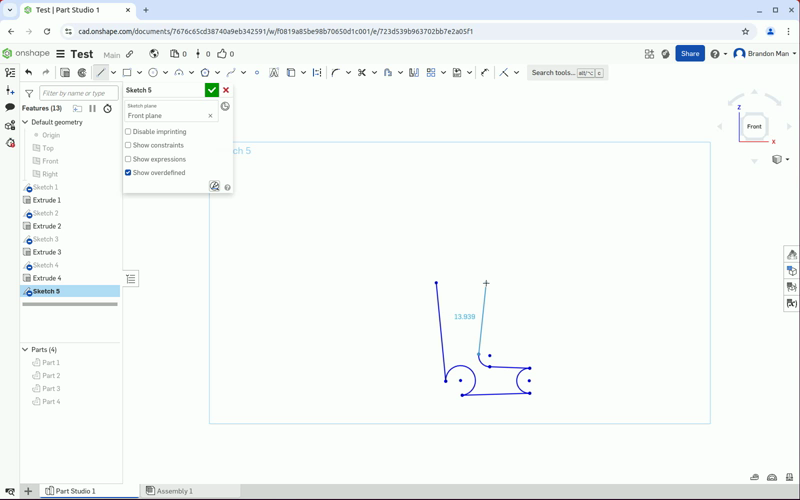
key_up(shift)
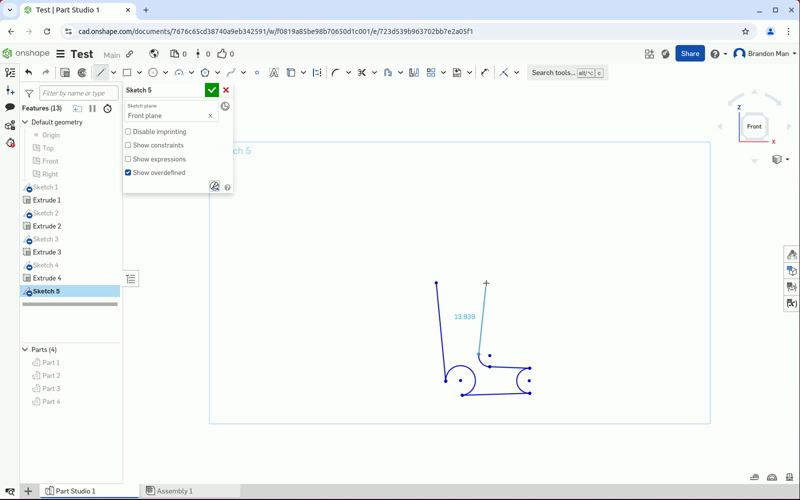
key_down(shift)
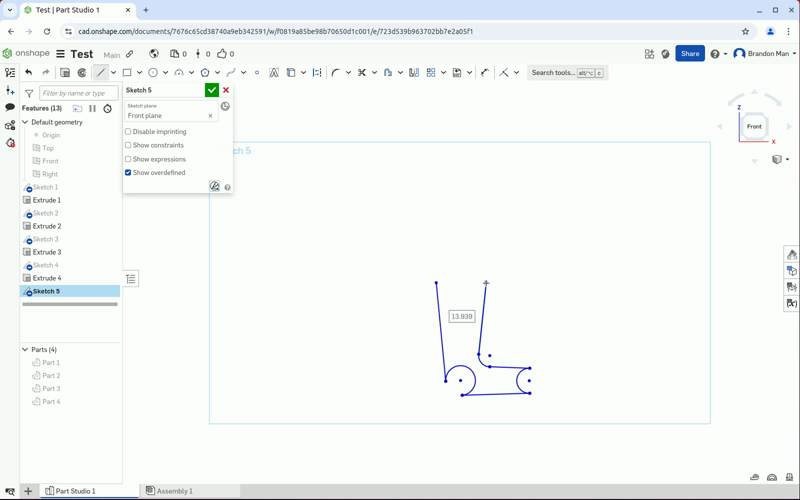
mouse_move(516, 282)
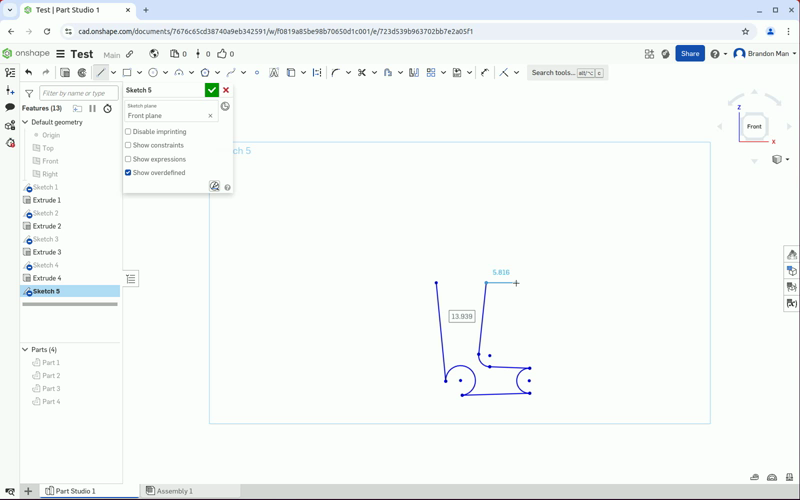
mouse_move(484, 280)
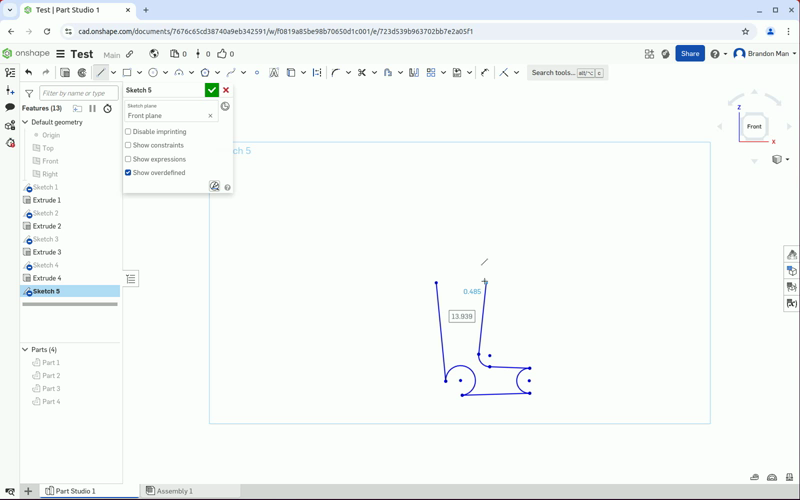
scroll(6)
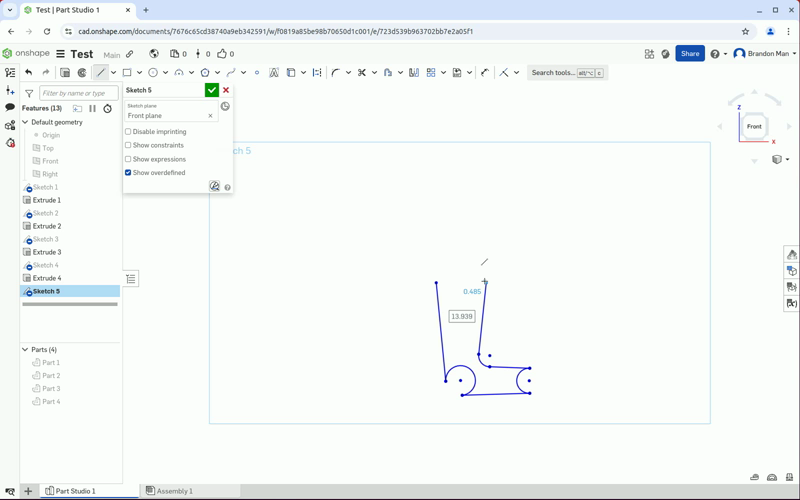
scroll(6)
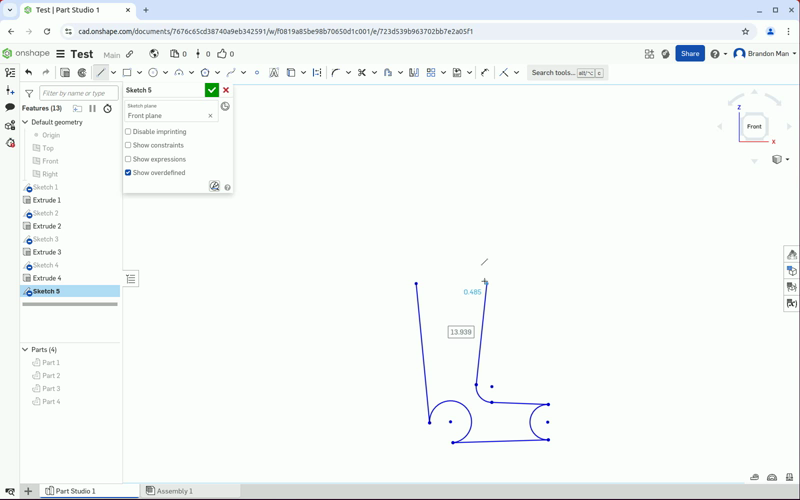
scroll(6)
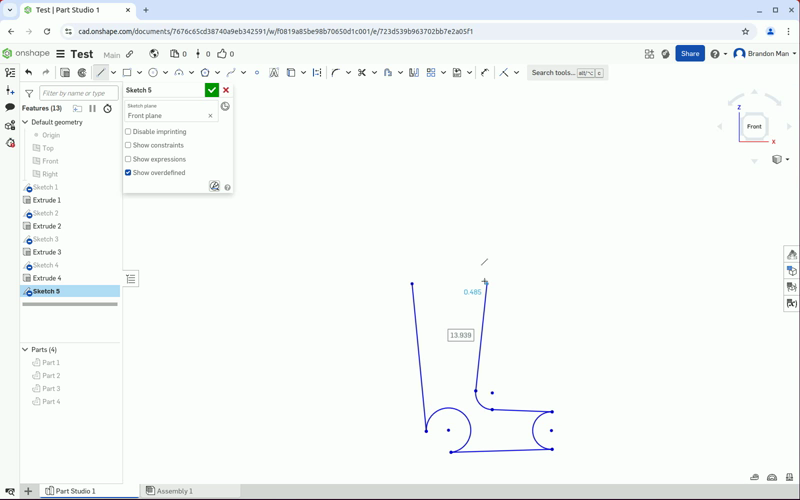
scroll(6)
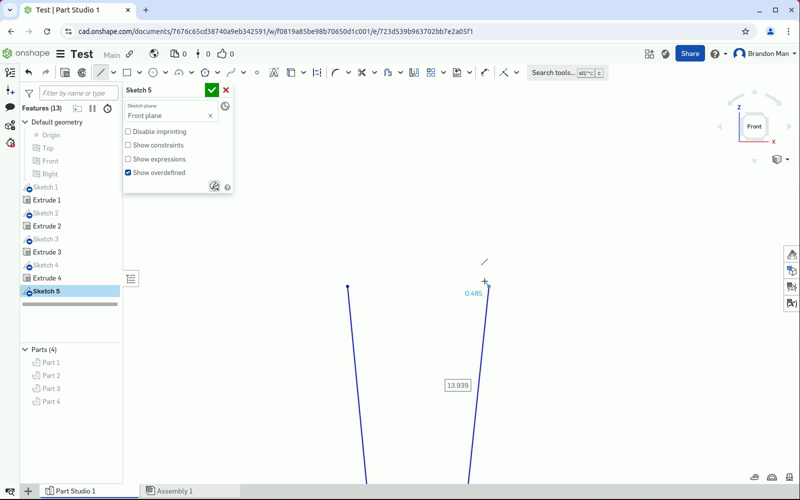
scroll(6)
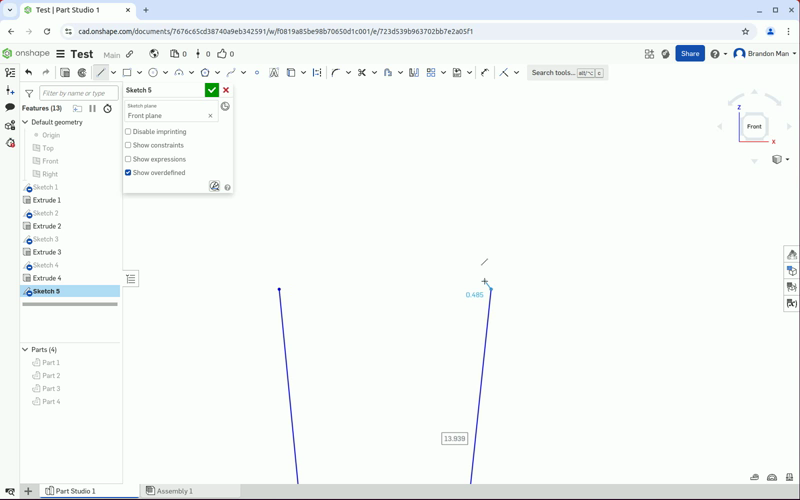
scroll(6)
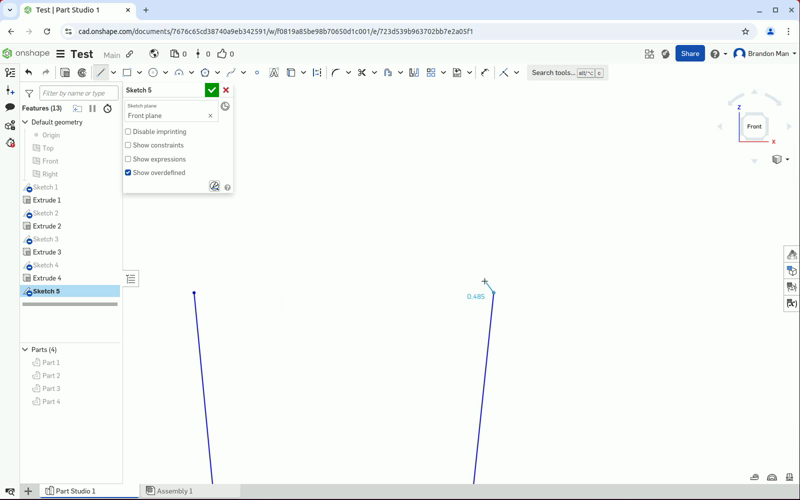
scroll(6)
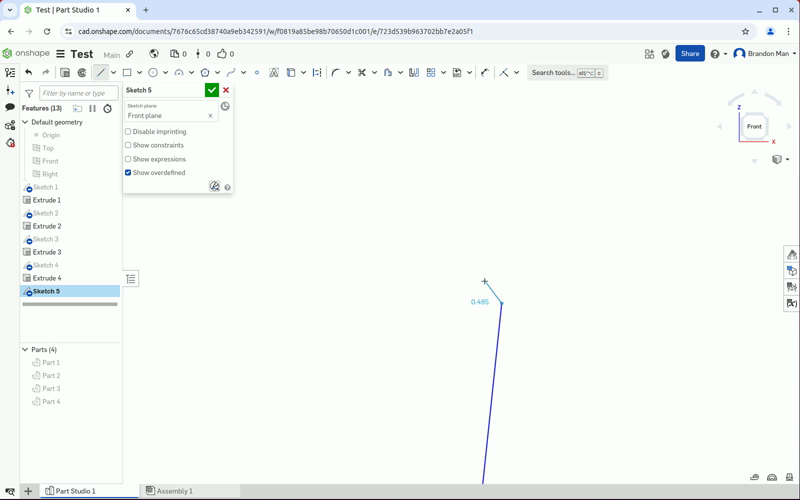
click(484, 280)
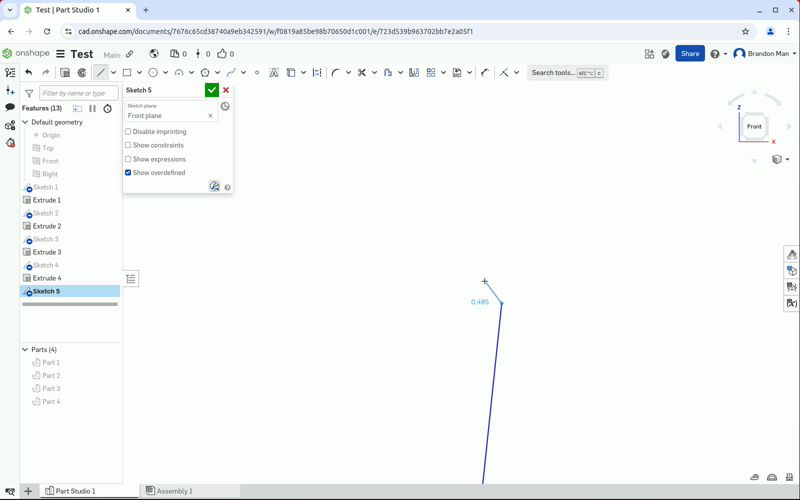
scroll(-6)
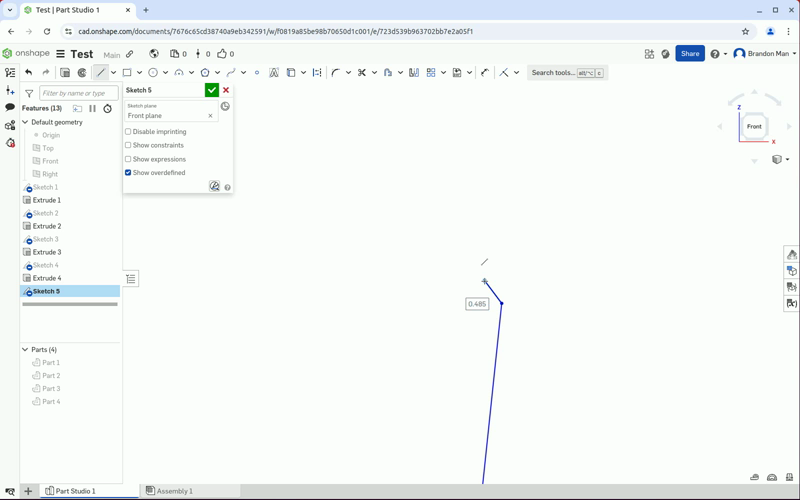
scroll(-6)
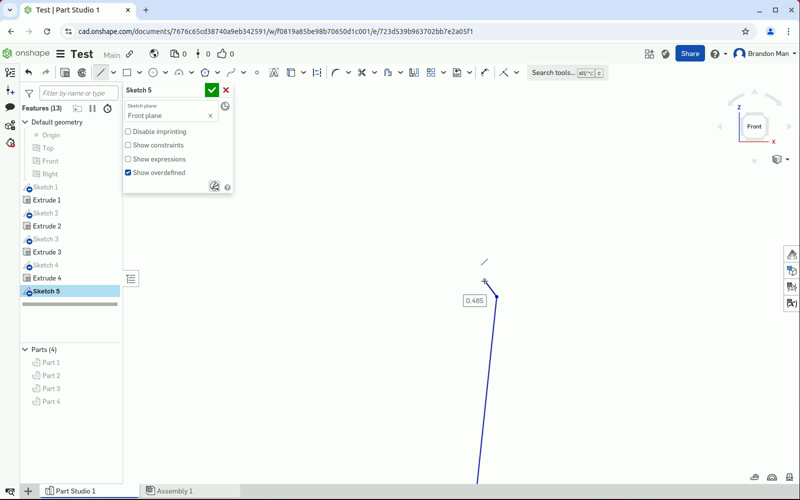
scroll(-6)
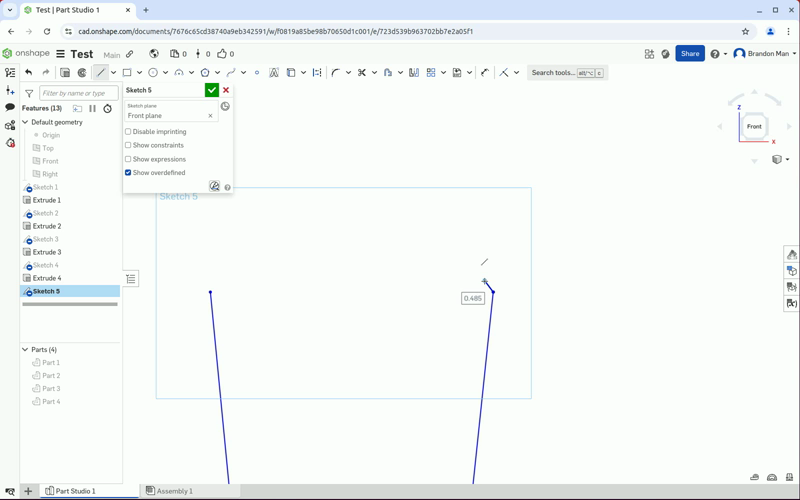
scroll(-6)
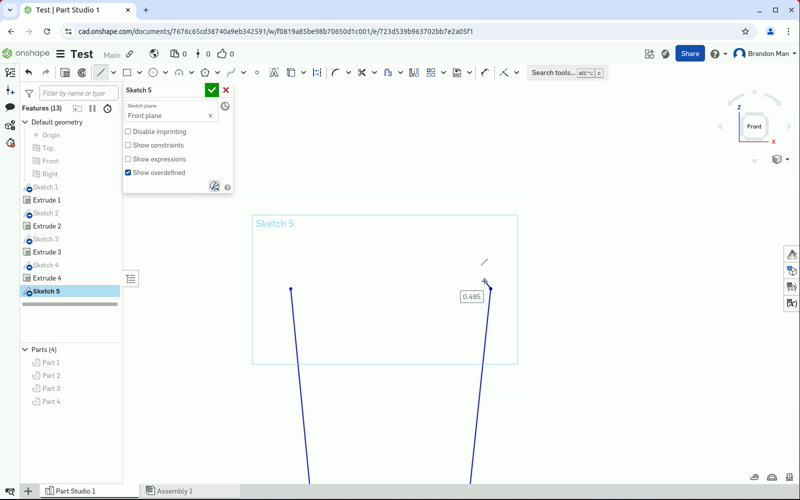
scroll(-6)
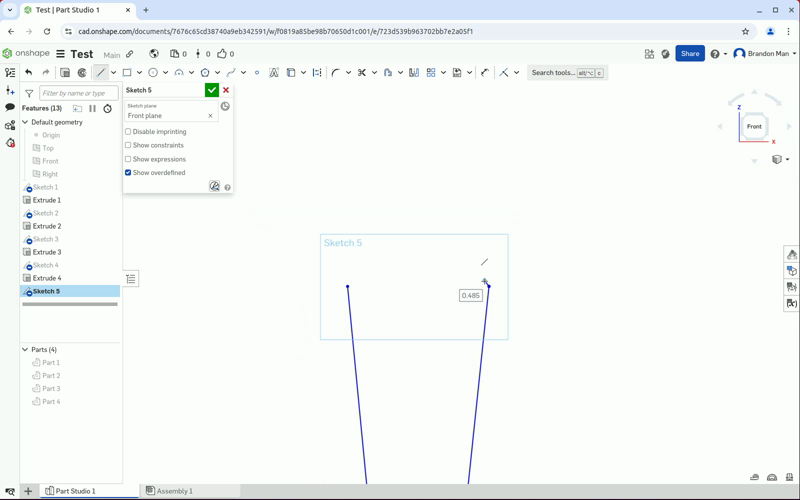
scroll(-6)
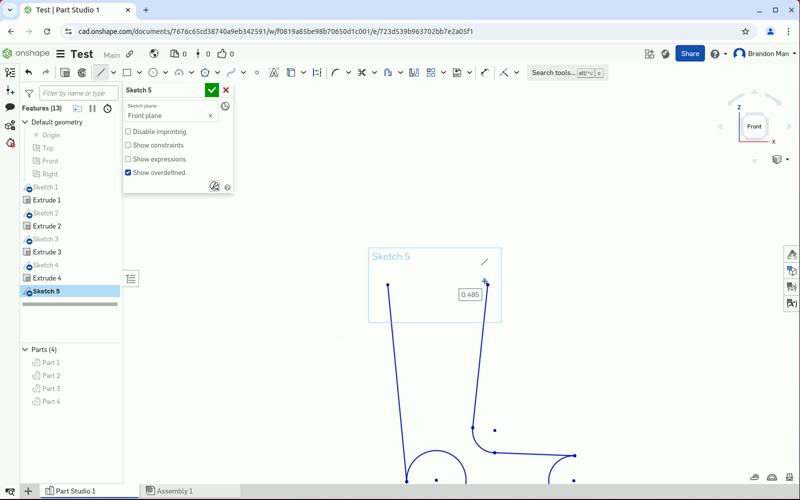
scroll(-6)
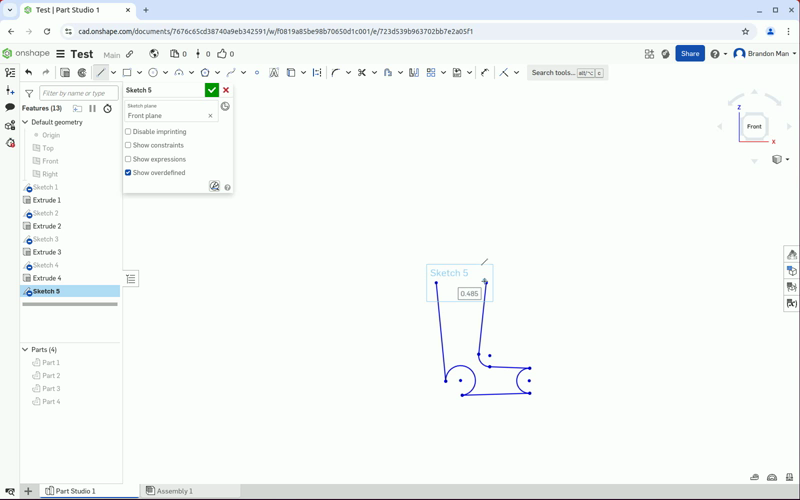
key_up(shift)
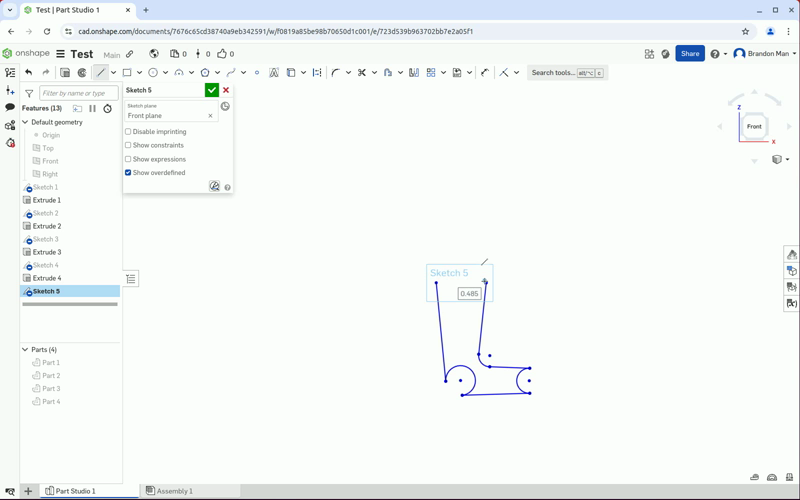
key(esc)
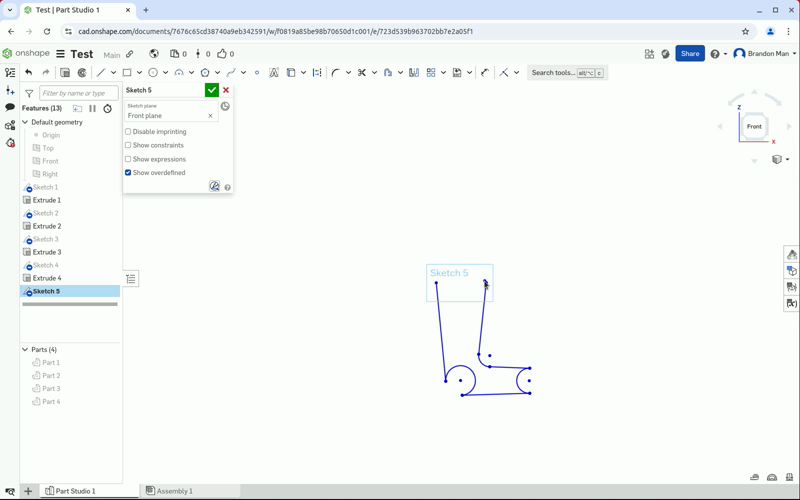
key(a)
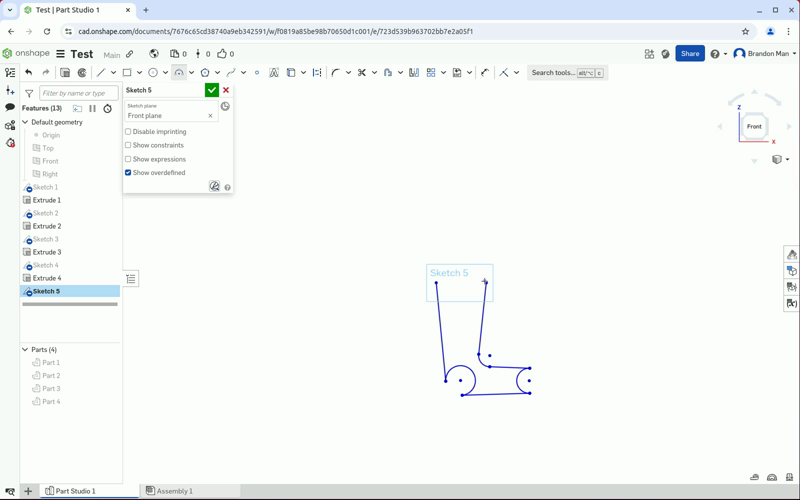
mouse_move(484, 280)
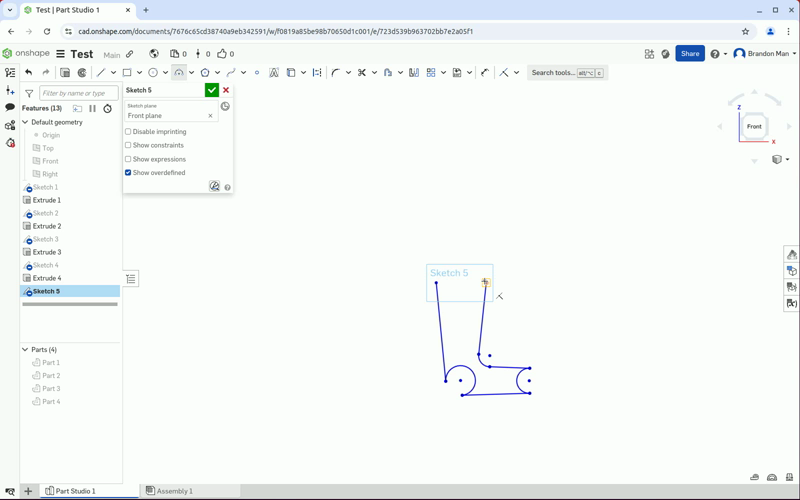
scroll(6)
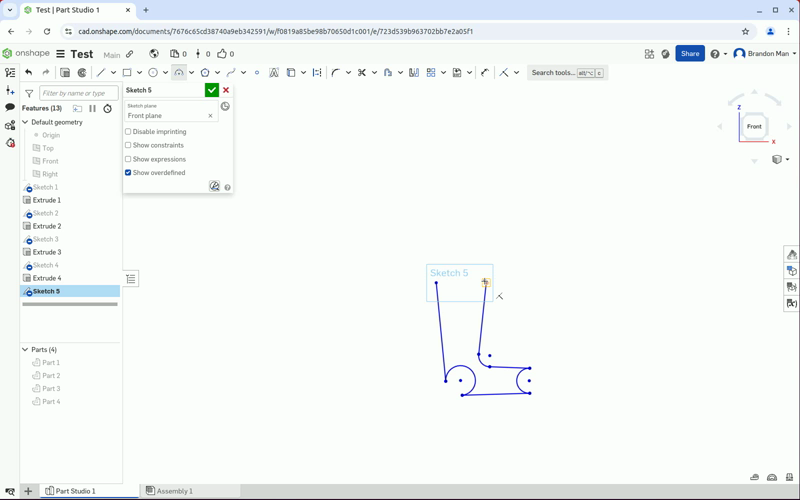
scroll(6)
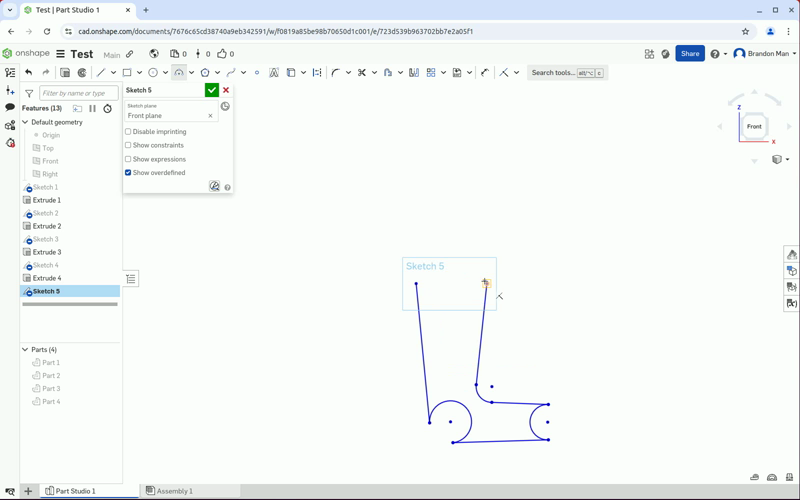
scroll(6)
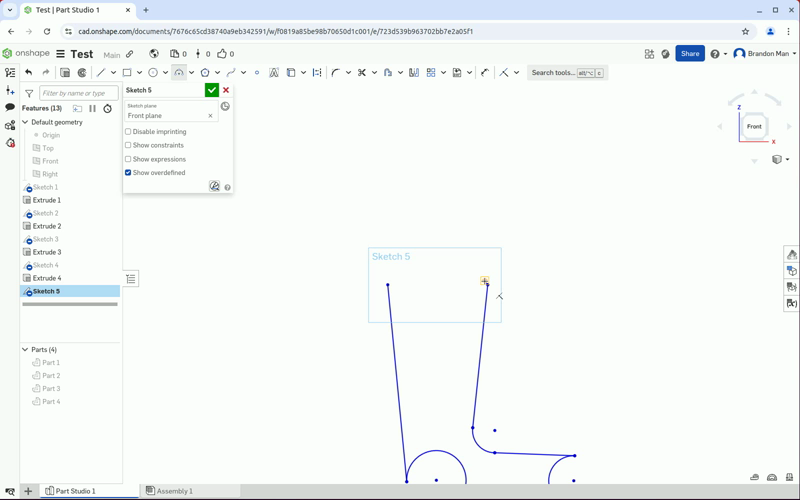
scroll(6)
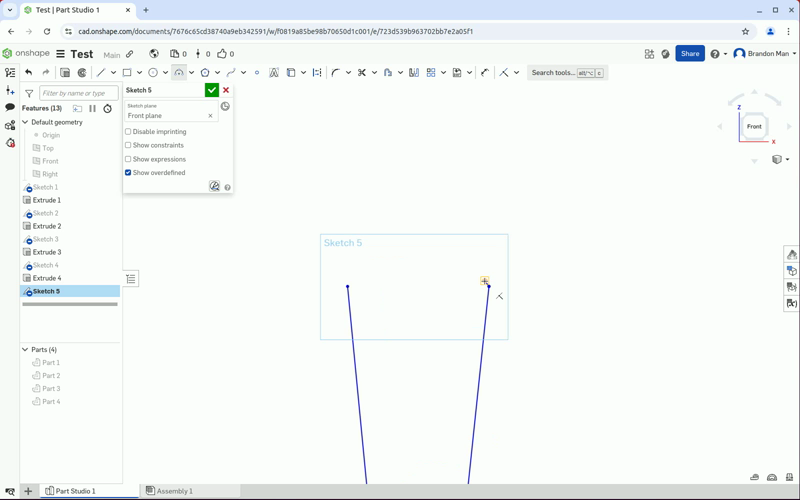
scroll(6)
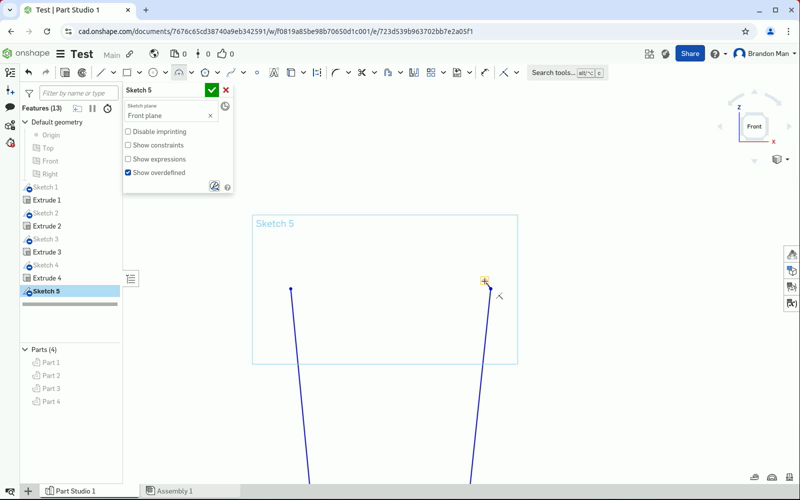
scroll(6)
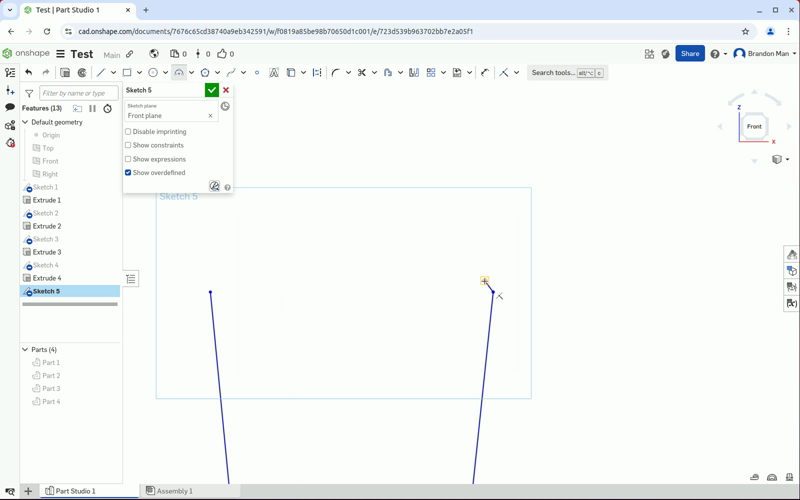
scroll(6)
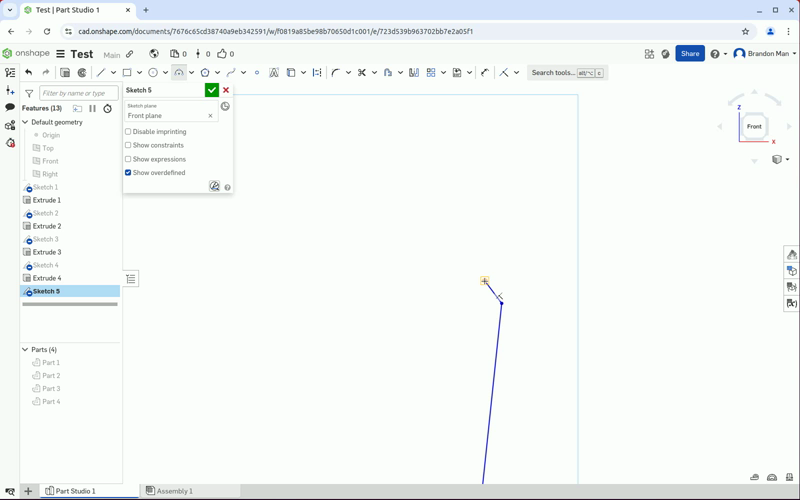
click(484, 280)
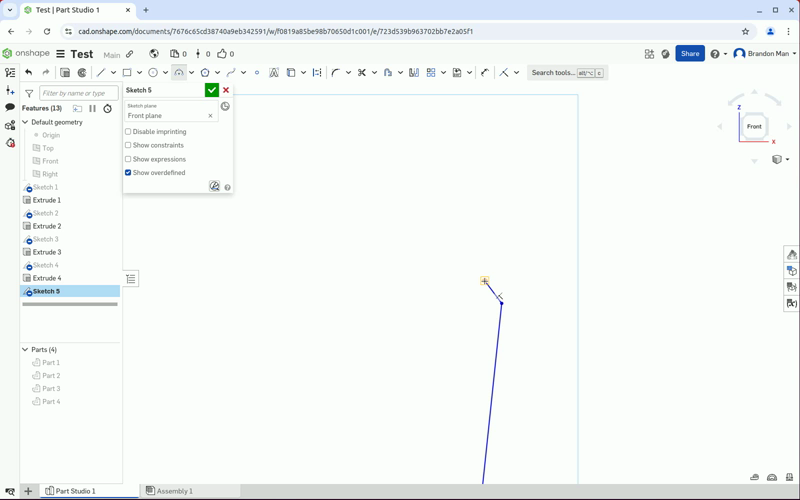
scroll(-6)
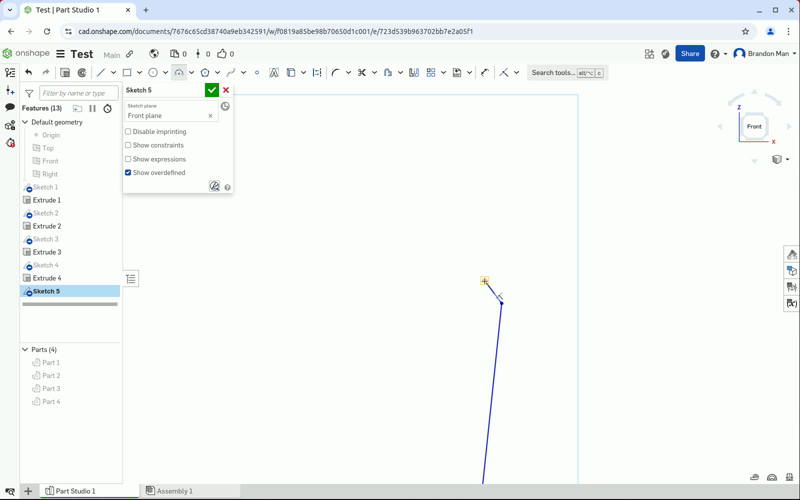
scroll(-6)
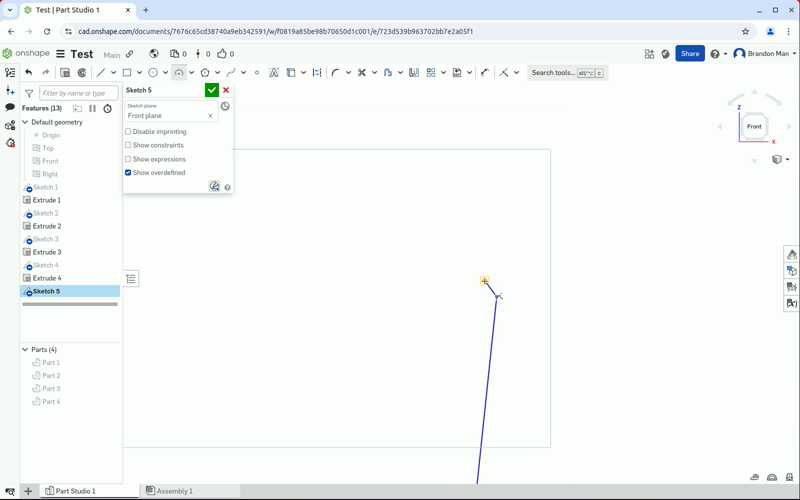
scroll(-6)
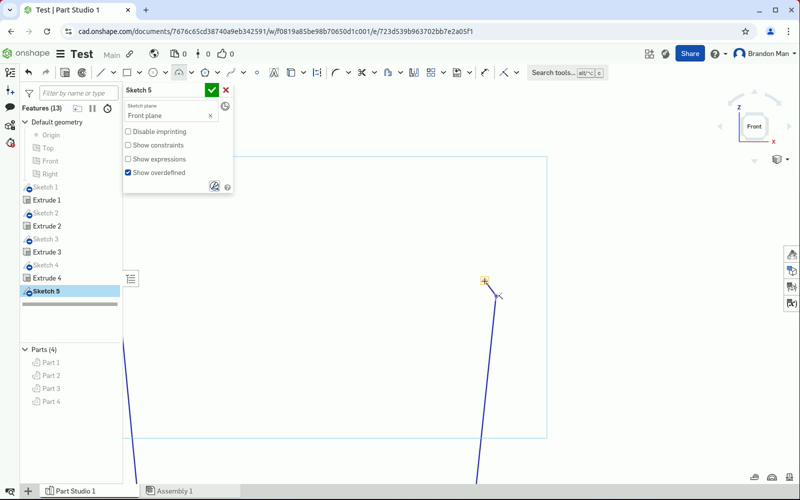
scroll(-6)
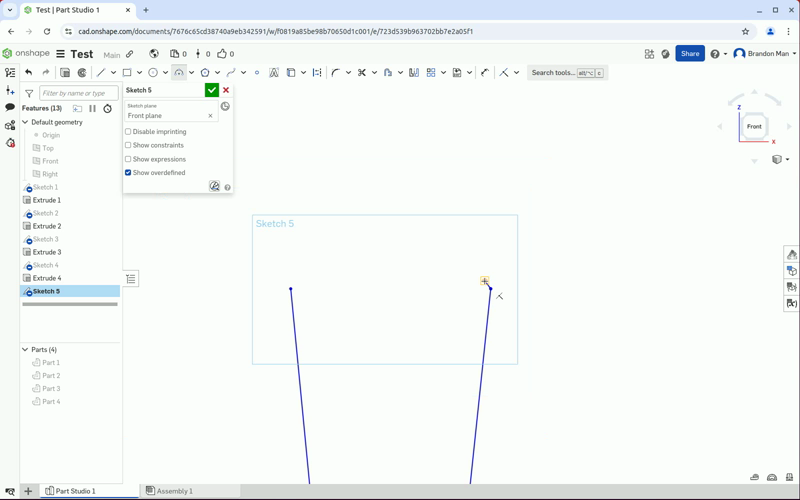
scroll(-6)
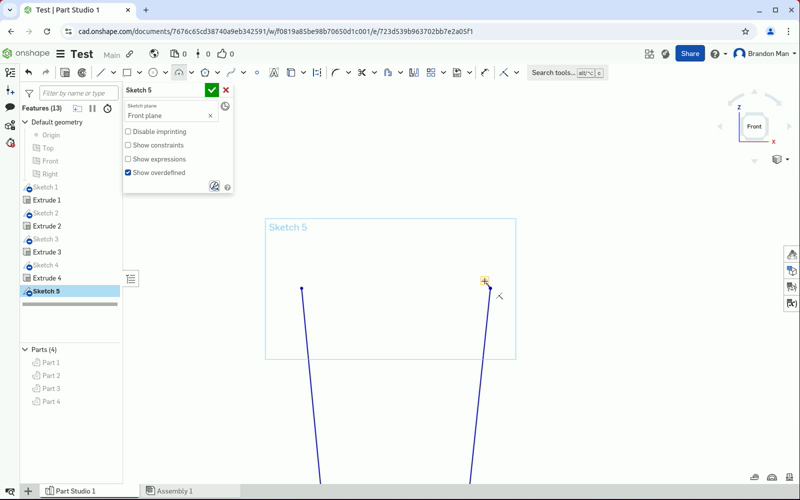
scroll(-6)
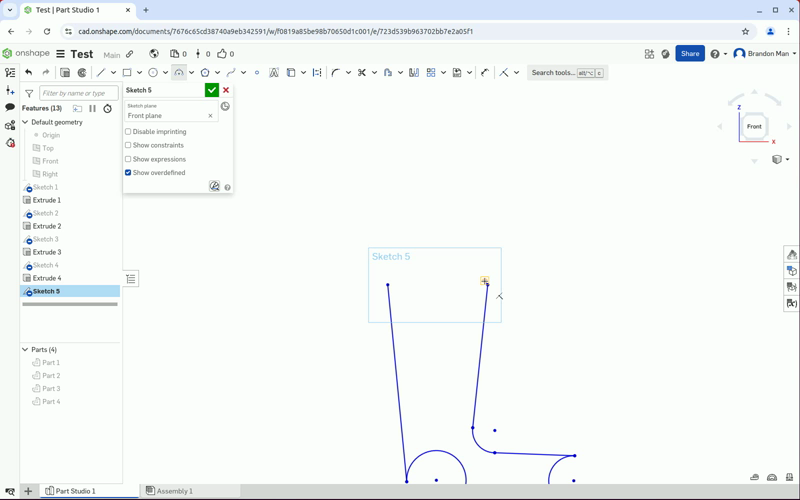
scroll(-6)
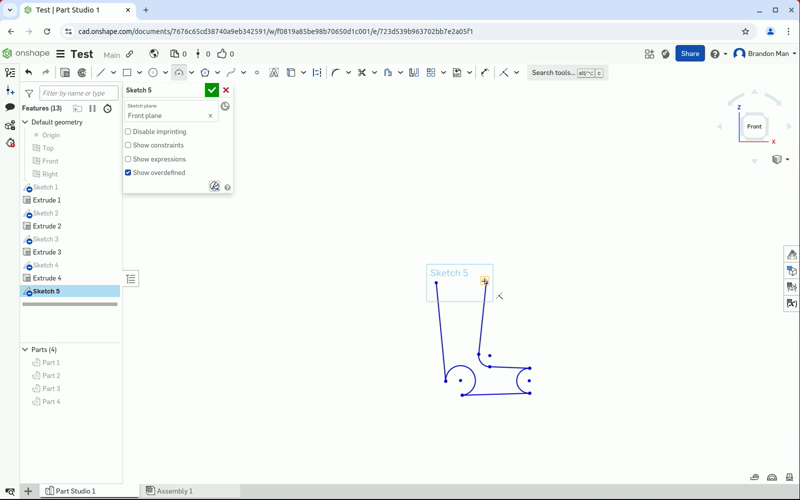
key_down(shift)
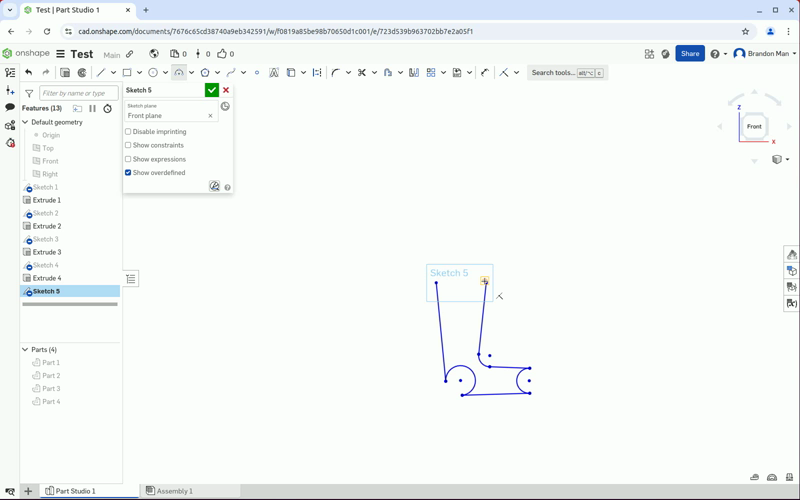
mouse_move(484, 279)
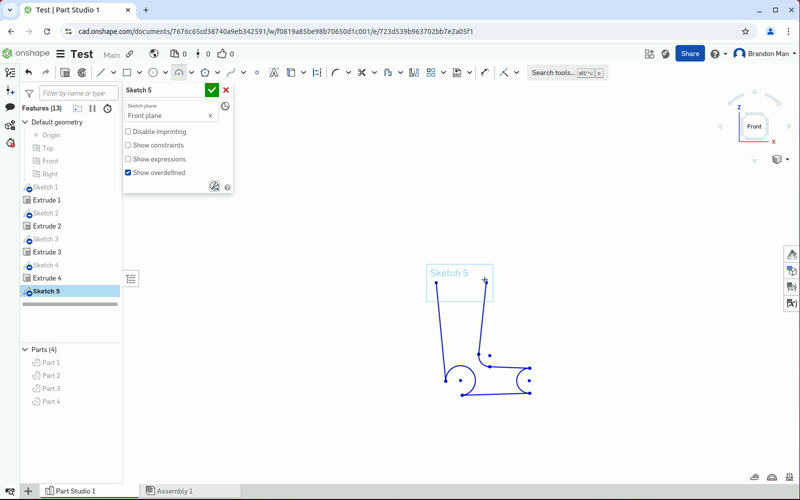
scroll(6)
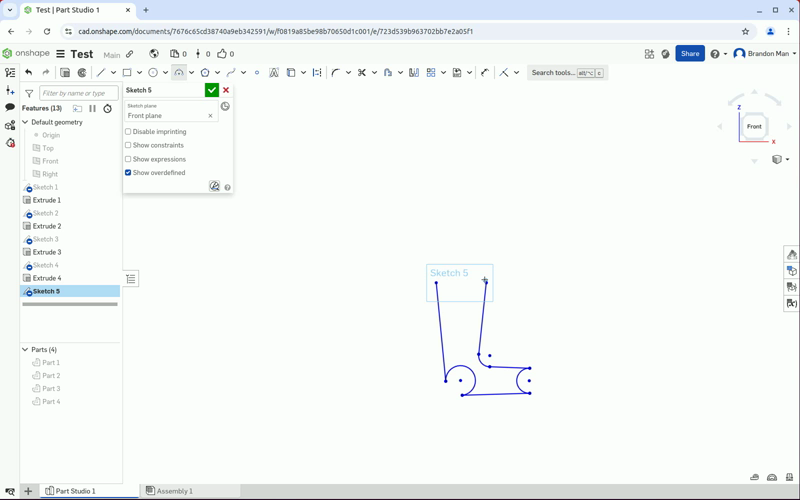
scroll(6)
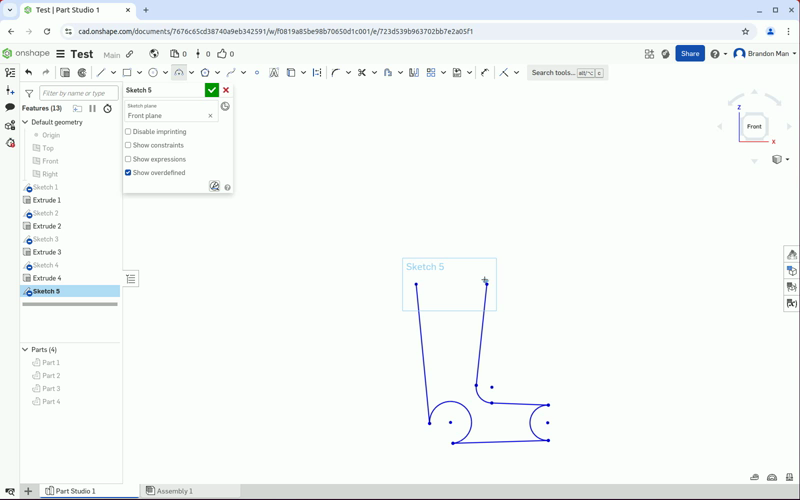
scroll(6)
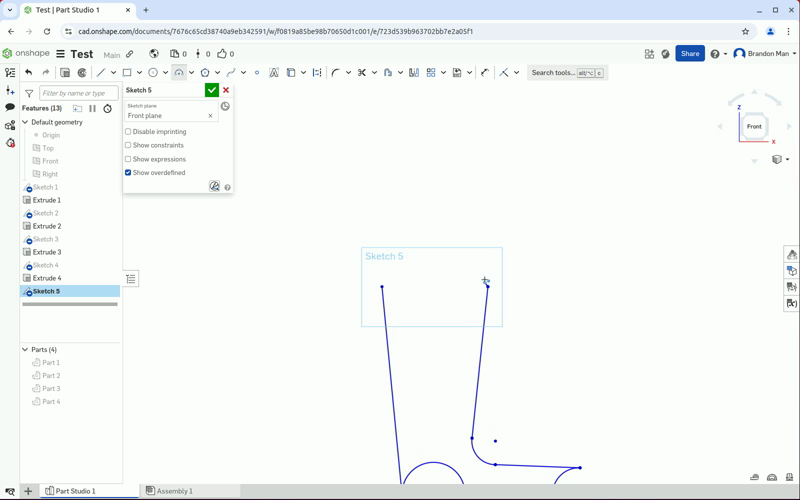
scroll(6)
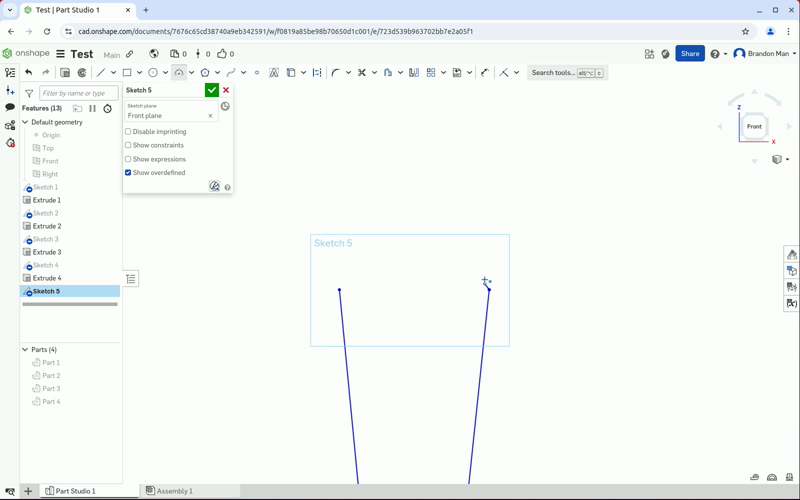
scroll(6)
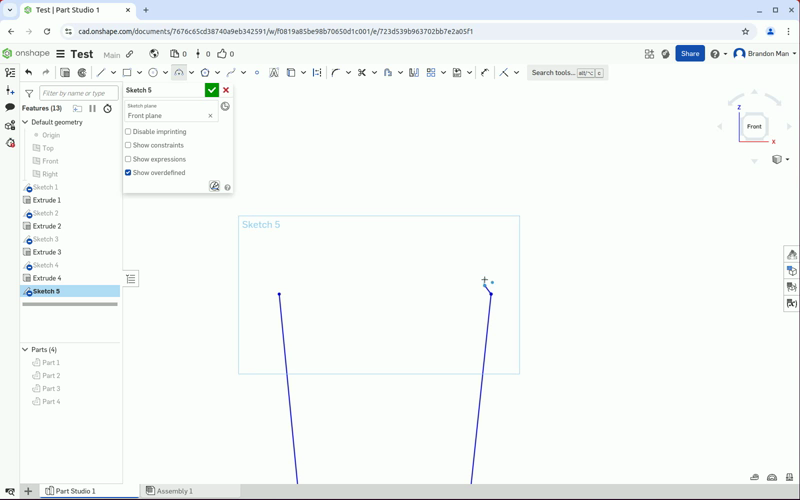
scroll(6)
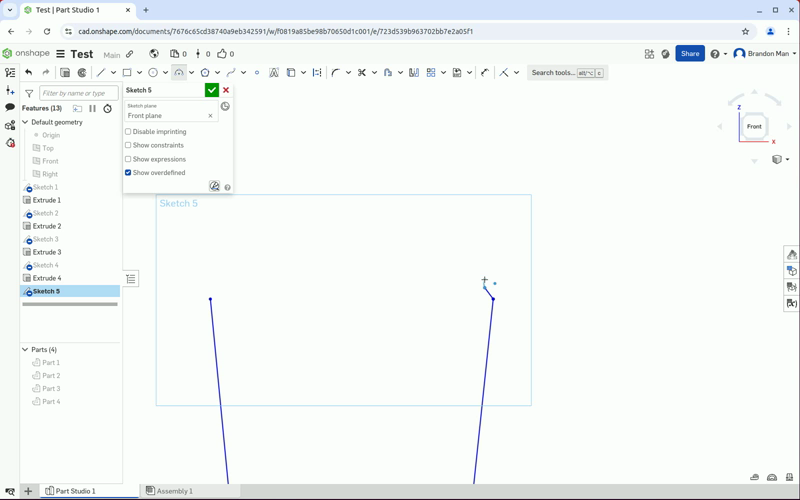
scroll(6)
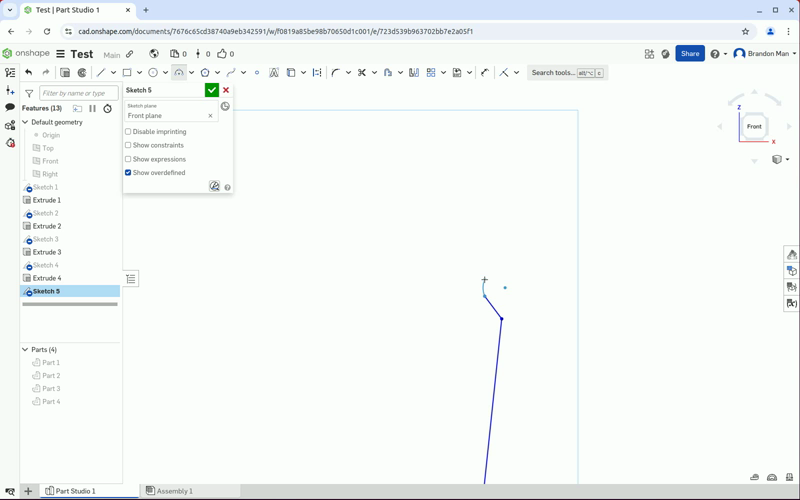
click(484, 279)
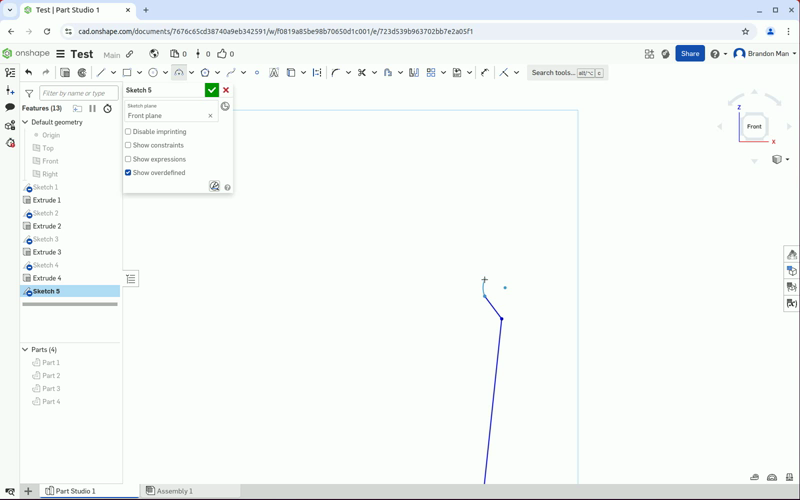
scroll(-6)
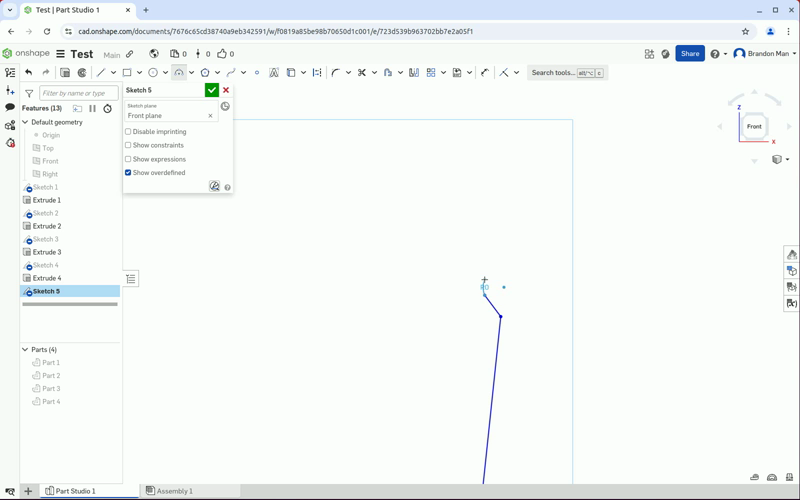
scroll(-6)
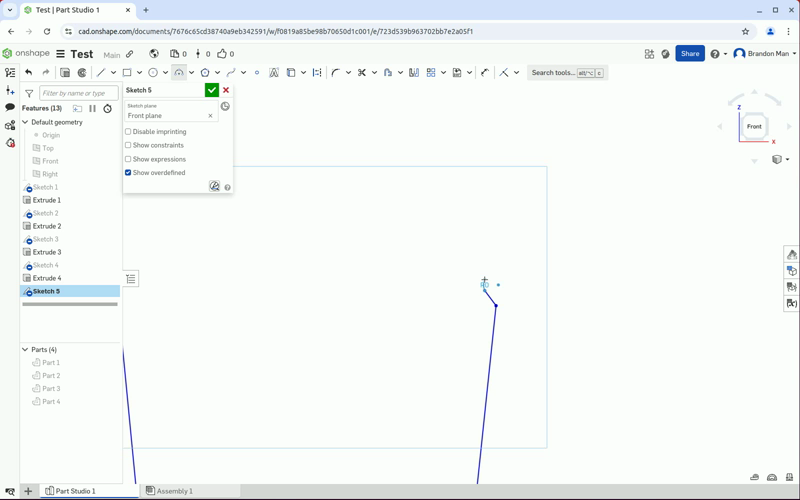
scroll(-6)
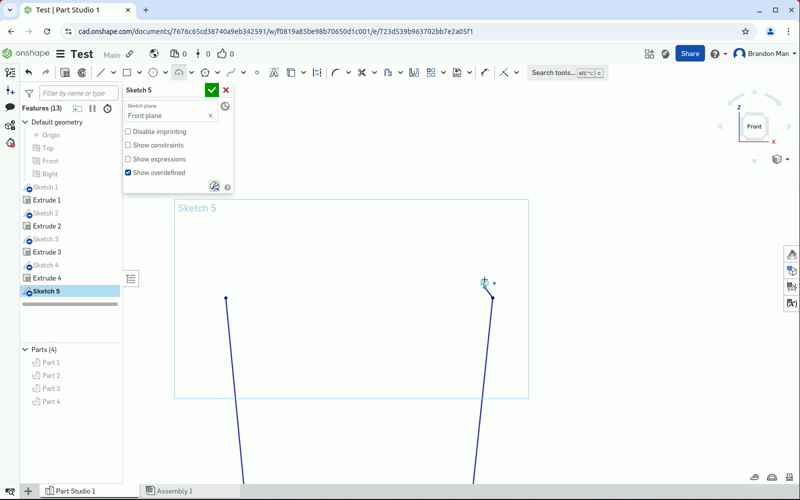
scroll(-6)
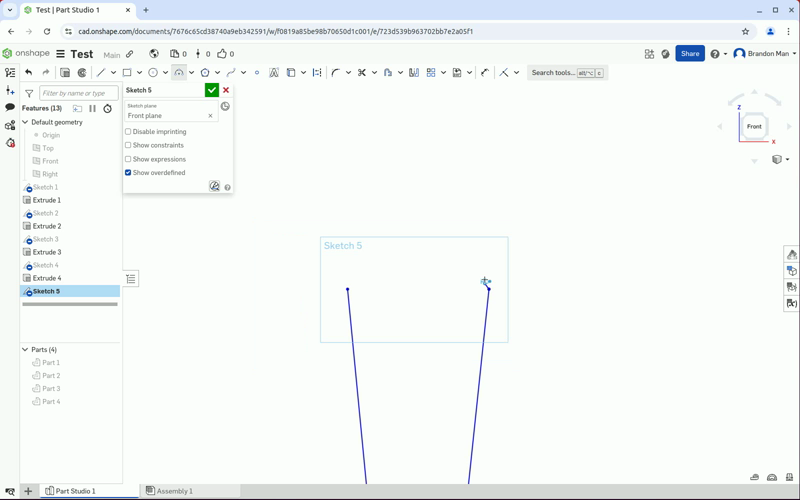
scroll(-6)
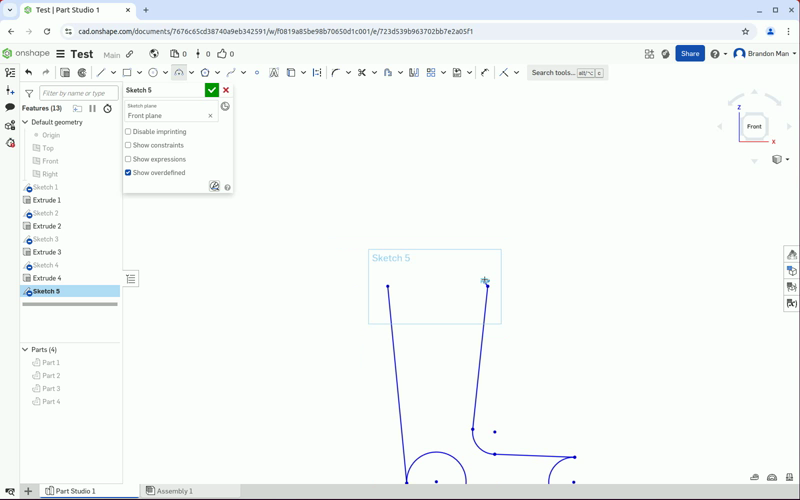
scroll(-6)
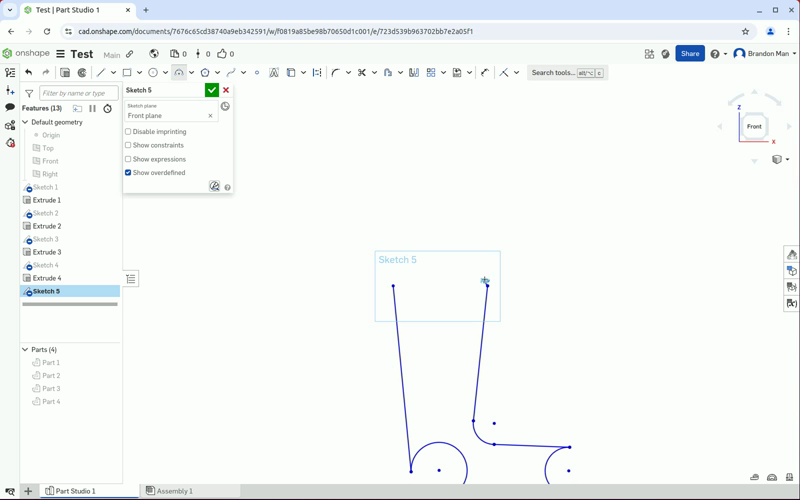
scroll(-6)
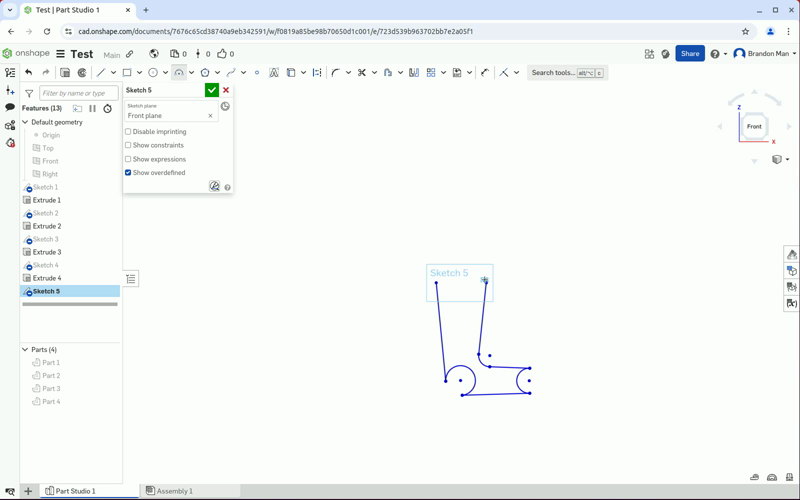
mouse_move(388, 279)
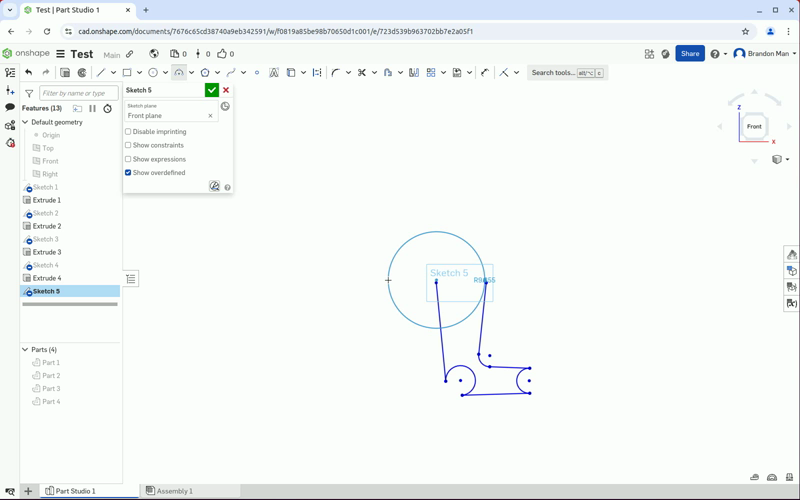
scroll(6)
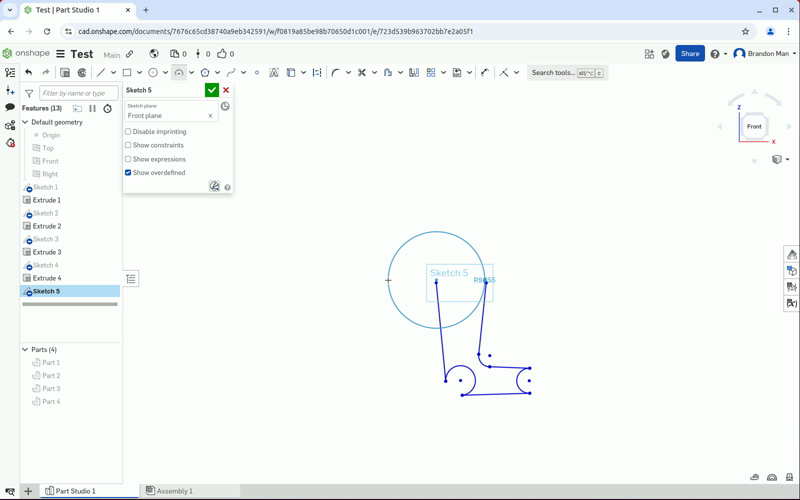
scroll(6)
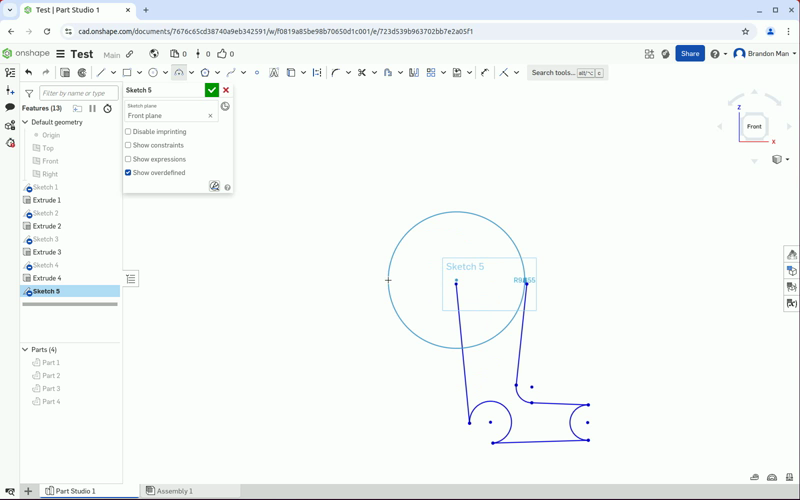
scroll(6)
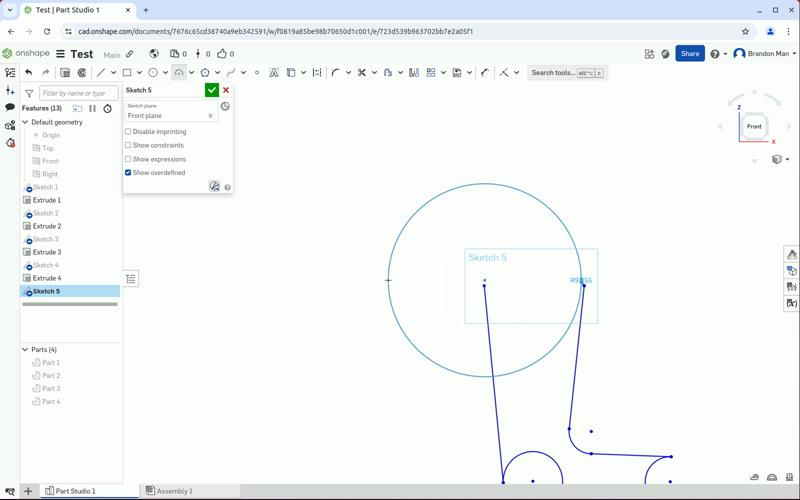
scroll(6)
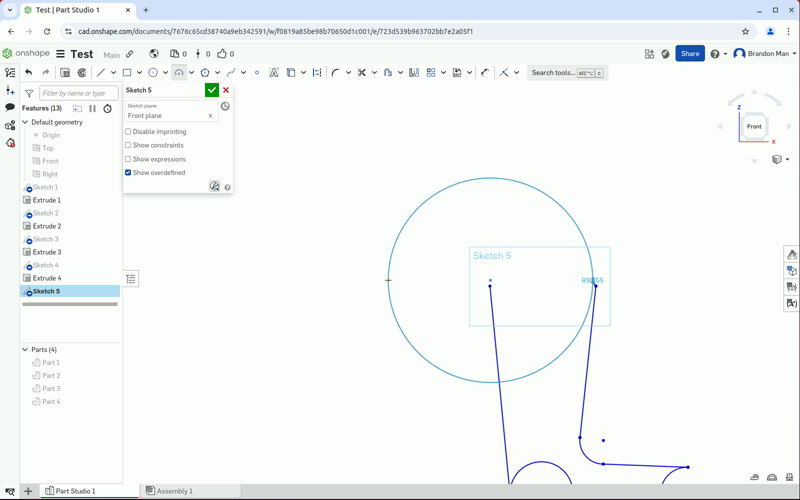
scroll(6)
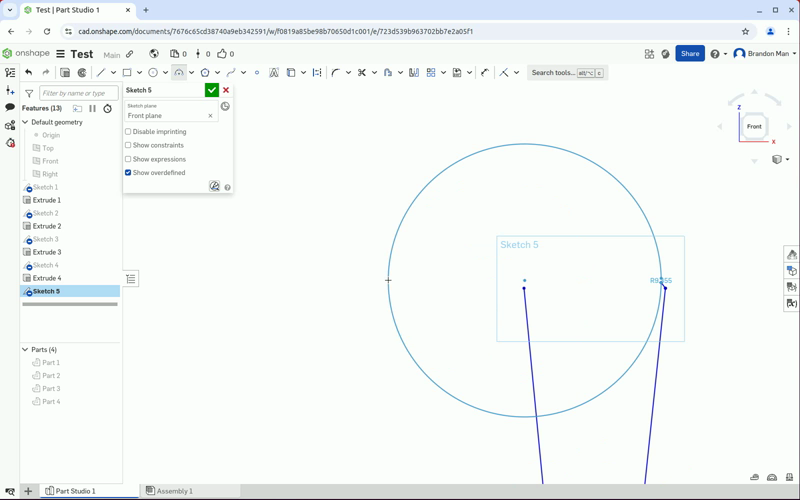
scroll(6)
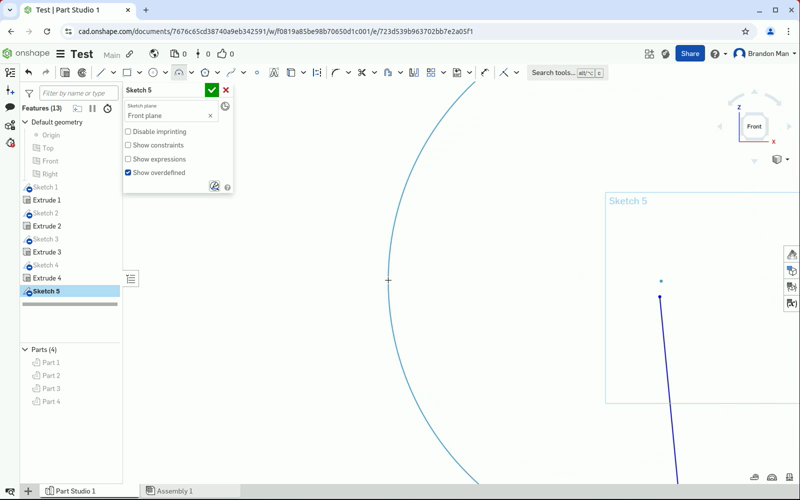
scroll(6)
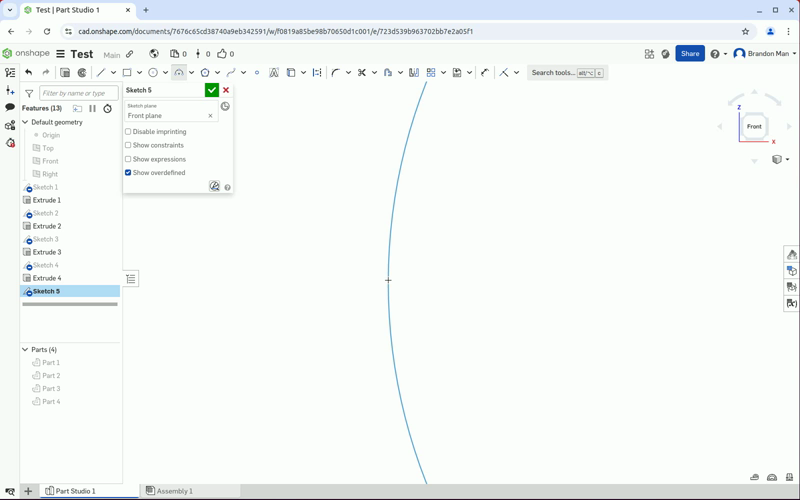
click(388, 279)
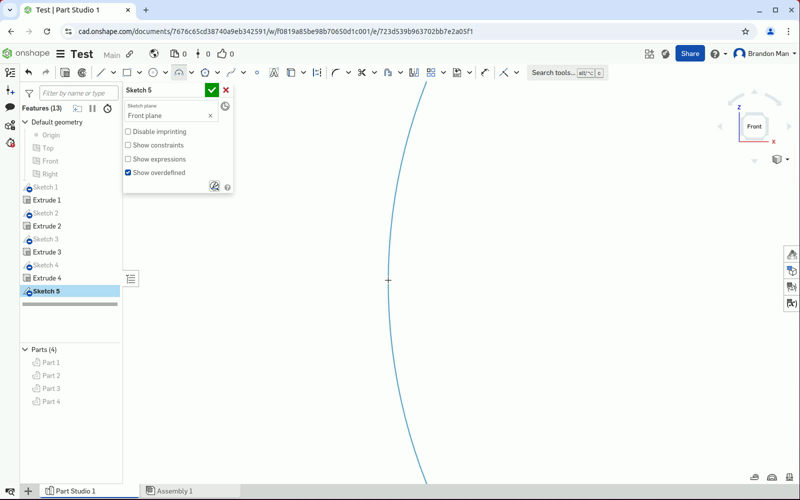
scroll(-6)
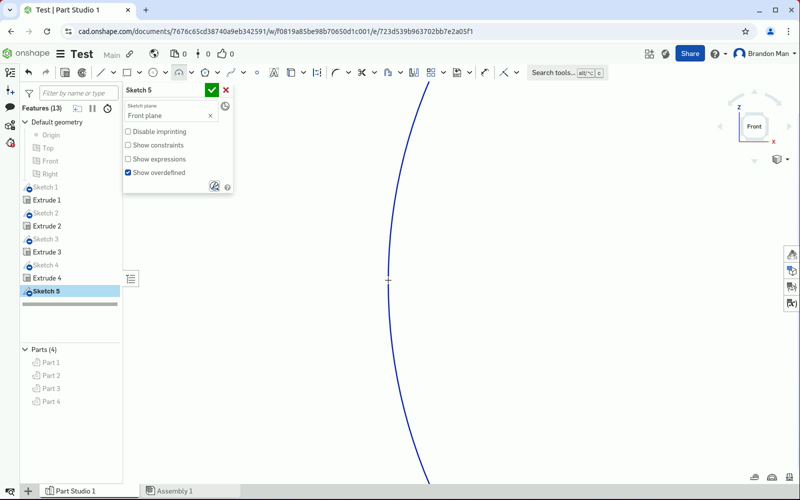
scroll(-6)
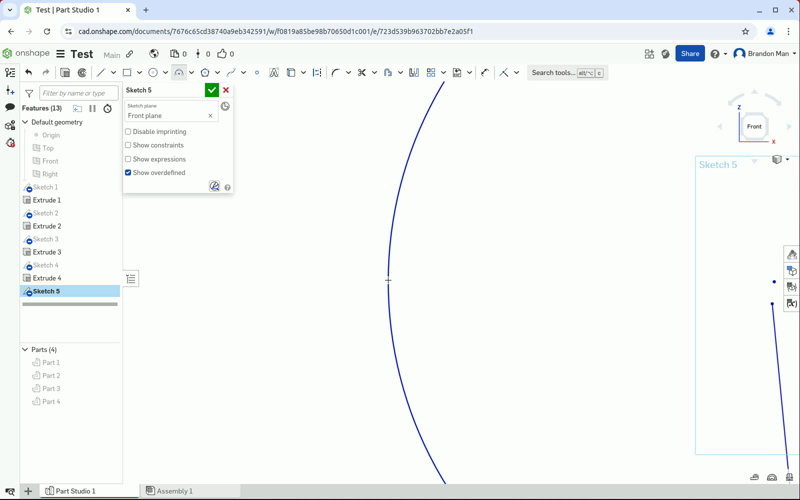
scroll(-6)
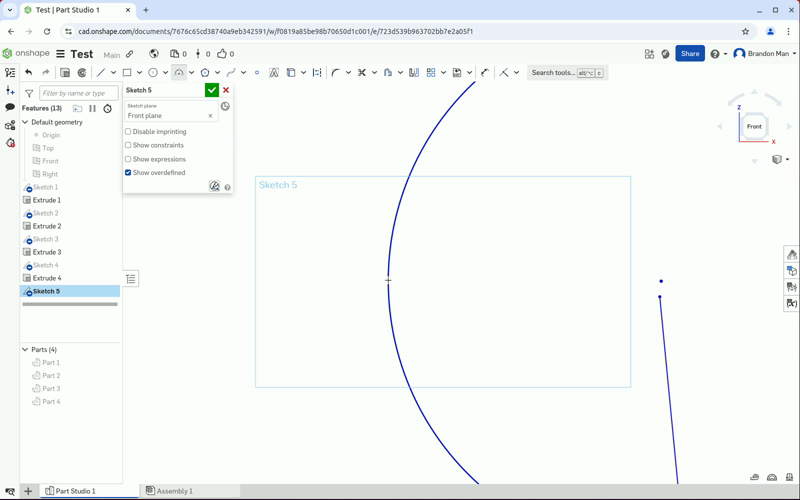
scroll(-6)
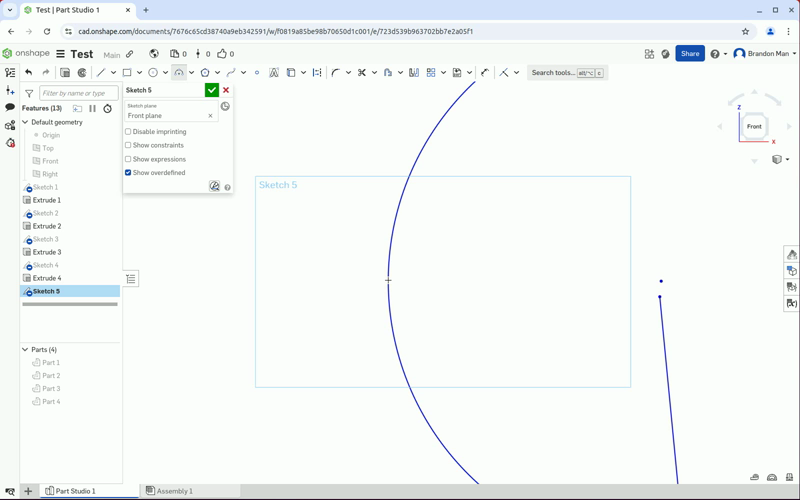
scroll(-6)
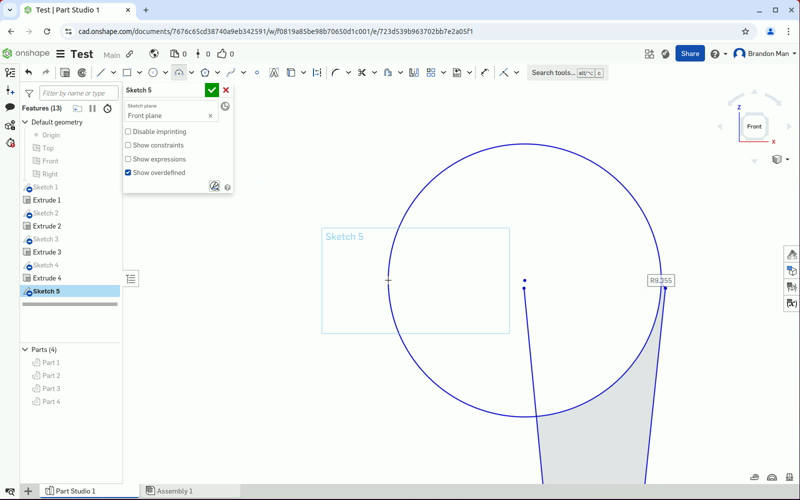
scroll(-6)
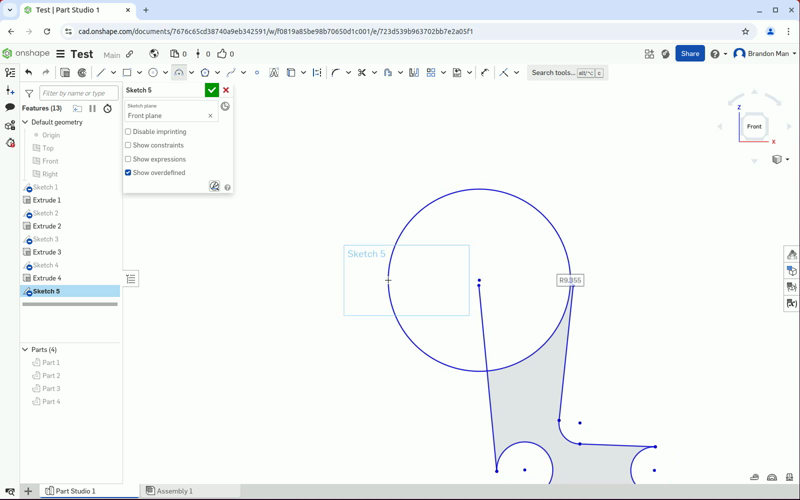
scroll(-6)
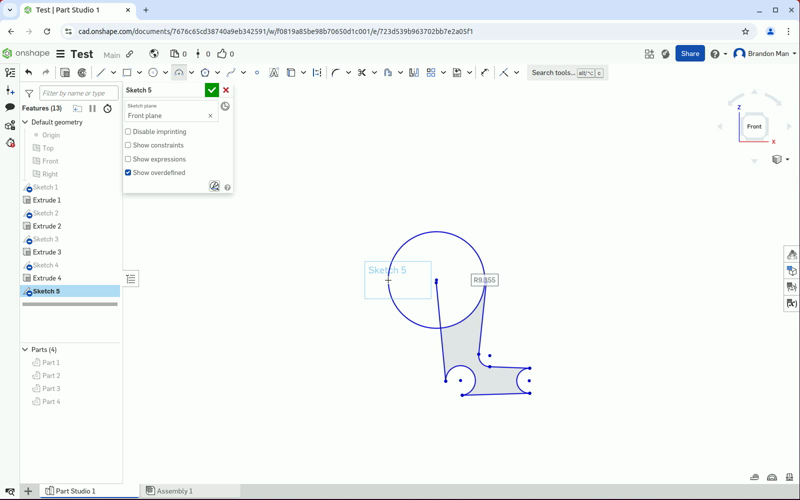
key_up(shift)
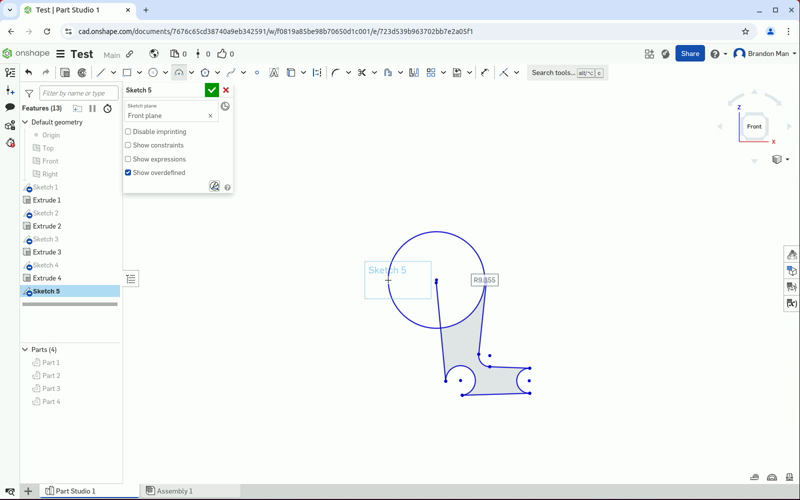
key(esc)
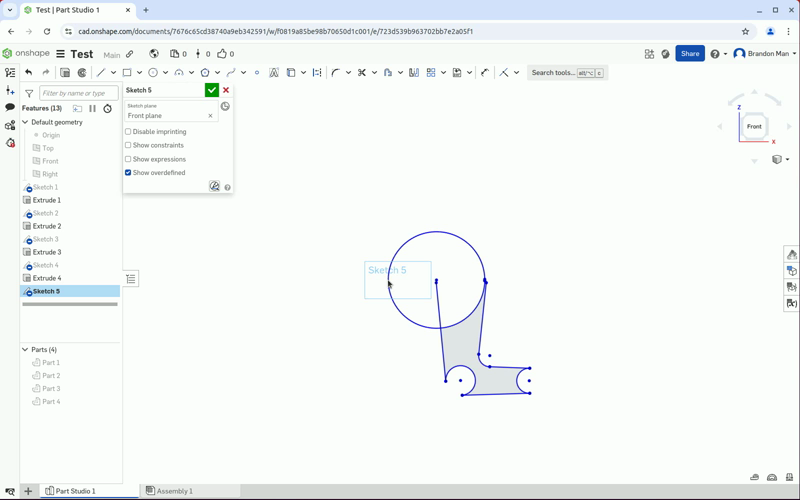
key(l)
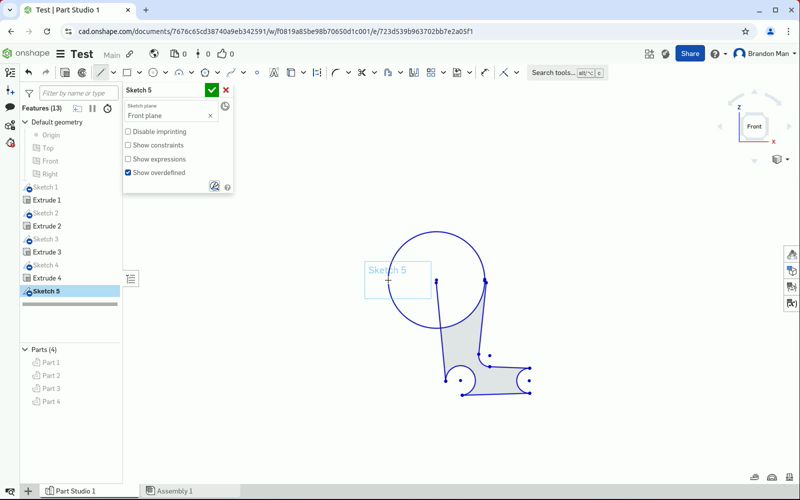
mouse_move(484, 279)
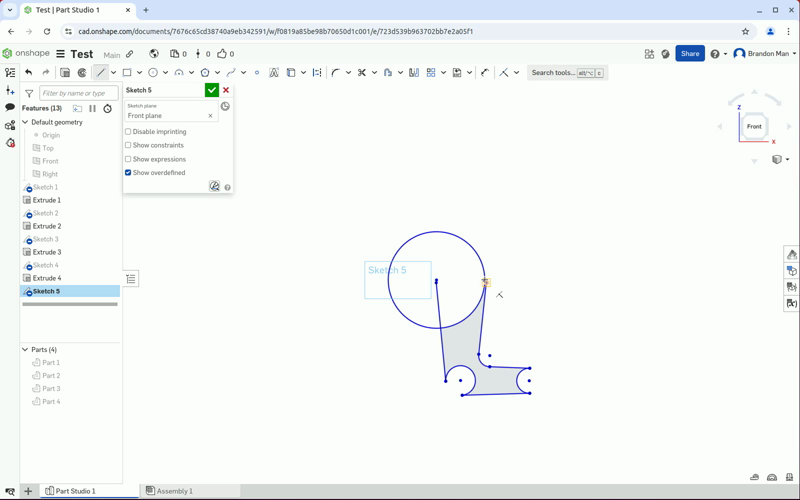
scroll(6)
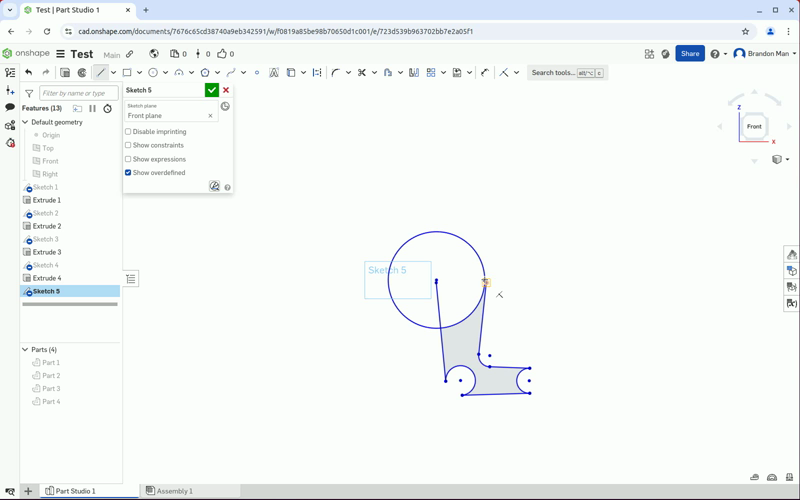
scroll(6)
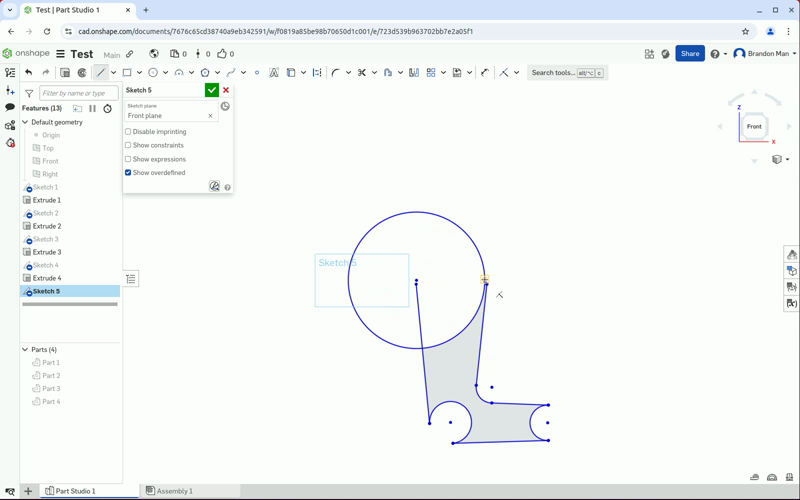
scroll(6)
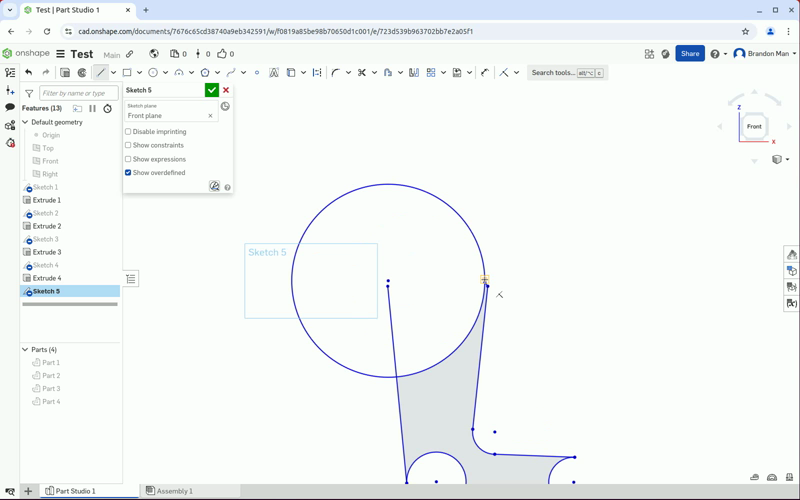
scroll(6)
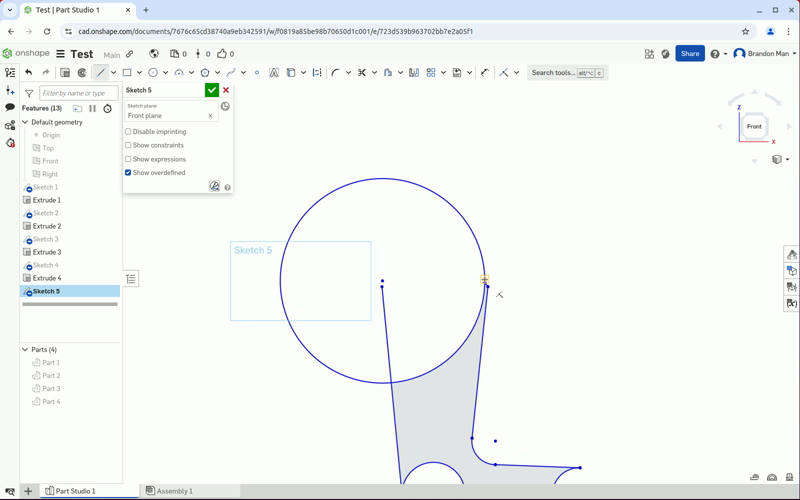
scroll(6)
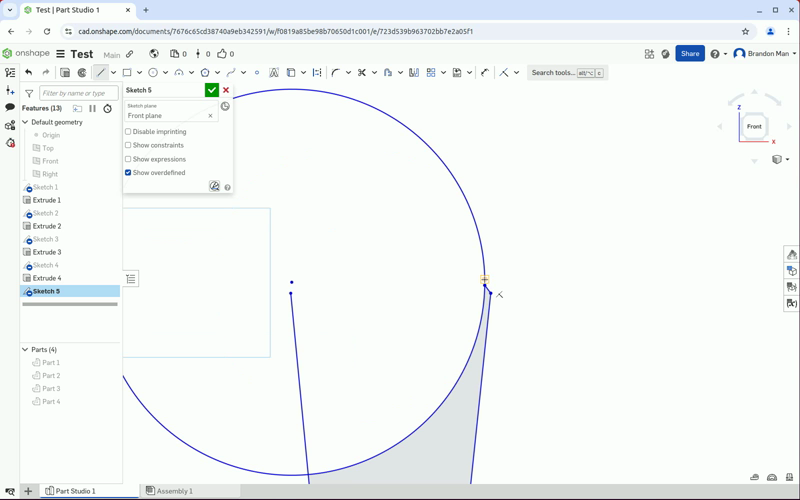
scroll(6)
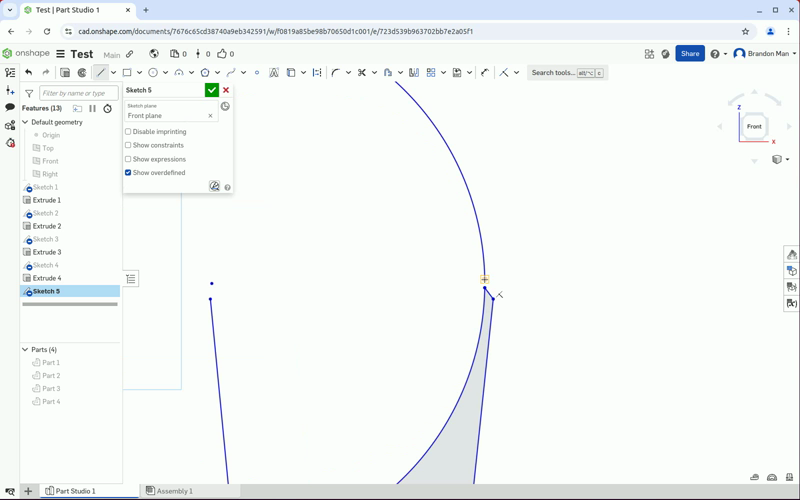
scroll(6)
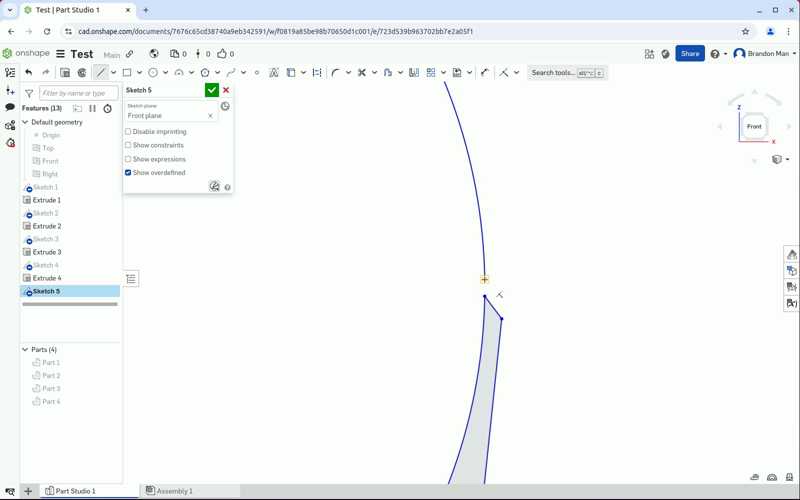
click(484, 279)
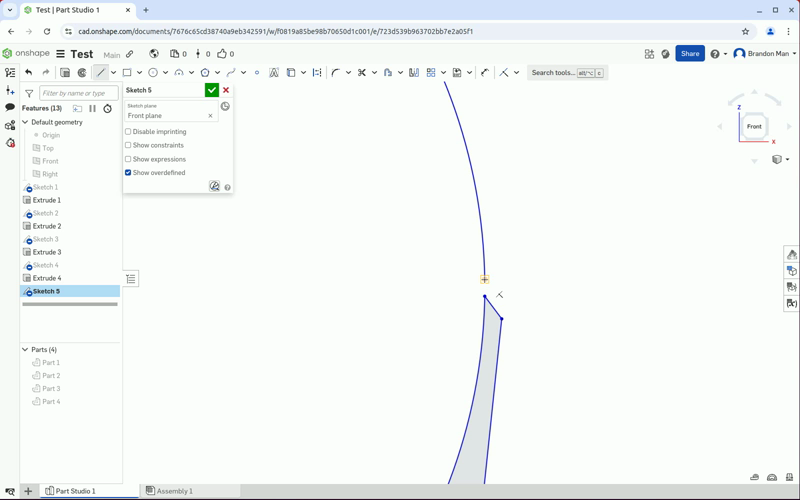
scroll(-6)
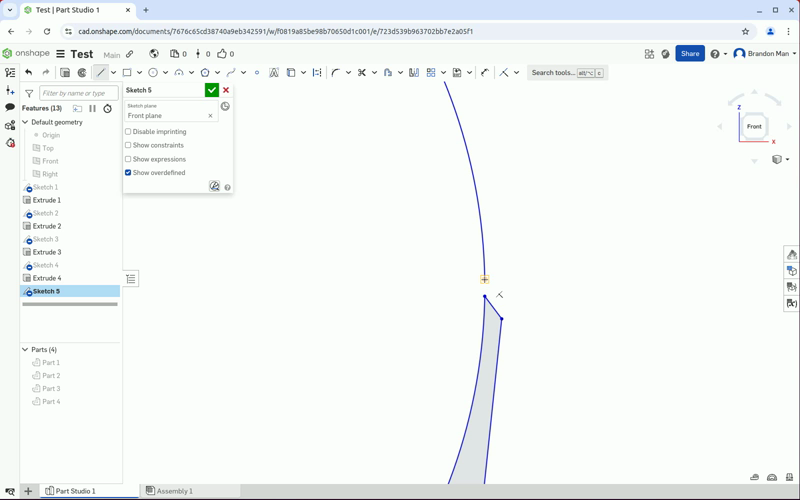
scroll(-6)
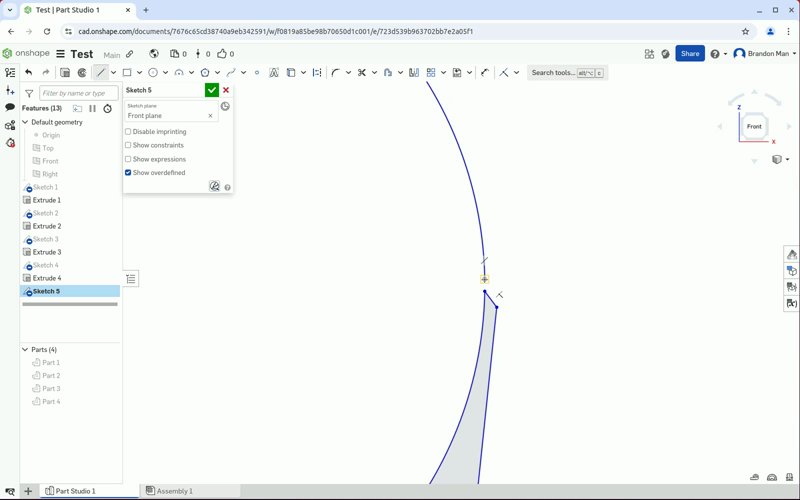
scroll(-6)
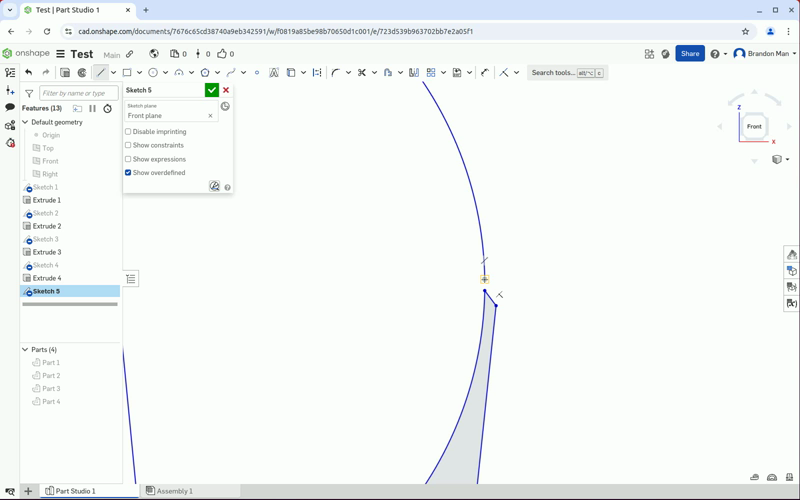
scroll(-6)
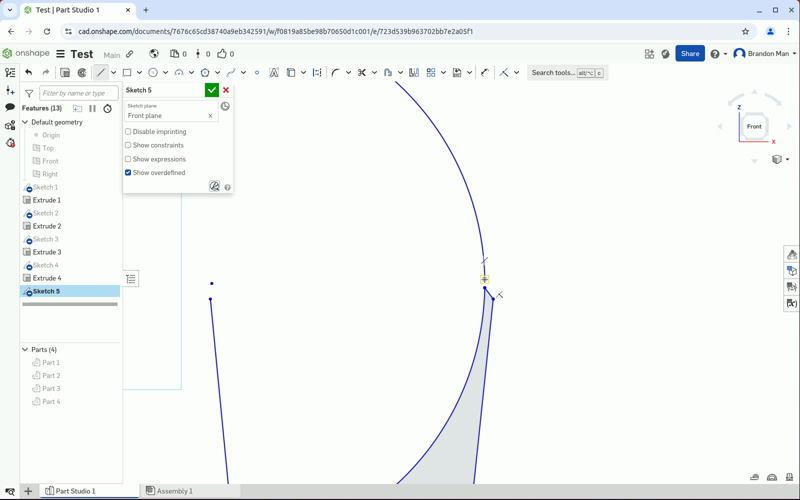
scroll(-6)
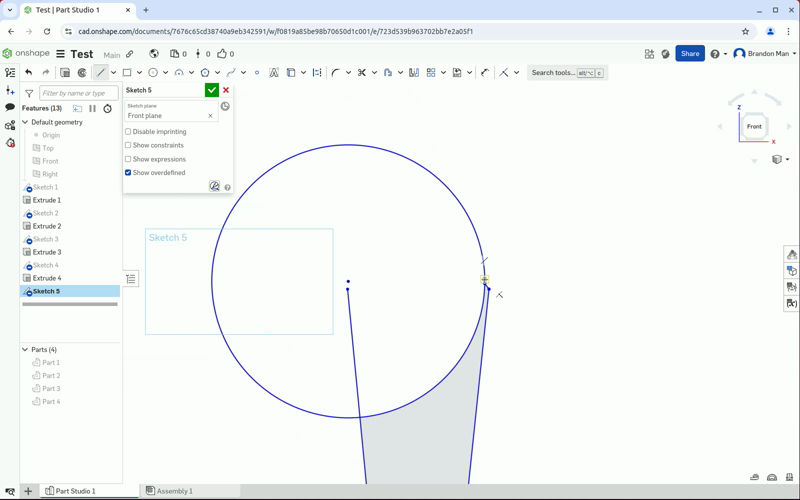
scroll(-6)
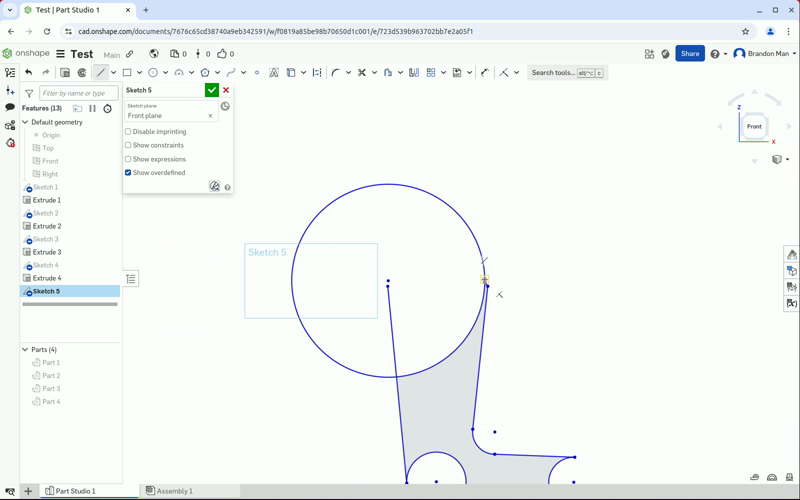
scroll(-6)
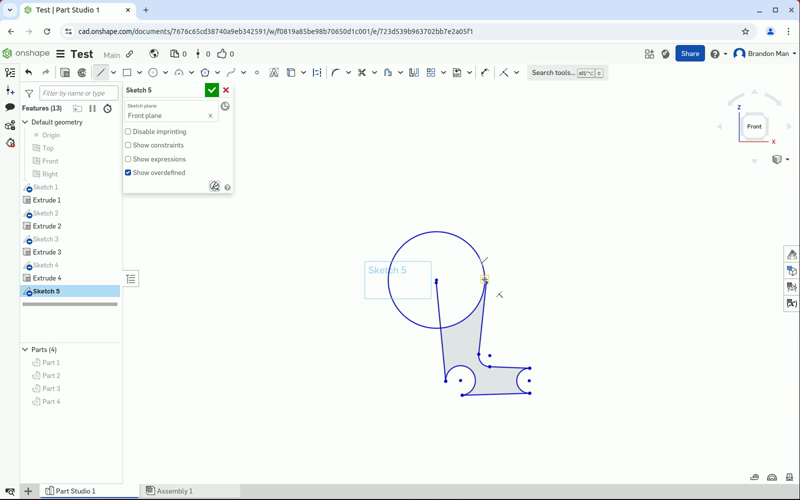
key_down(shift)
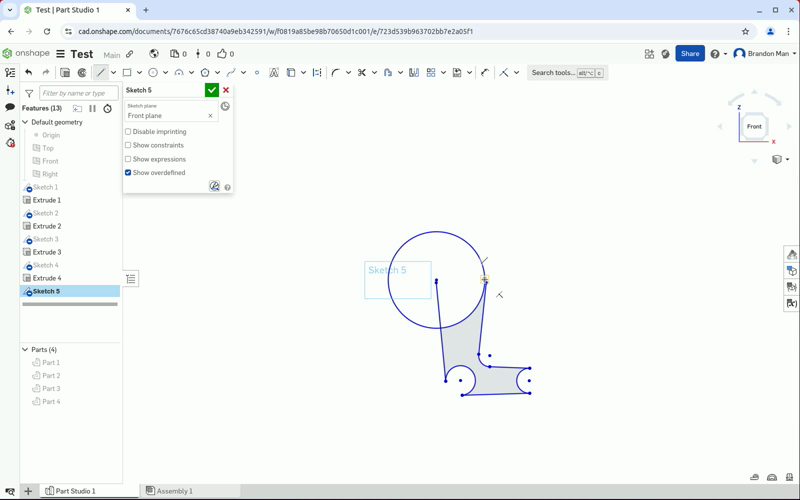
mouse_move(475, 204)
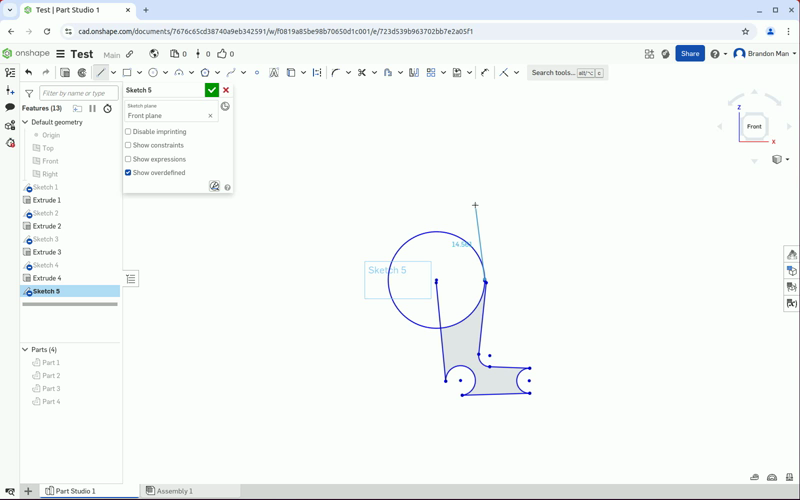
click(475, 204)
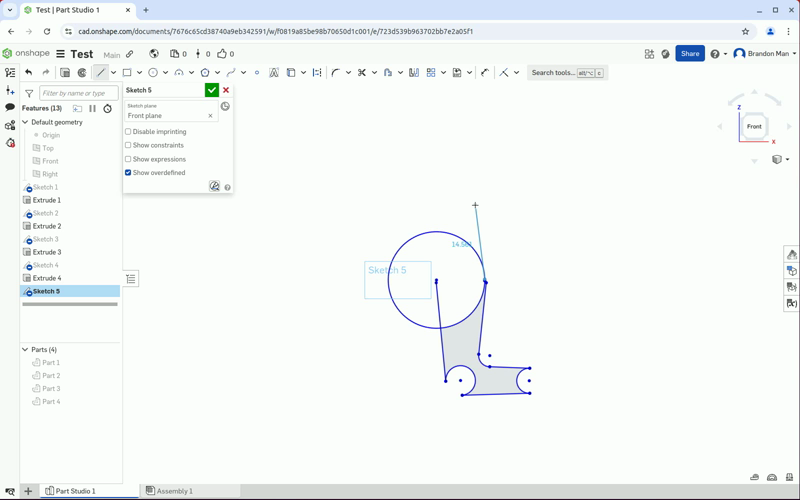
key_up(shift)
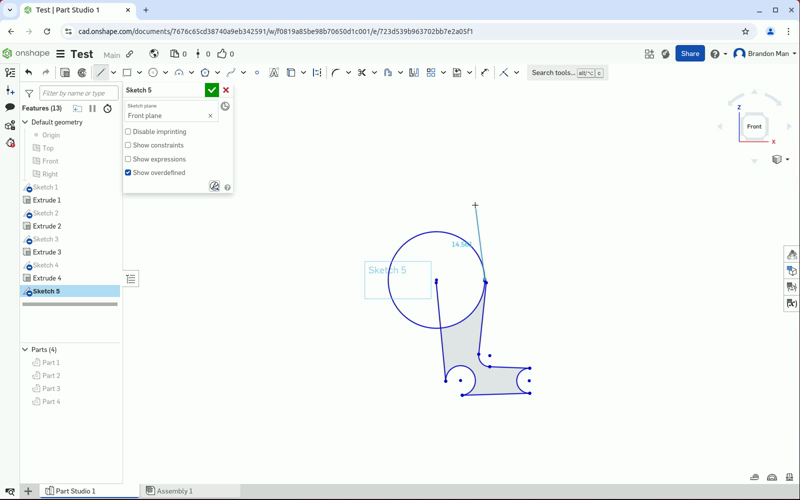
key(esc)
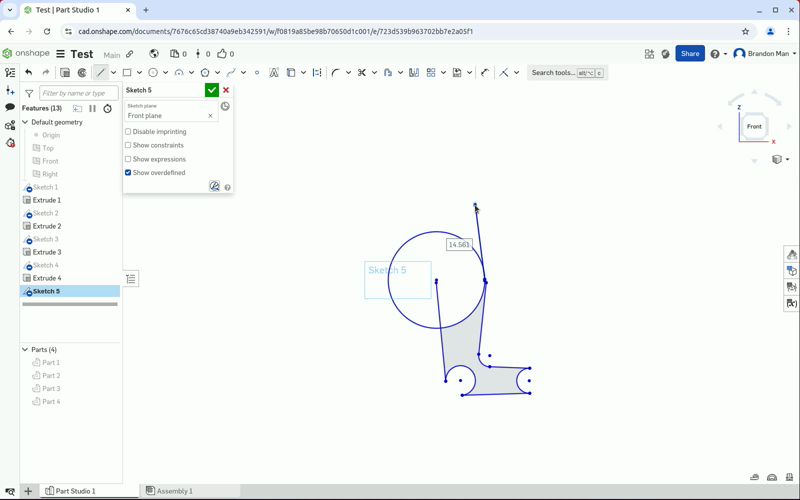
key(a)
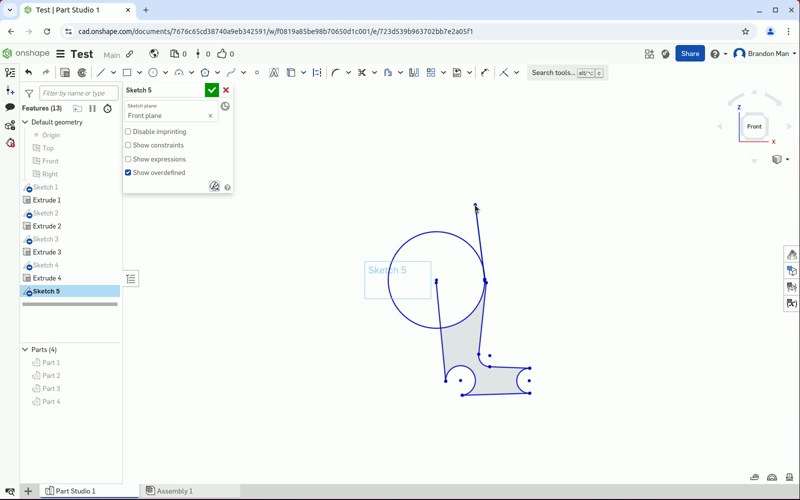
mouse_move(475, 204)
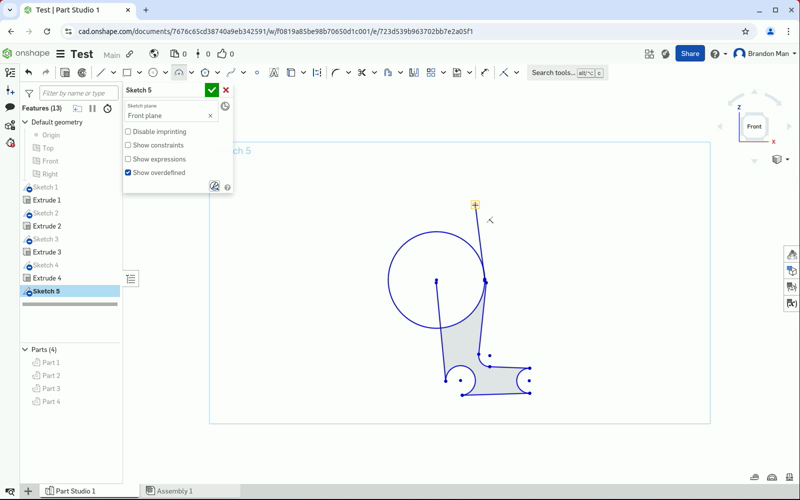
click(475, 204)
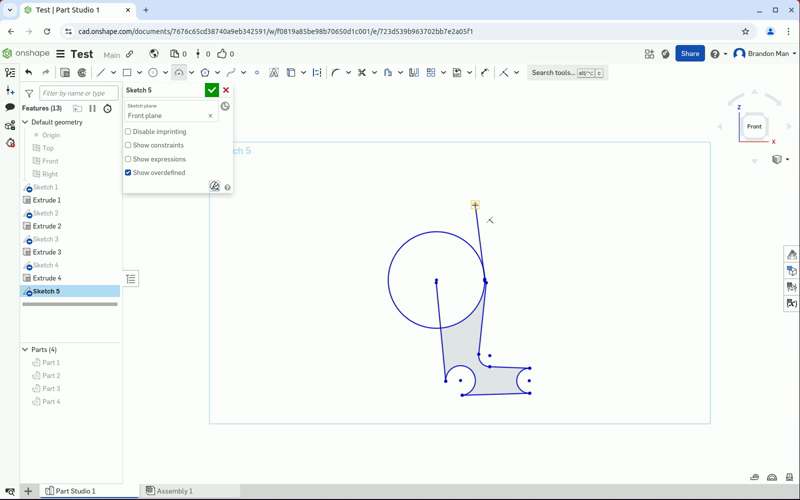
key_down(shift)
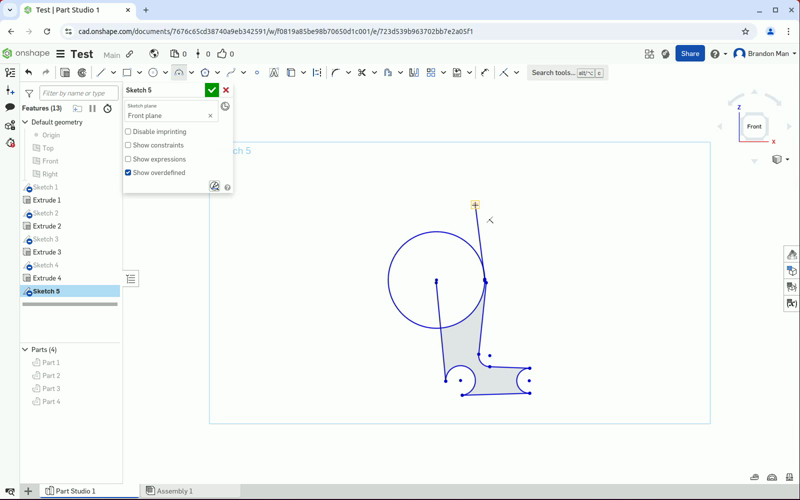
mouse_move(445, 204)
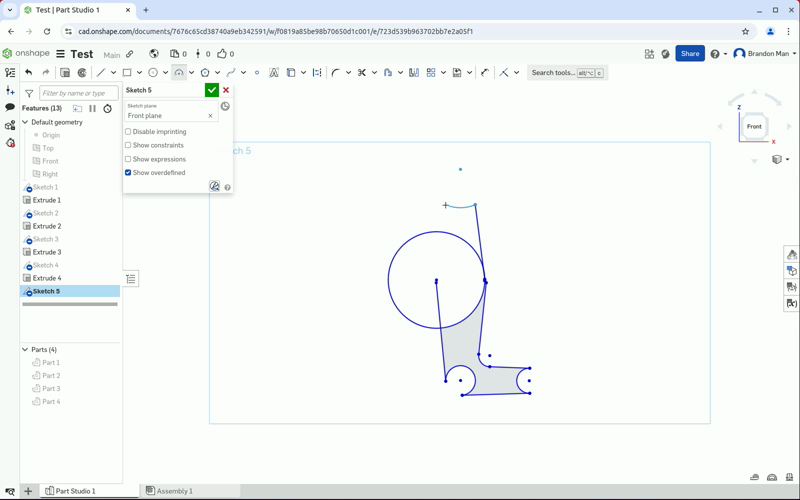
click(445, 204)
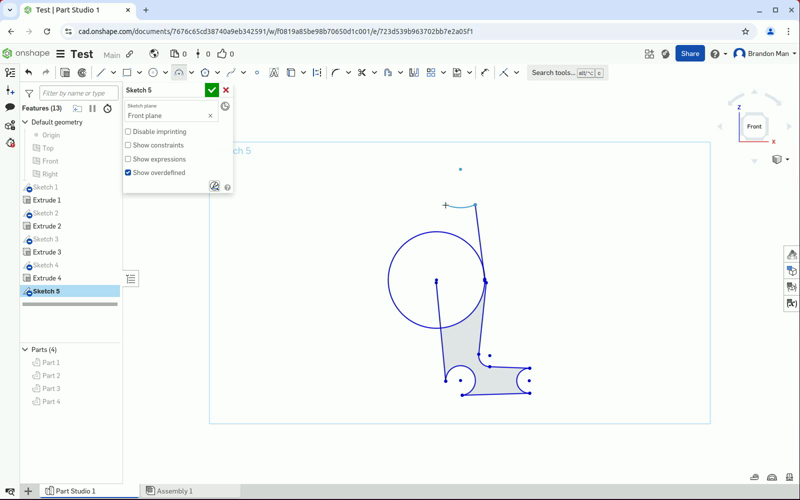
mouse_move(460, 219)
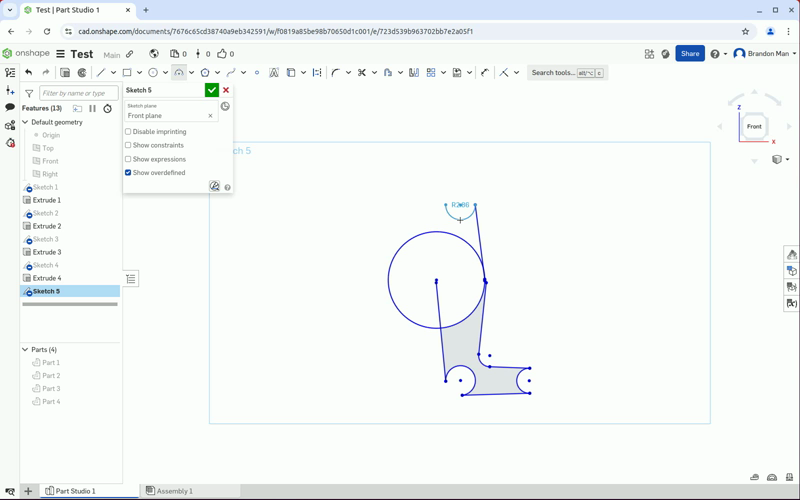
click(460, 219)
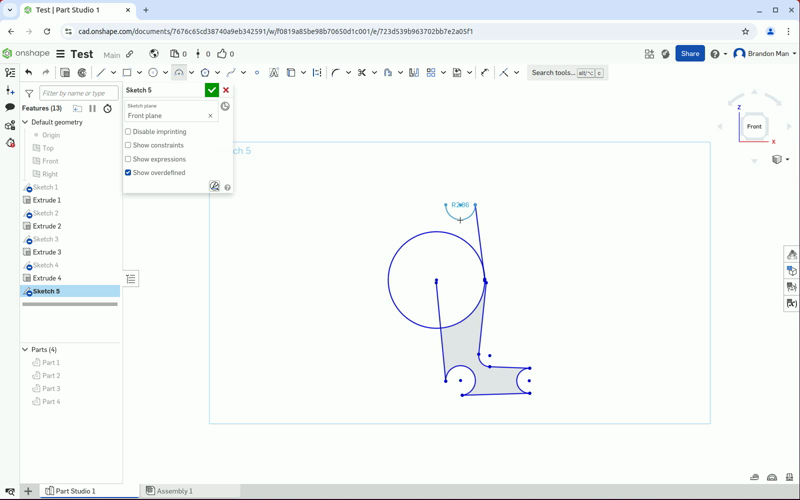
key_up(shift)
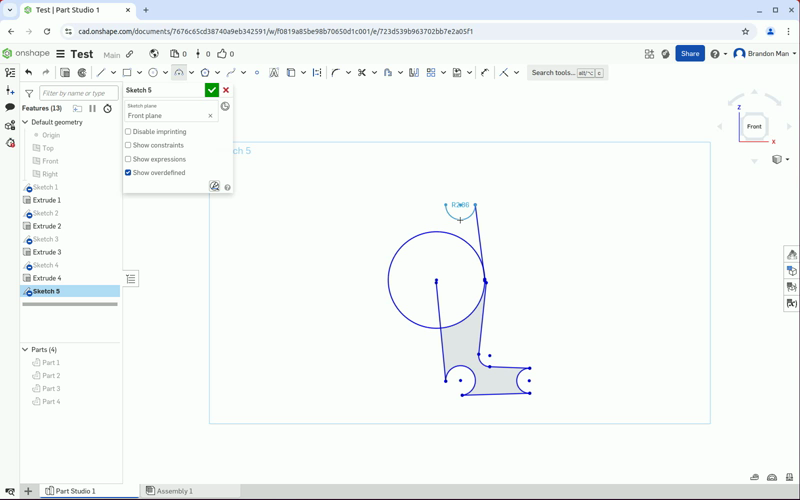
key(esc)
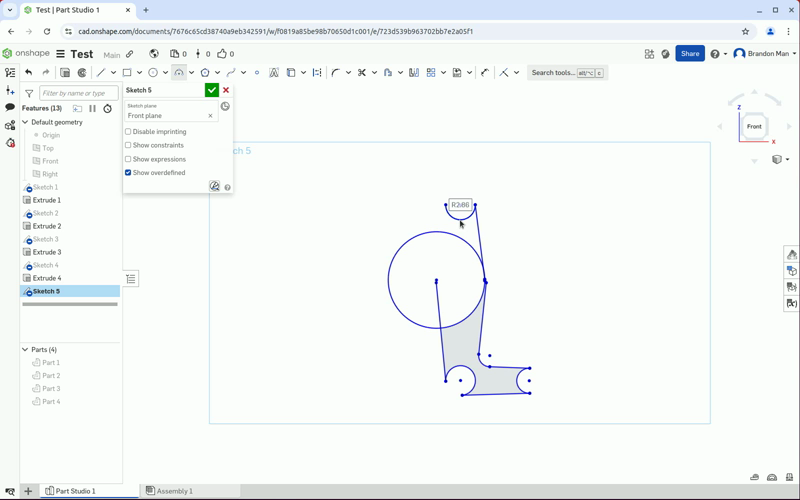
key(l)
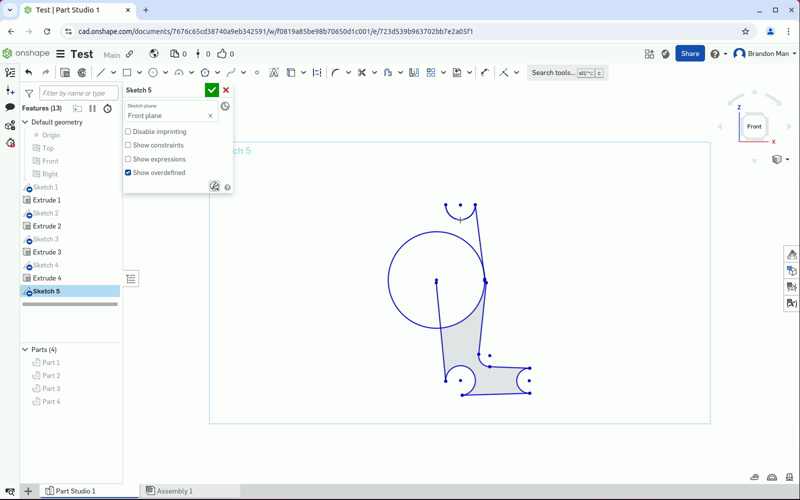
mouse_move(445, 204)
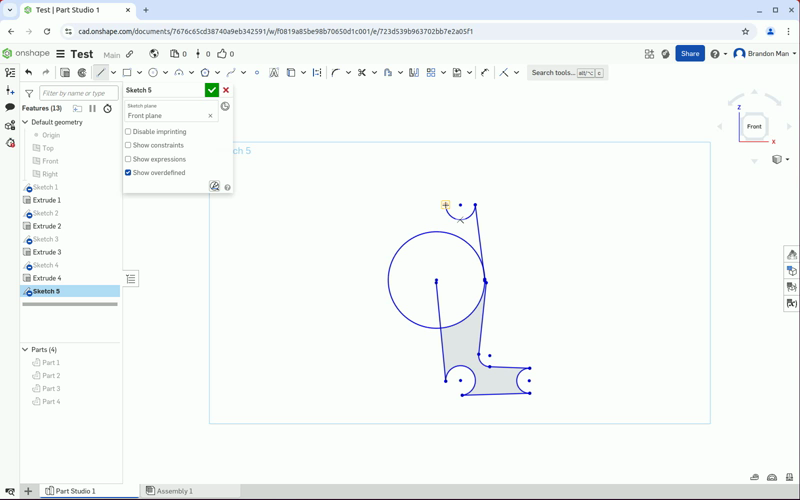
click(445, 204)
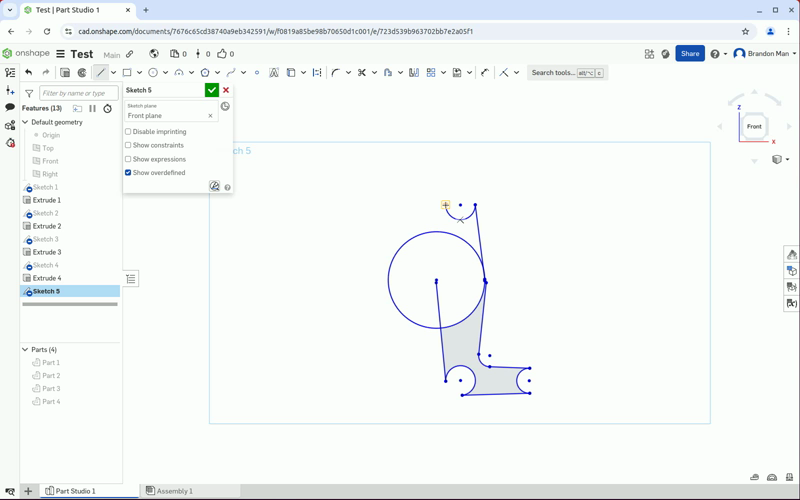
key_down(shift)
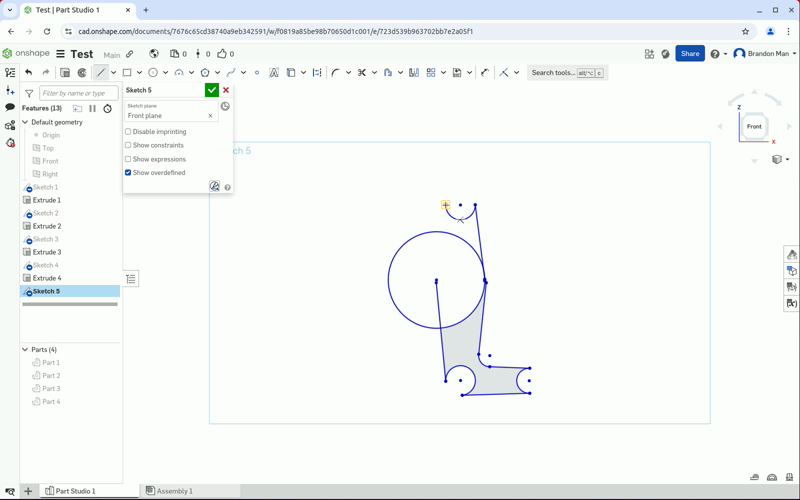
mouse_move(436, 282)
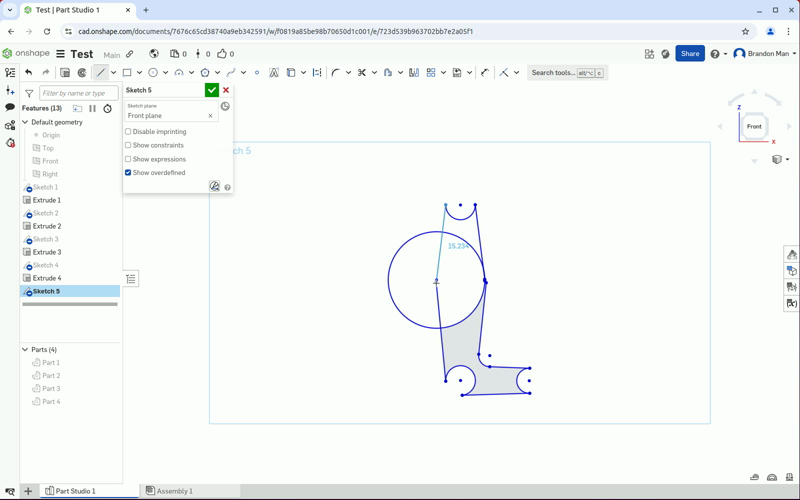
scroll(6)
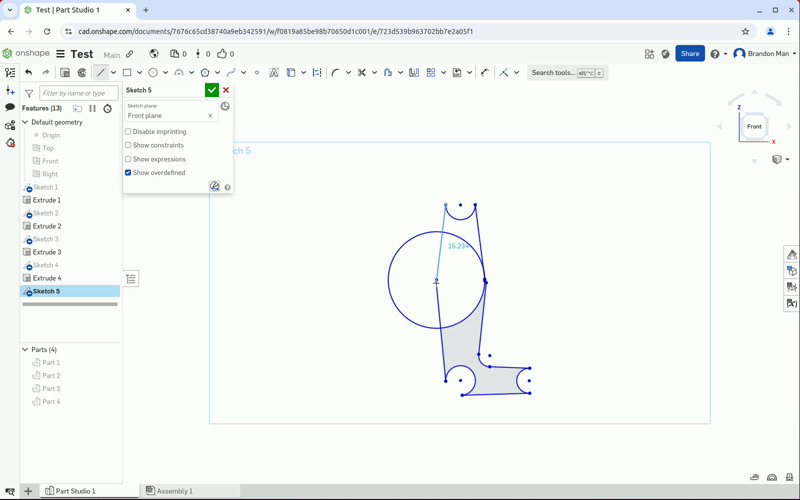
scroll(6)
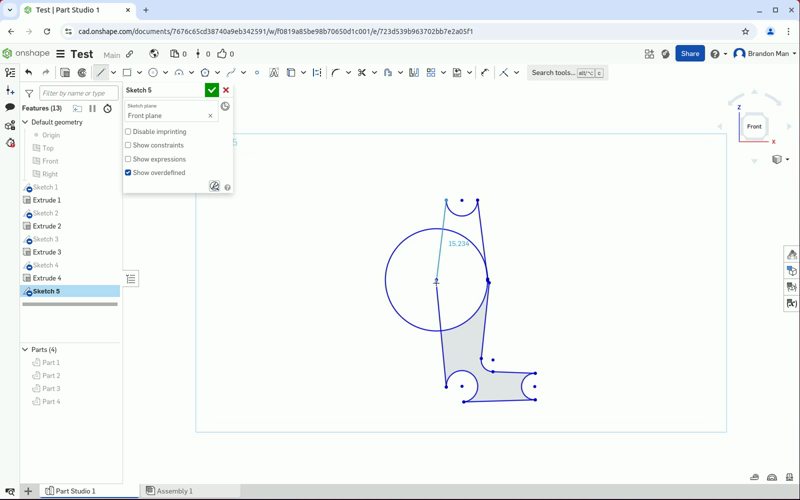
scroll(6)
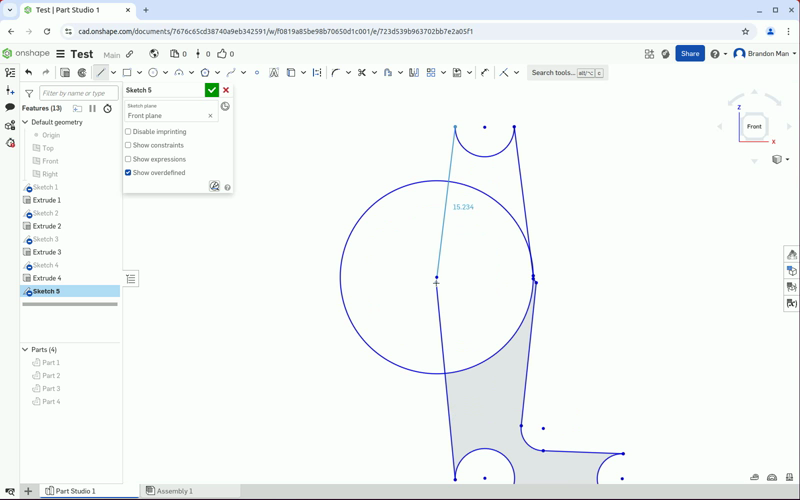
scroll(6)
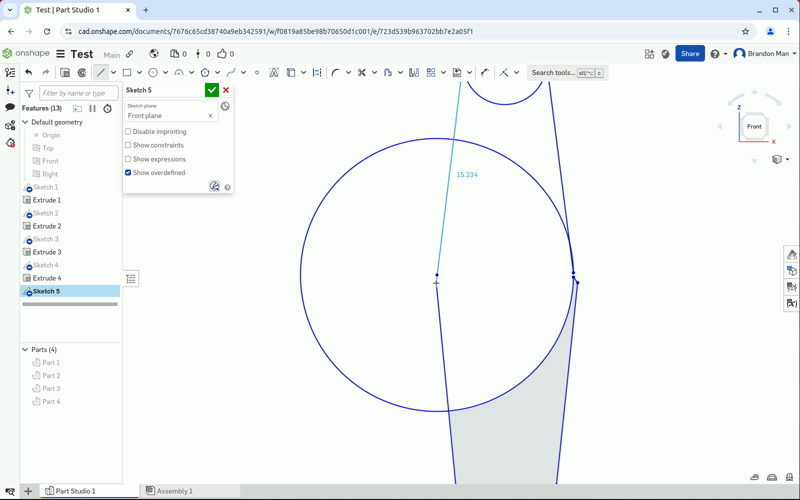
scroll(6)
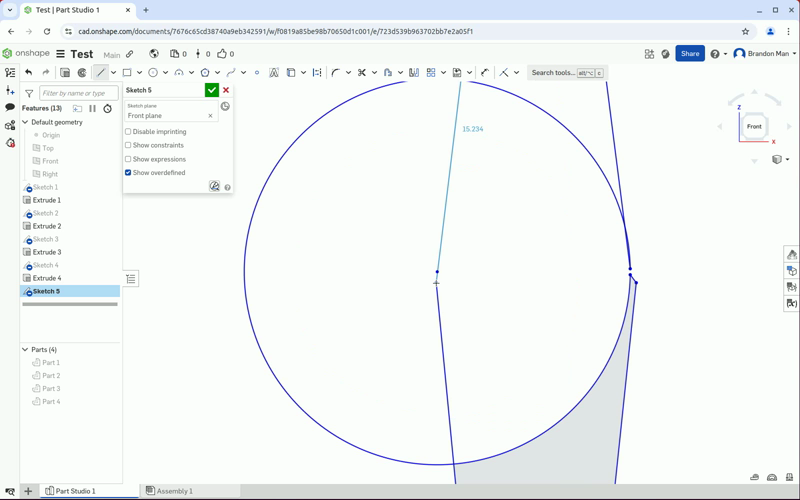
scroll(6)
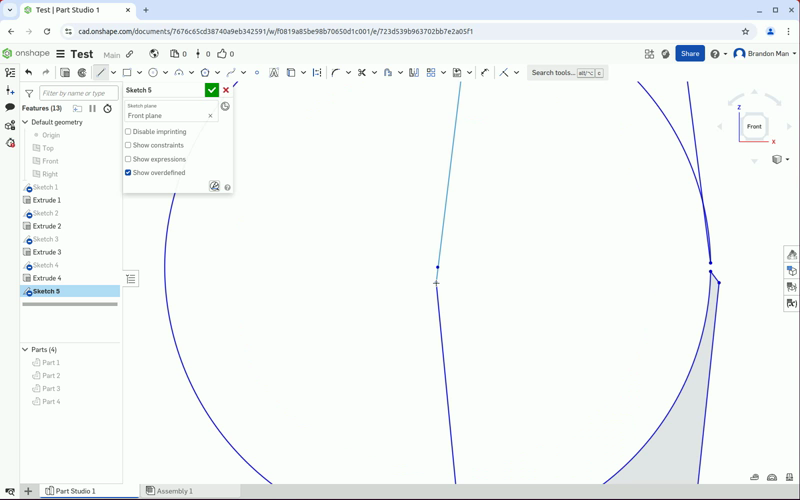
scroll(6)
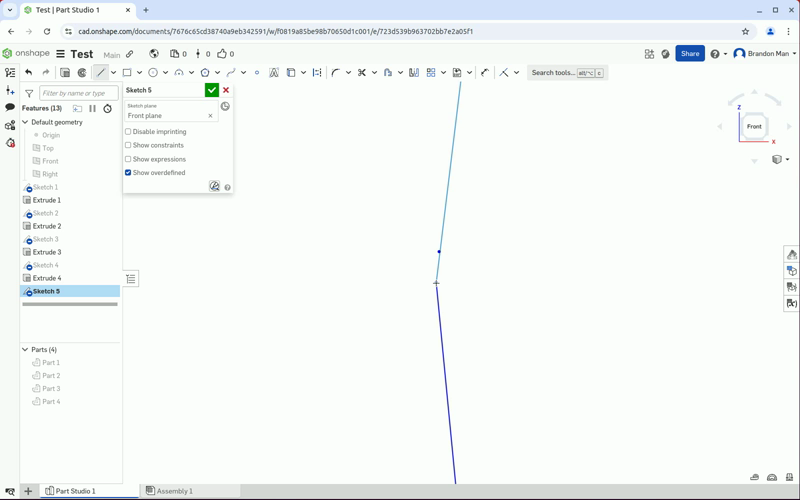
key_up(shift)
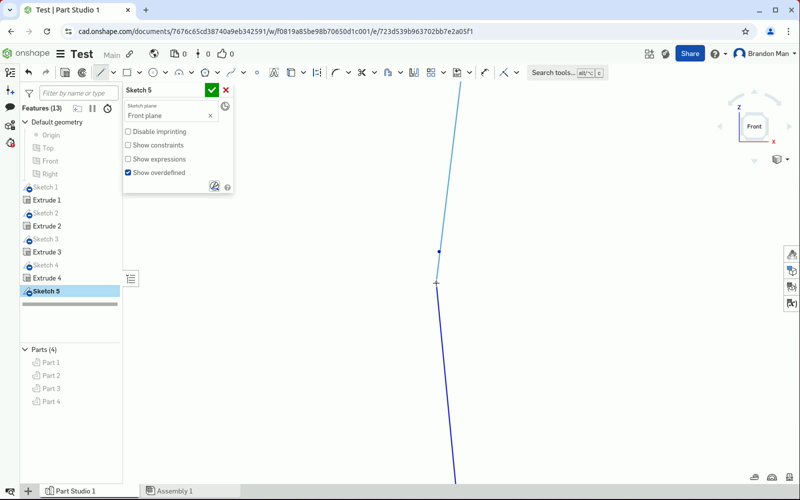
click(436, 282)
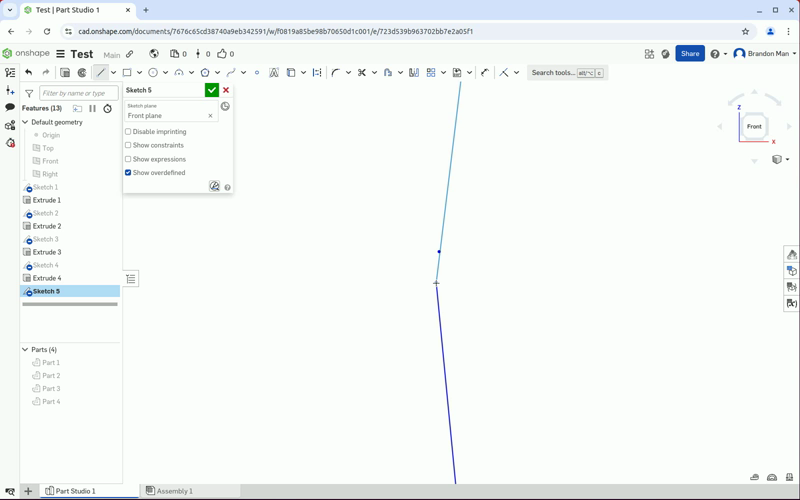
scroll(-6)
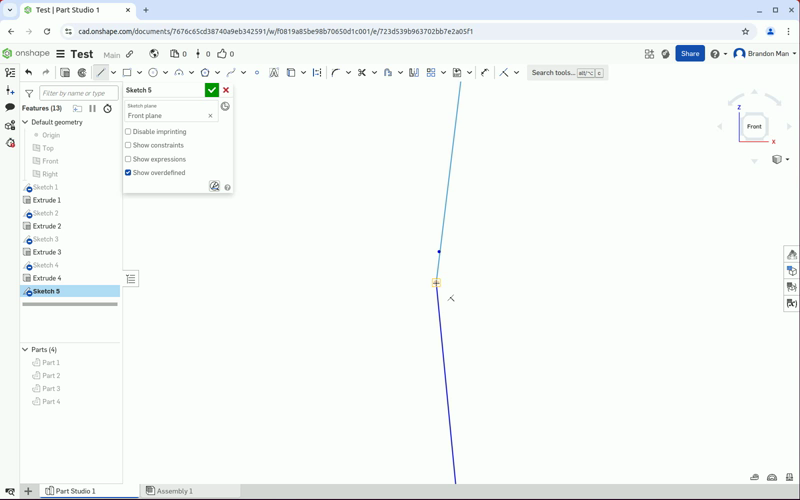
scroll(-6)
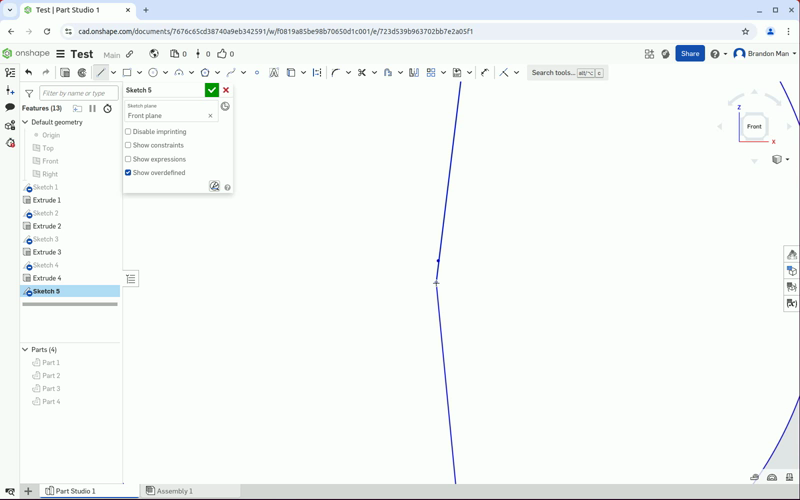
scroll(-6)
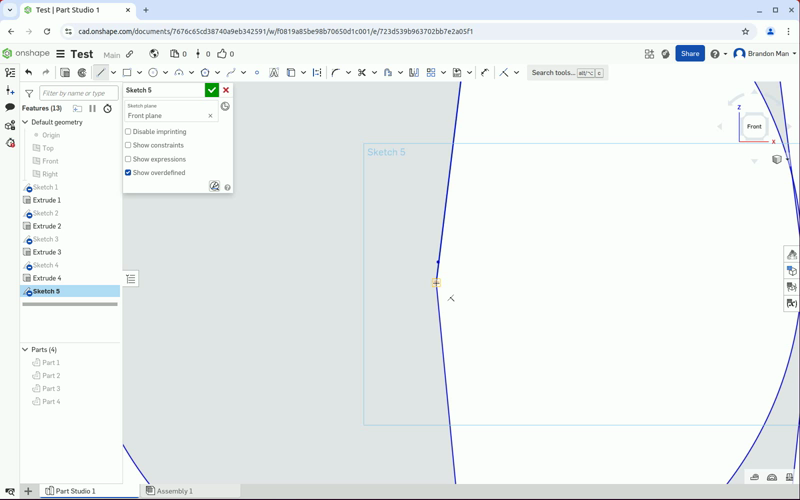
scroll(-6)
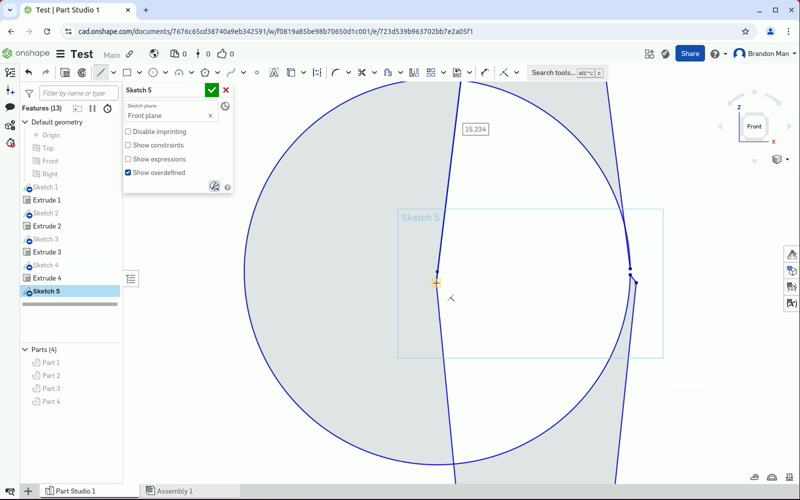
scroll(-6)
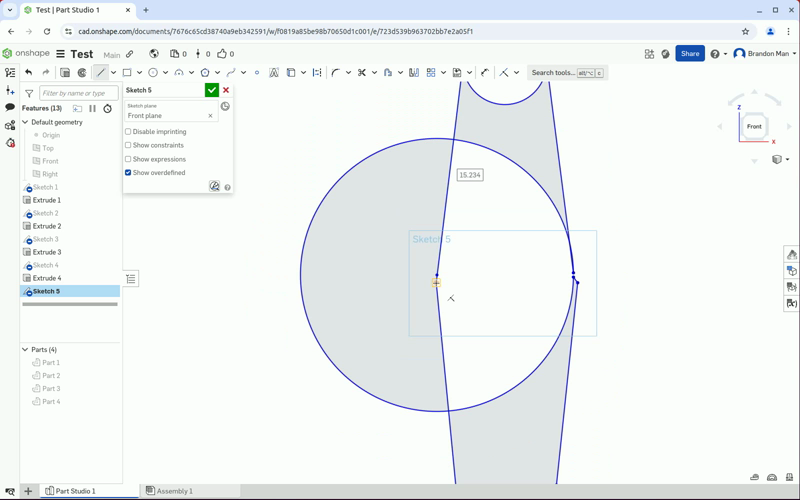
scroll(-6)
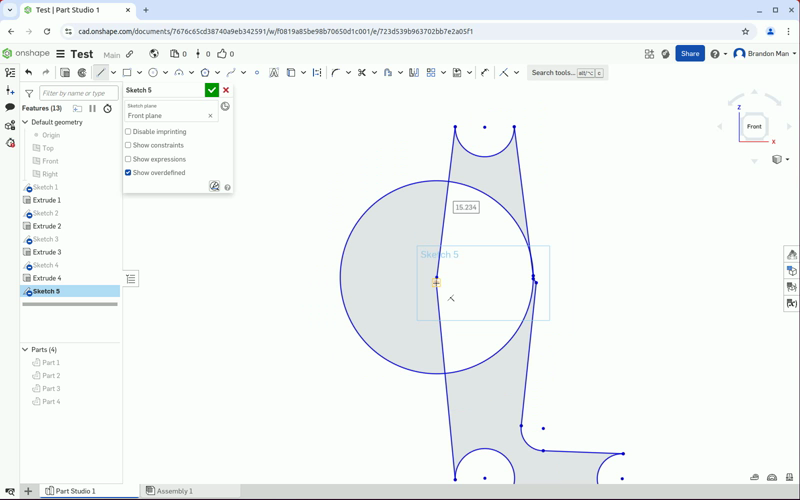
scroll(-6)
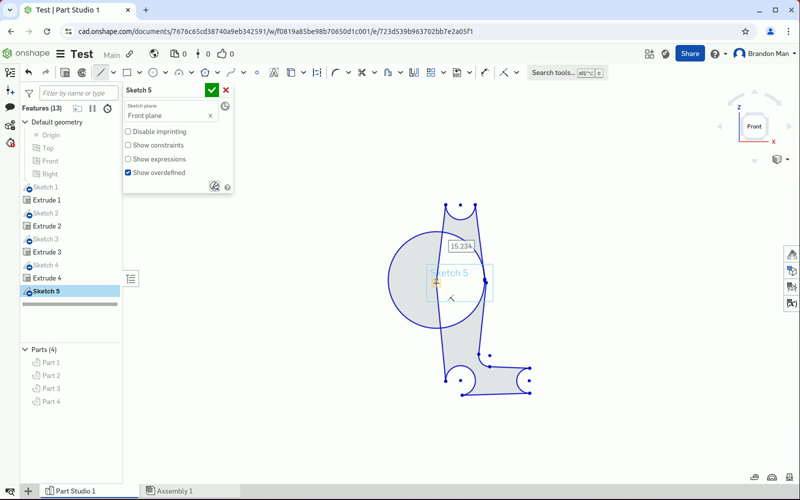
key(esc)
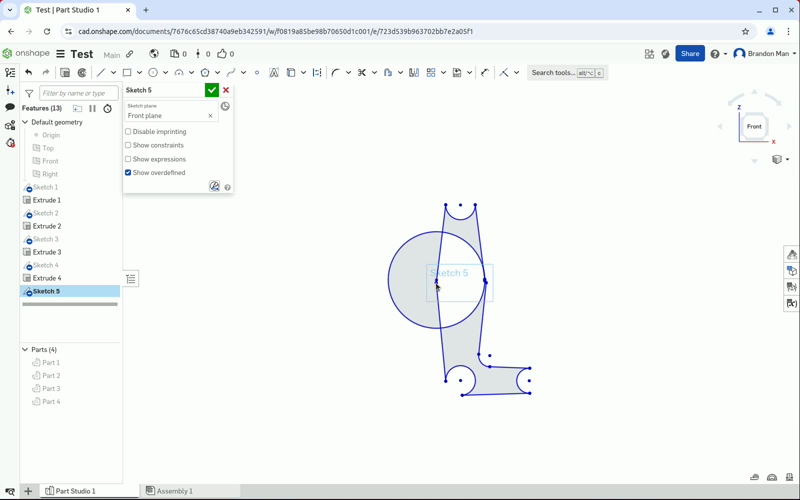
key(c)
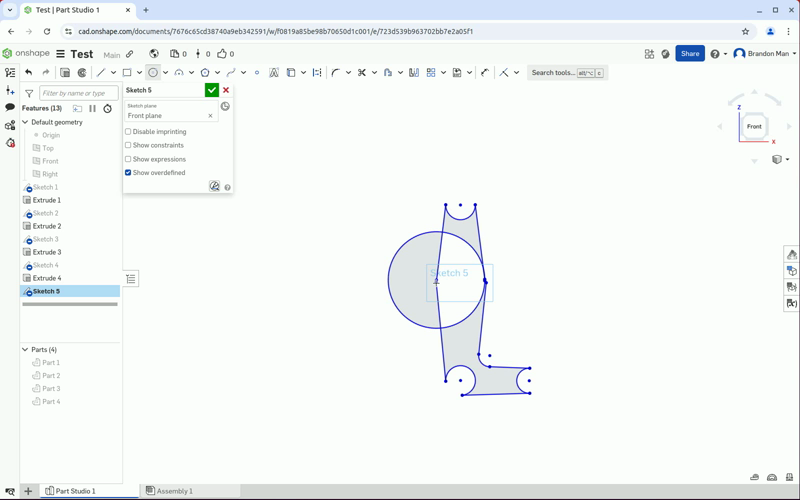
key_down(shift)
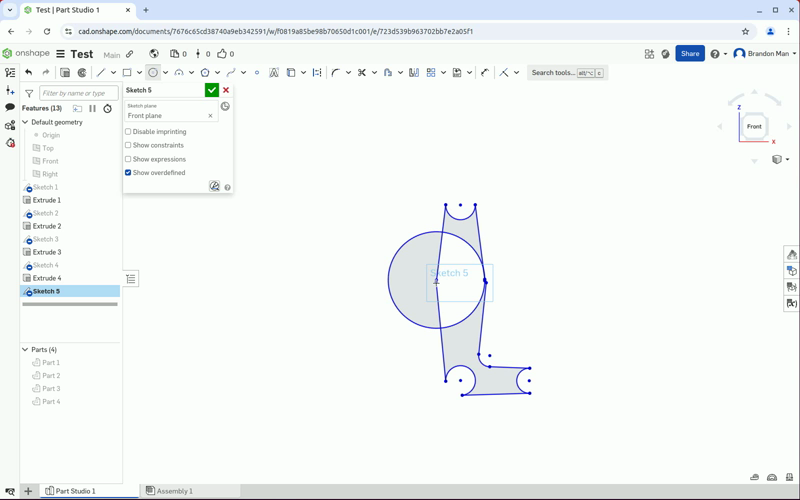
mouse_move(457, 226)
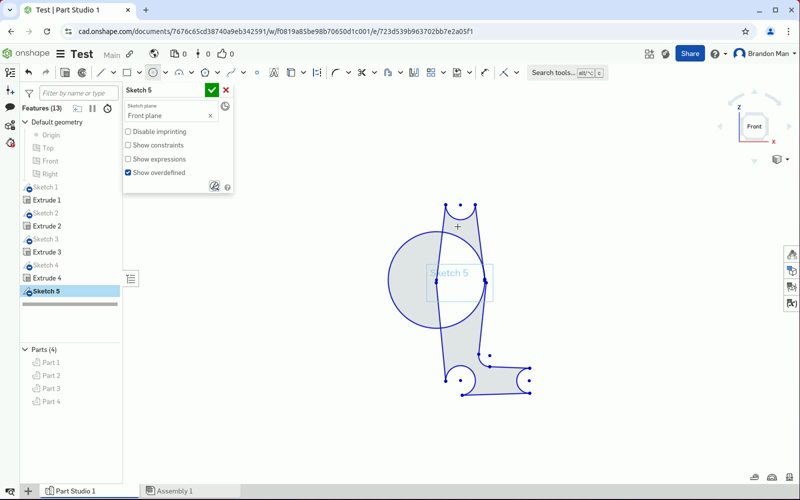
click(457, 226)
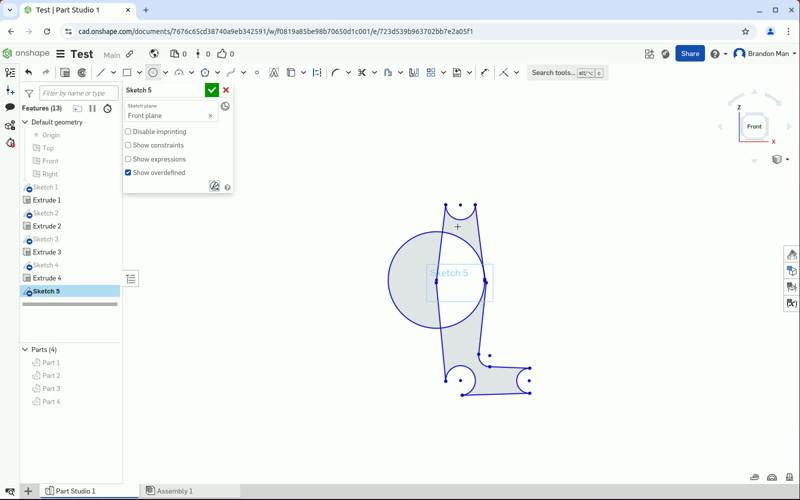
key_up(shift)
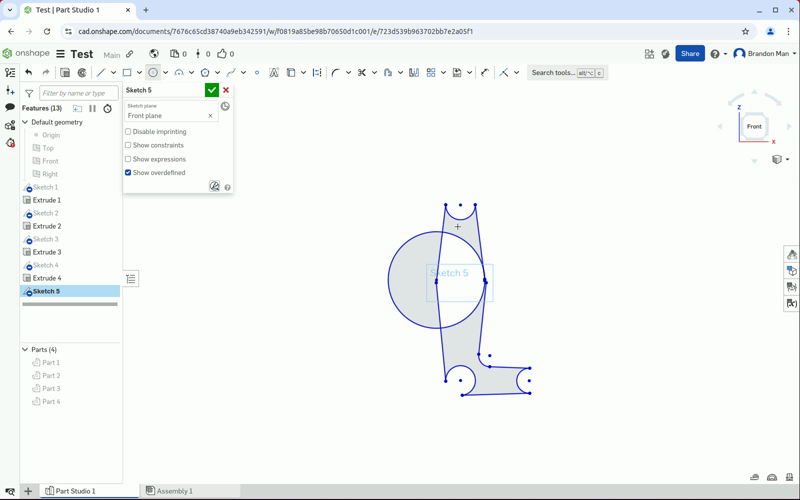
mouse_move(459, 226)
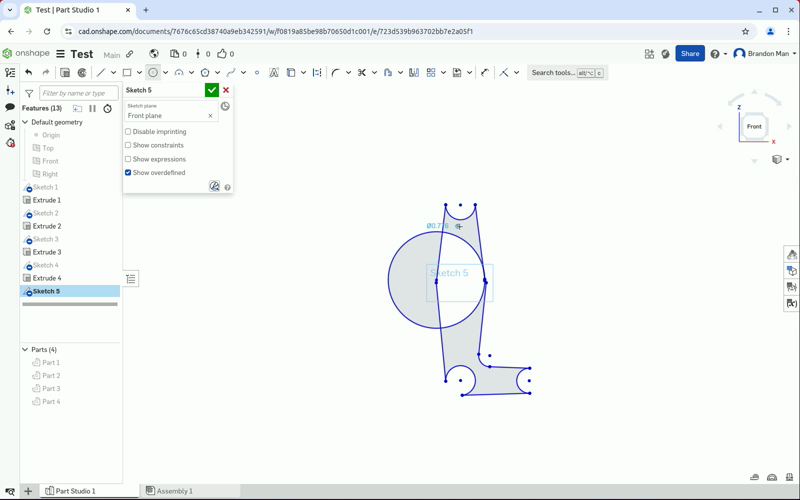
scroll(6)
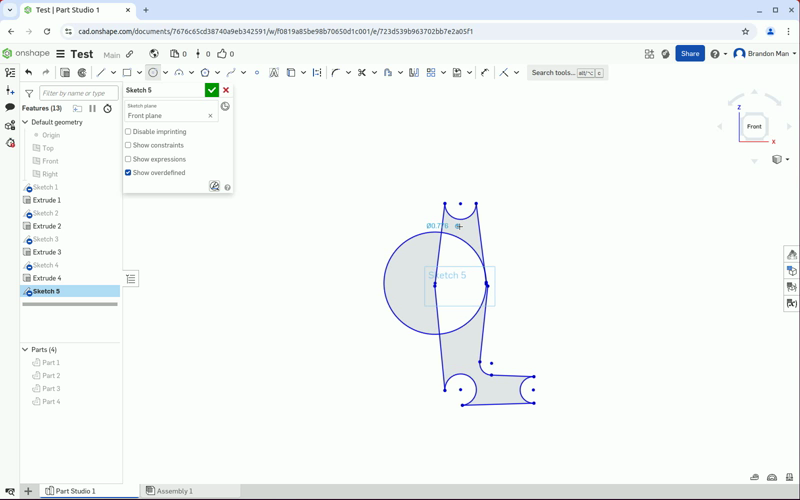
scroll(6)
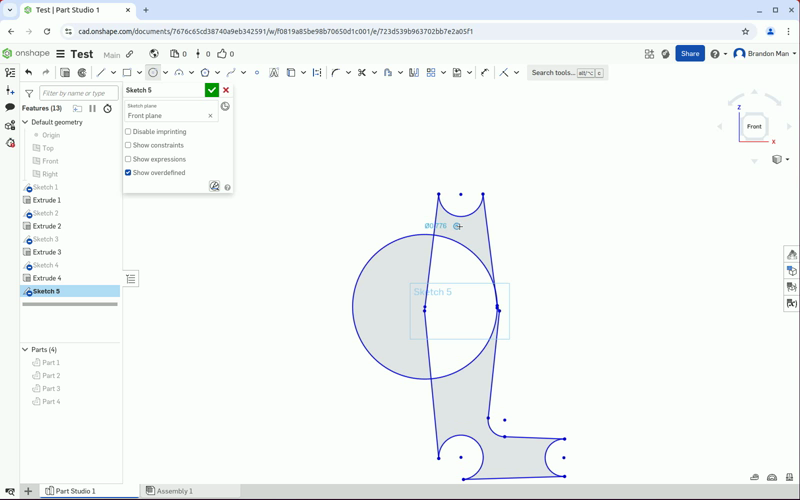
scroll(6)
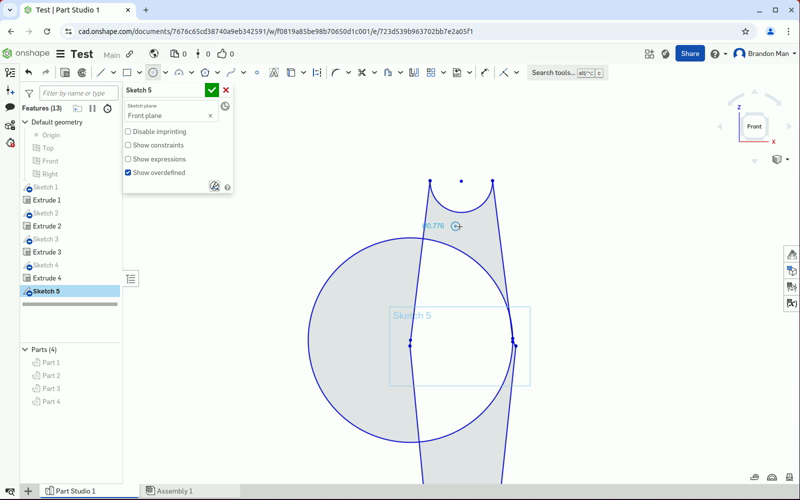
scroll(6)
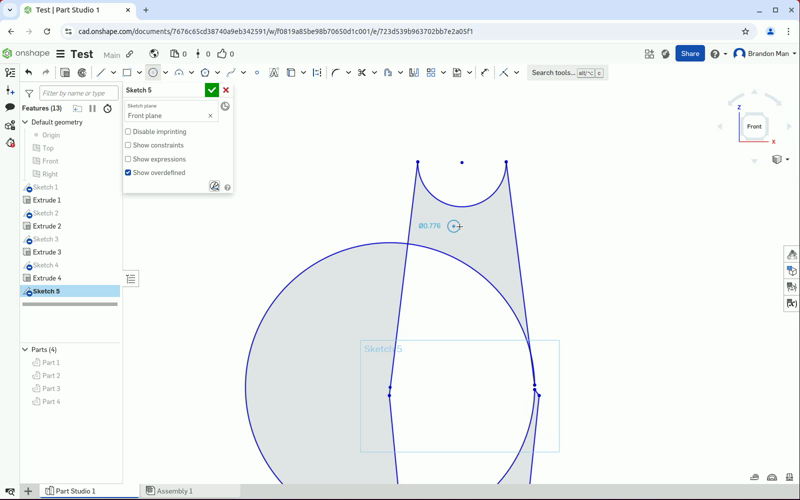
scroll(6)
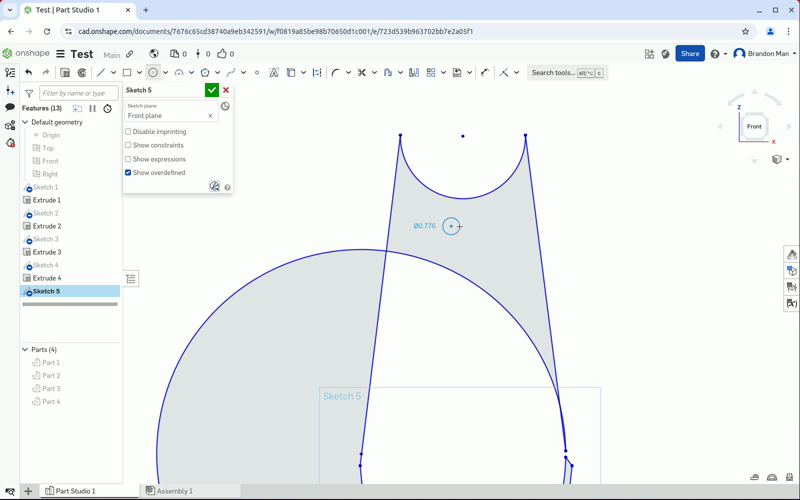
scroll(6)
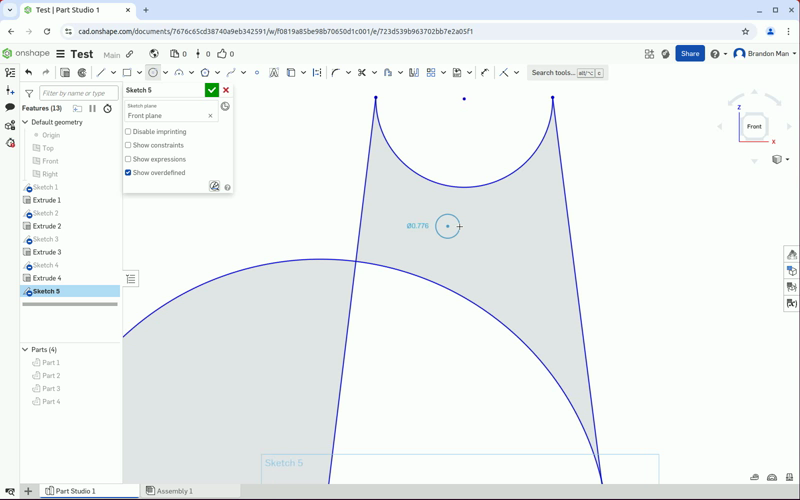
scroll(6)
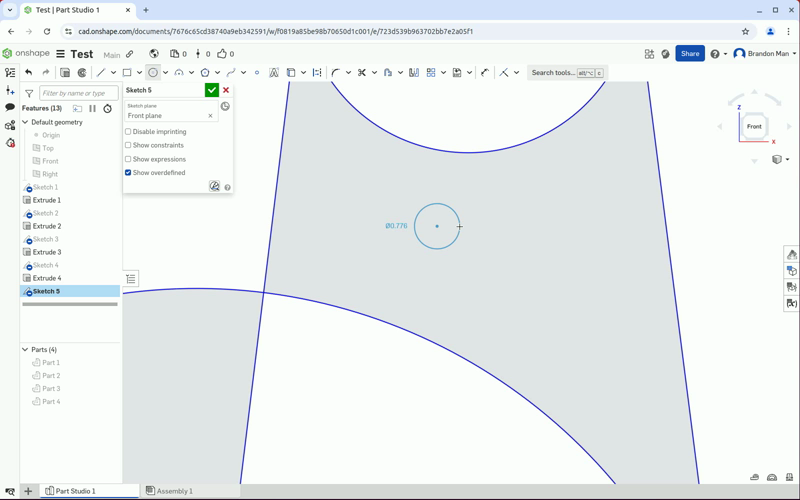
click(459, 226)
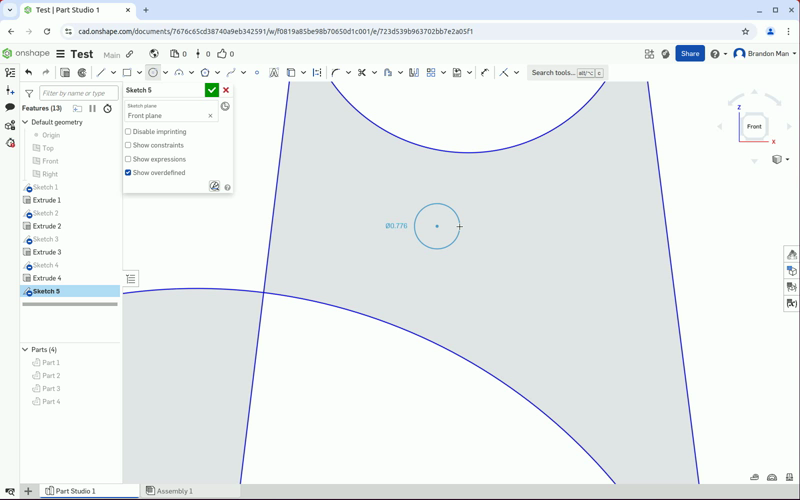
scroll(-6)
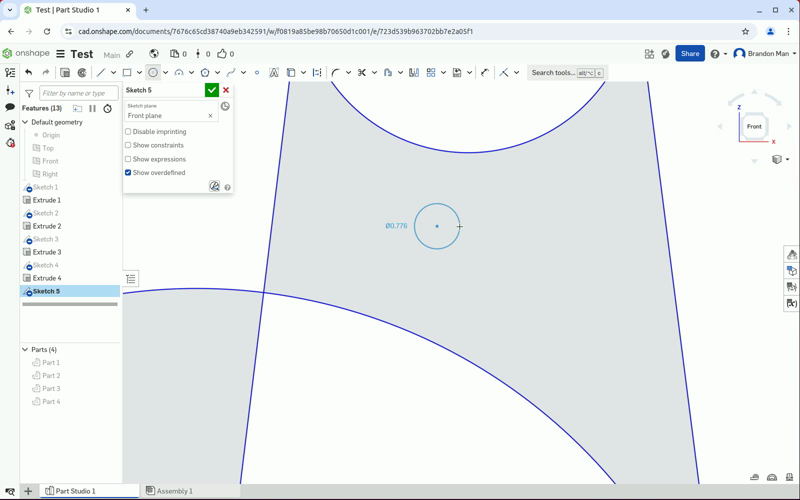
scroll(-6)
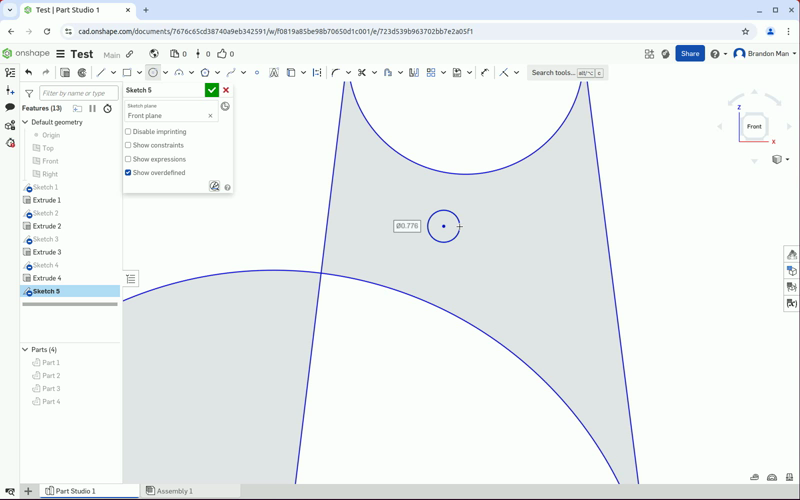
scroll(-6)
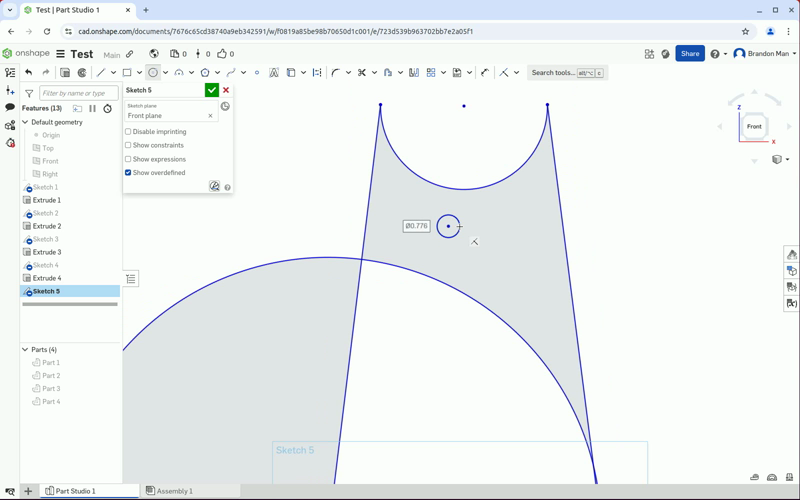
scroll(-6)
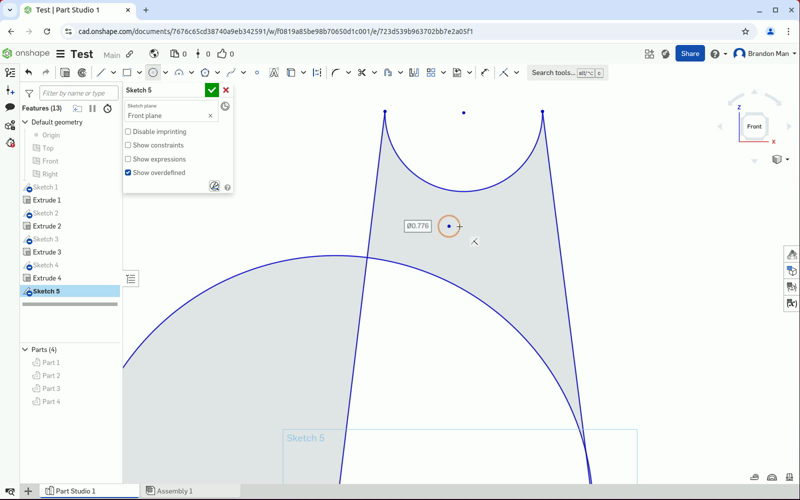
scroll(-6)
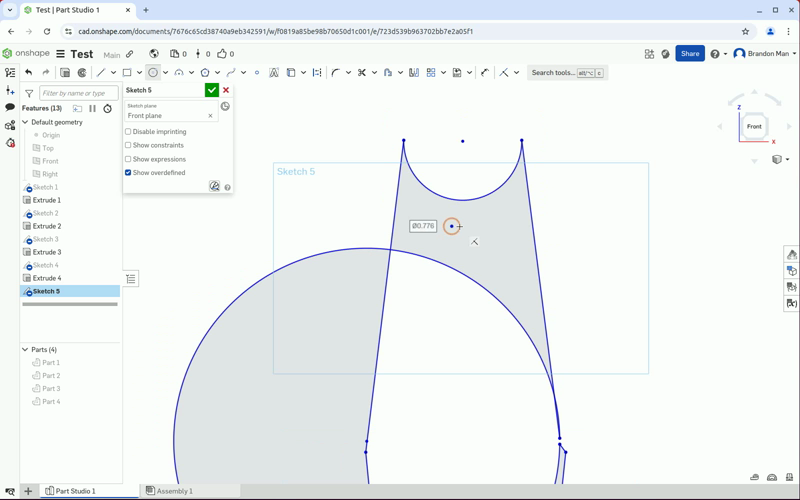
scroll(-6)
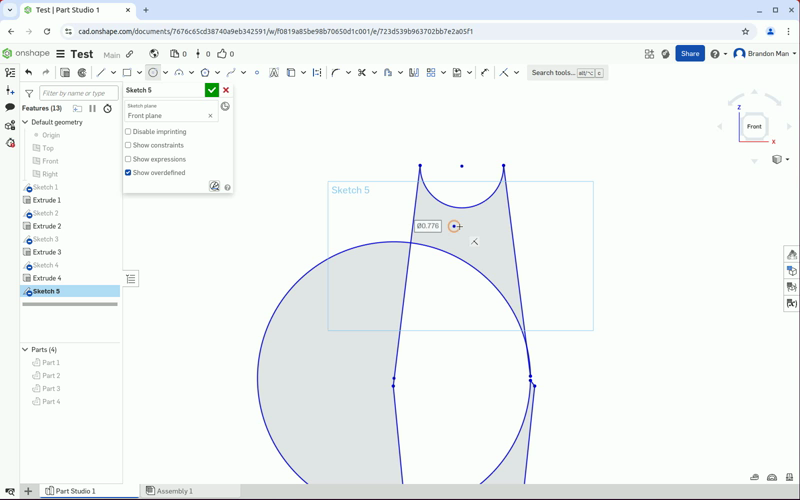
scroll(-6)
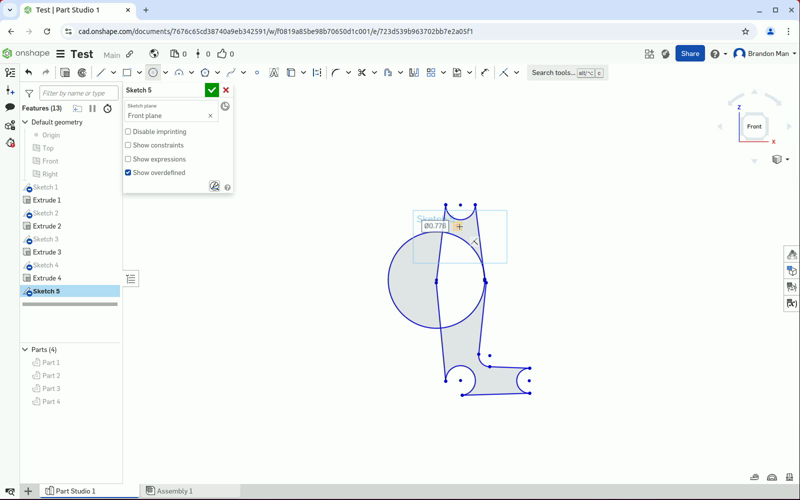
key(esc)
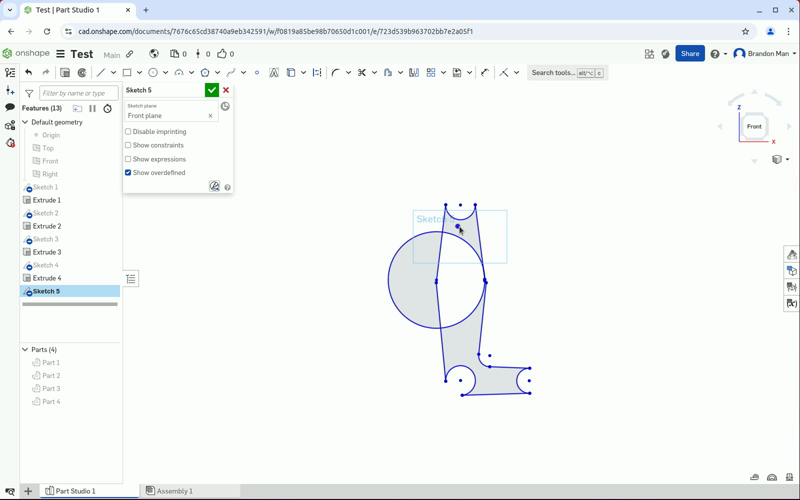
mouse_move(452, 360)
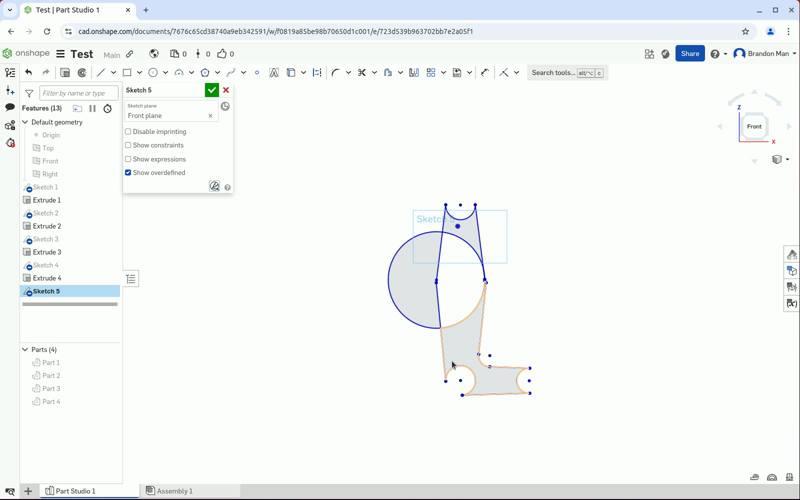
click(452, 360)
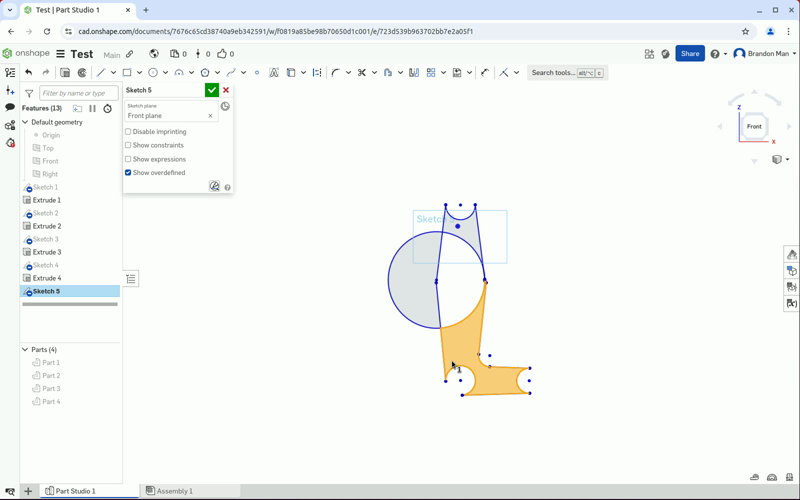
mouse_move(73, 352)
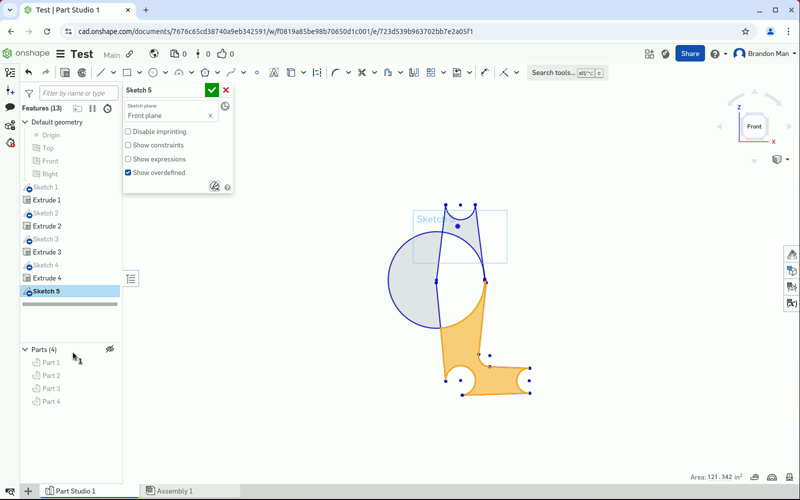
key(shift+y)
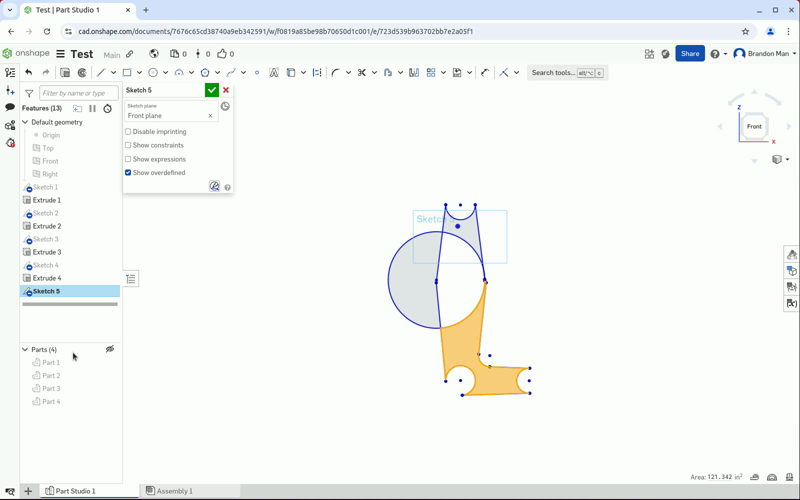
key(shift+e)
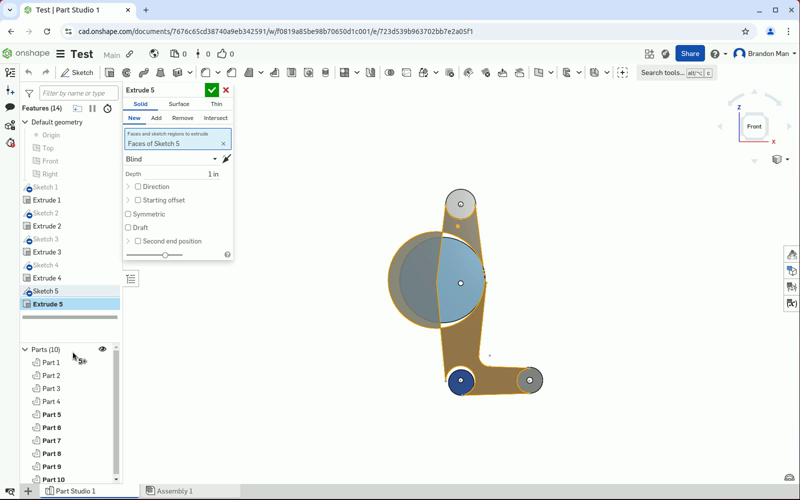
mouse_move(143, 106)
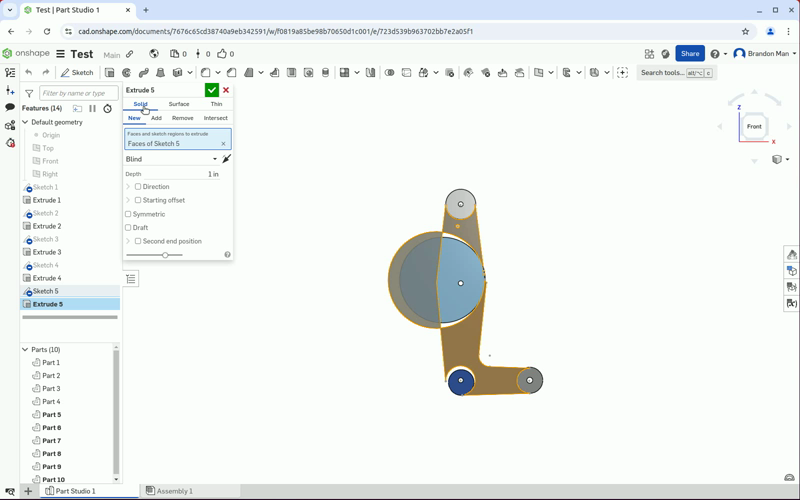
click(143, 106)
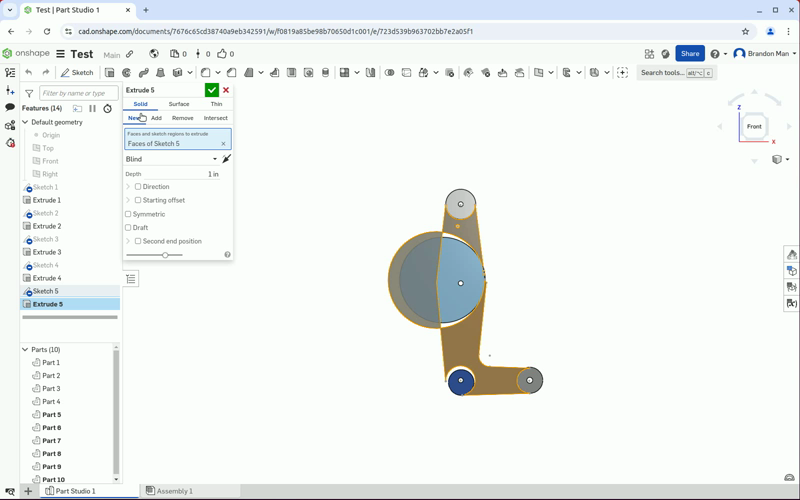
mouse_move(137, 120)
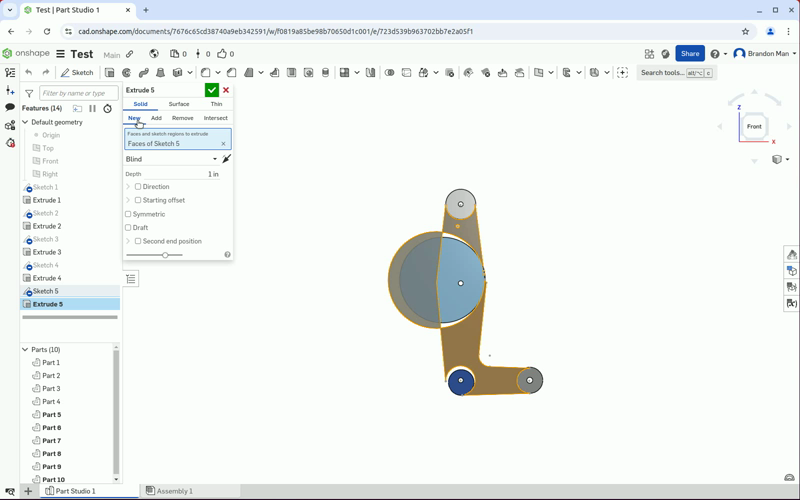
click(137, 120)
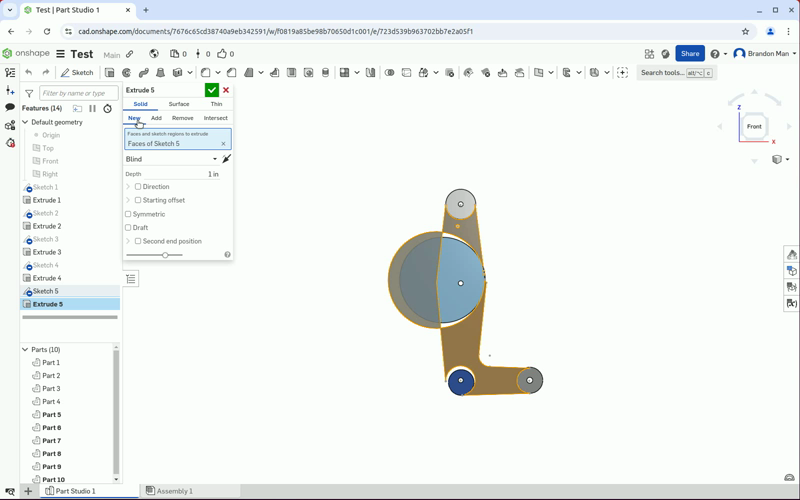
key(tab, 4)
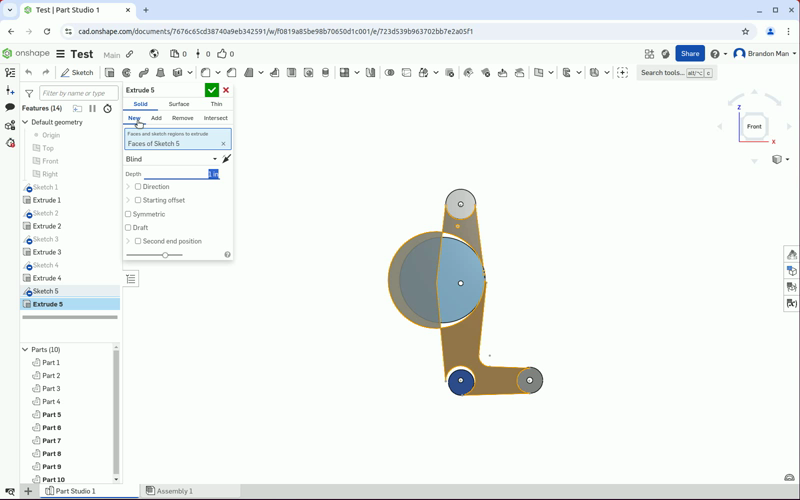
text(0.963)
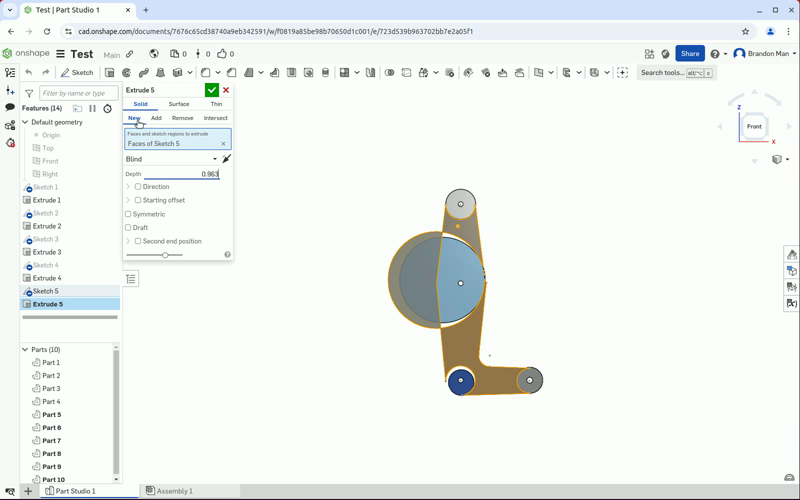
key(enter)
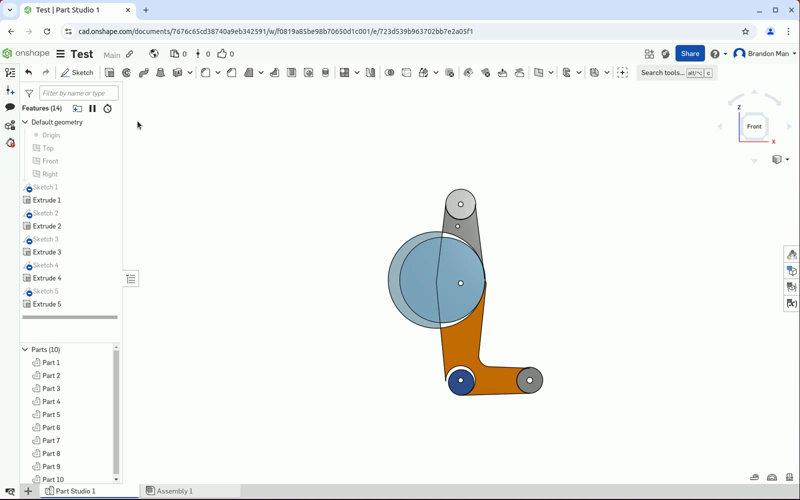
key(shift+h)
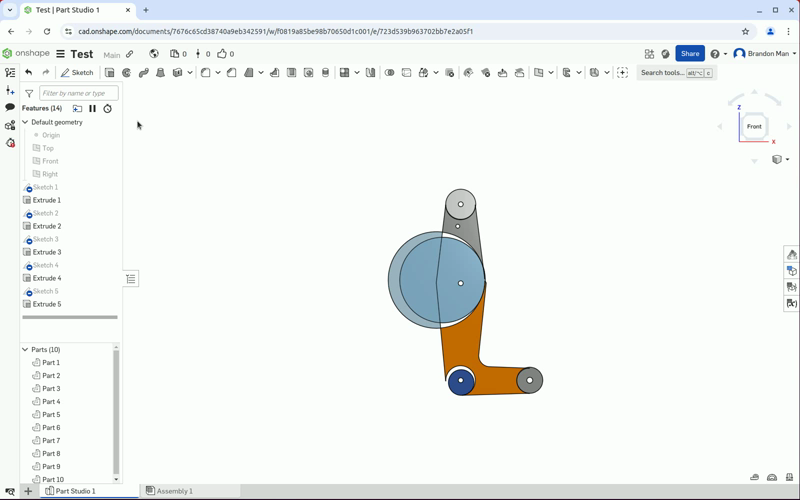
key(shift+h)
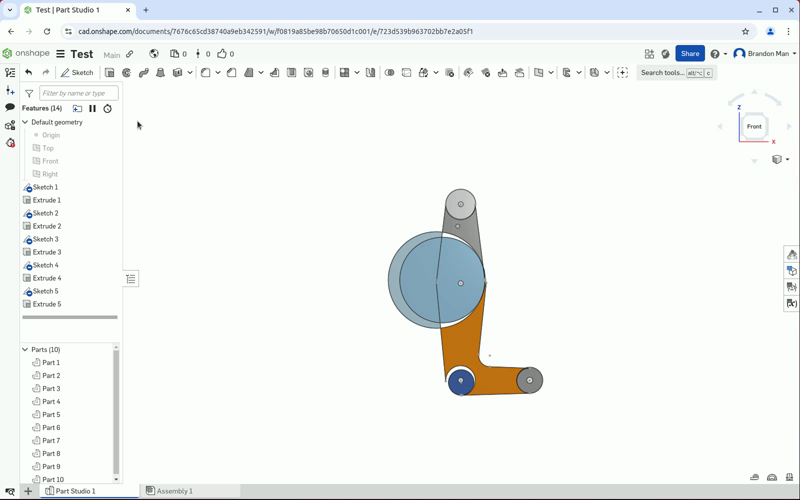
key(shift+7)
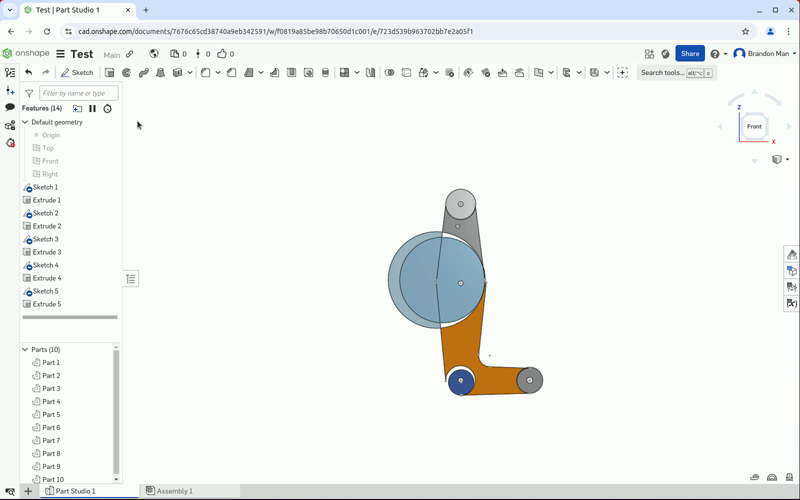
key(left, 2)
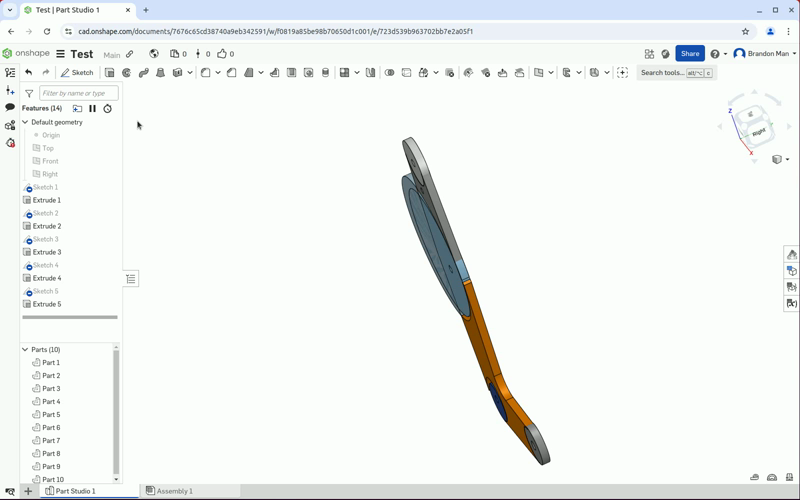
key(down, 2)
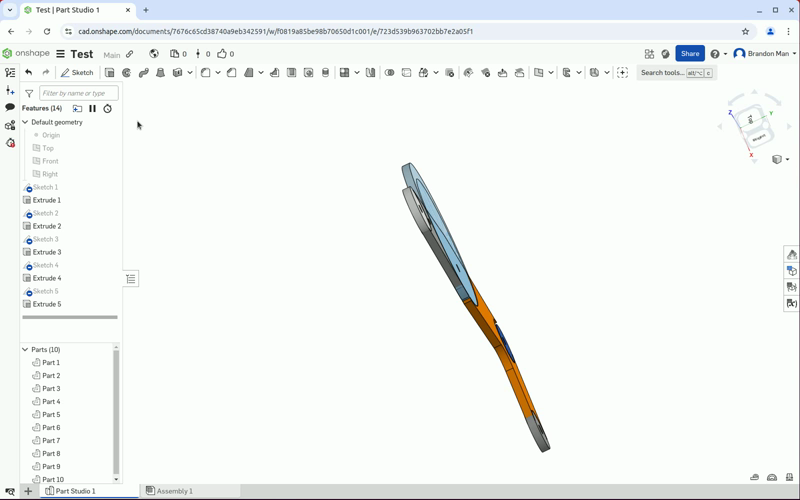
key(up, 2)
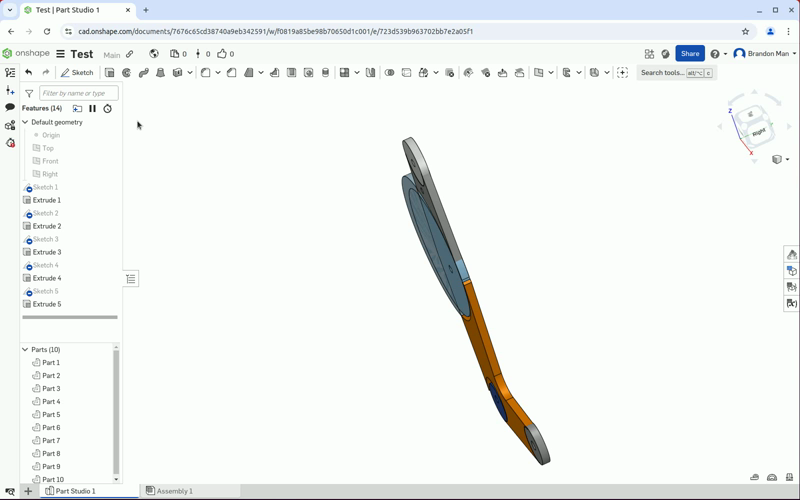
key(right, 2)
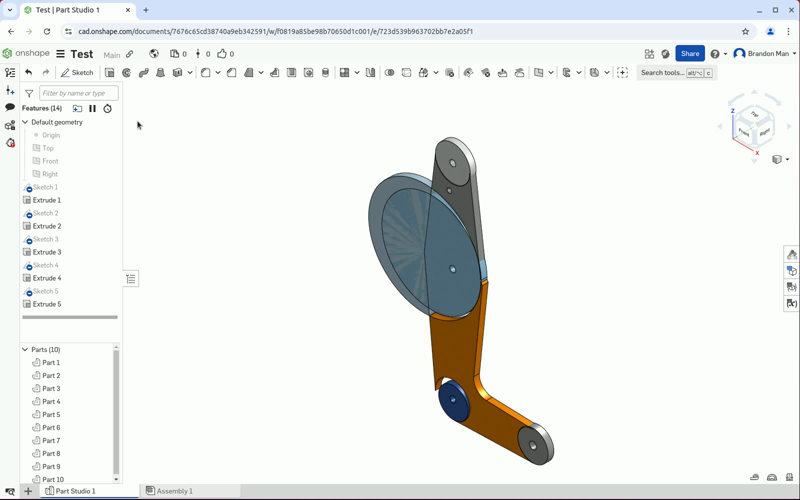
mouse_move(73, 189)
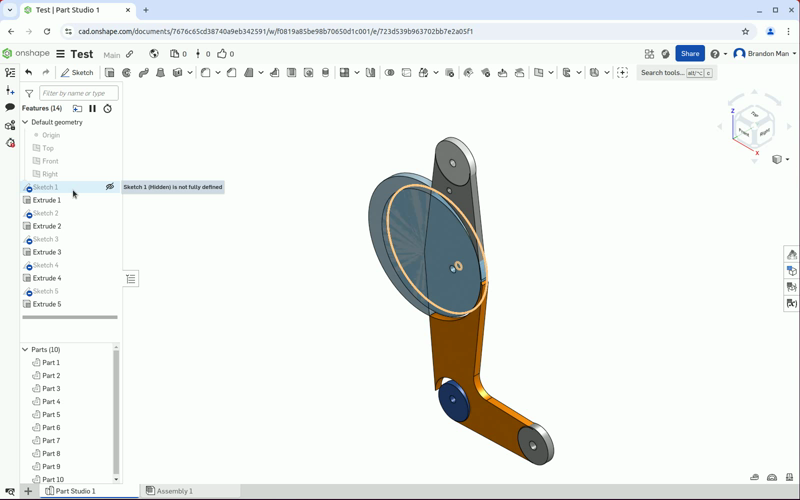
click(73, 189)